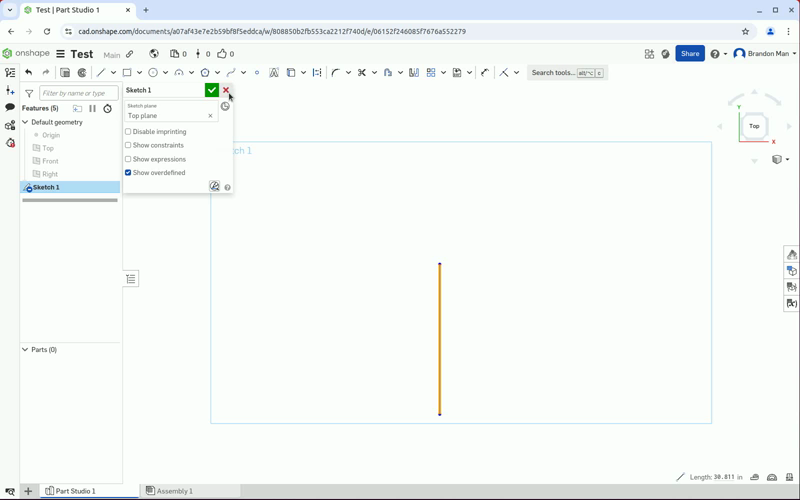
key(shift+h)
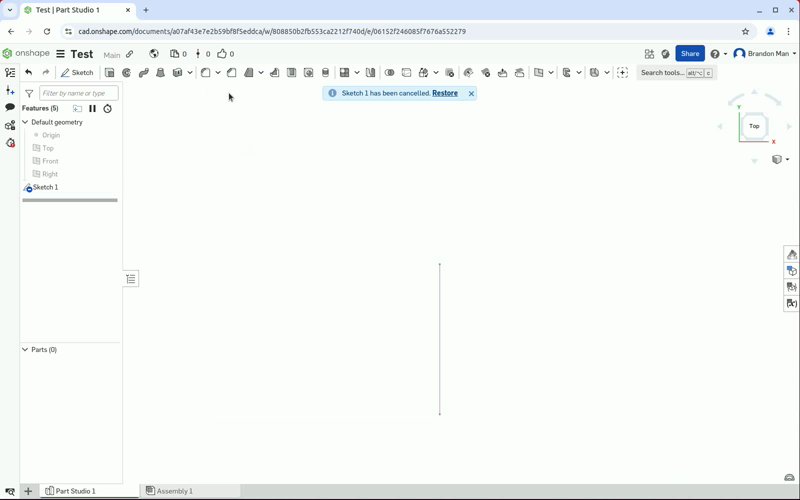
key(shift+s)
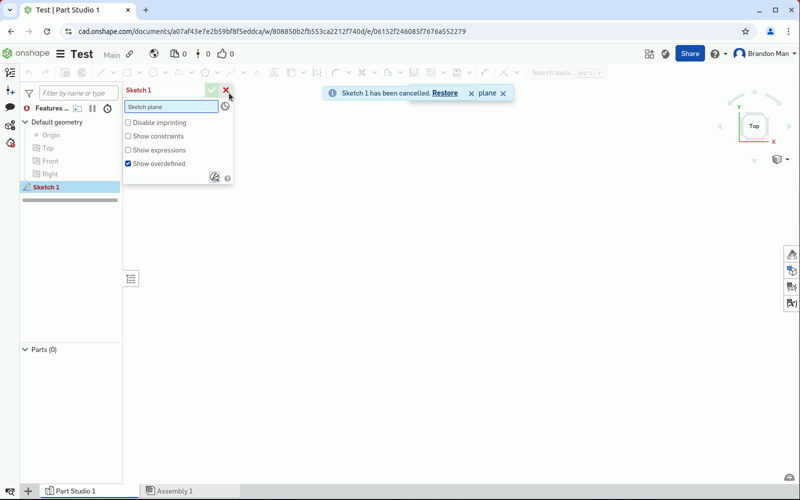
mouse_move(73, 150)
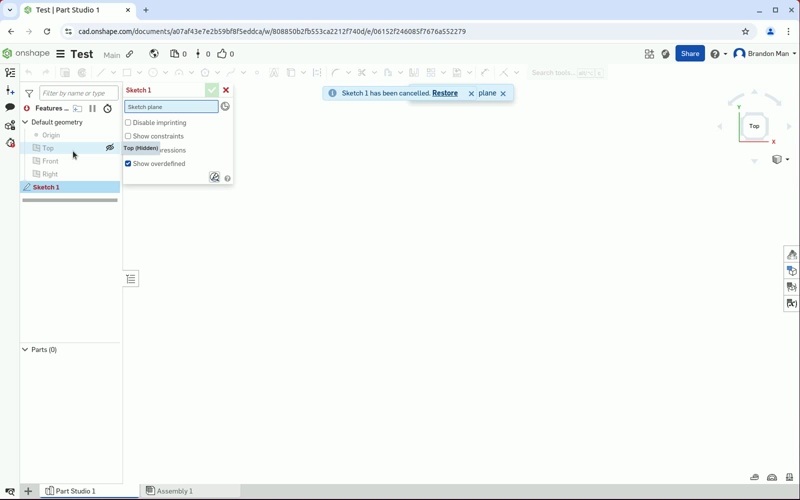
click(73, 150)
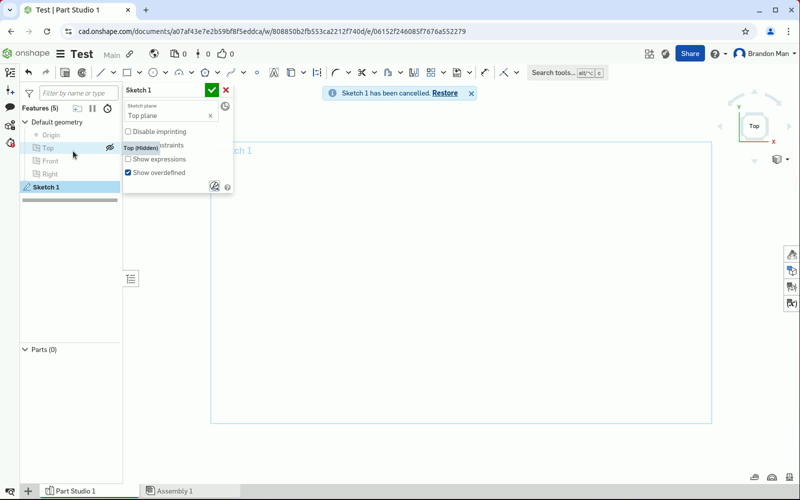
mouse_move(73, 352)
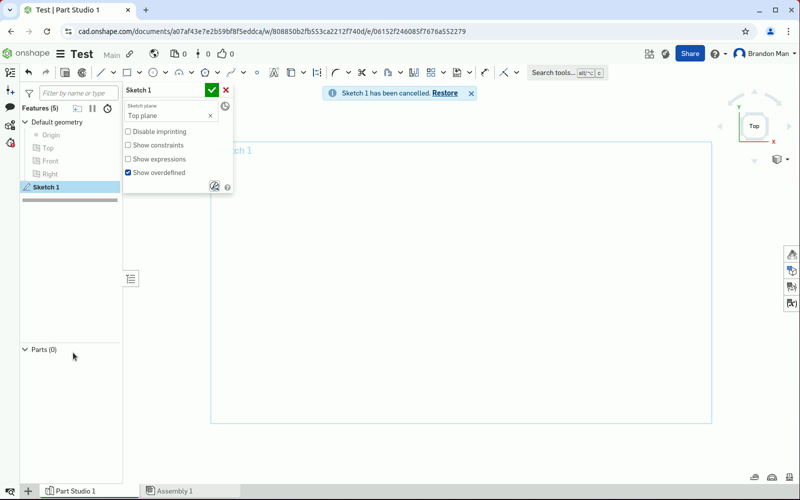
key(y)
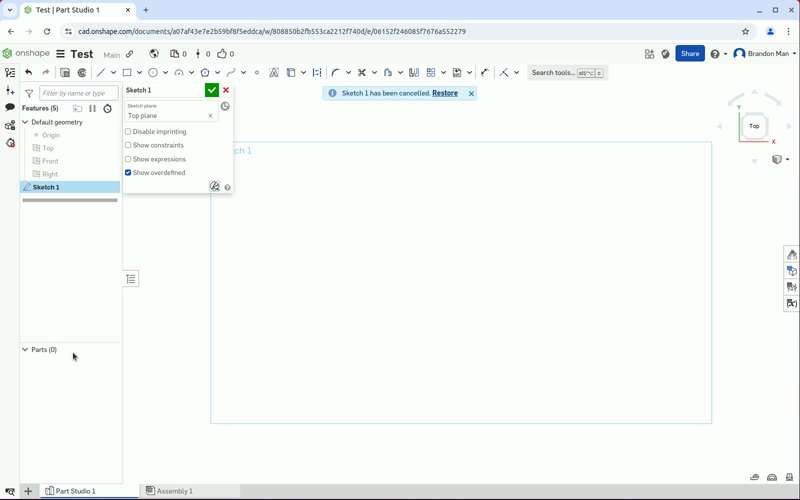
key(c)
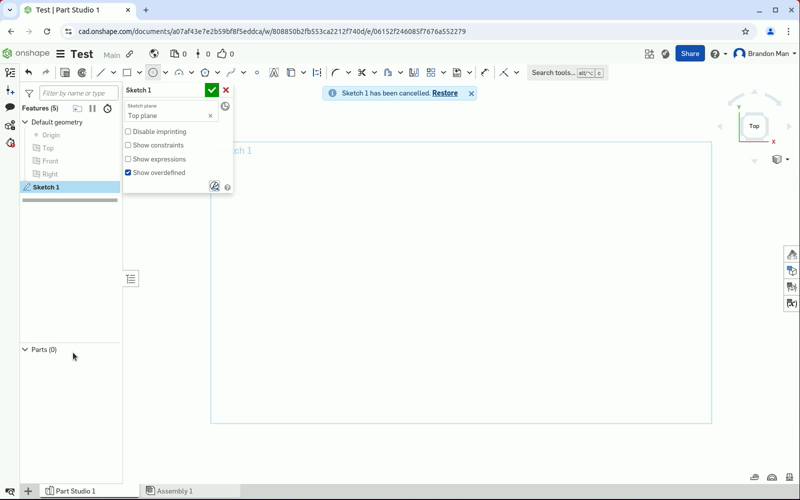
key_down(shift)
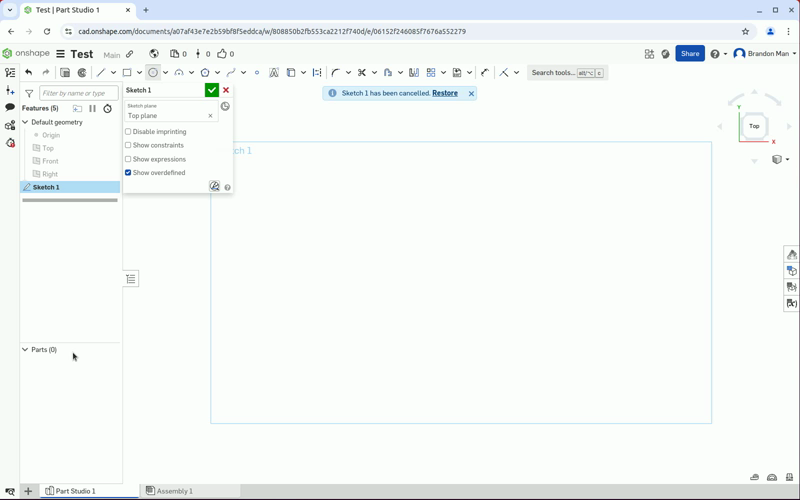
mouse_move(461, 282)
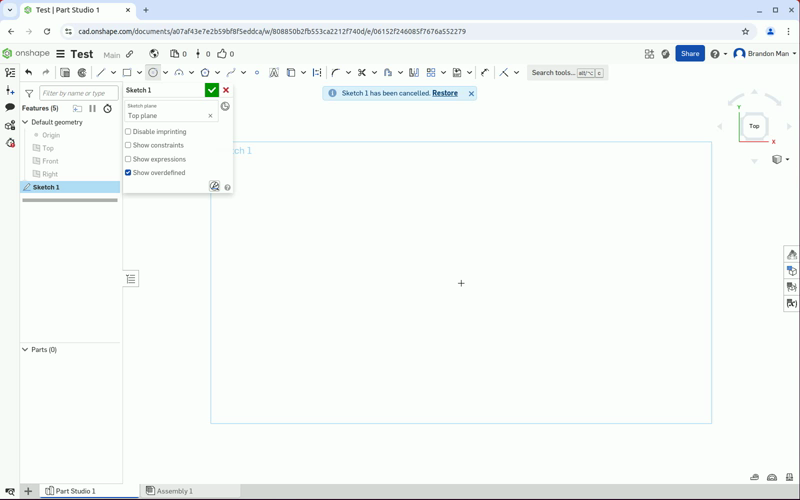
click(461, 282)
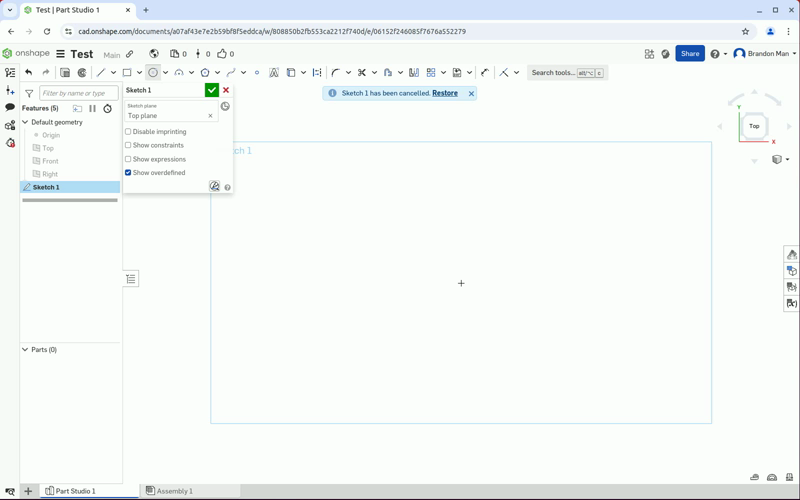
key_up(shift)
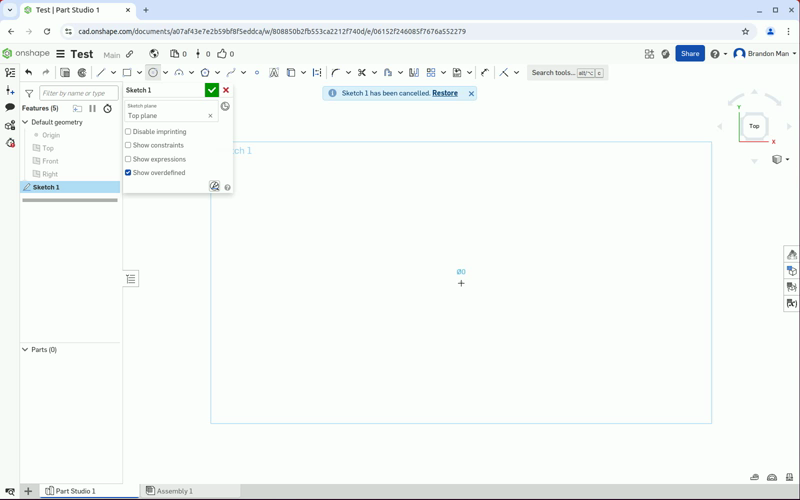
mouse_move(542, 282)
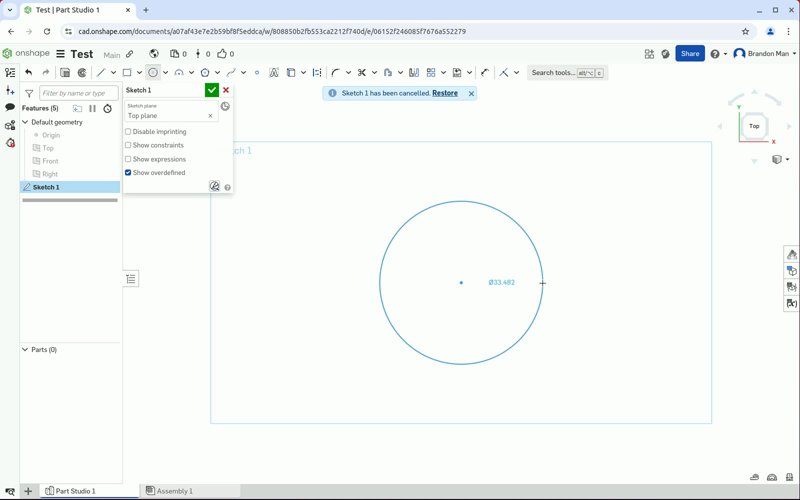
click(542, 282)
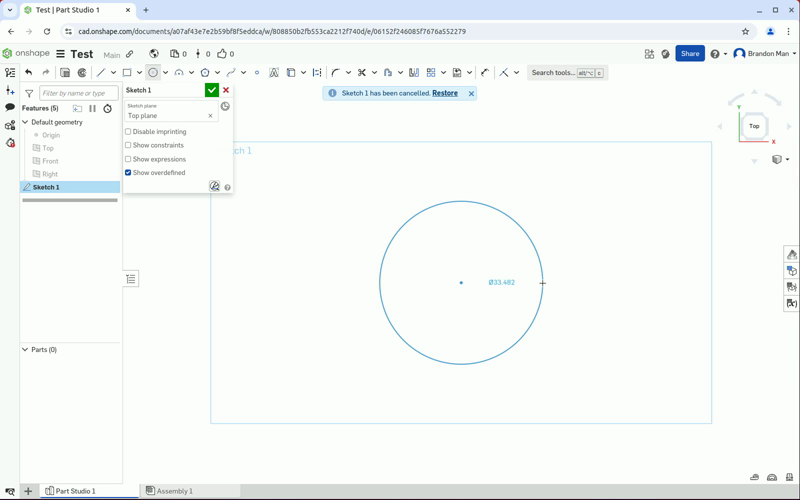
key(esc)
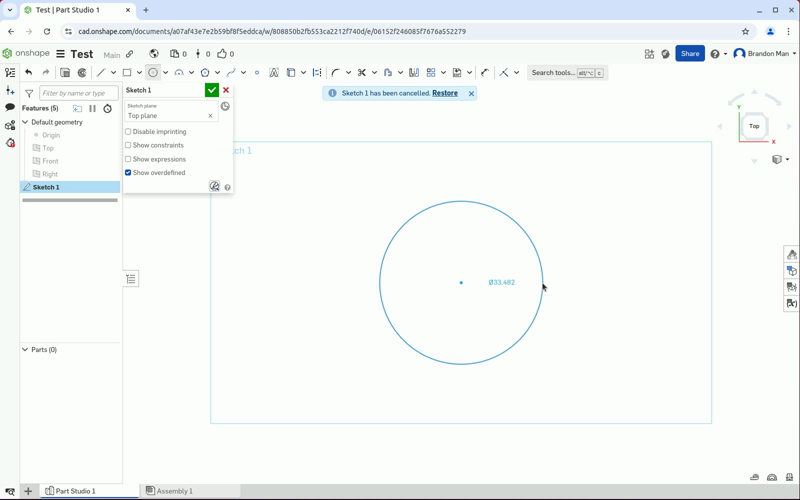
key(l)
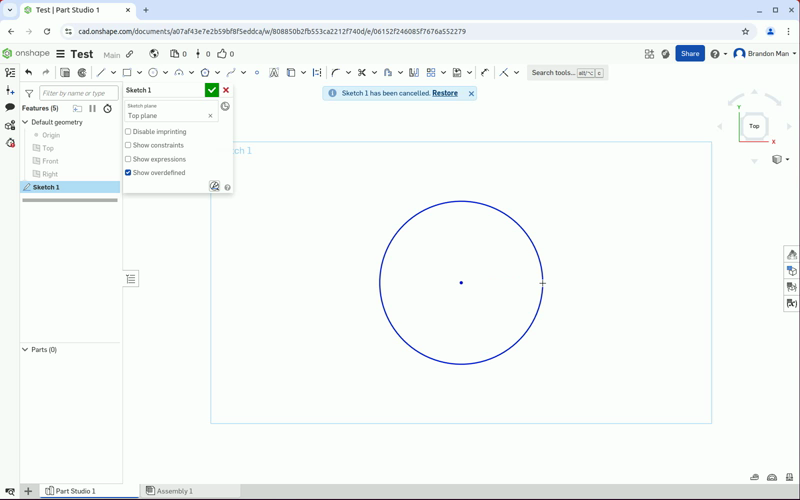
key_down(shift)
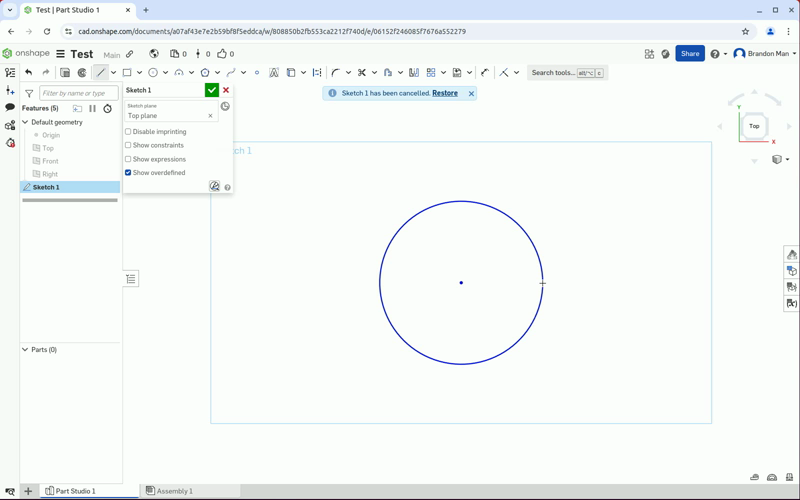
mouse_move(386, 305)
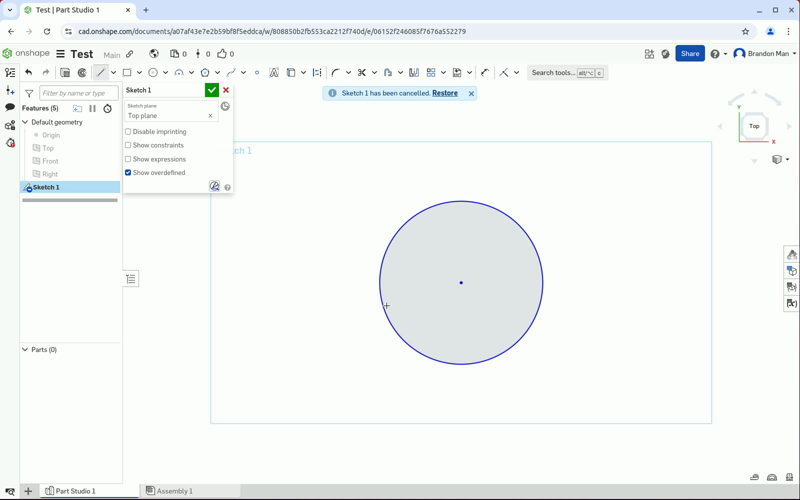
click(386, 305)
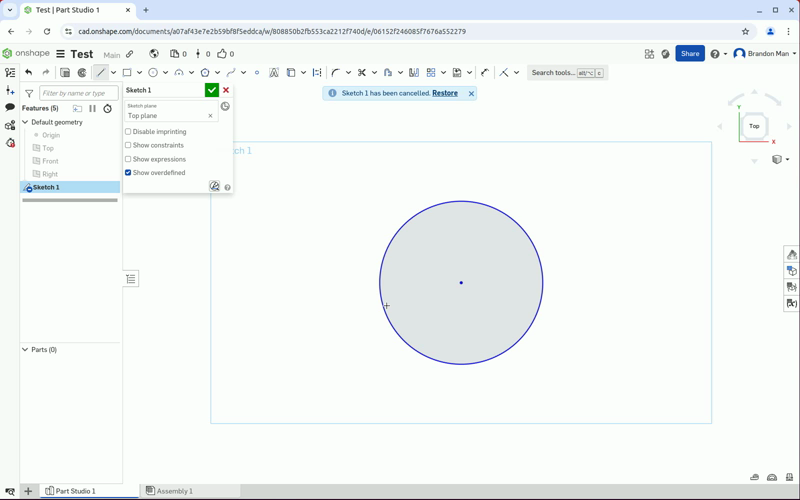
key_up(shift)
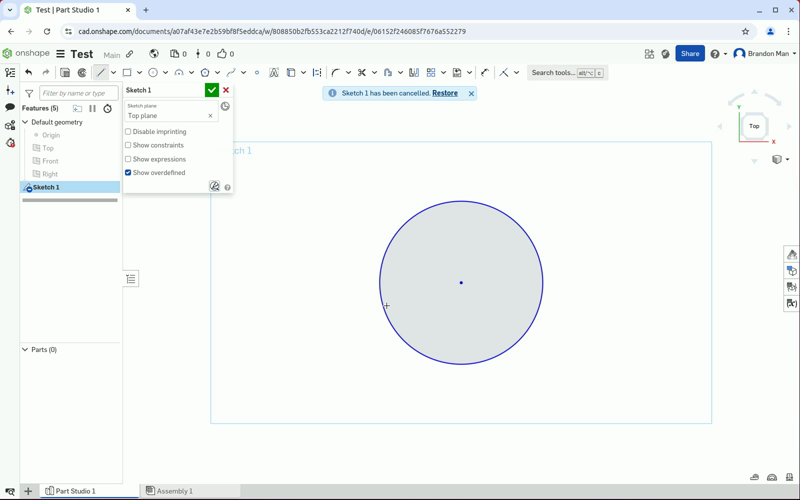
key_down(shift)
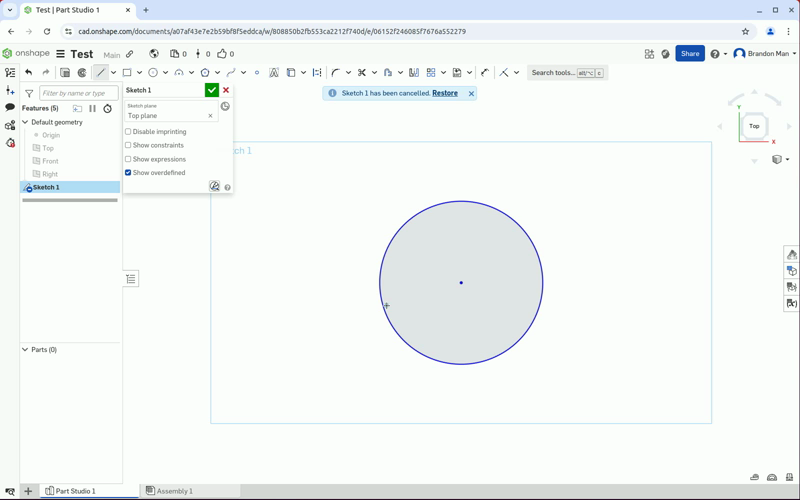
mouse_move(416, 305)
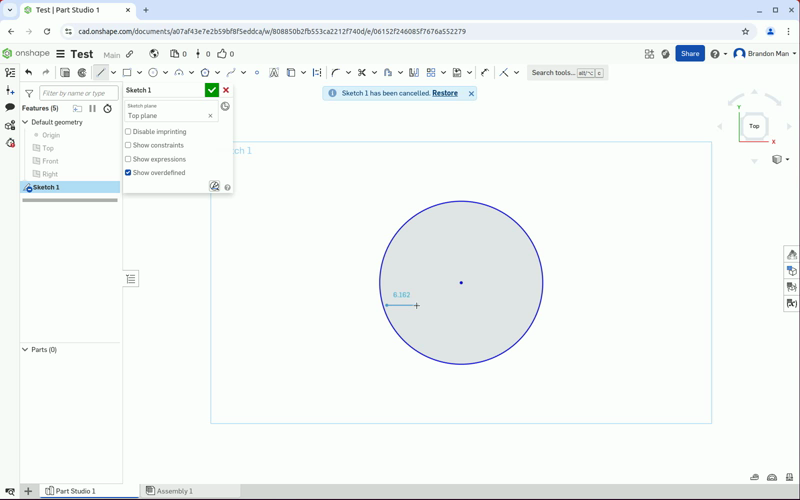
mouse_move(444, 305)
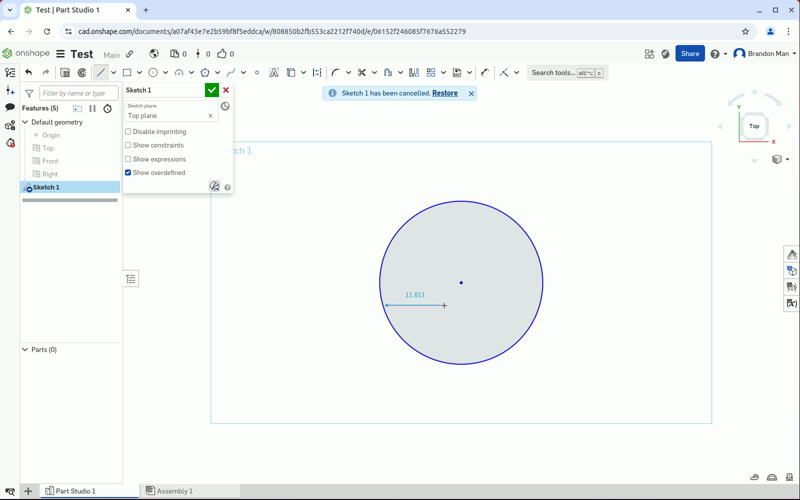
click(444, 305)
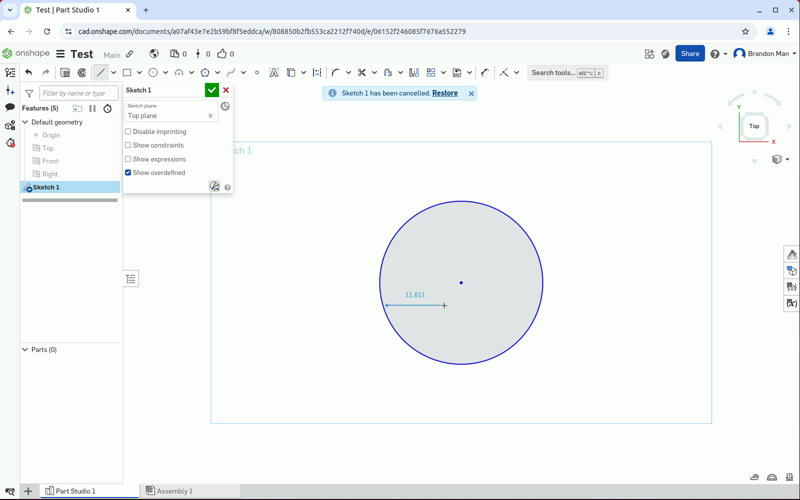
key_up(shift)
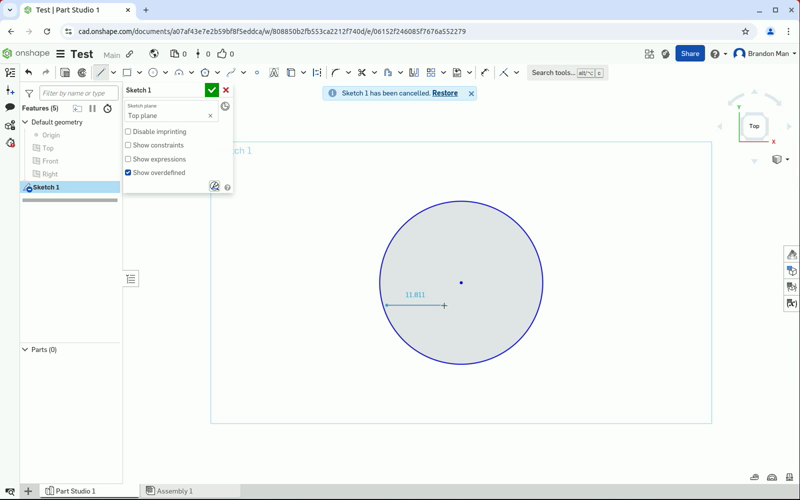
key_down(shift)
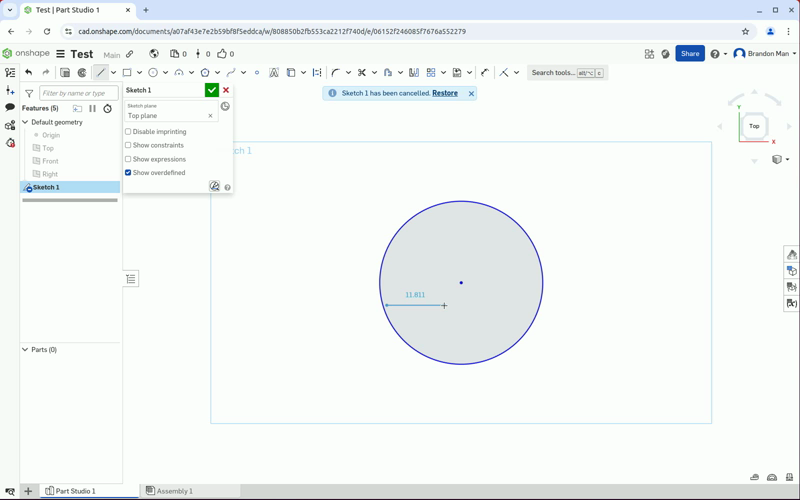
mouse_move(474, 305)
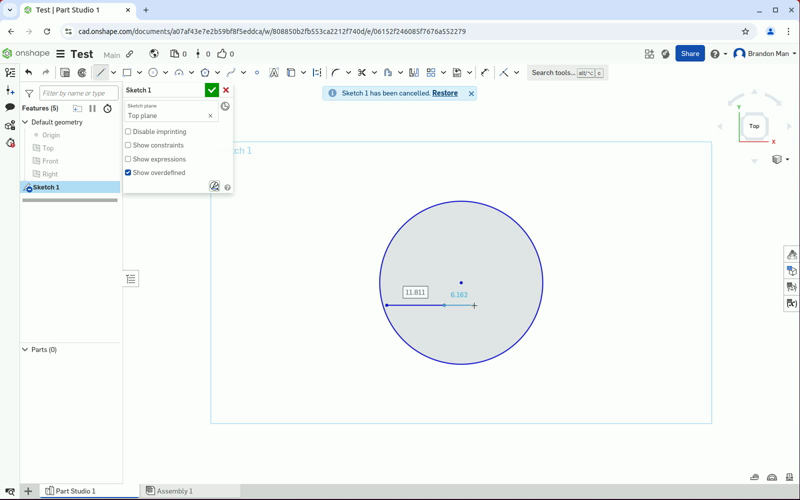
mouse_move(461, 355)
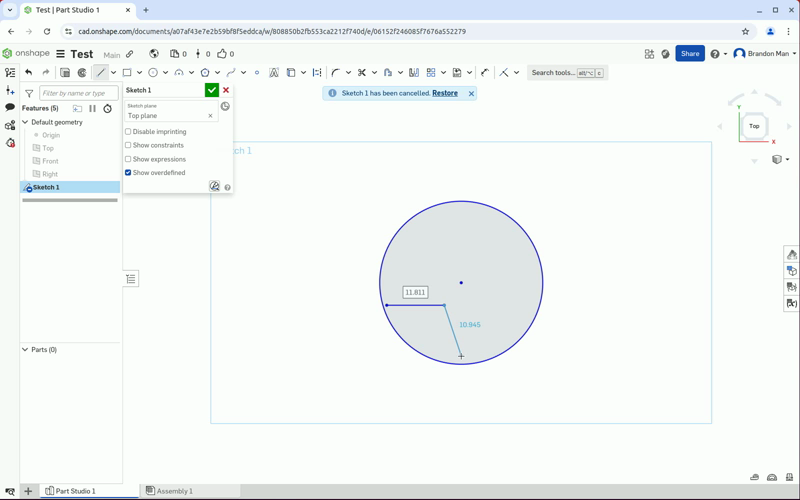
click(461, 355)
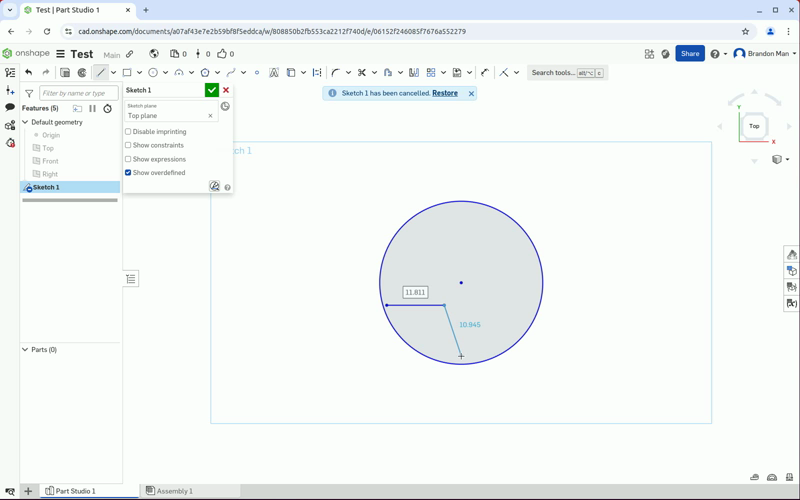
key_up(shift)
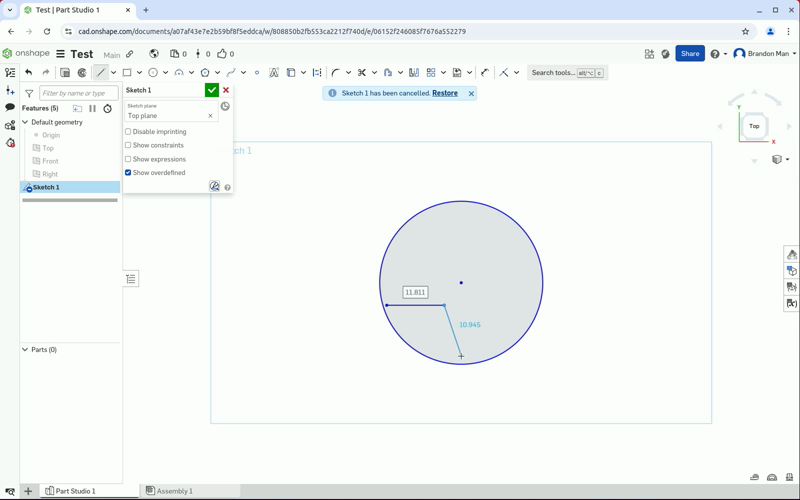
key_down(shift)
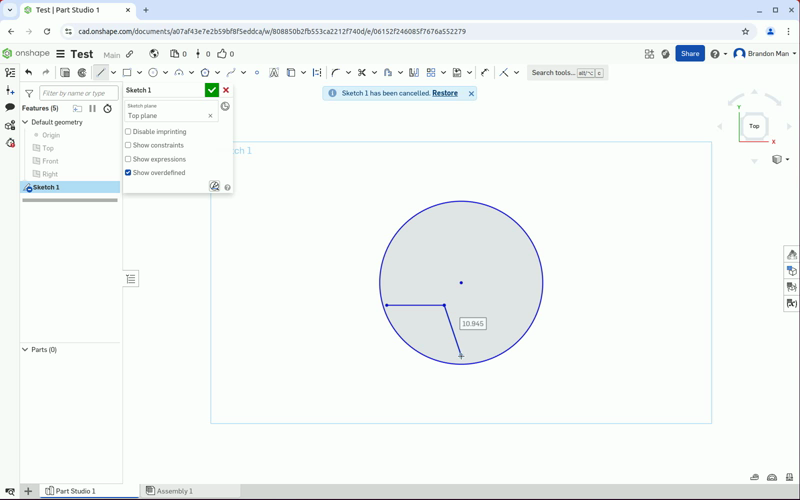
mouse_move(491, 355)
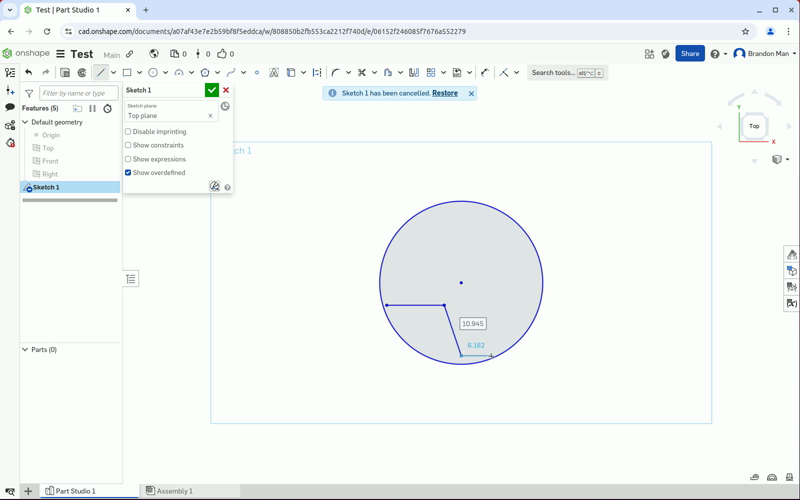
mouse_move(476, 305)
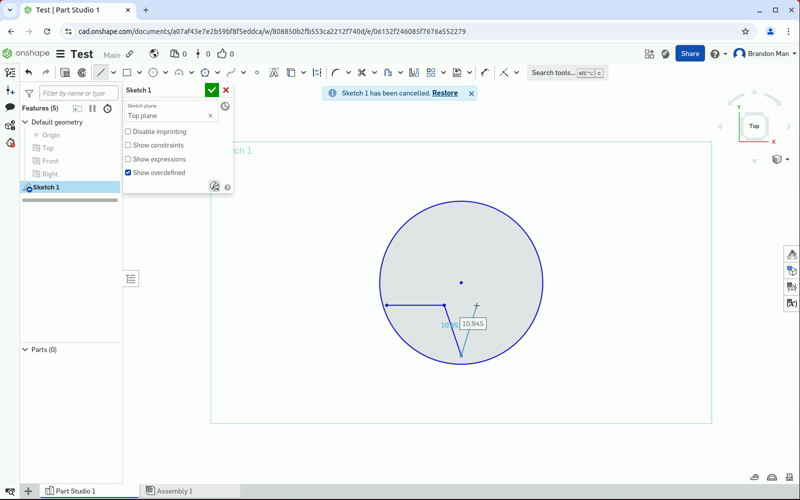
click(476, 305)
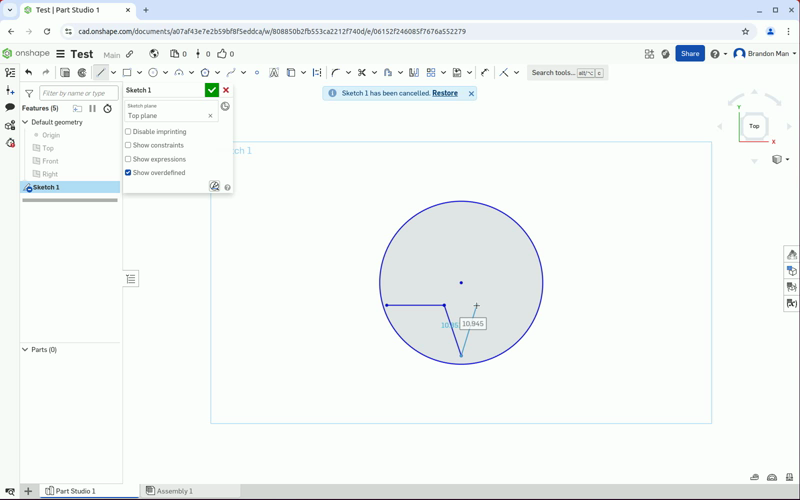
key_up(shift)
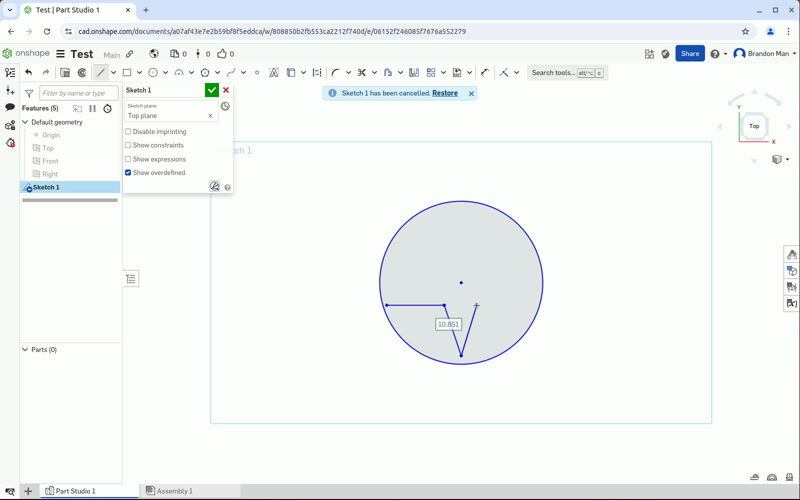
key_down(shift)
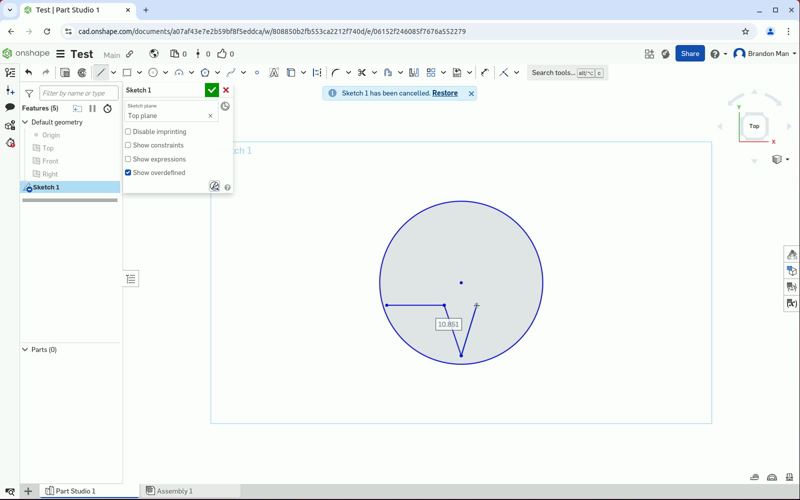
mouse_move(506, 305)
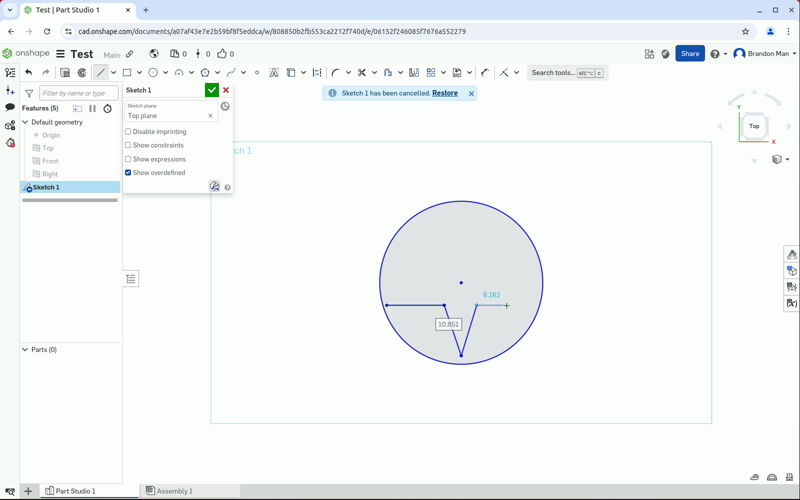
mouse_move(531, 305)
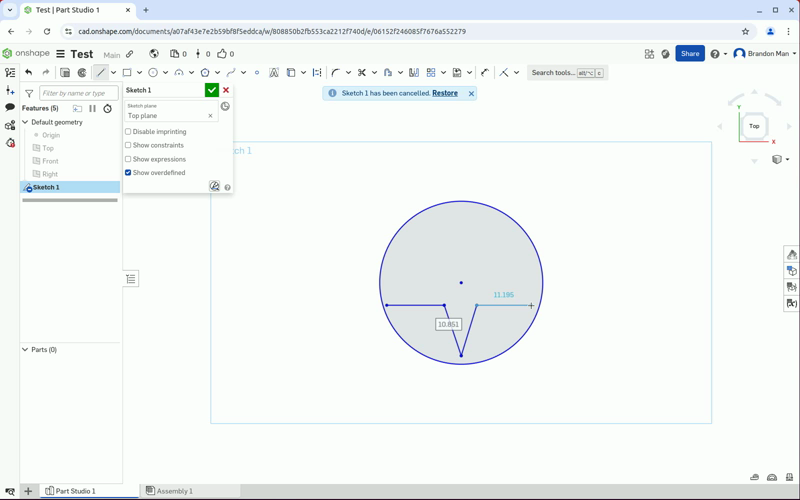
click(531, 305)
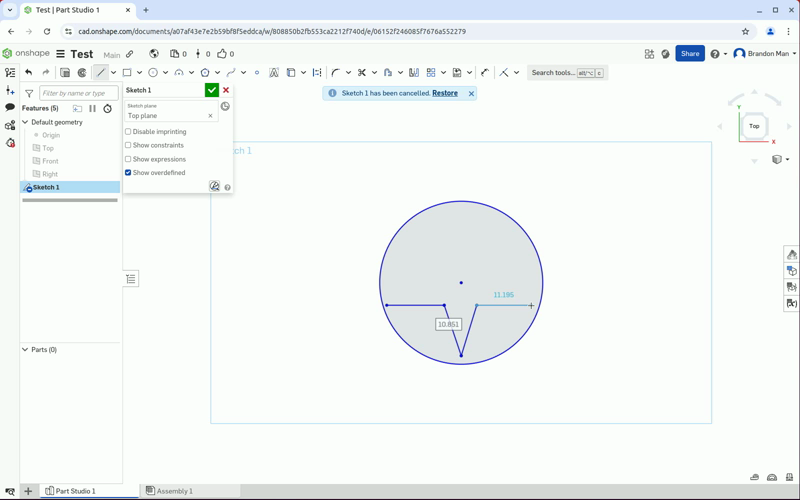
key_up(shift)
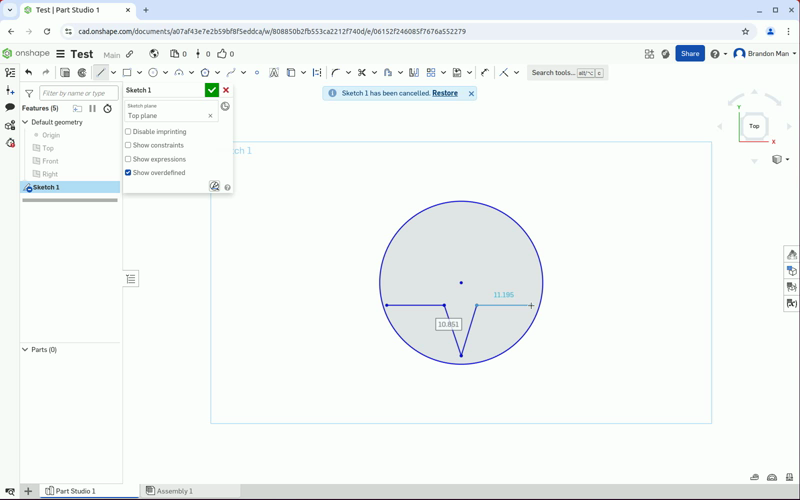
key_down(shift)
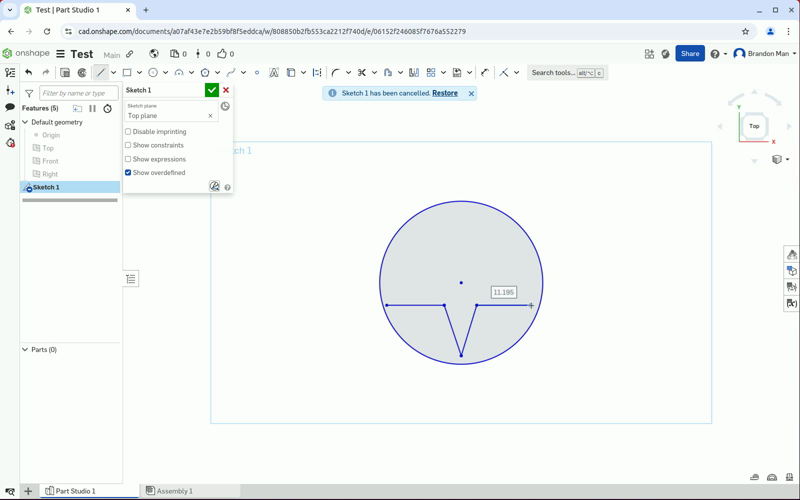
mouse_move(561, 305)
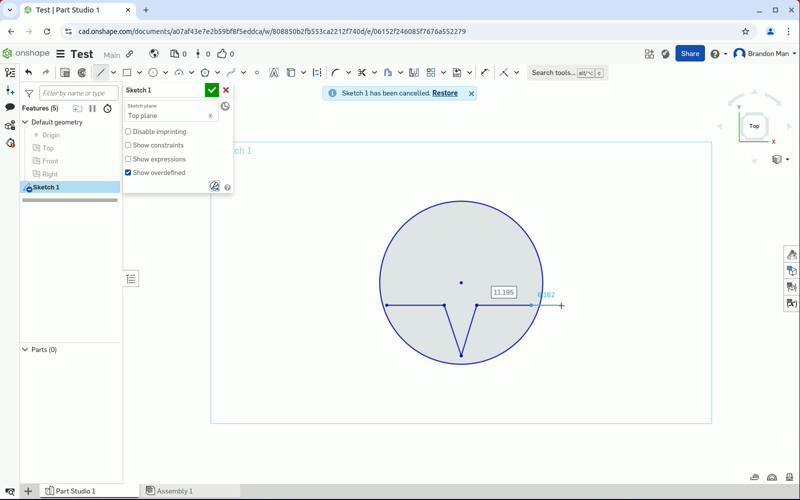
mouse_move(486, 274)
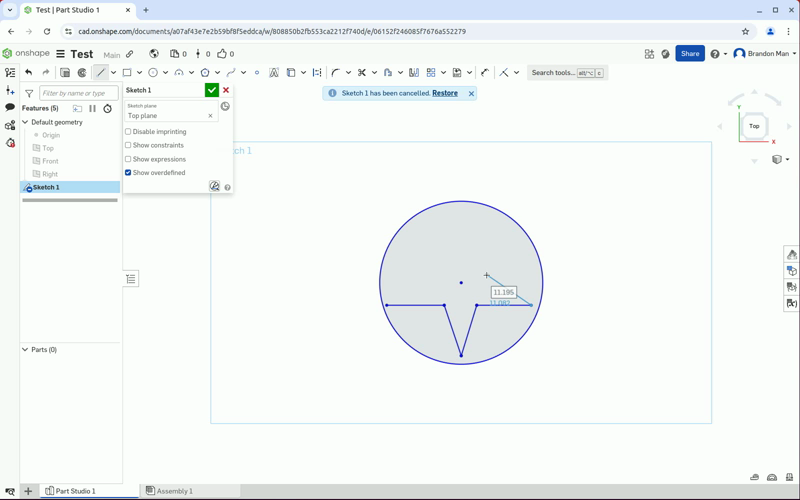
click(486, 274)
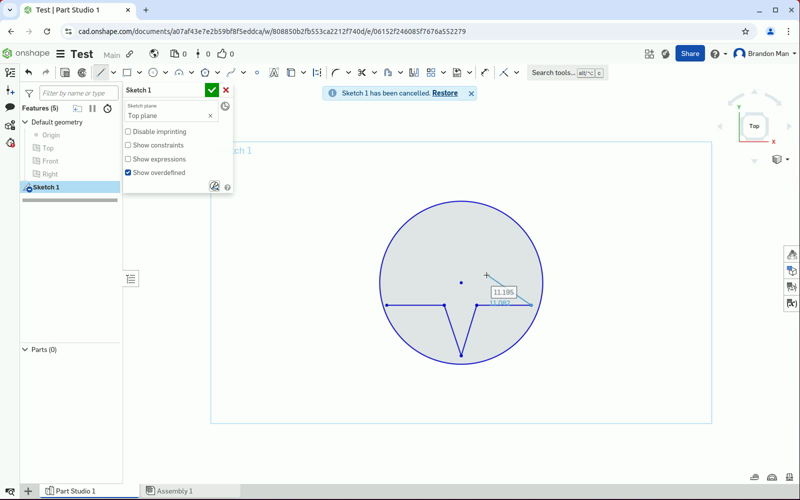
key_up(shift)
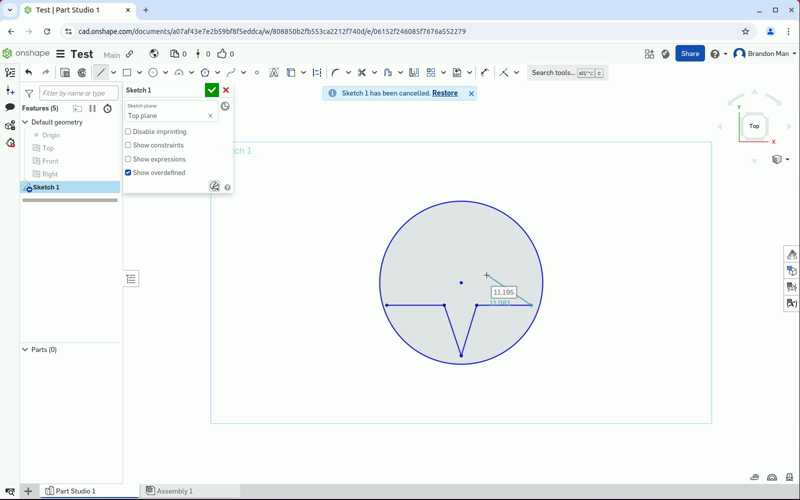
key_down(shift)
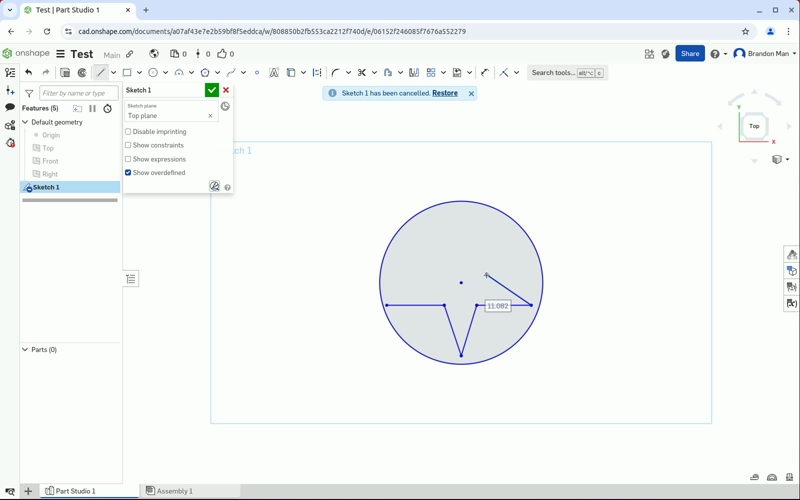
mouse_move(516, 274)
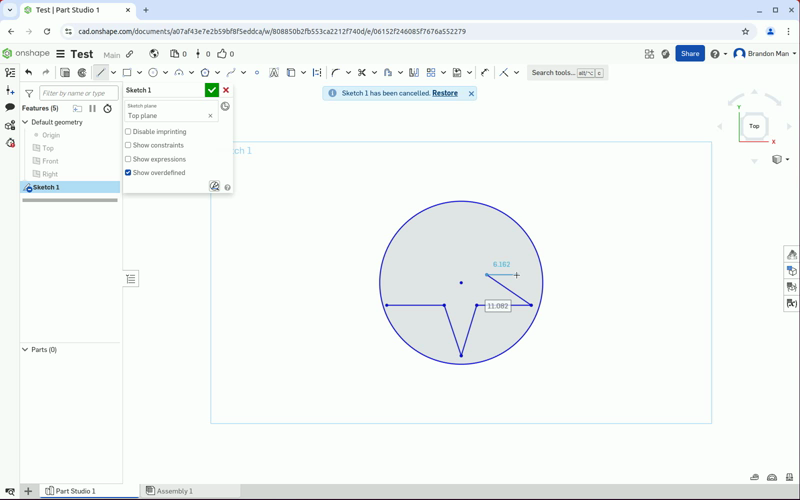
mouse_move(503, 223)
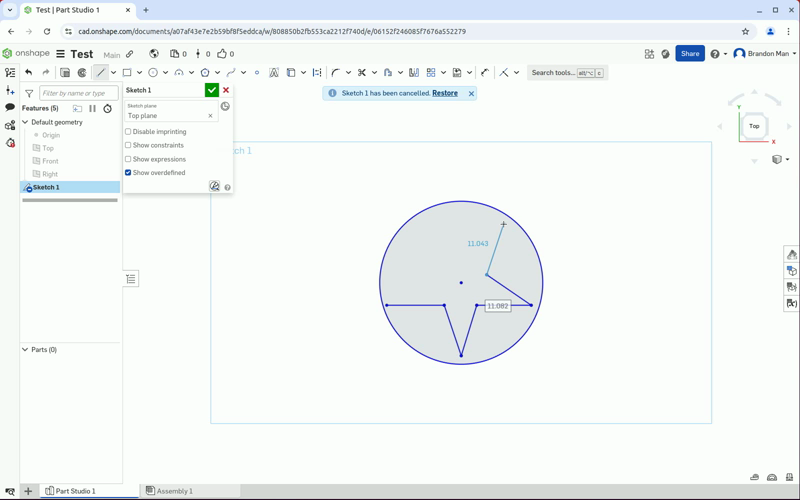
click(503, 223)
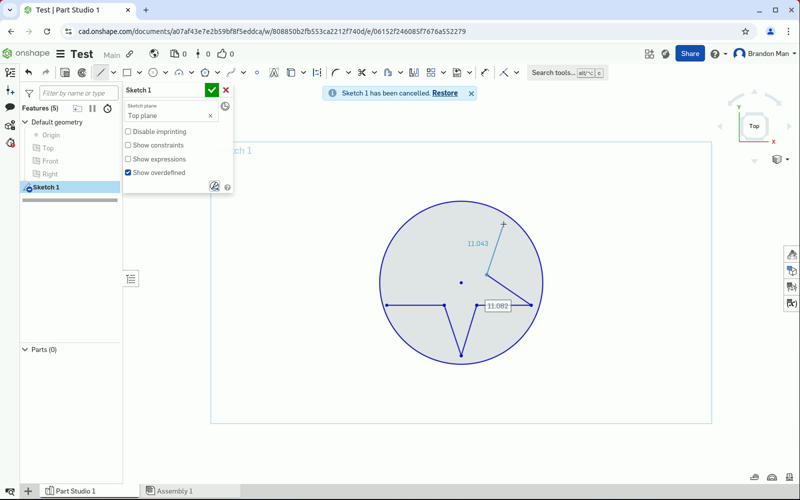
key_up(shift)
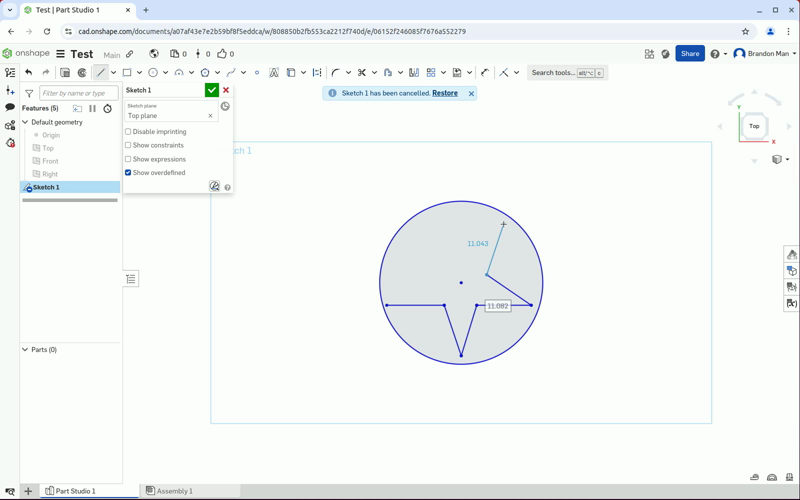
key_down(shift)
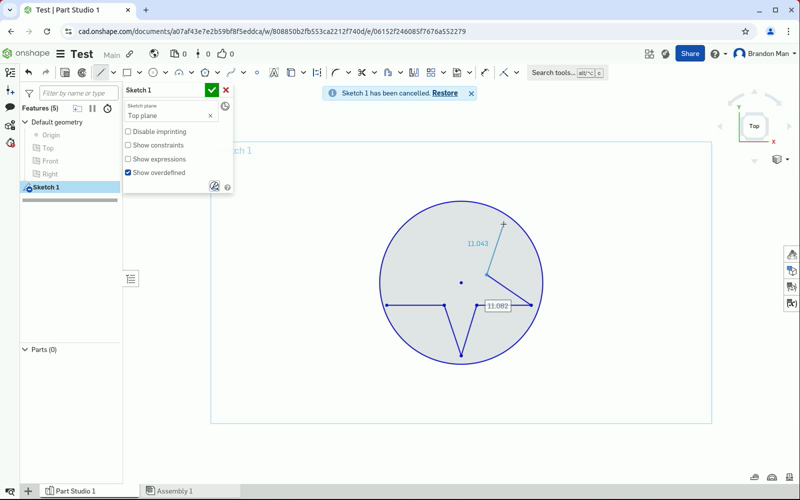
mouse_move(533, 223)
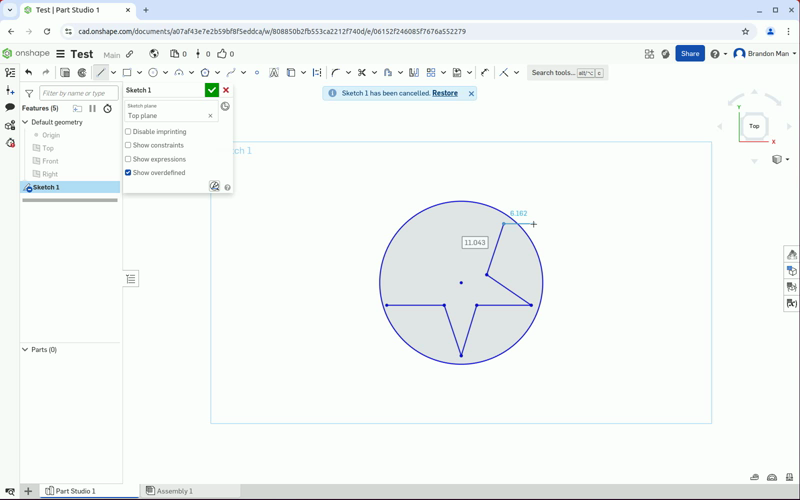
mouse_move(459, 254)
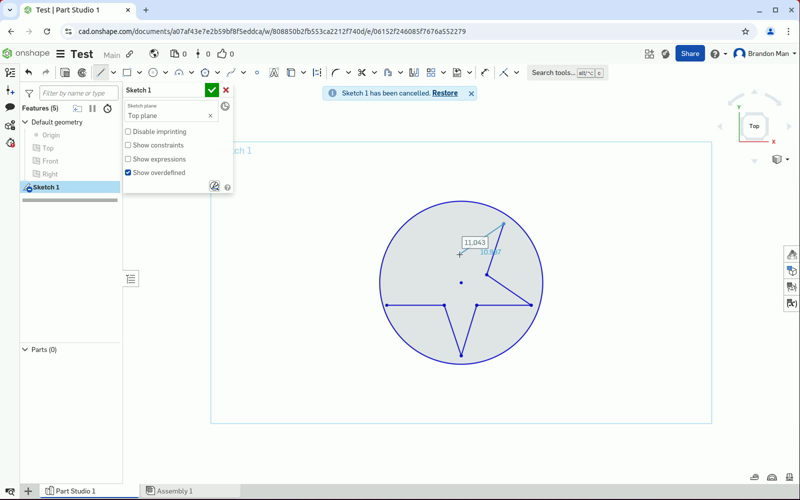
click(459, 254)
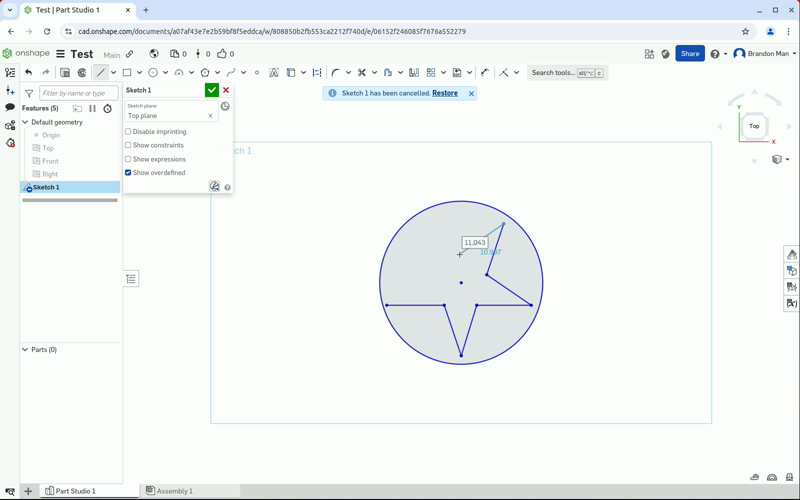
key_up(shift)
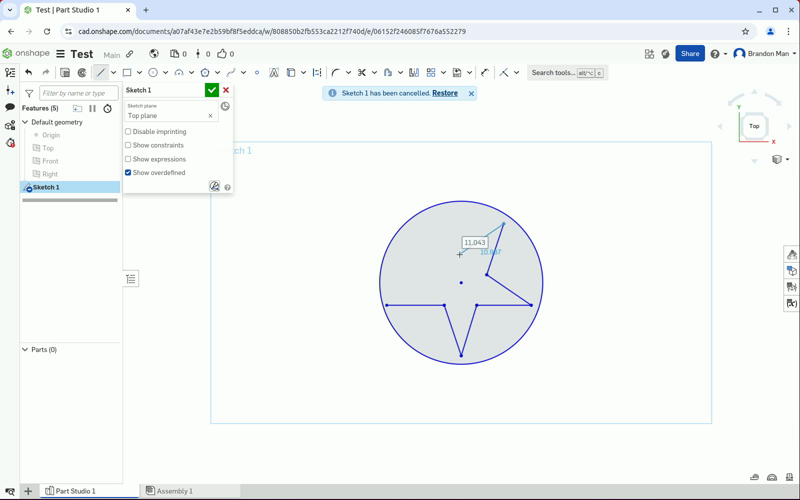
key_down(shift)
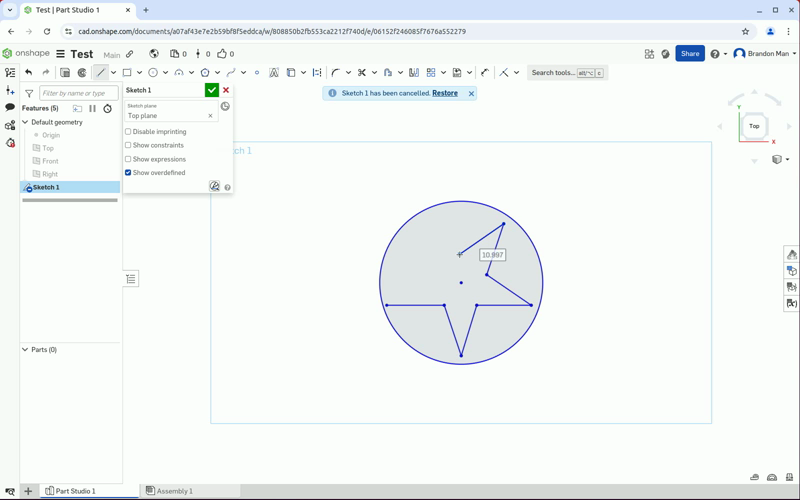
mouse_move(489, 254)
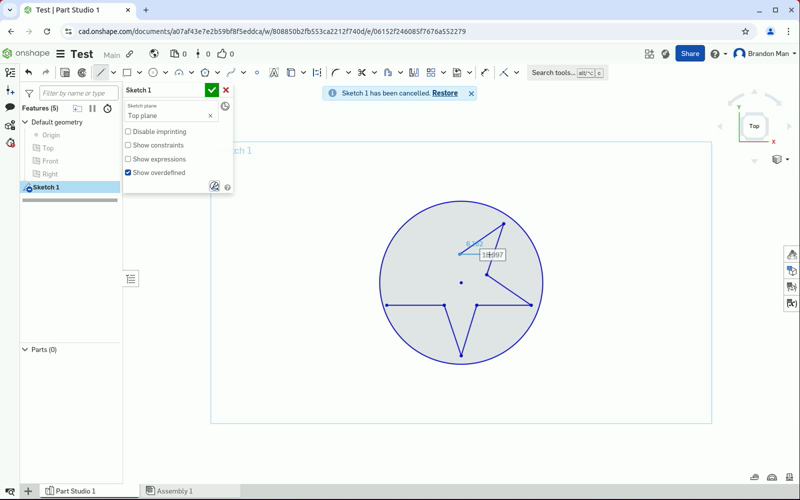
mouse_move(415, 221)
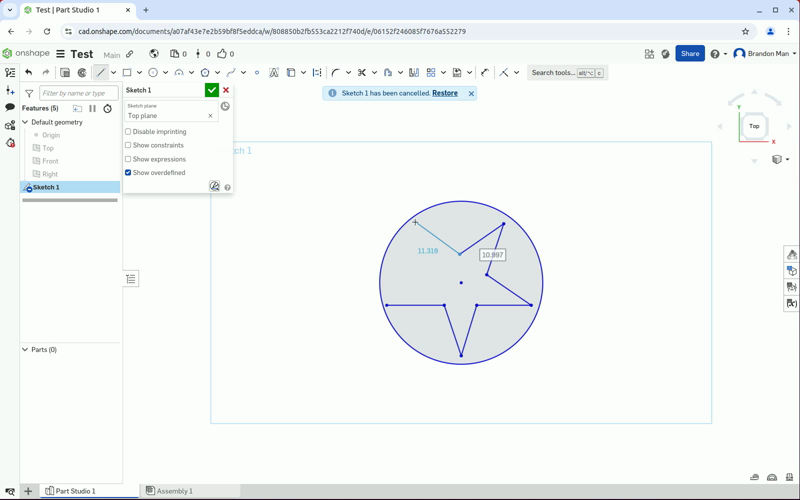
click(415, 221)
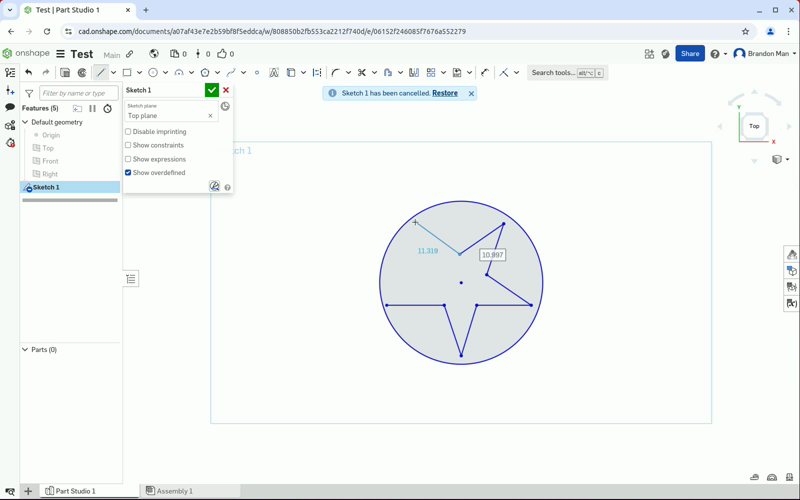
key_up(shift)
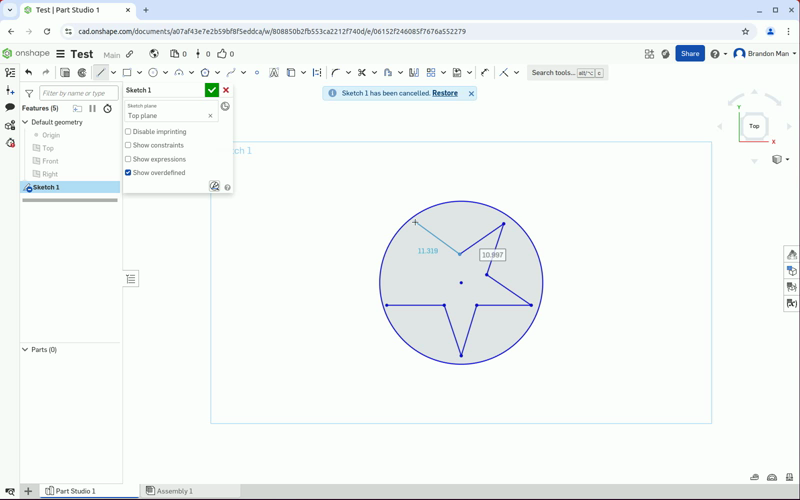
key_down(shift)
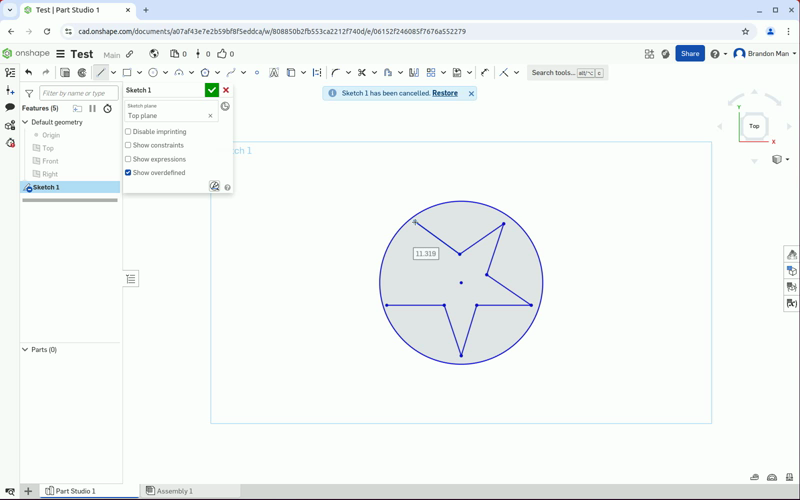
mouse_move(445, 221)
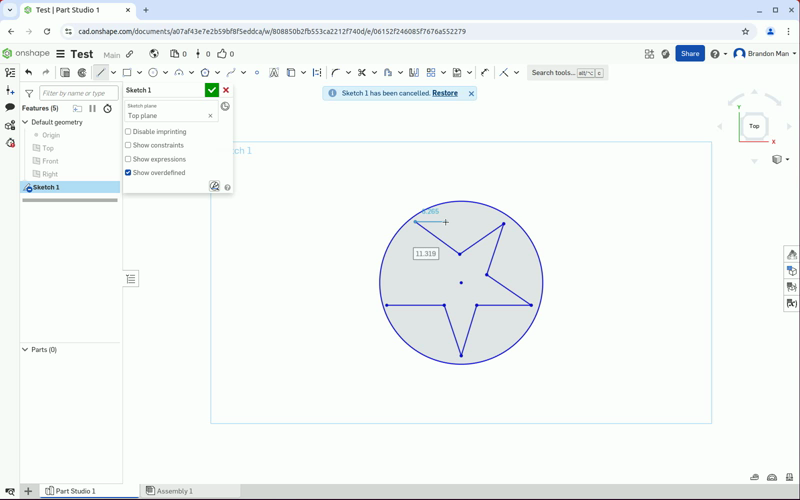
mouse_move(432, 272)
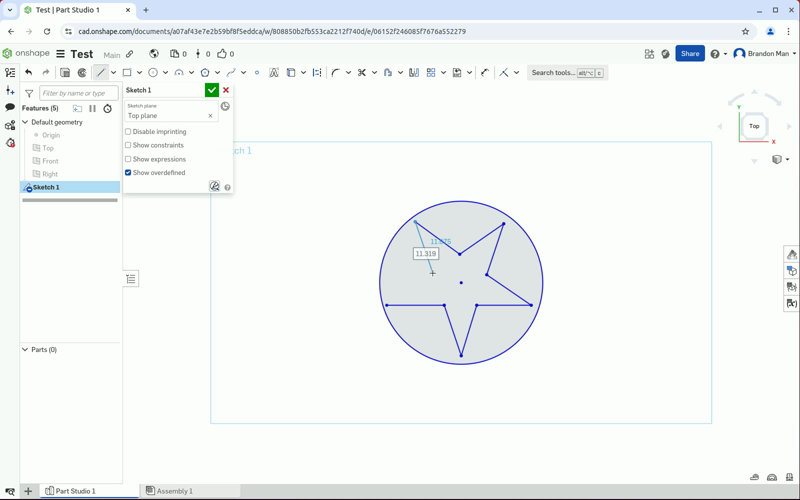
click(432, 272)
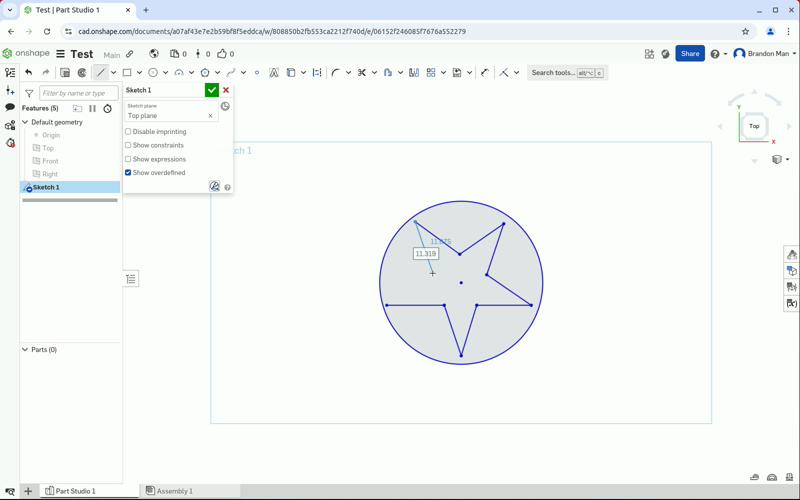
key_up(shift)
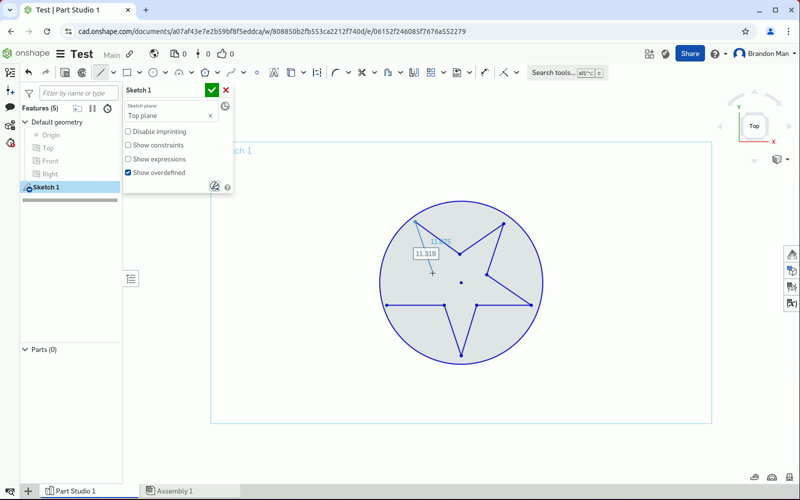
mouse_move(462, 272)
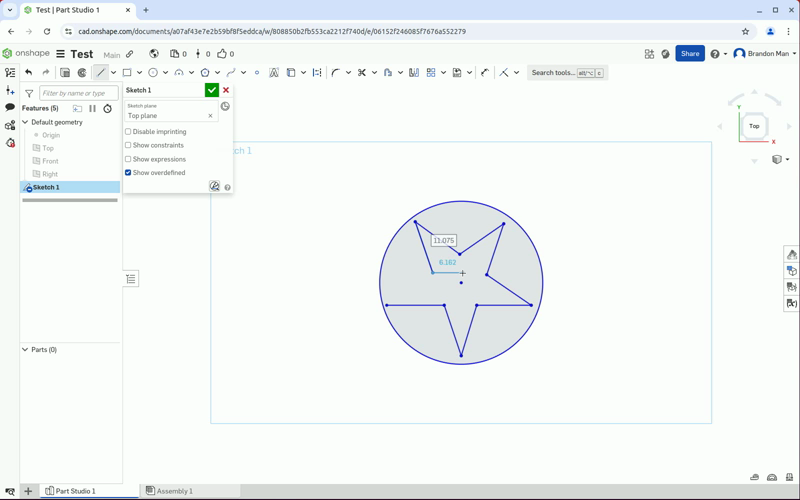
key_down(shift)
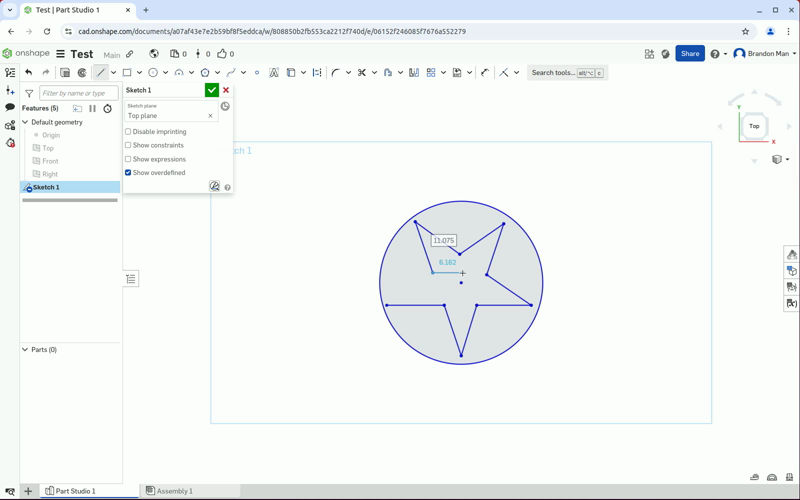
mouse_move(386, 305)
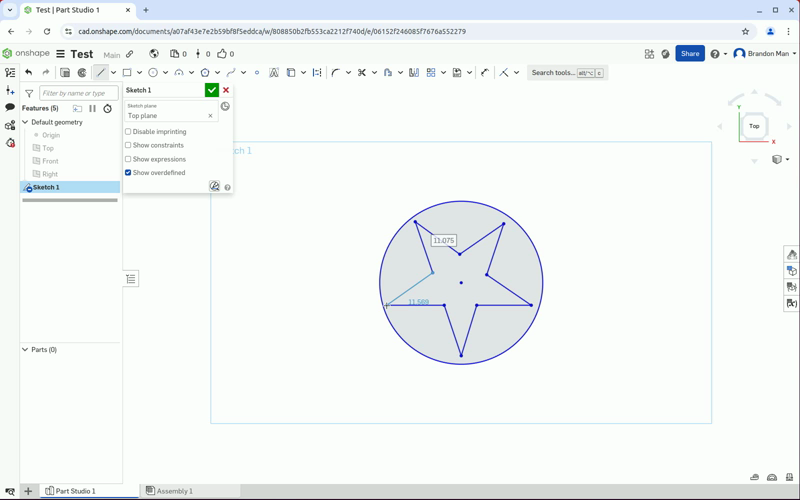
key_up(shift)
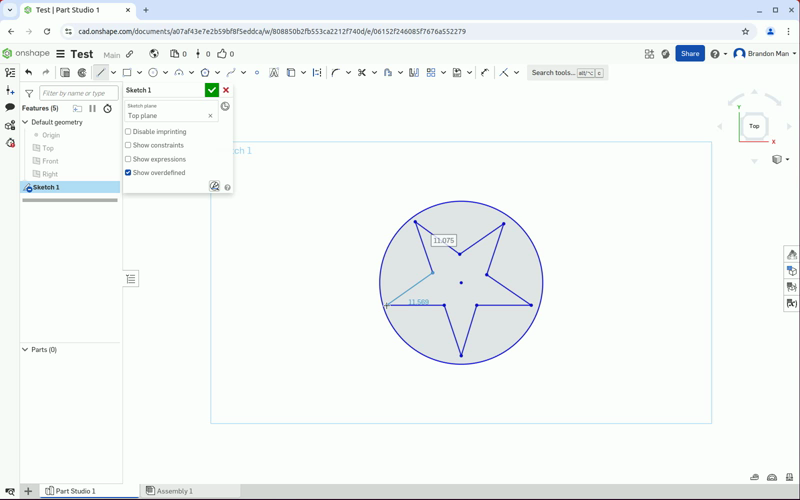
click(386, 305)
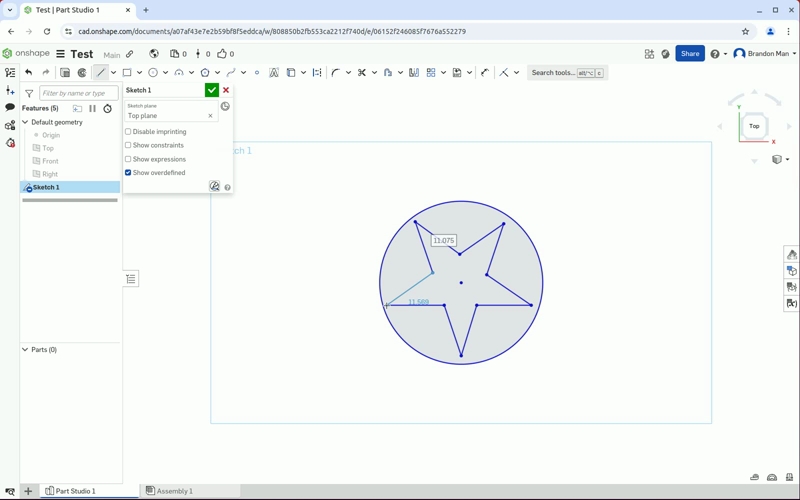
key(esc)
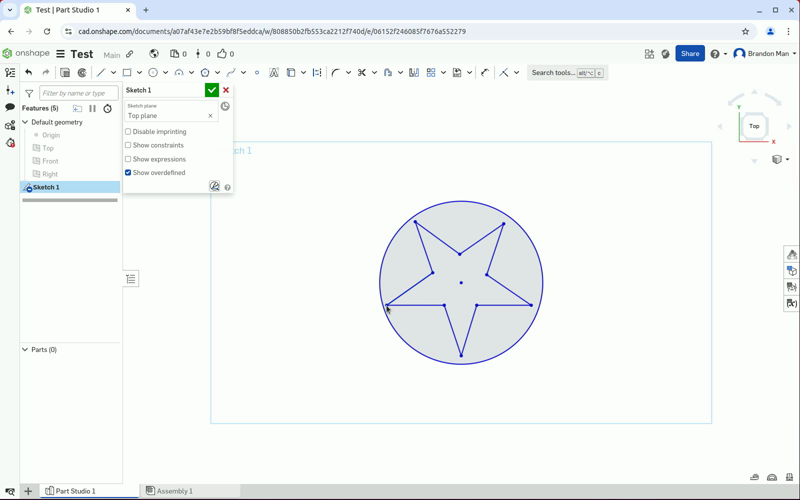
mouse_move(476, 213)
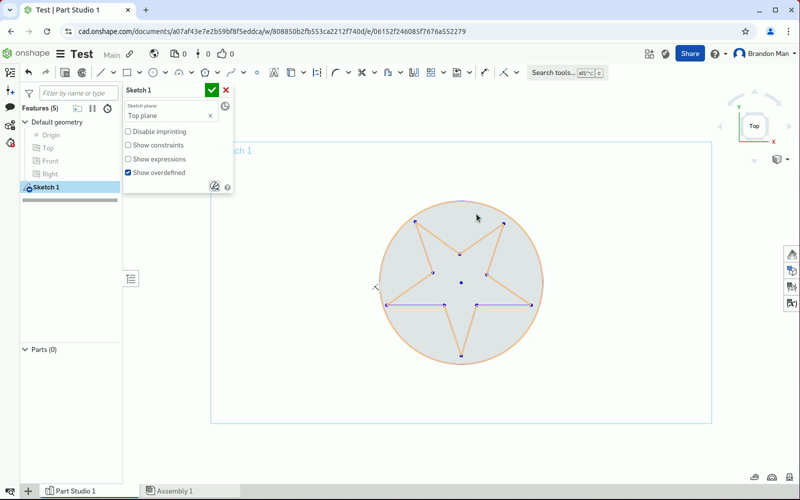
click(476, 213)
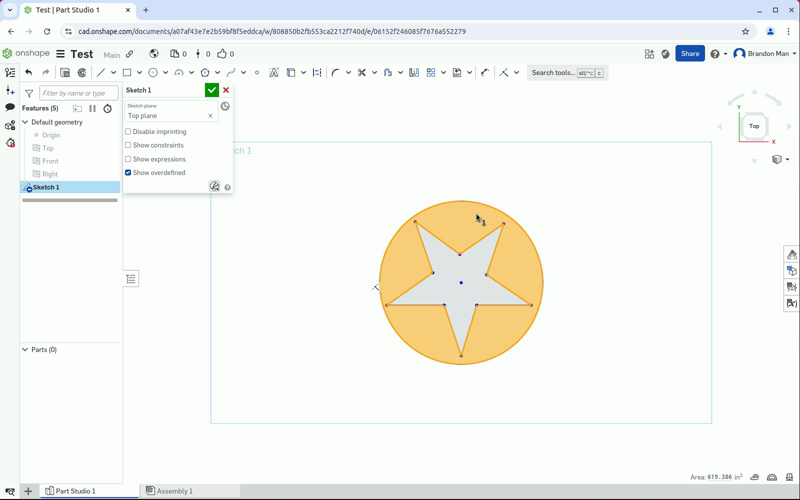
mouse_move(73, 352)
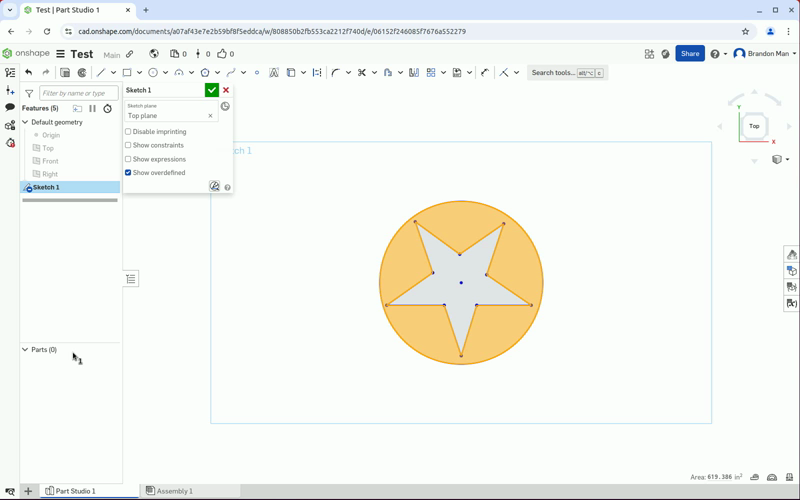
key(shift+y)
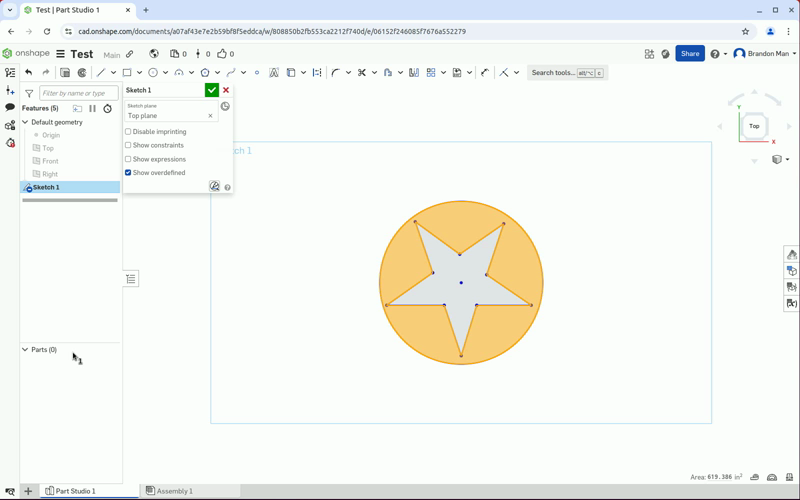
key(shift+e)
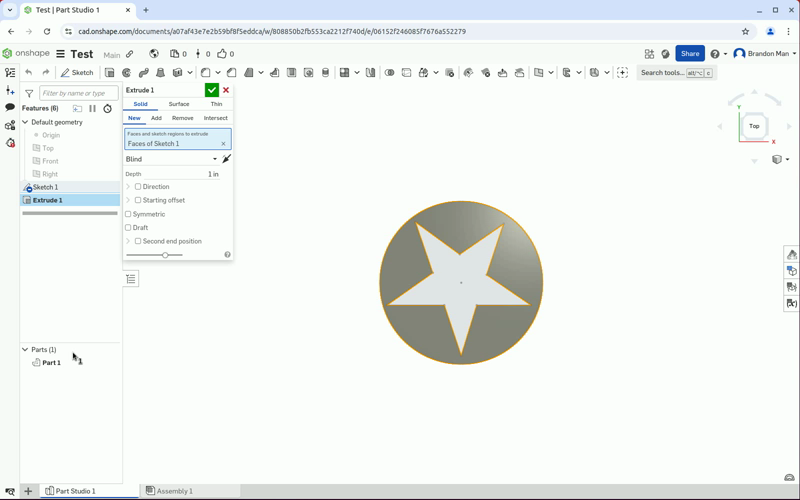
mouse_move(143, 106)
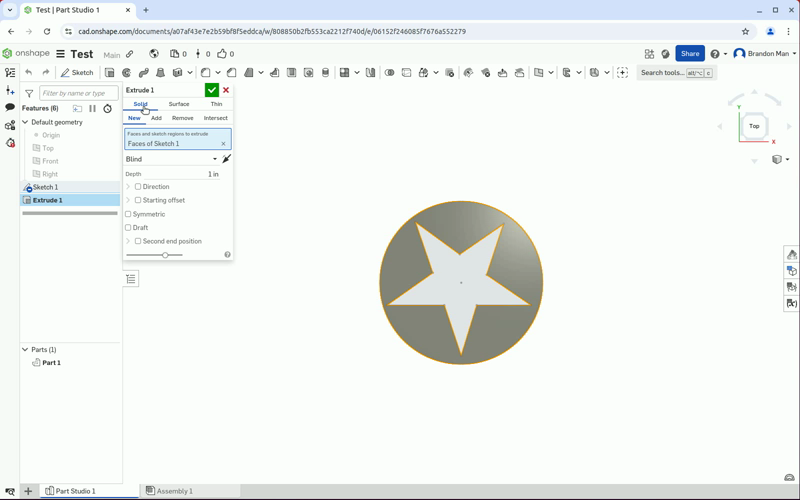
click(143, 106)
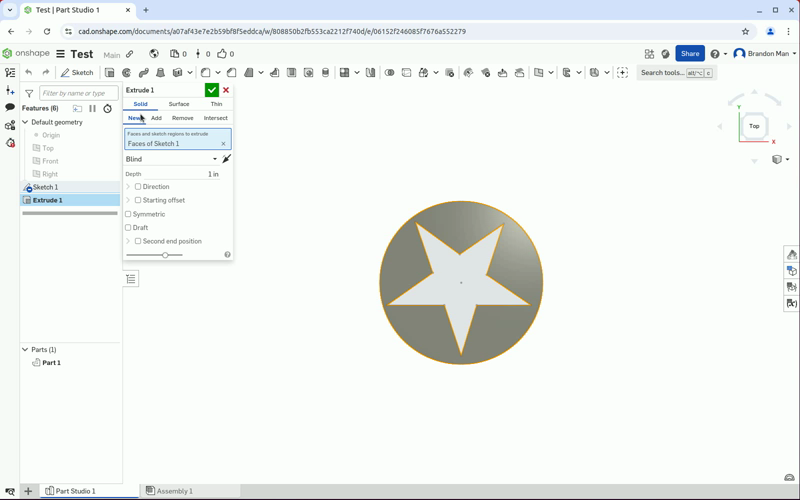
mouse_move(137, 120)
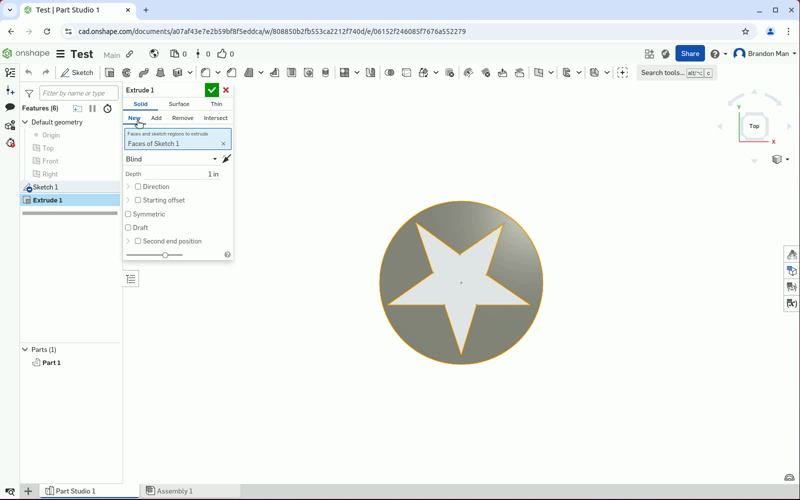
click(137, 120)
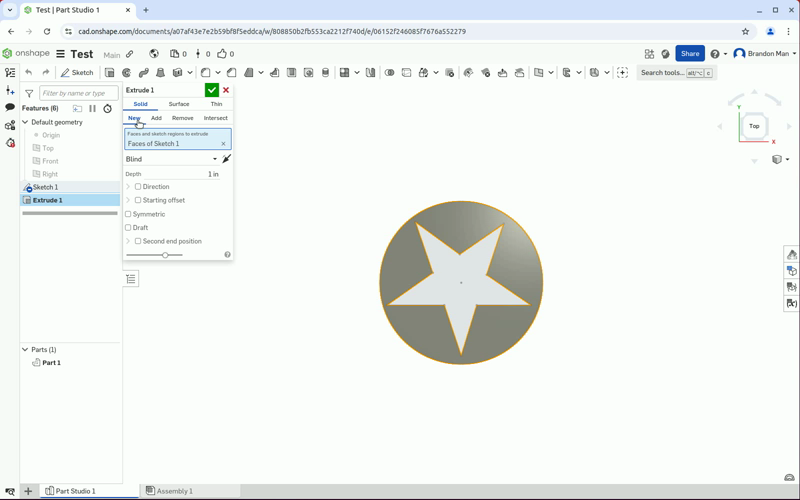
key(tab, 4)
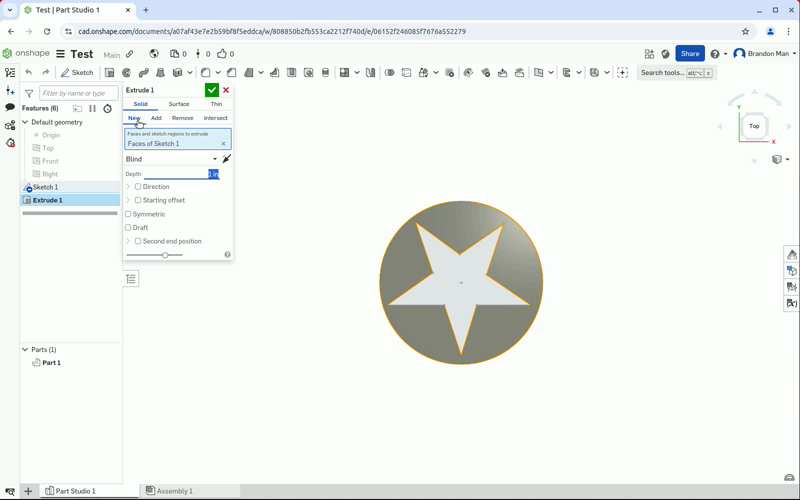
text(1.685)
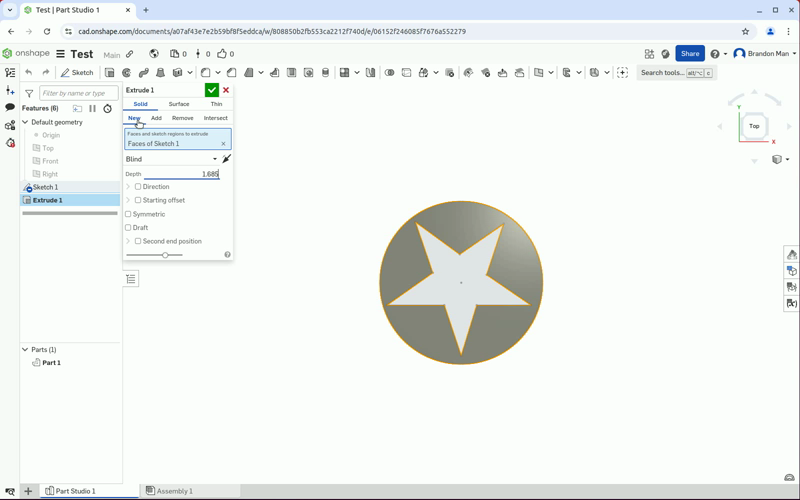
key(enter)
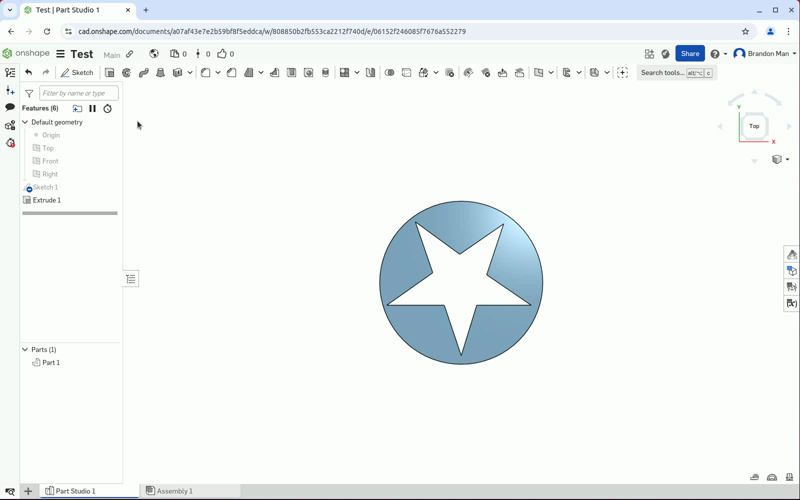
key(shift+h)
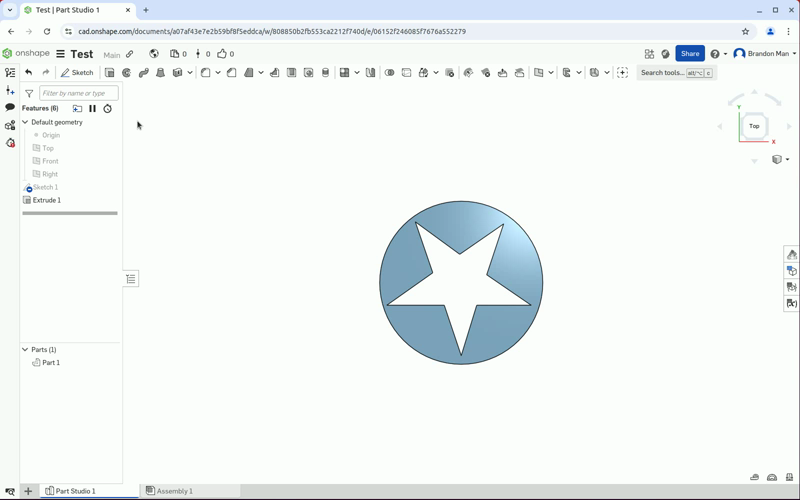
key(shift+h)
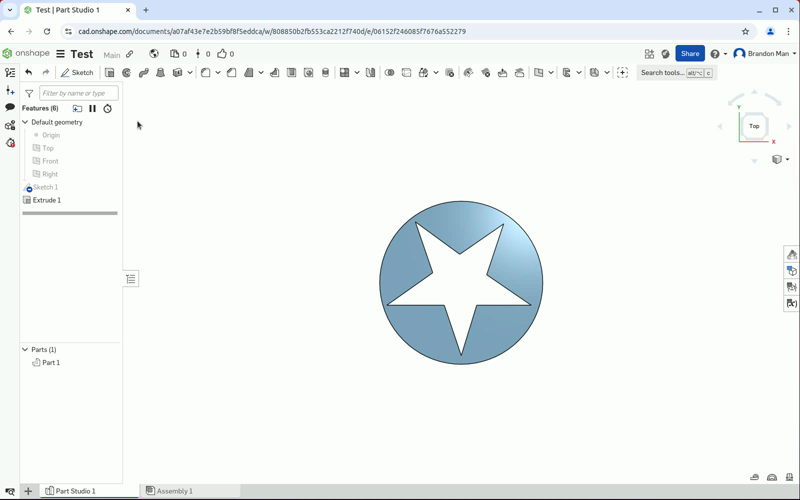
mouse_move(73, 189)
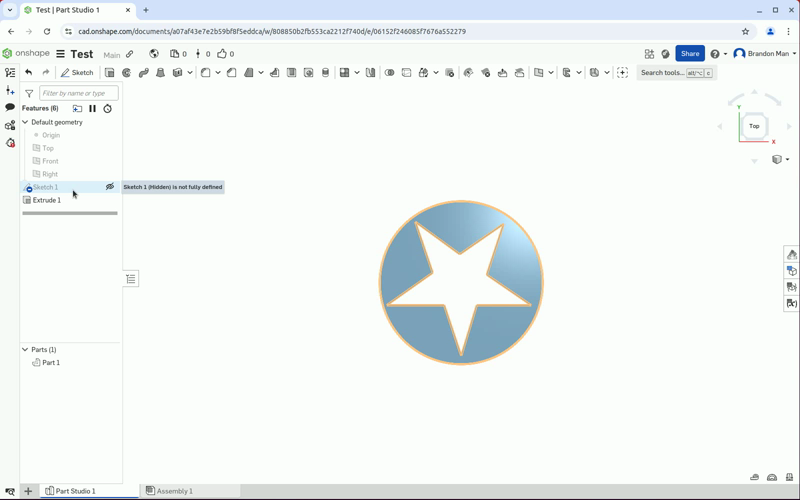
click(73, 189)
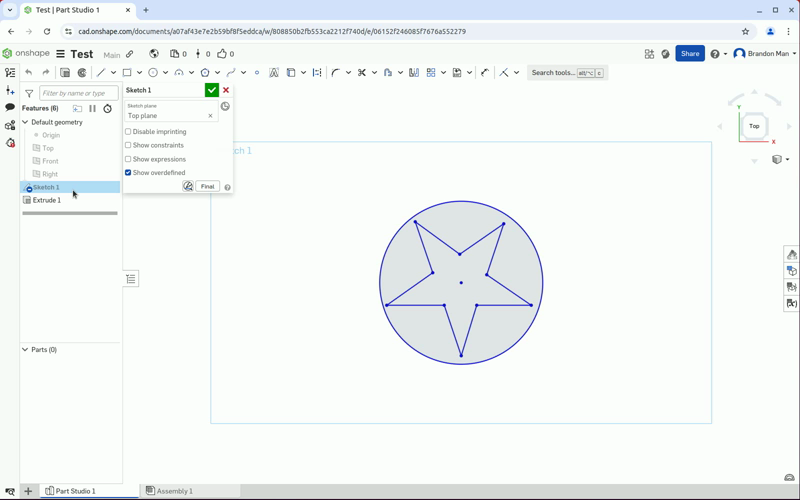
mouse_move(229, 92)
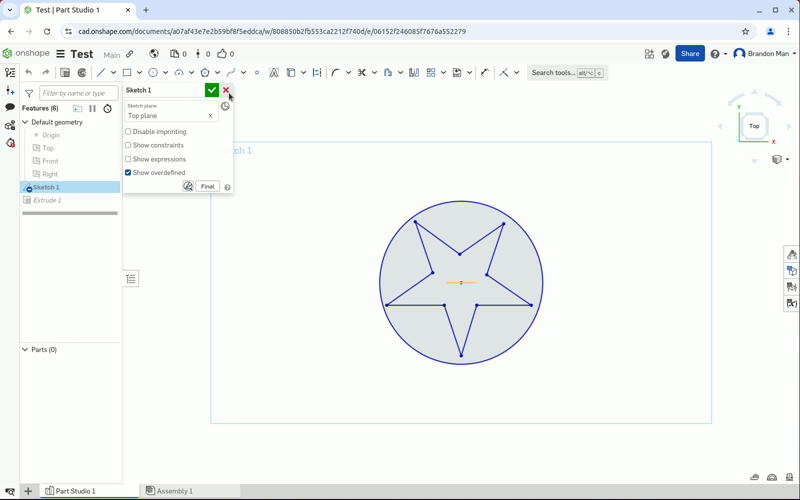
click(229, 92)
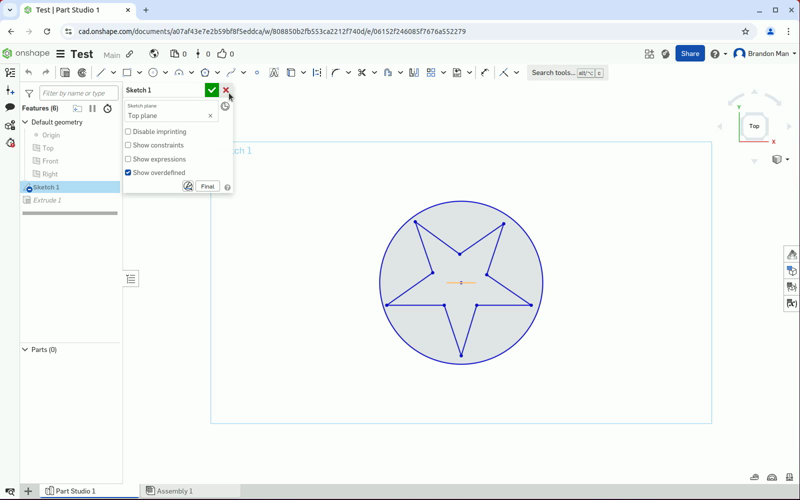
key(shift+s)
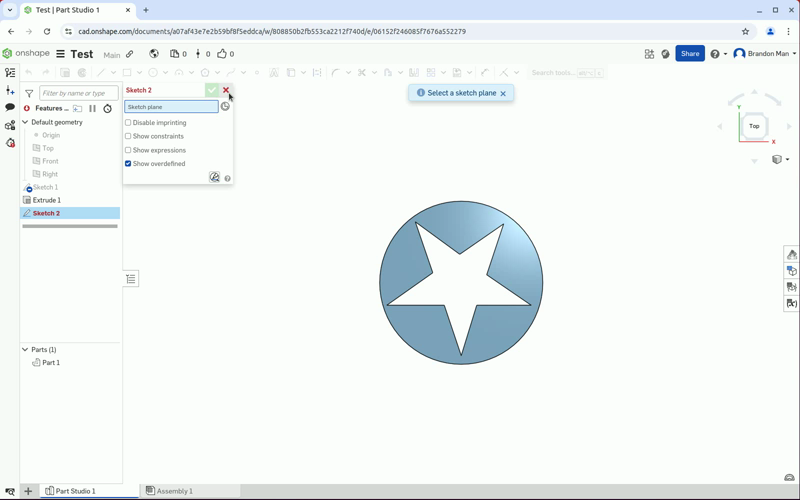
mouse_move(73, 150)
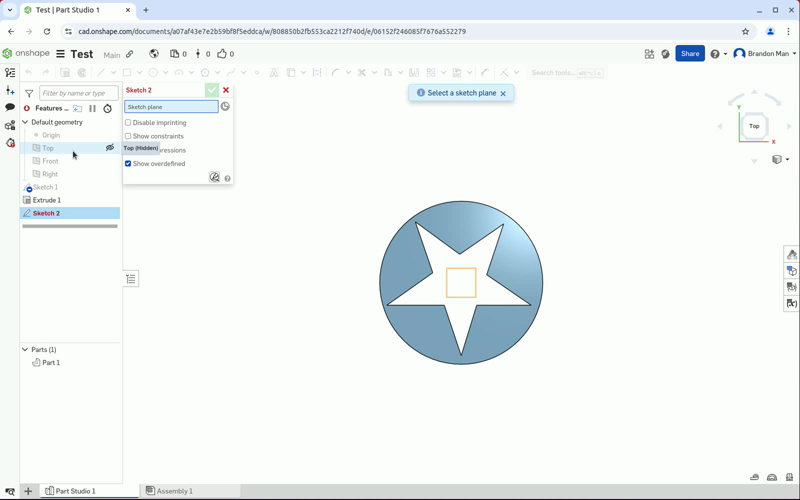
click(73, 150)
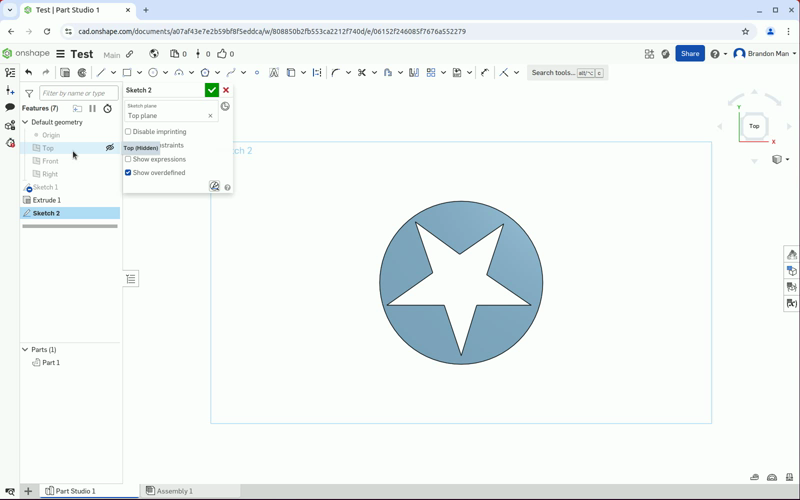
mouse_move(73, 352)
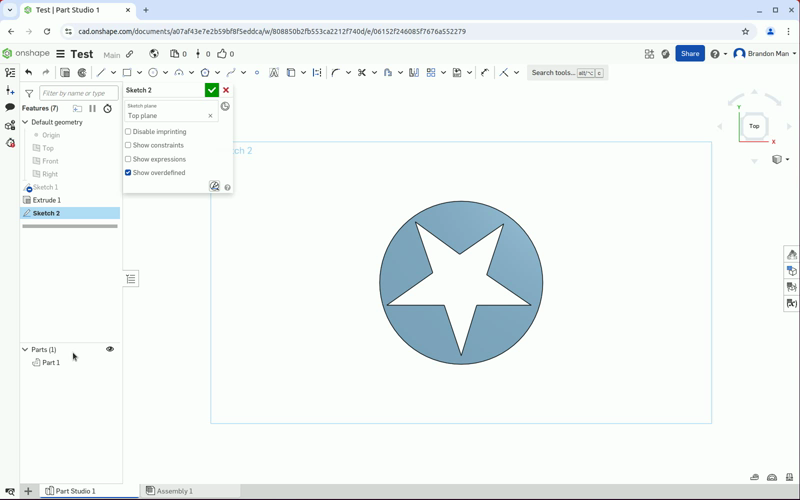
key(y)
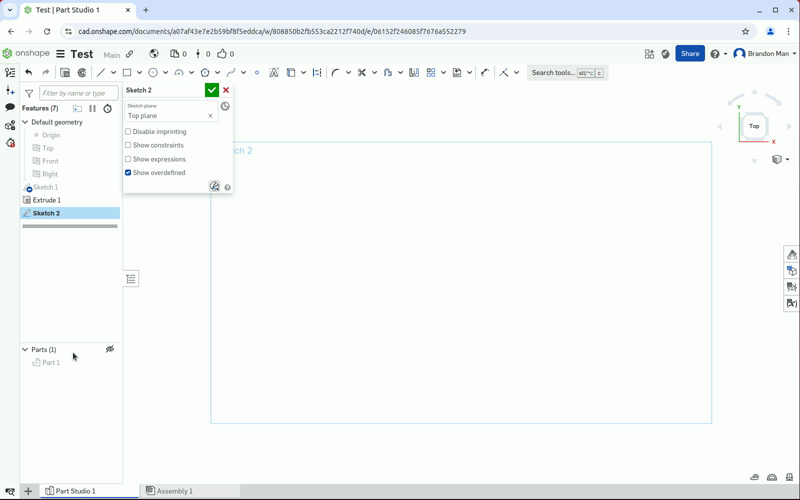
key(l)
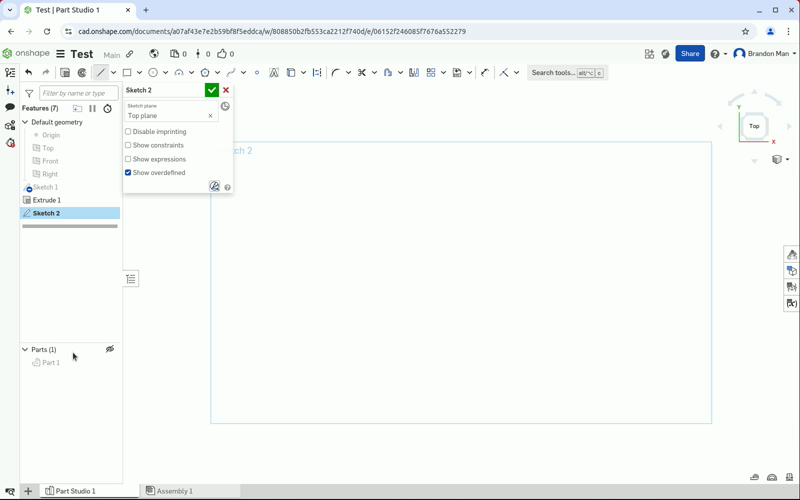
key_down(shift)
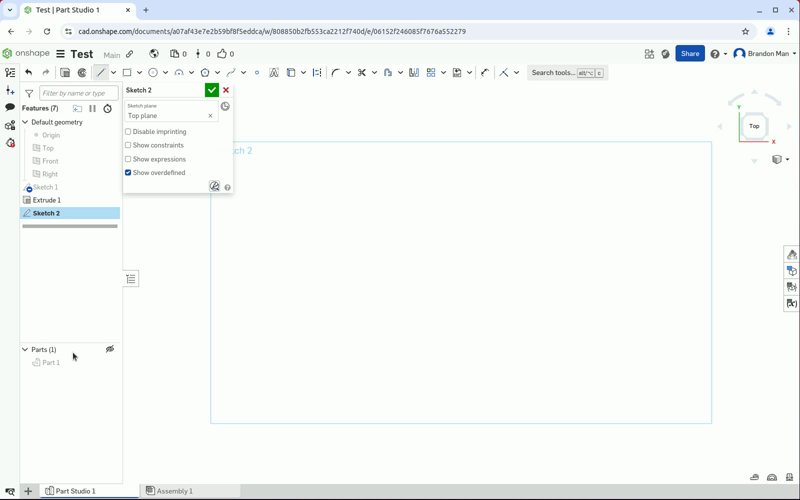
mouse_move(460, 253)
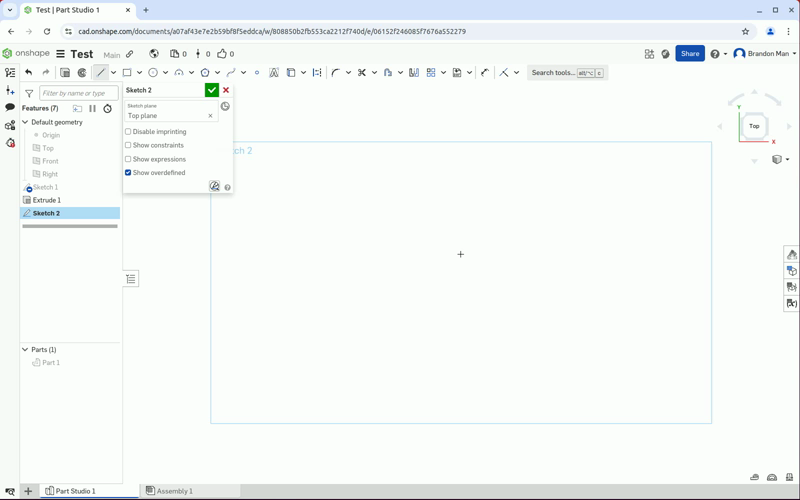
click(460, 253)
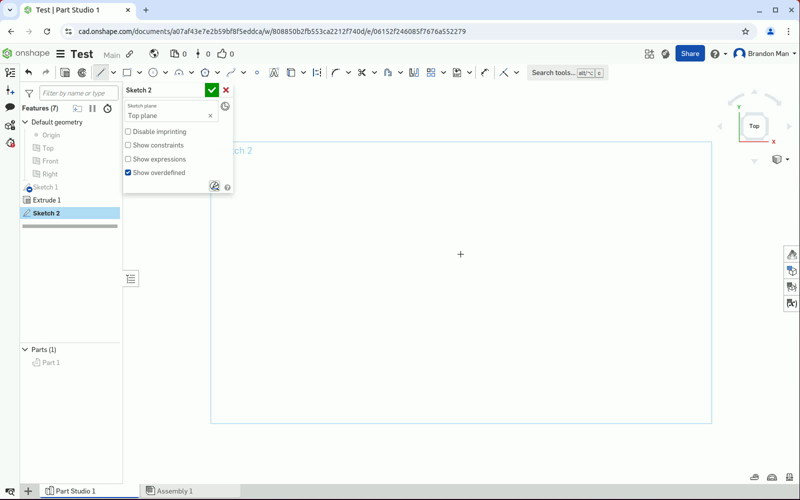
key_up(shift)
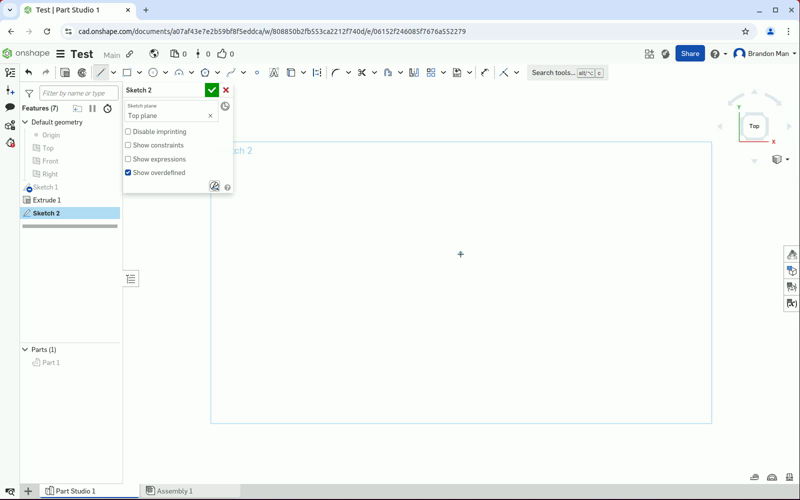
key_down(shift)
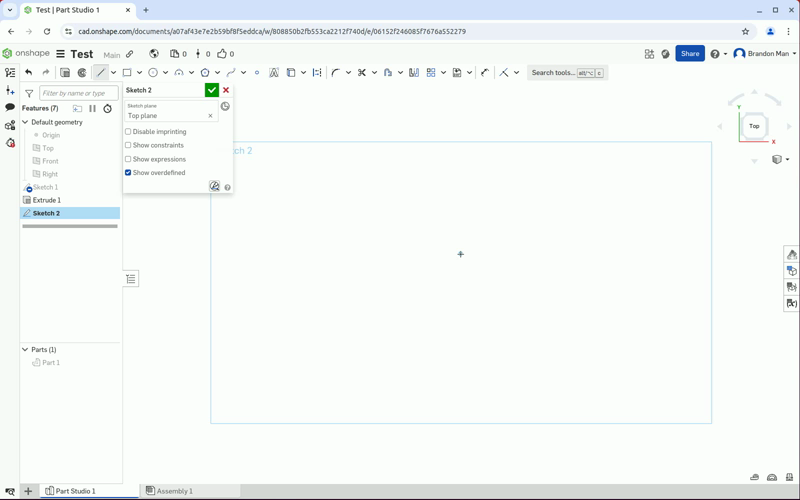
mouse_move(490, 253)
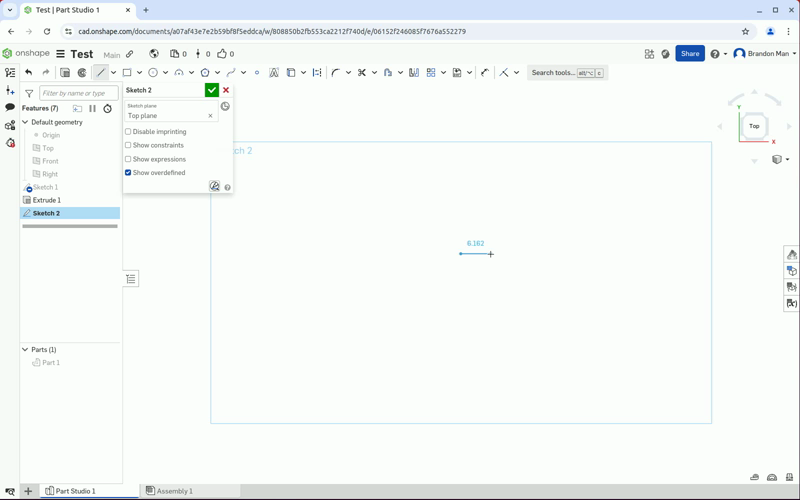
mouse_move(489, 274)
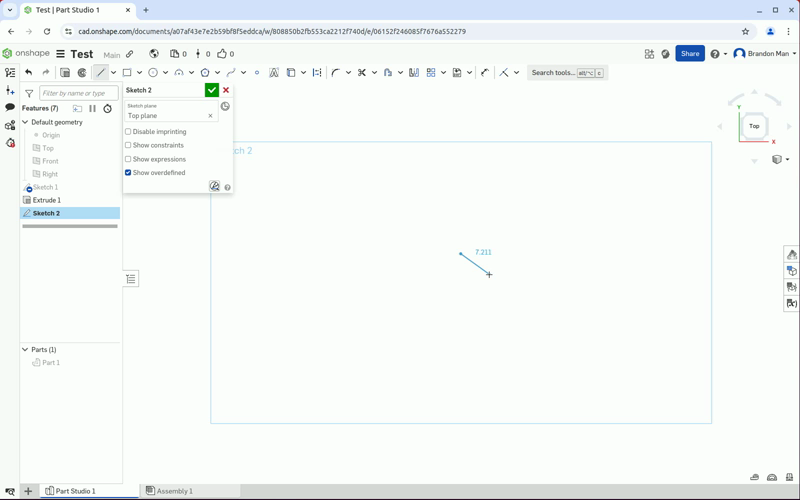
click(489, 274)
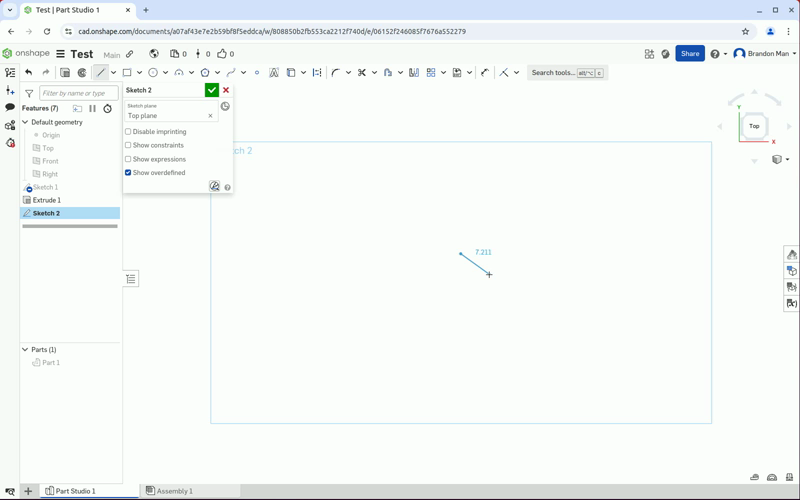
key_up(shift)
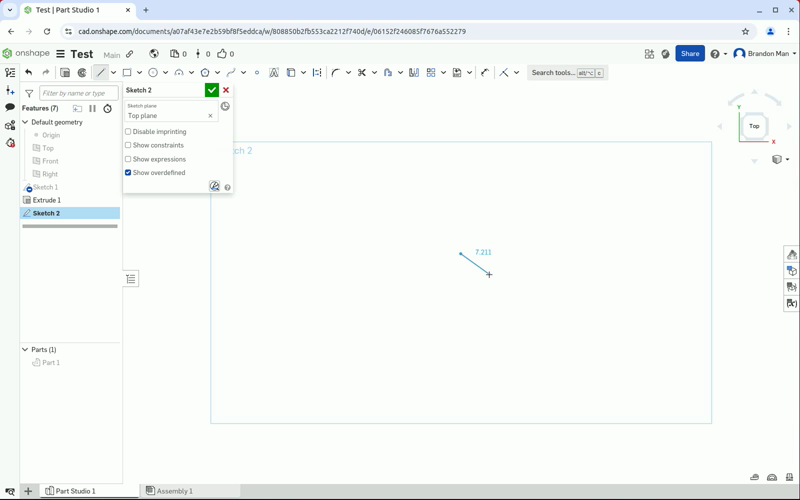
key_down(shift)
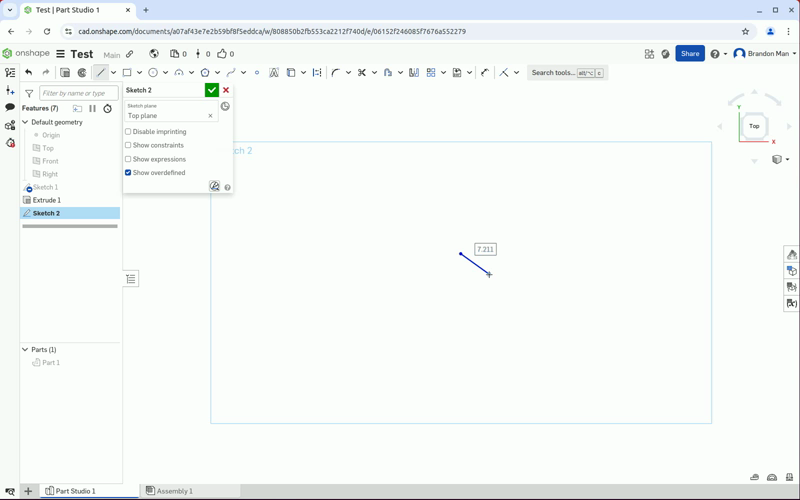
mouse_move(519, 274)
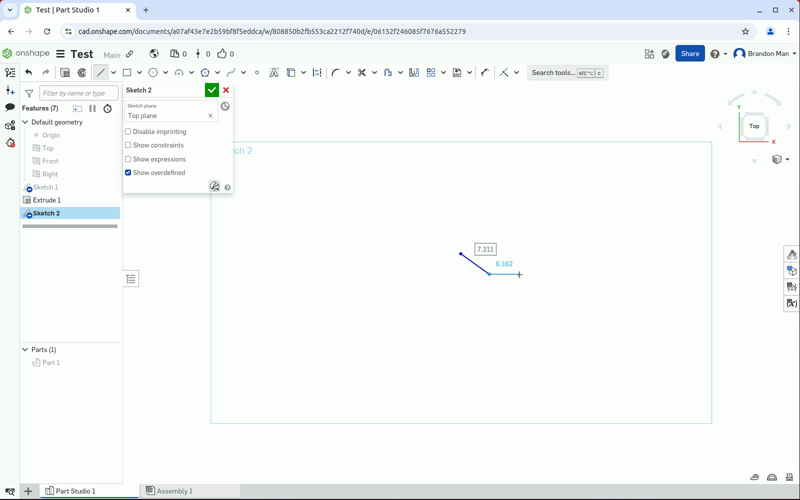
mouse_move(506, 221)
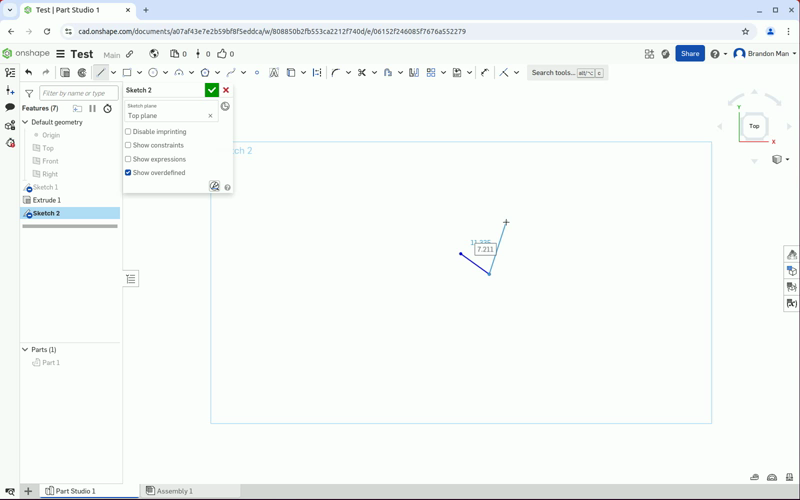
click(506, 221)
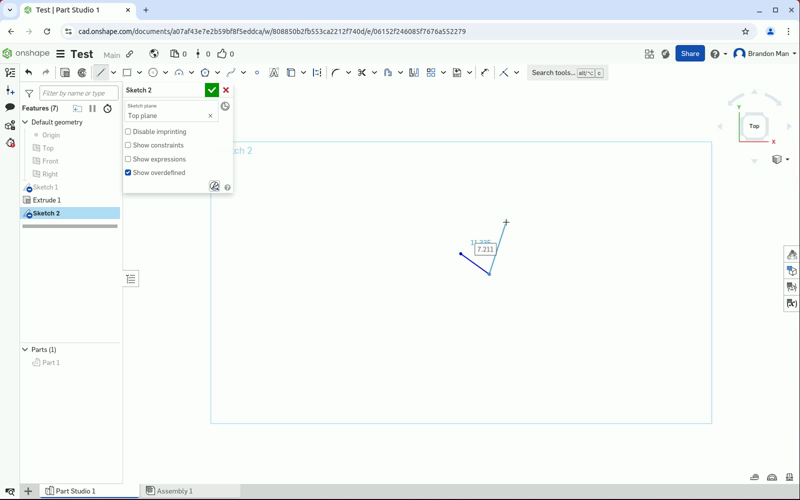
key_up(shift)
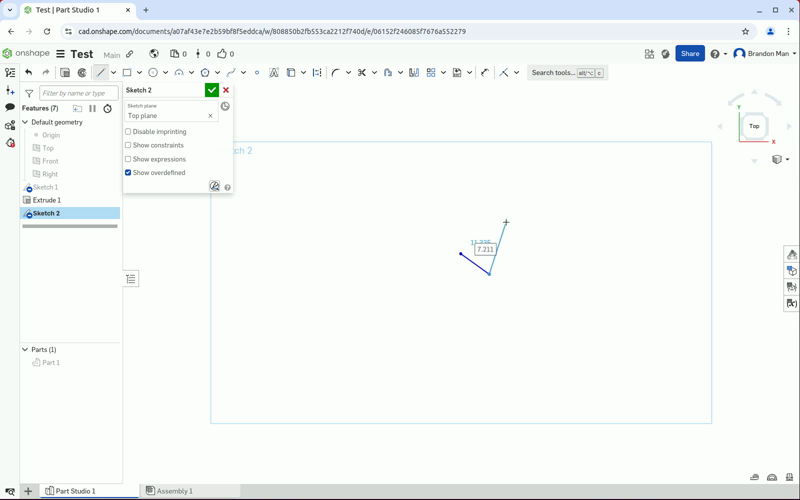
mouse_move(536, 221)
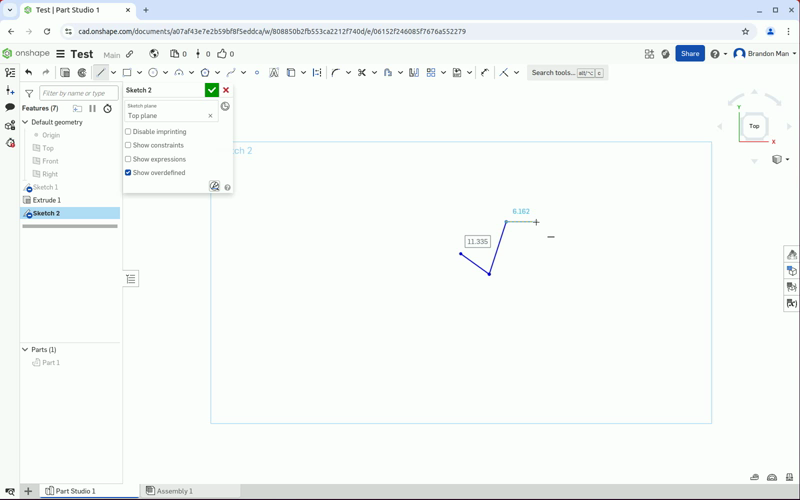
key_down(shift)
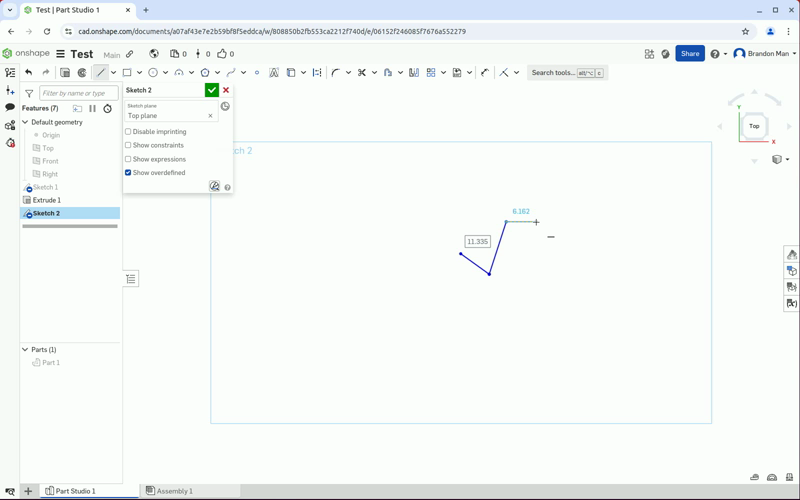
mouse_move(460, 253)
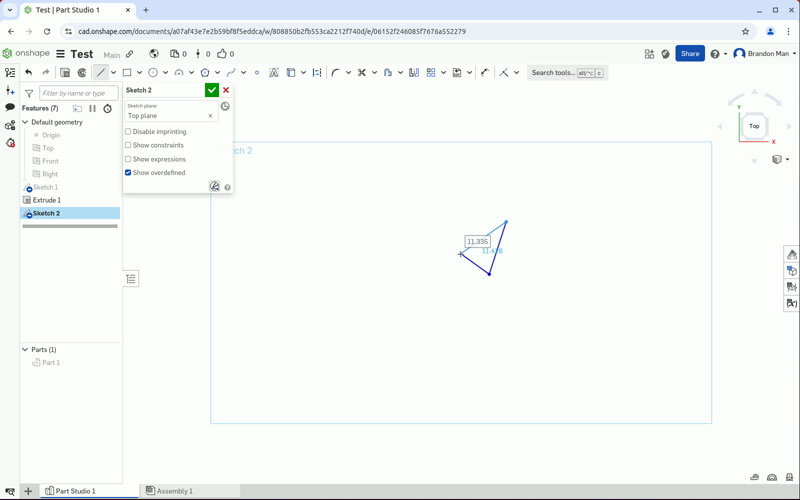
key_up(shift)
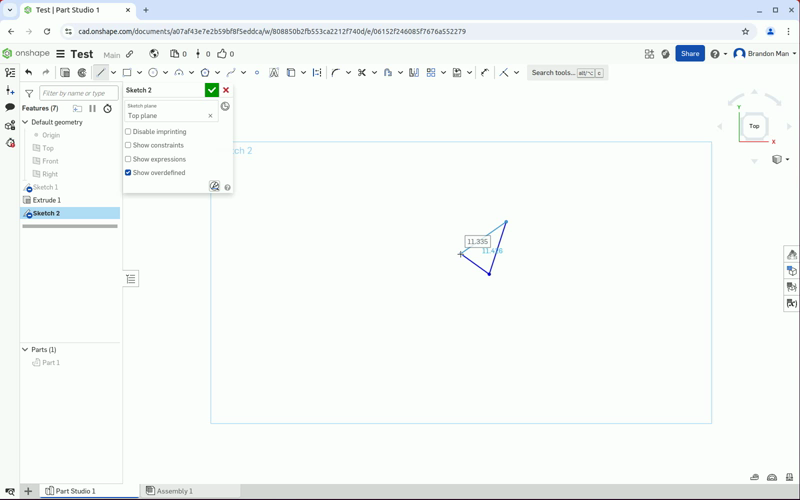
click(460, 253)
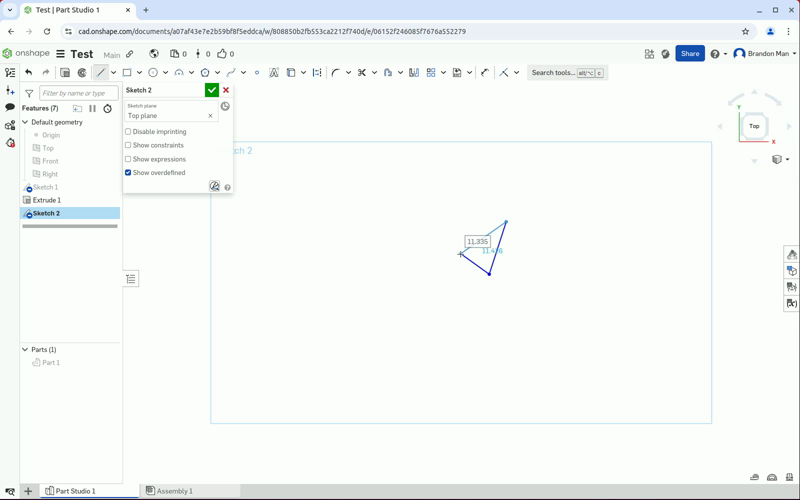
key(esc)
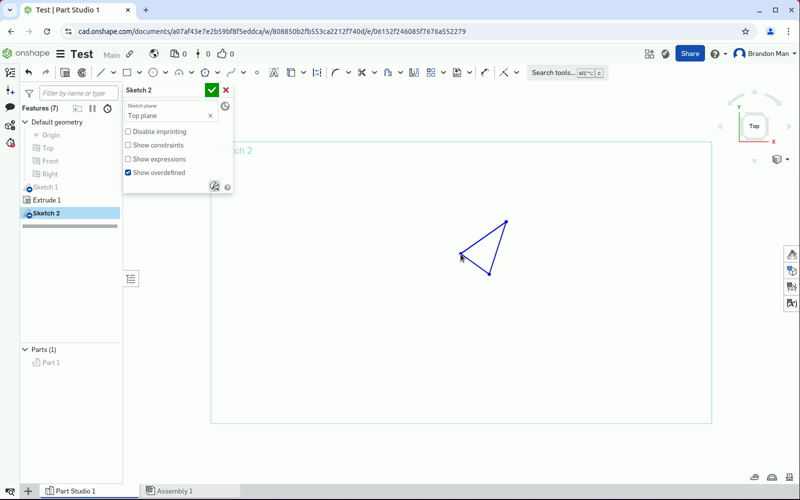
mouse_move(483, 267)
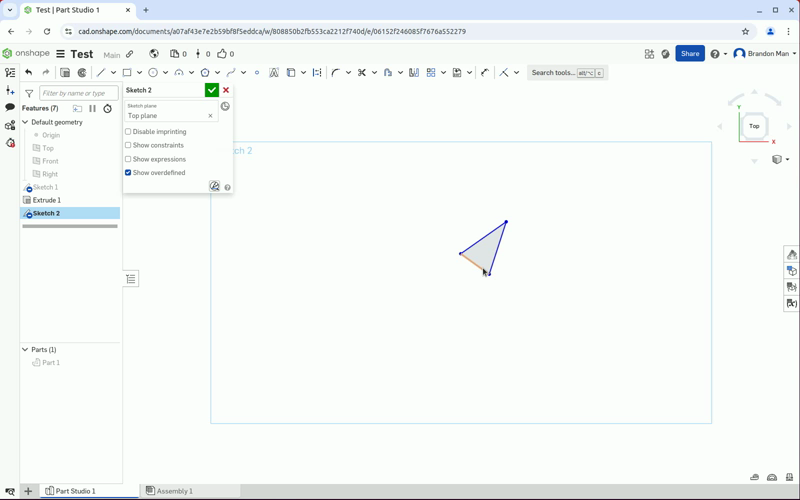
scroll(6)
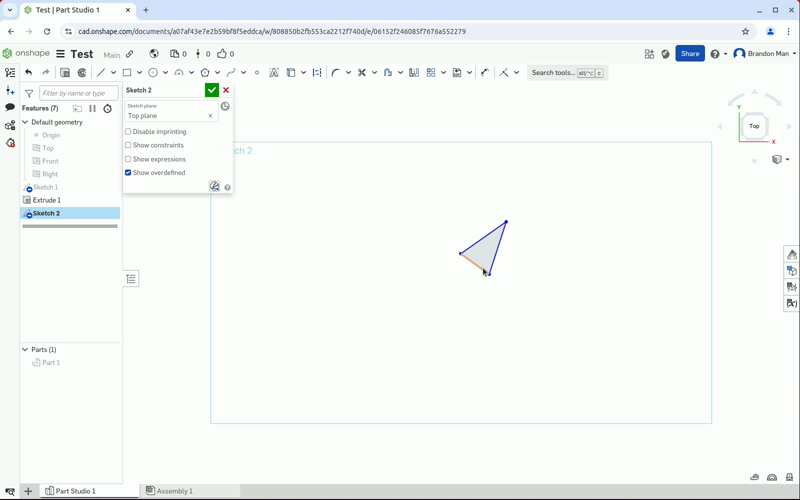
scroll(6)
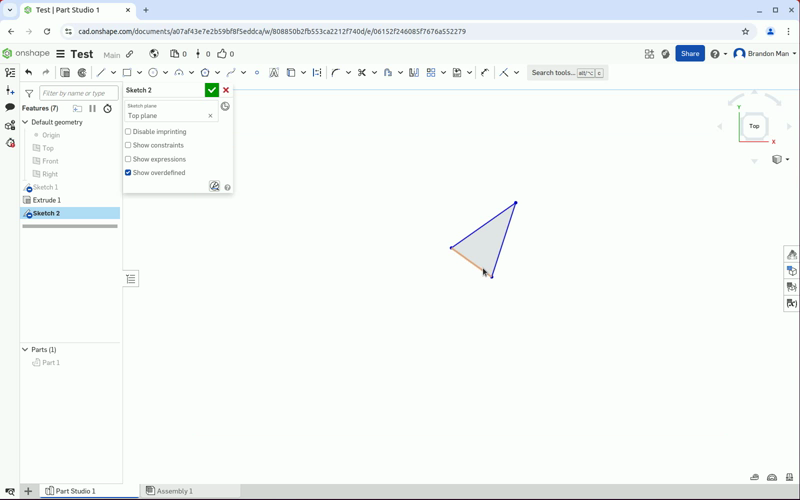
scroll(6)
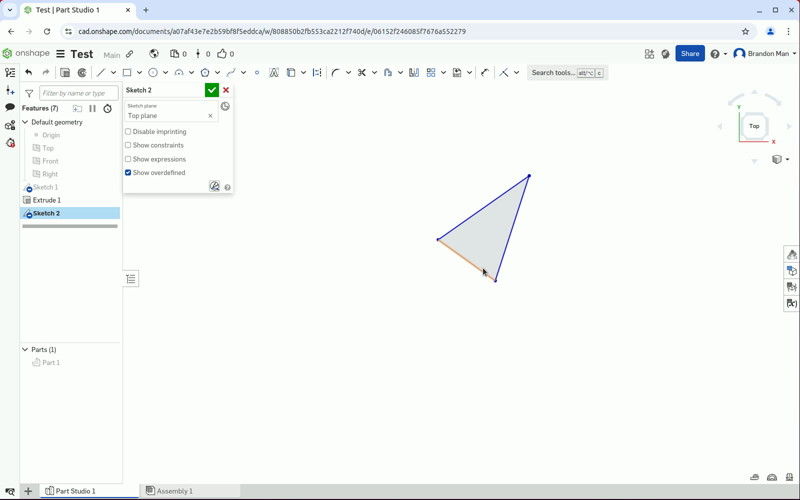
scroll(6)
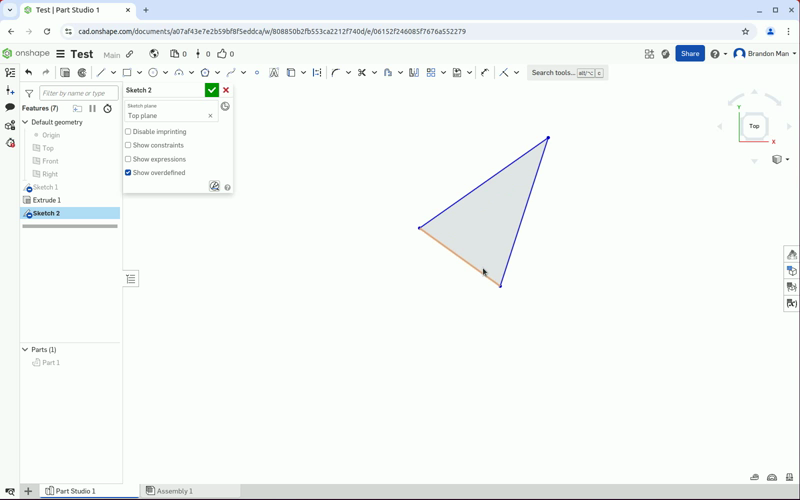
scroll(6)
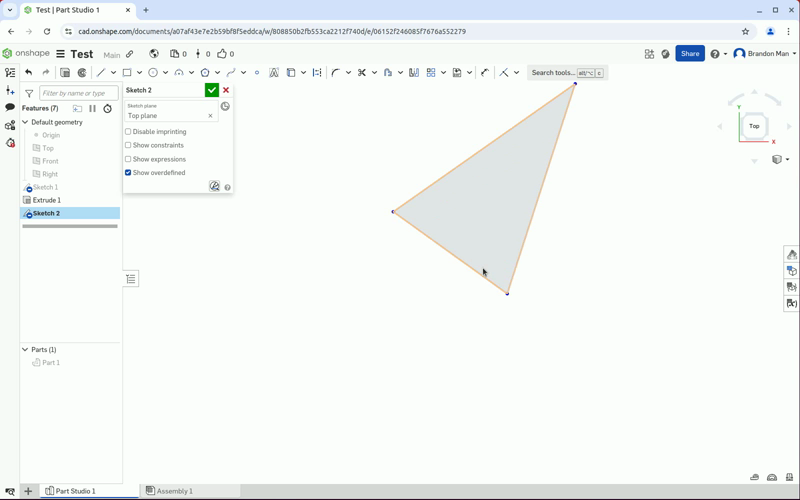
scroll(6)
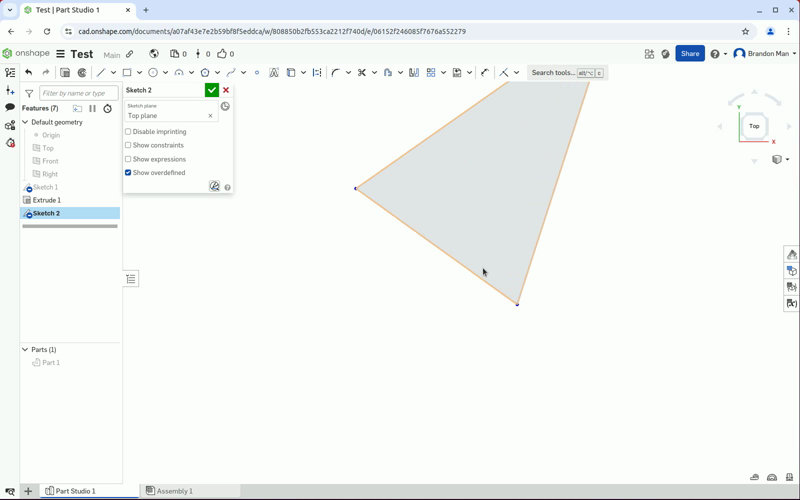
scroll(6)
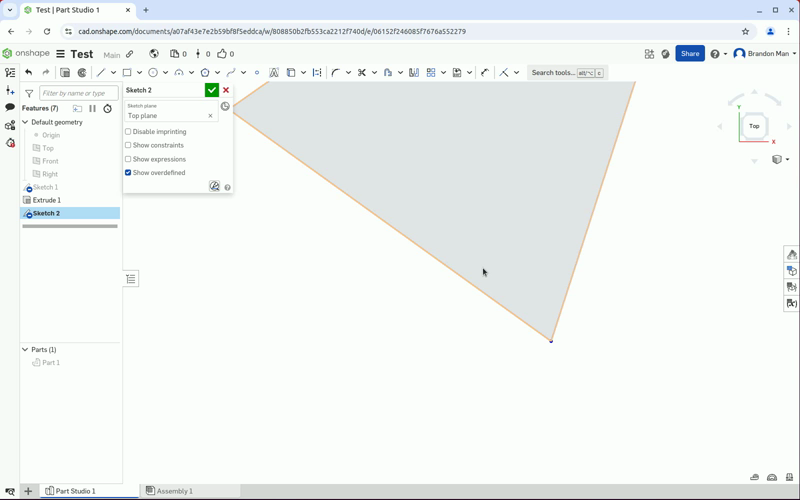
click(483, 267)
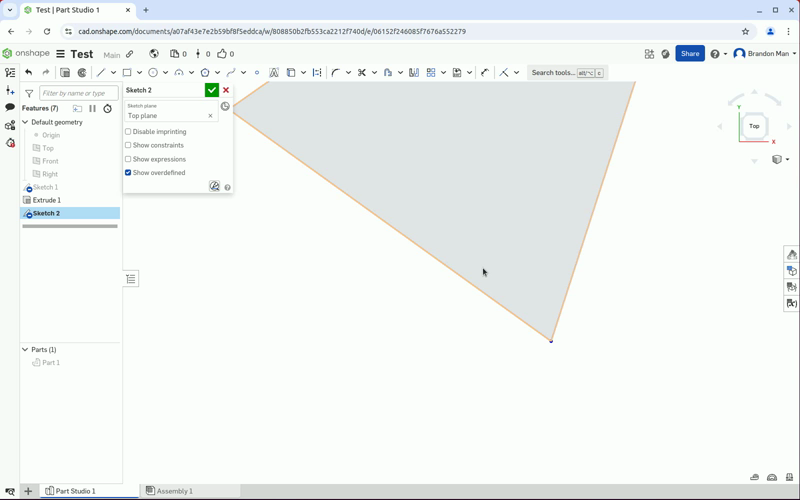
scroll(-6)
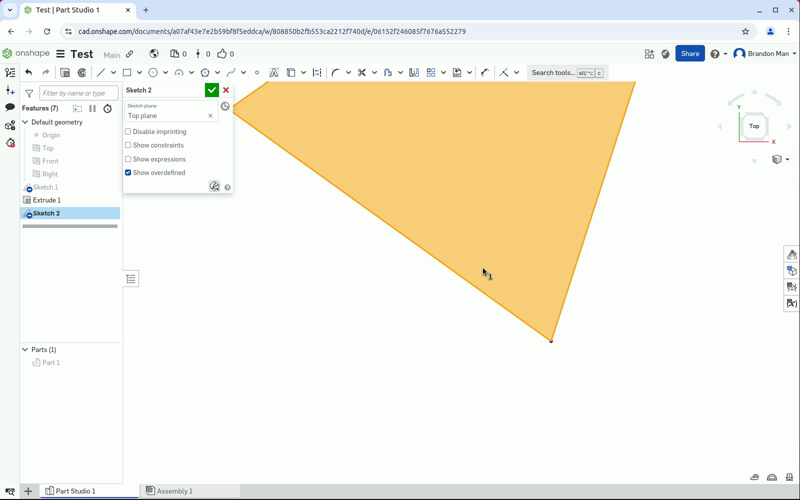
scroll(-6)
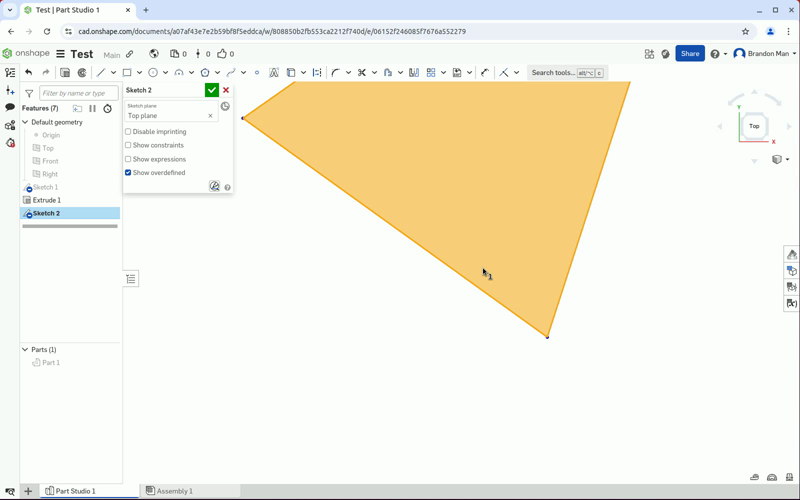
scroll(-6)
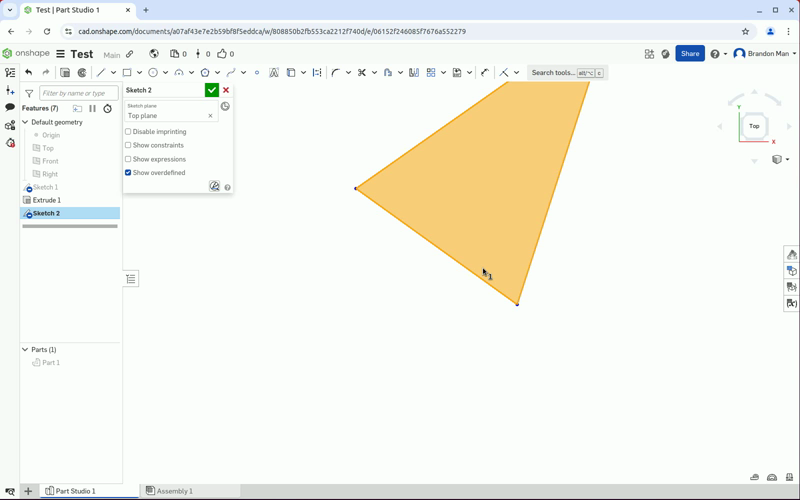
scroll(-6)
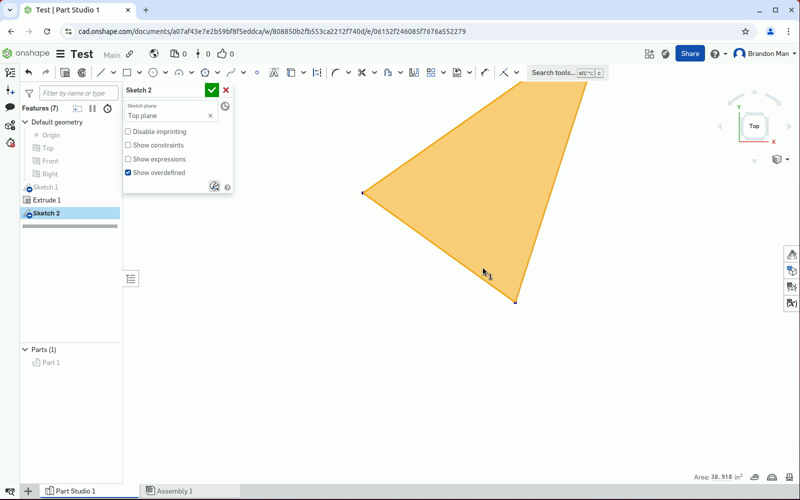
scroll(-6)
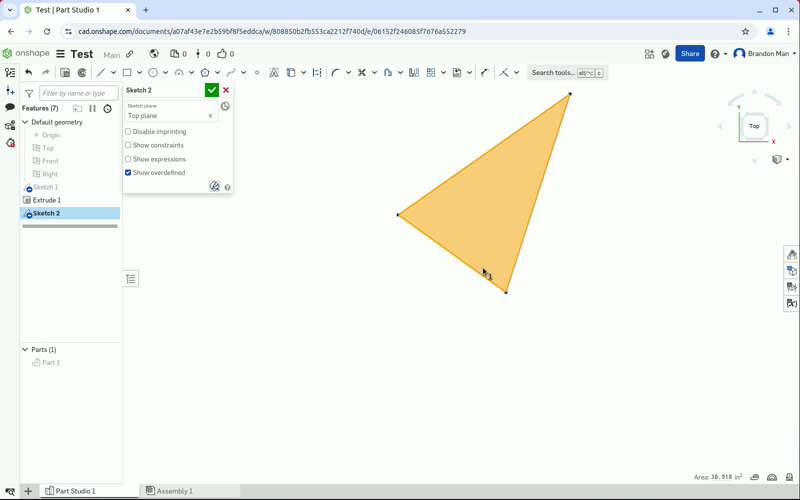
scroll(-6)
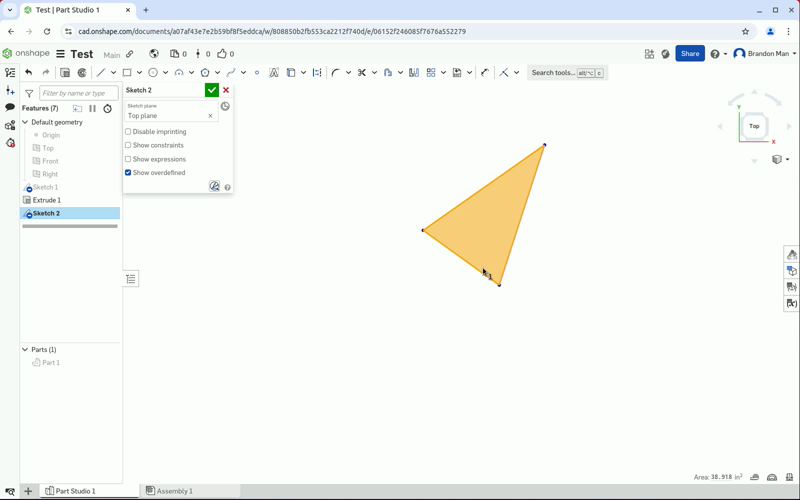
scroll(-6)
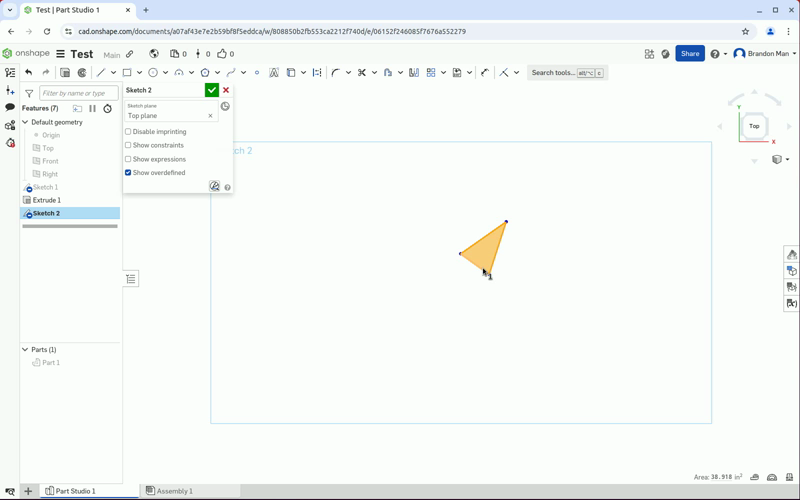
mouse_move(73, 352)
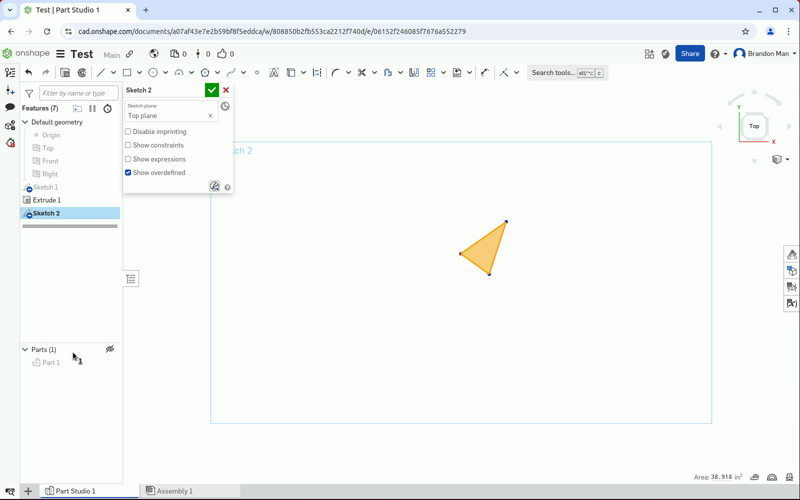
key(shift+y)
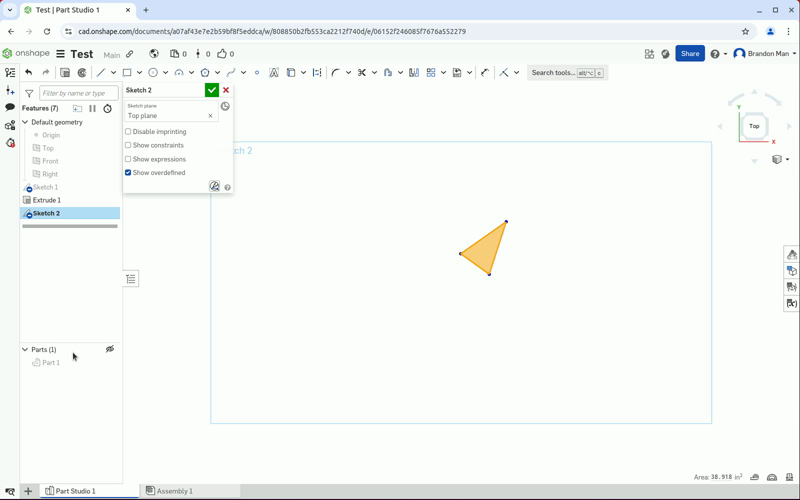
key(shift+e)
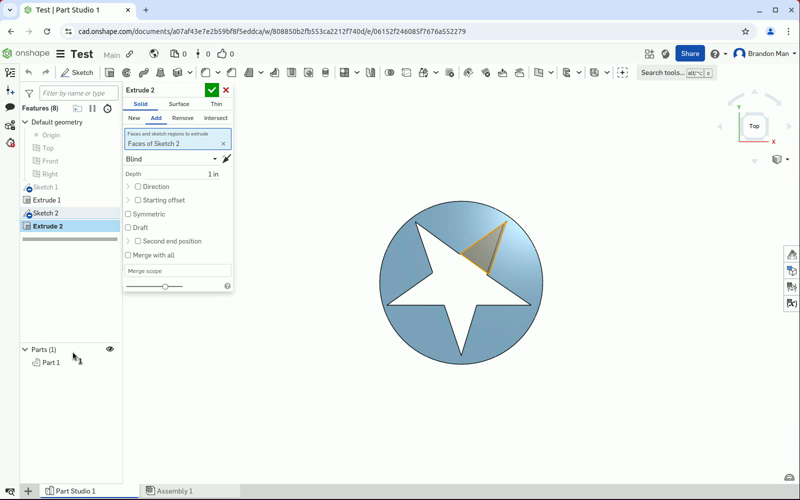
mouse_move(143, 106)
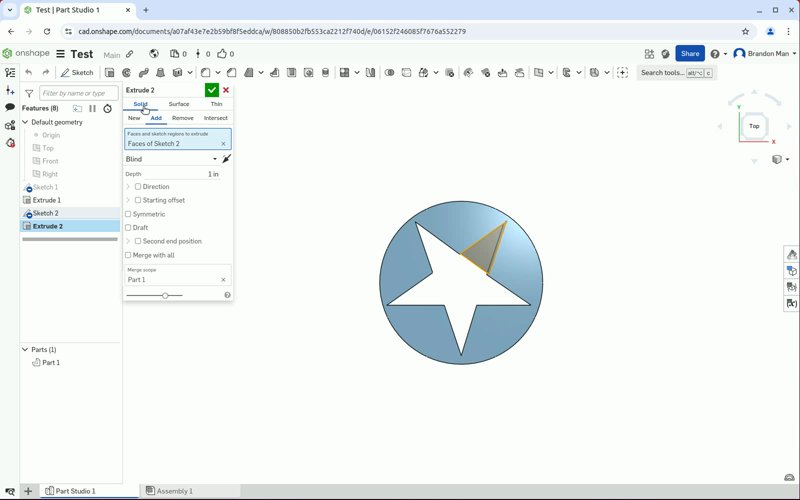
click(143, 106)
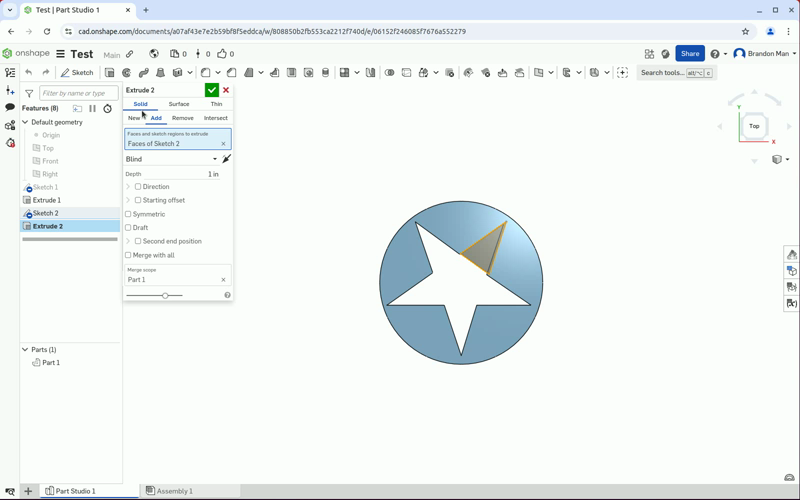
mouse_move(137, 120)
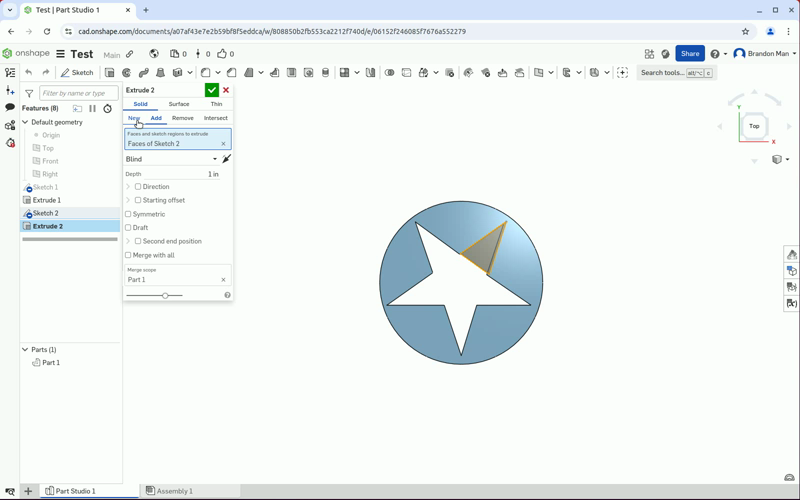
click(137, 120)
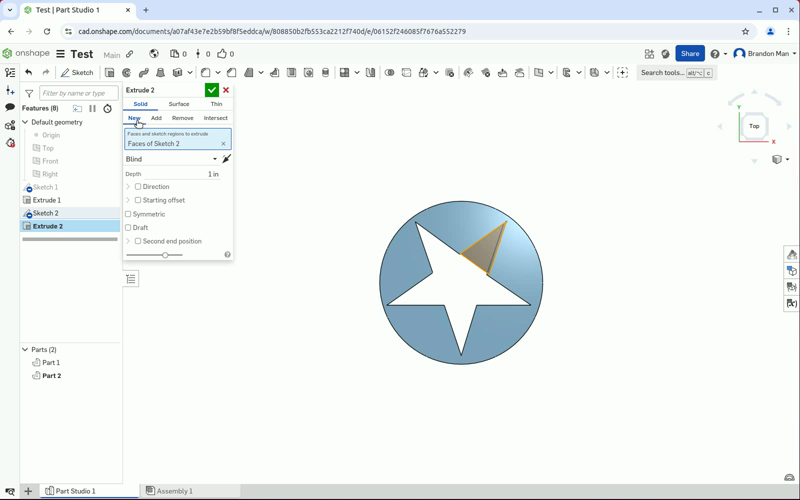
key(tab, 4)
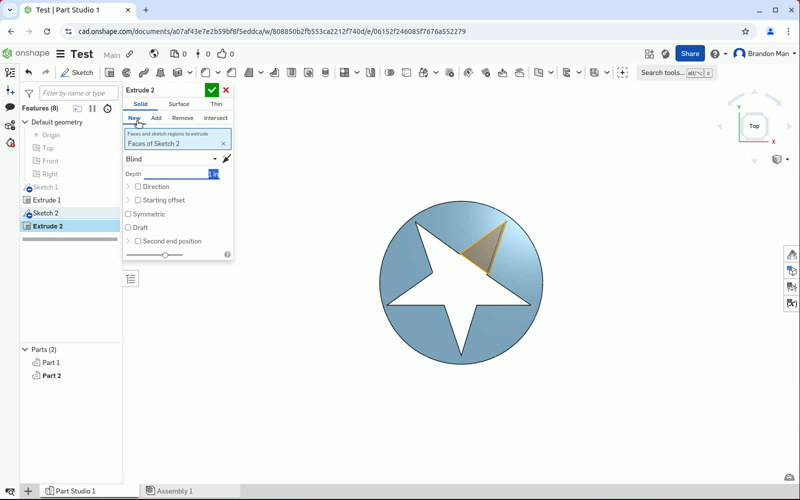
text(1.685)
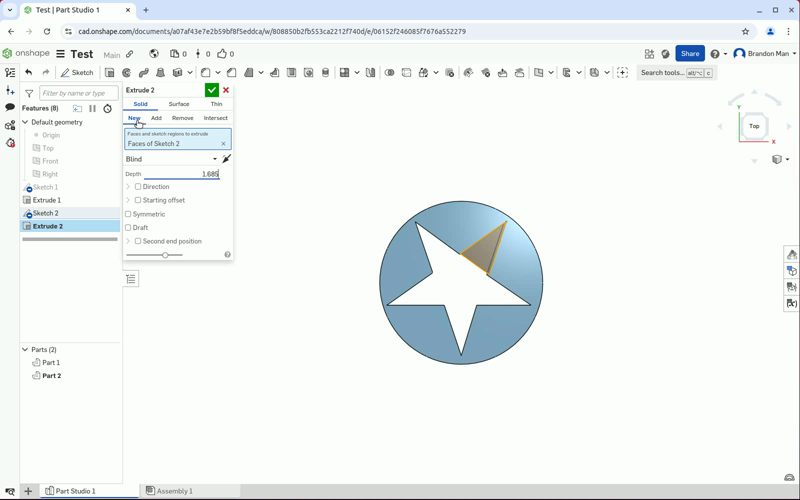
key(enter)
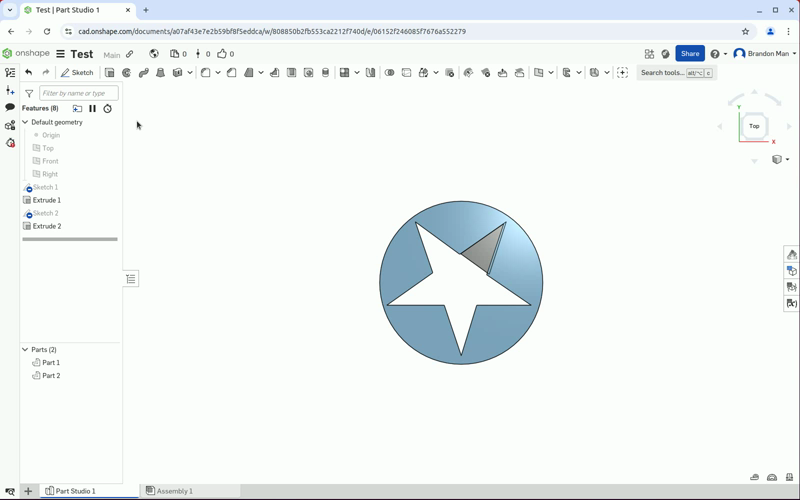
key(shift+h)
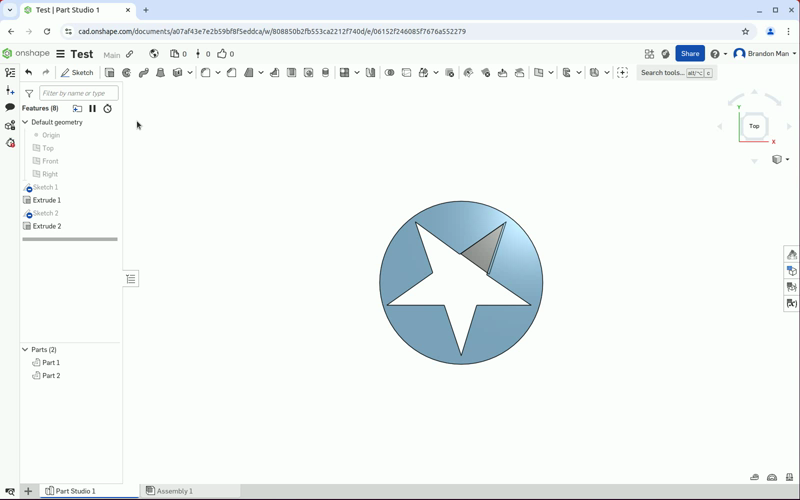
key(shift+h)
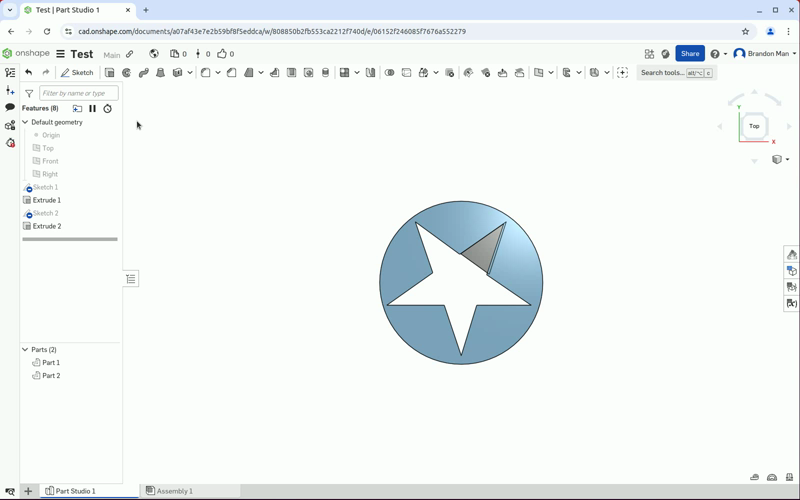
mouse_move(73, 189)
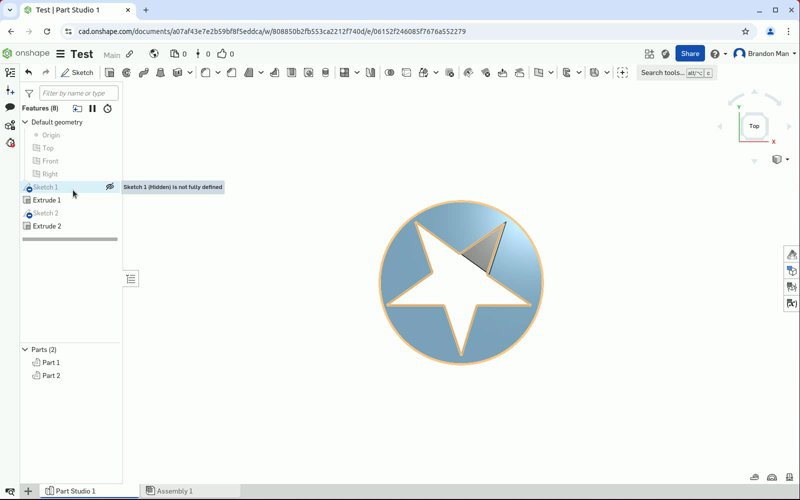
click(73, 189)
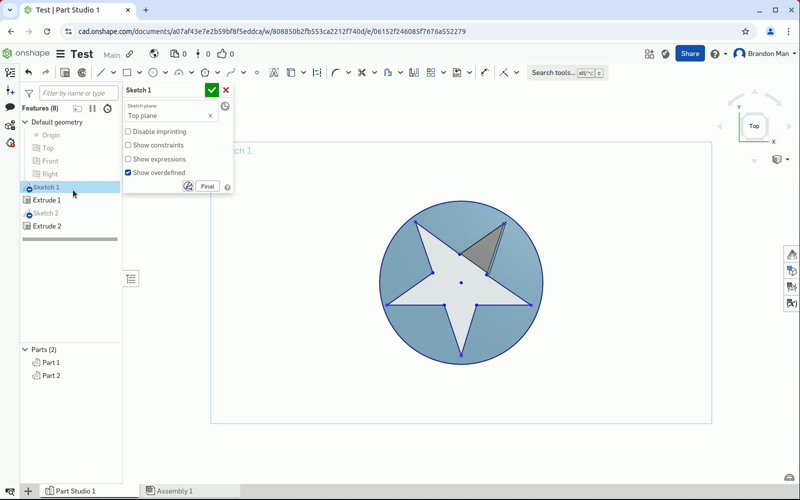
mouse_move(229, 92)
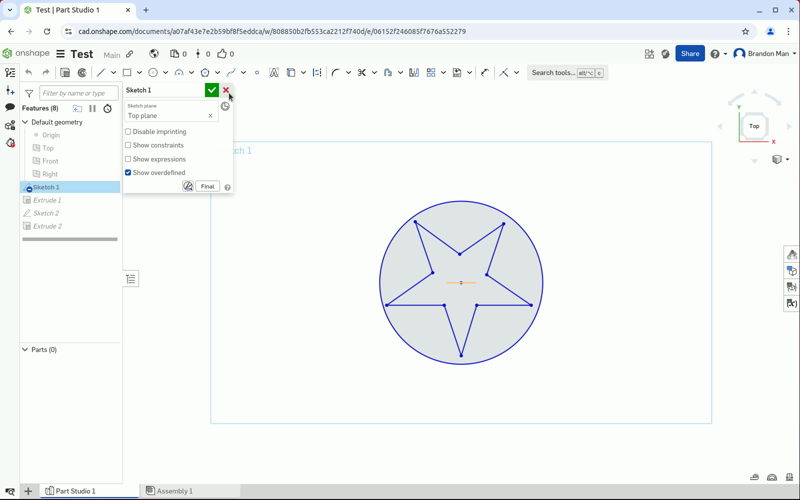
click(229, 92)
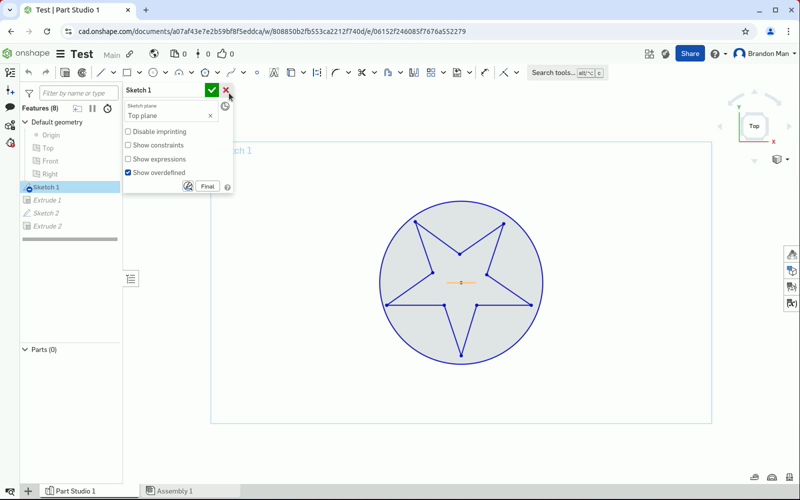
key(shift+s)
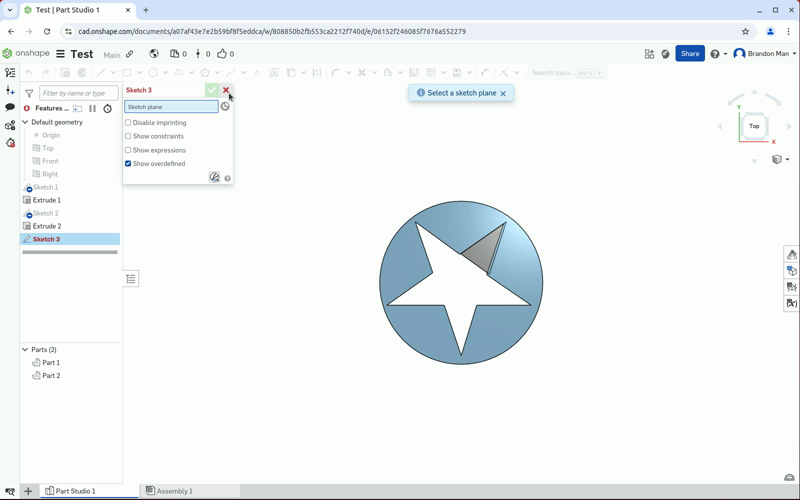
mouse_move(73, 150)
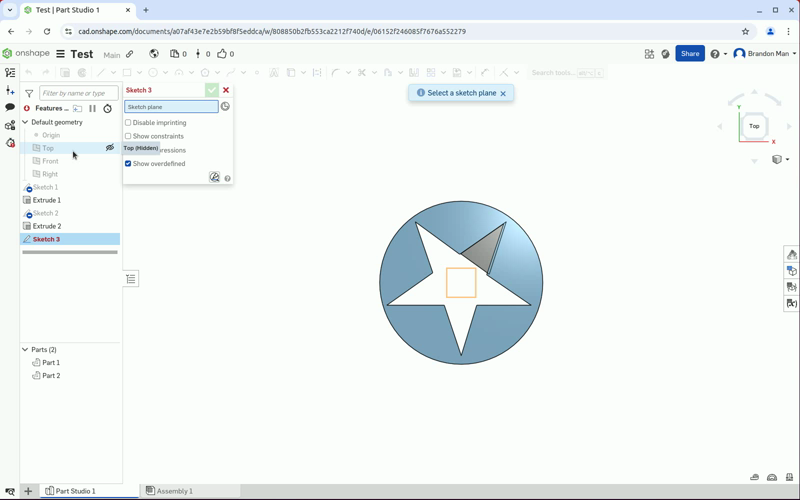
click(73, 150)
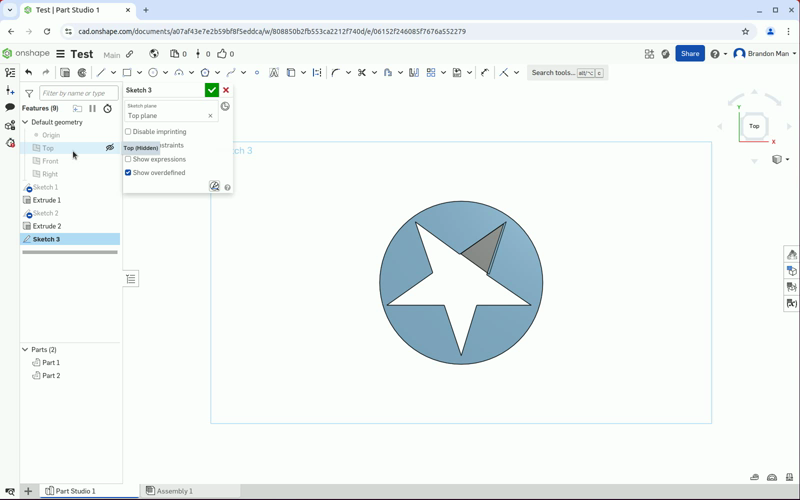
mouse_move(73, 352)
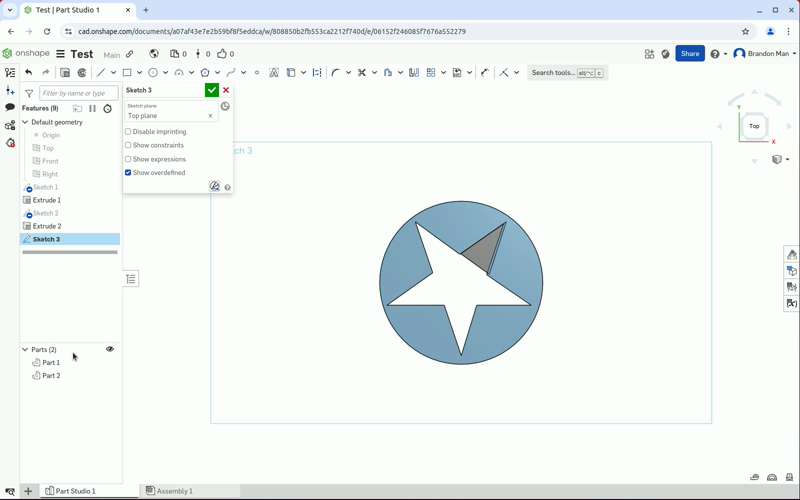
key(y)
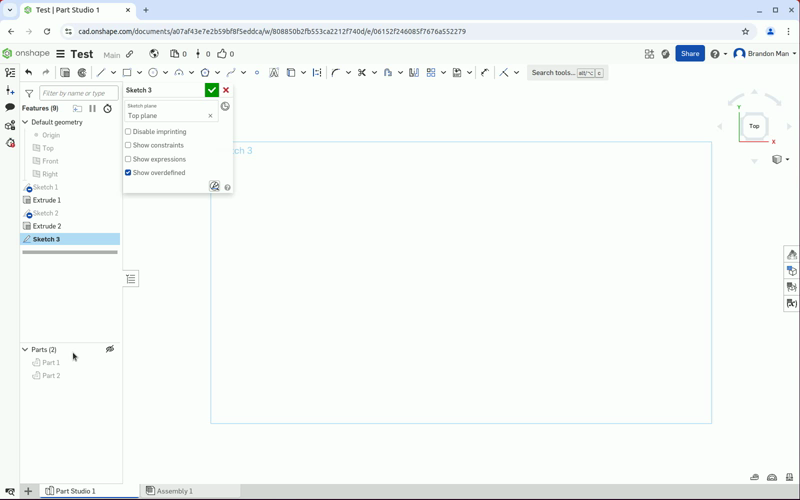
key(l)
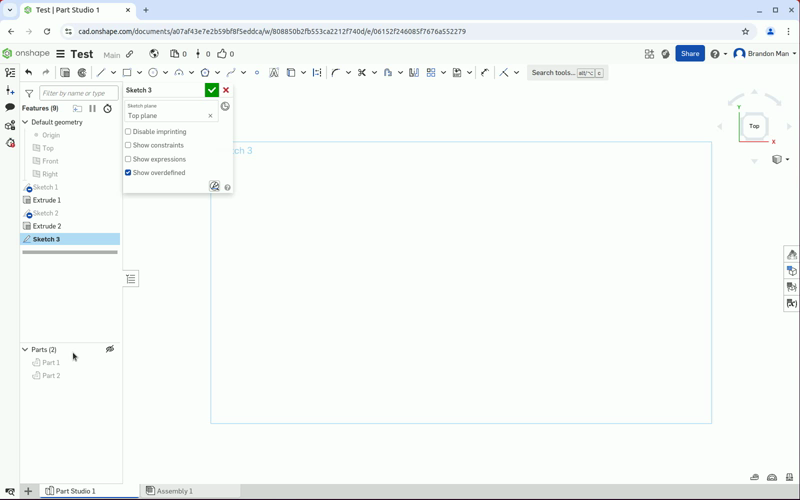
key_down(shift)
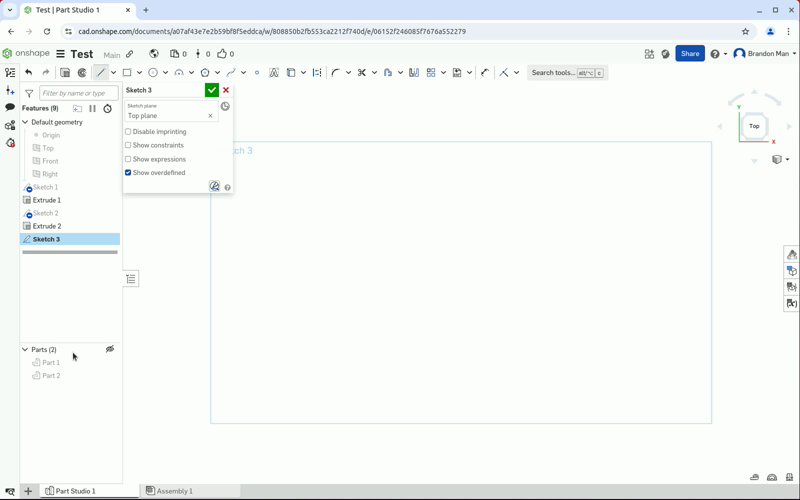
mouse_move(416, 220)
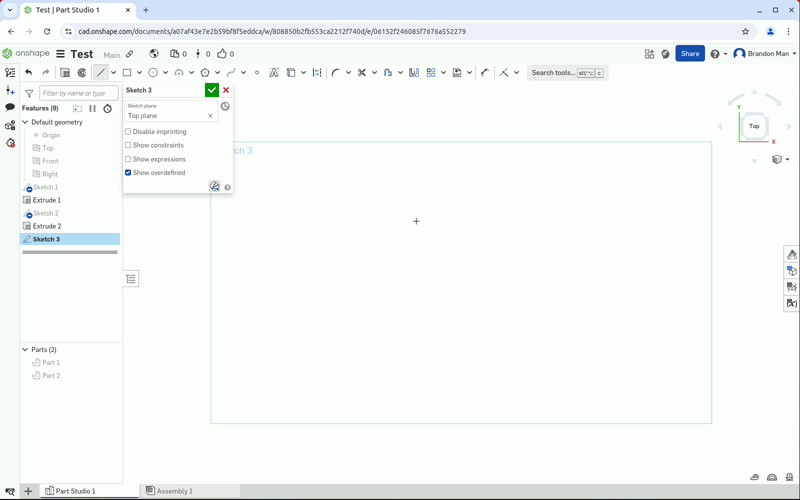
click(416, 220)
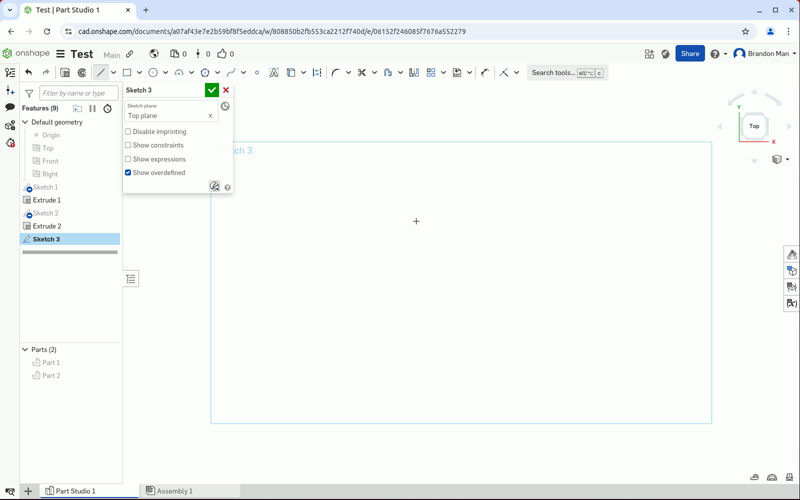
key_up(shift)
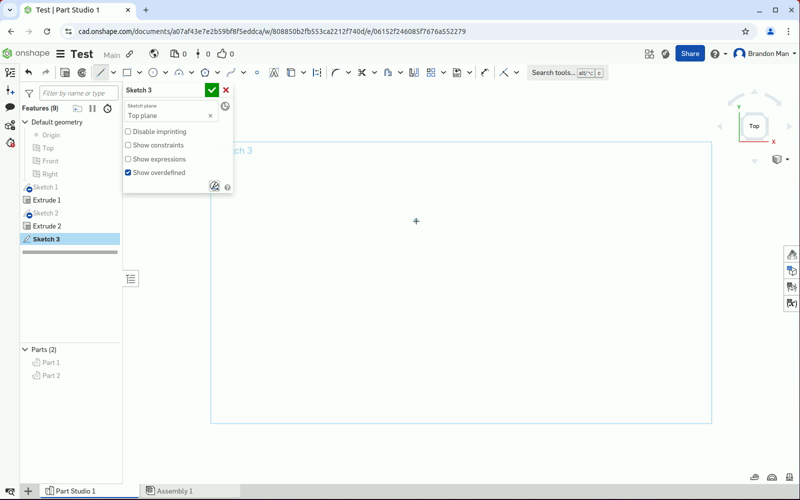
key_down(shift)
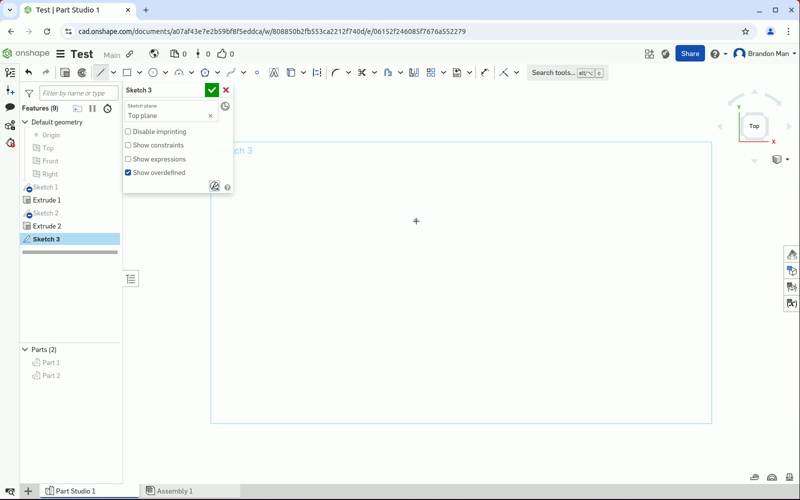
mouse_move(446, 220)
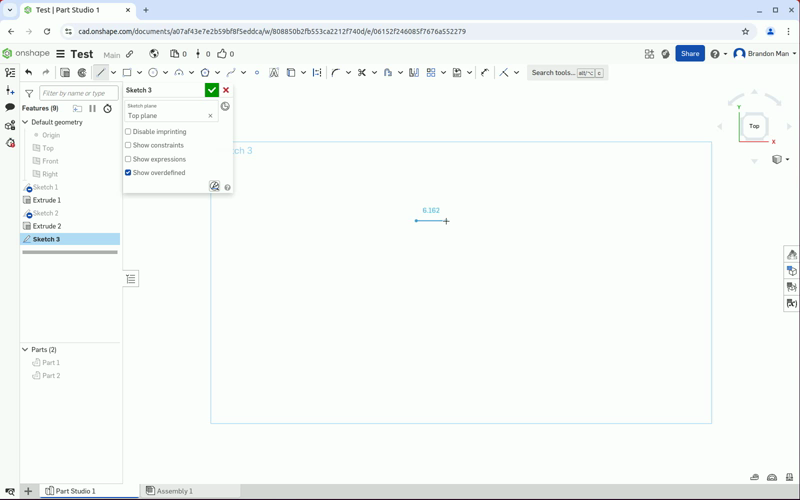
mouse_move(433, 273)
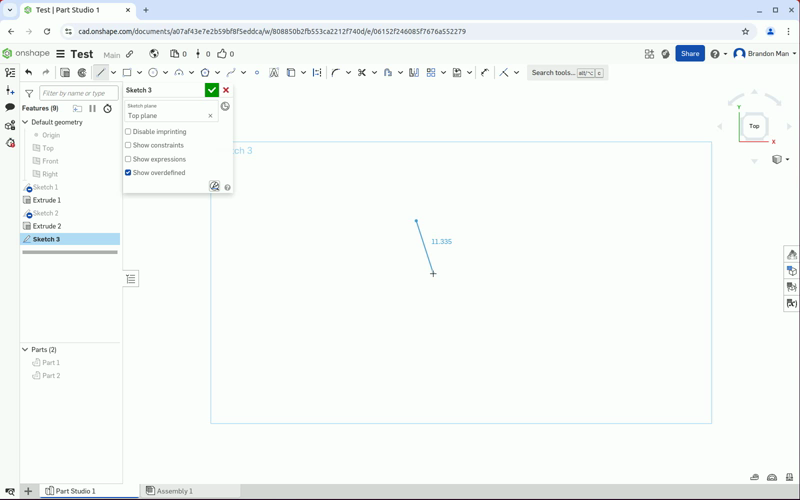
click(433, 273)
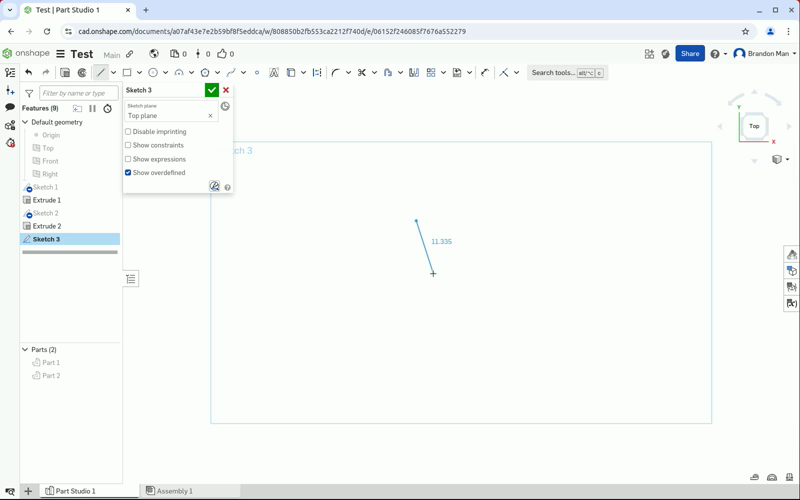
key_up(shift)
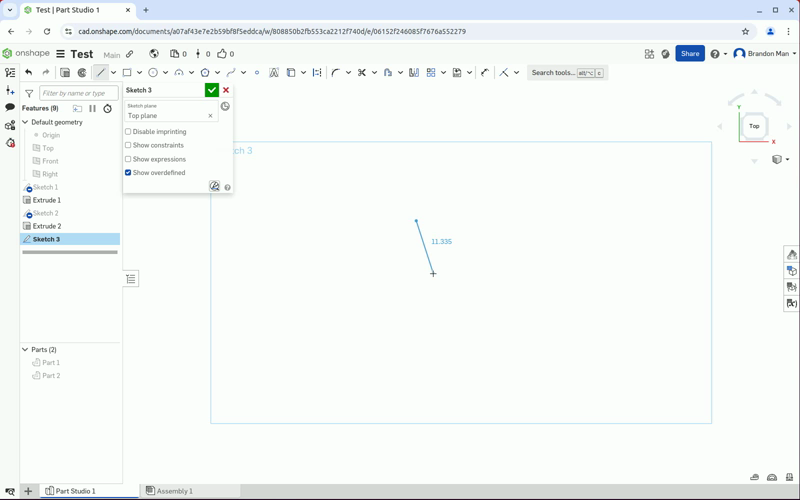
key_down(shift)
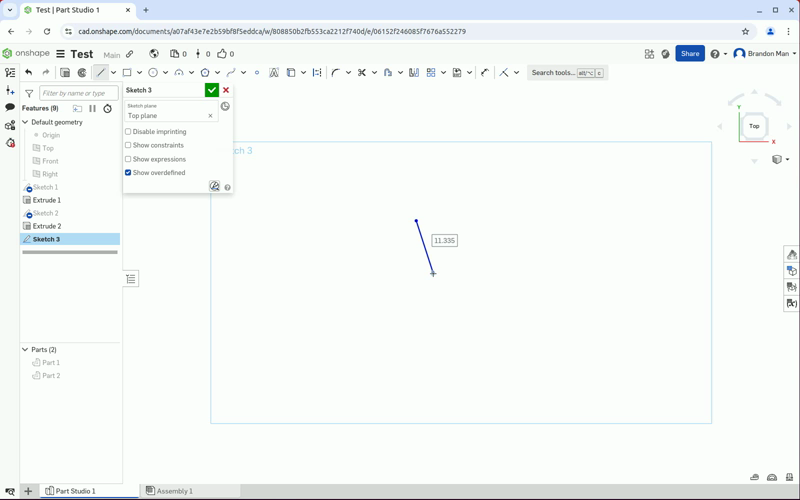
mouse_move(463, 273)
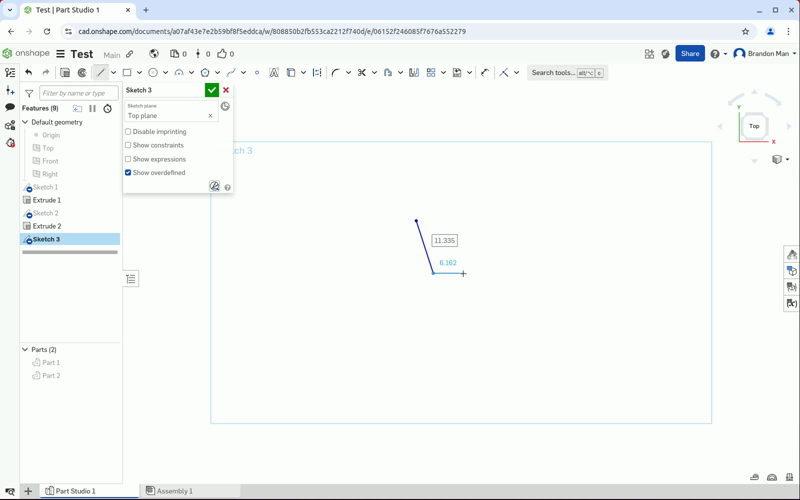
mouse_move(460, 253)
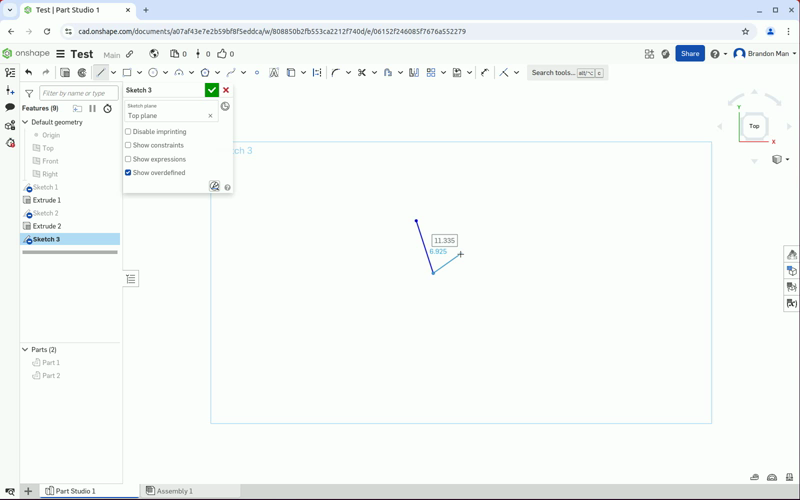
click(460, 253)
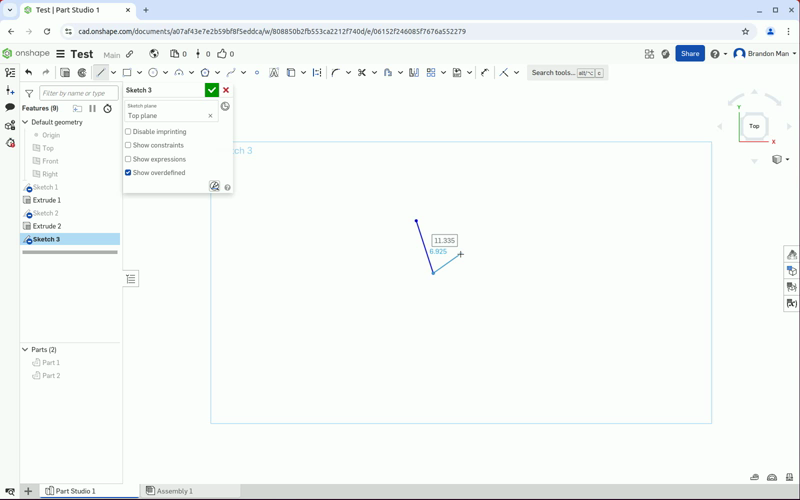
key_up(shift)
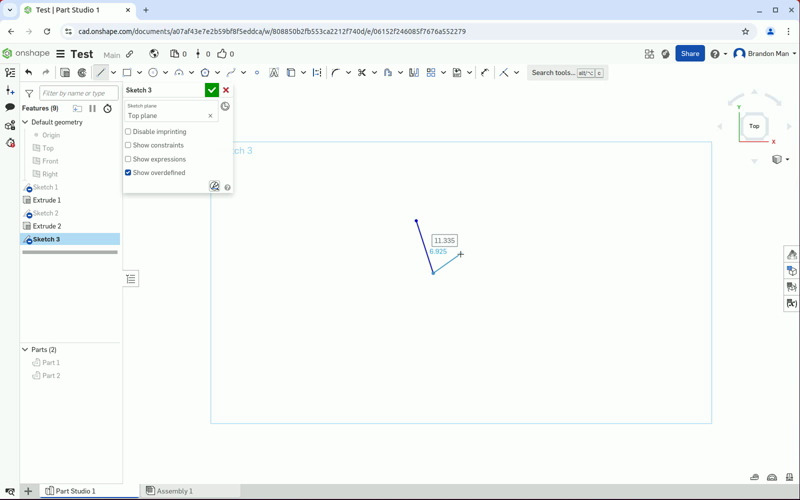
mouse_move(490, 253)
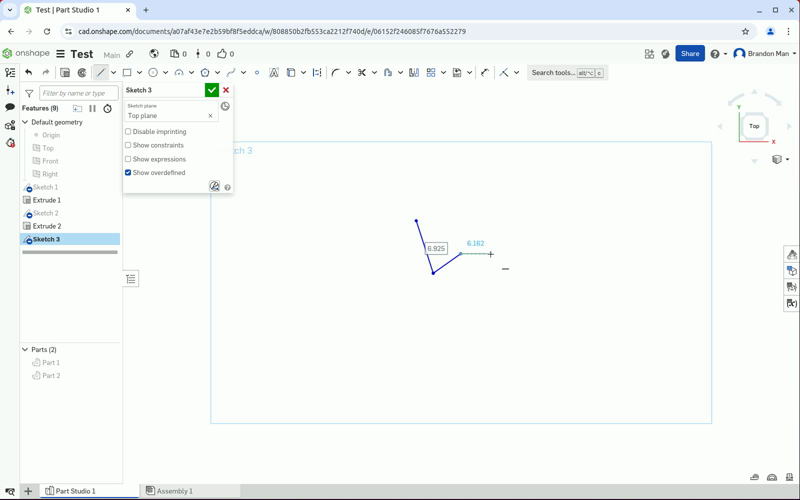
key_down(shift)
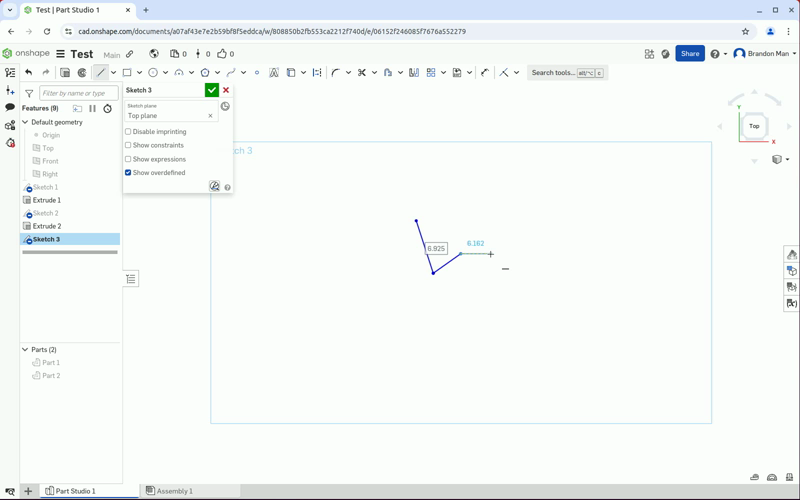
mouse_move(416, 220)
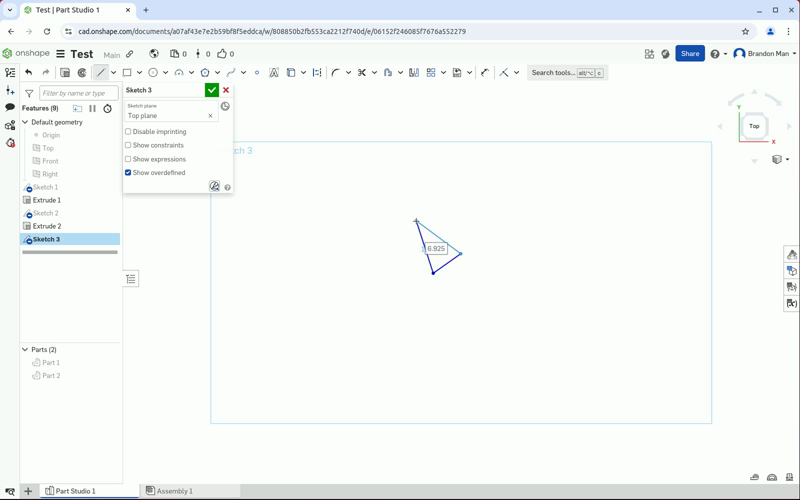
key_up(shift)
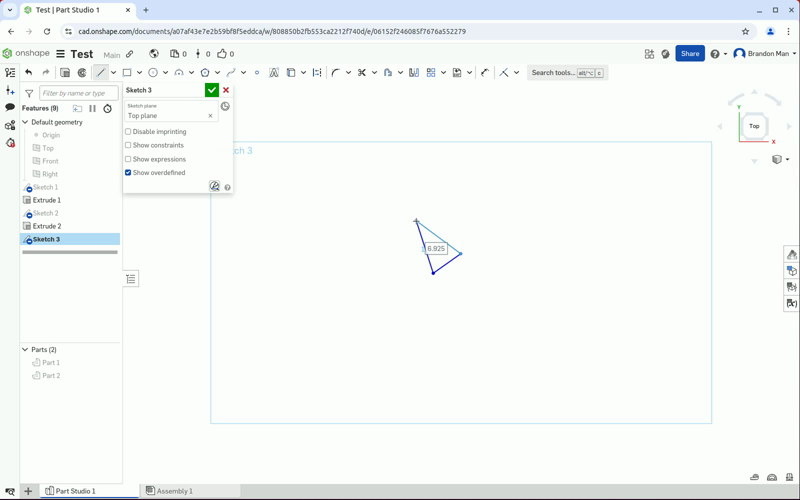
click(416, 220)
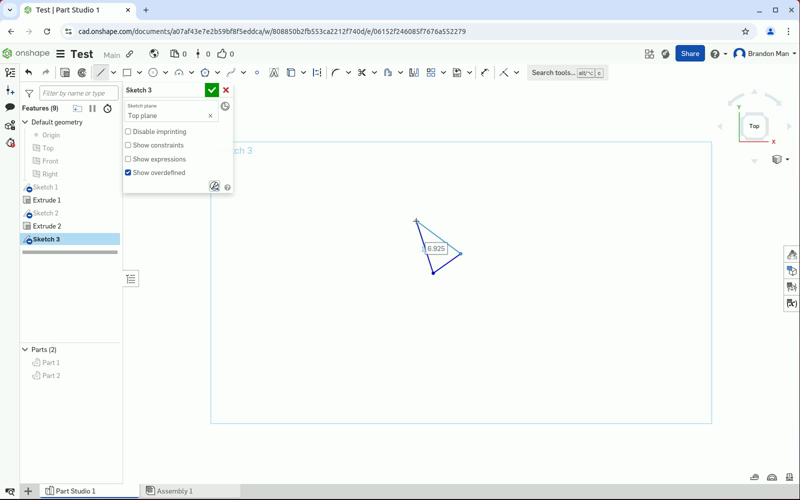
key(esc)
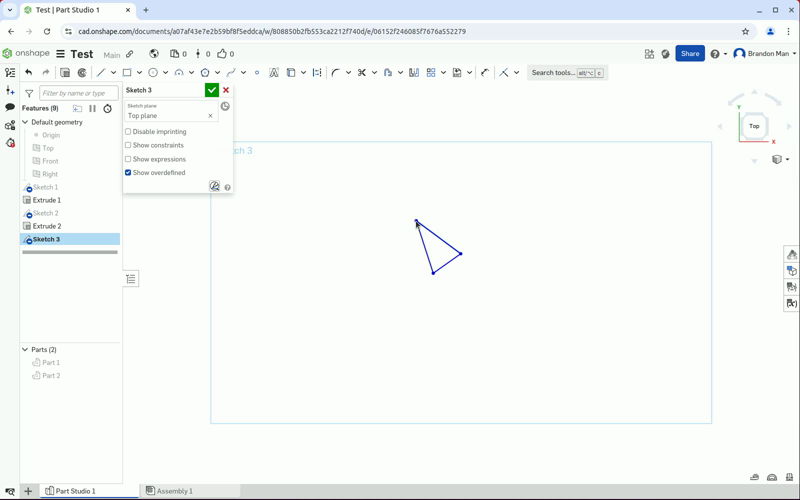
mouse_move(434, 237)
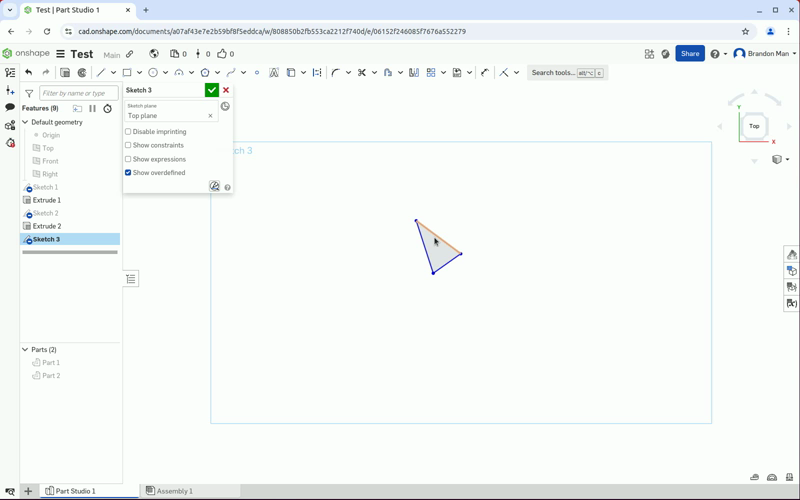
scroll(6)
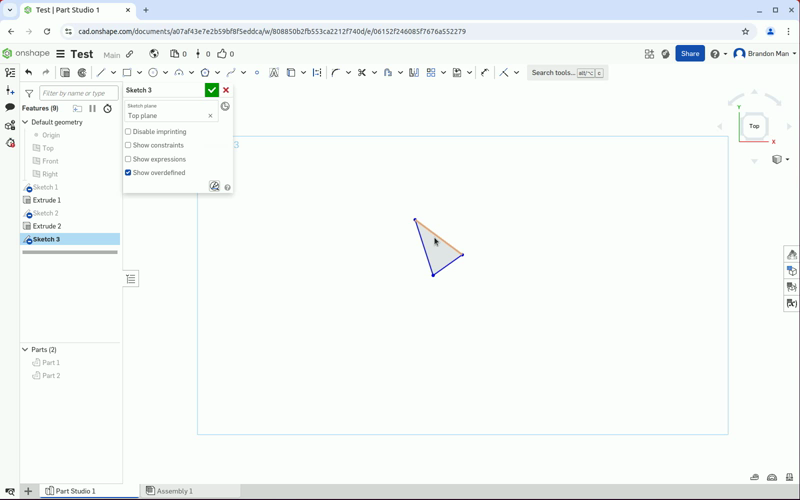
scroll(6)
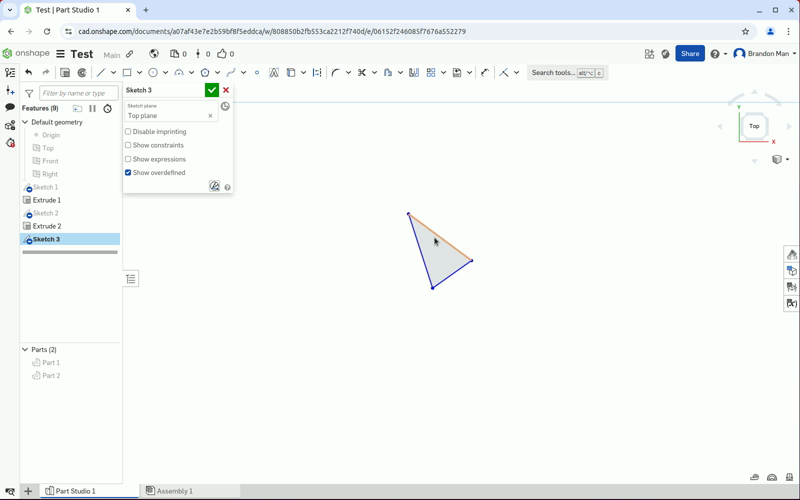
scroll(6)
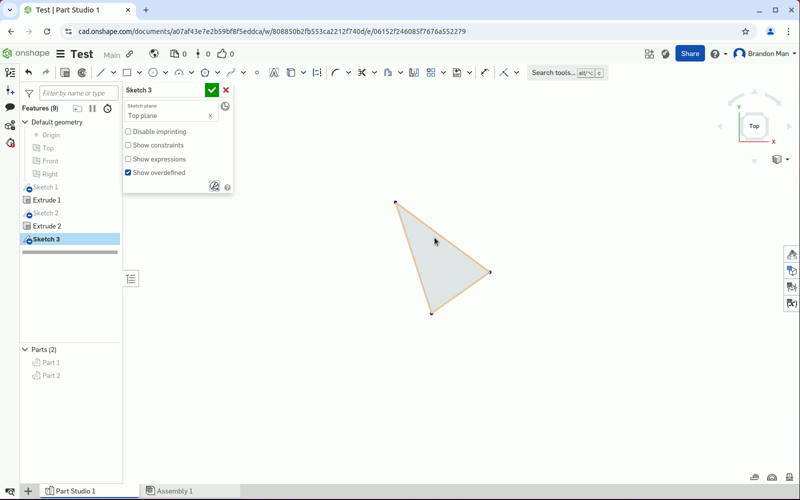
scroll(6)
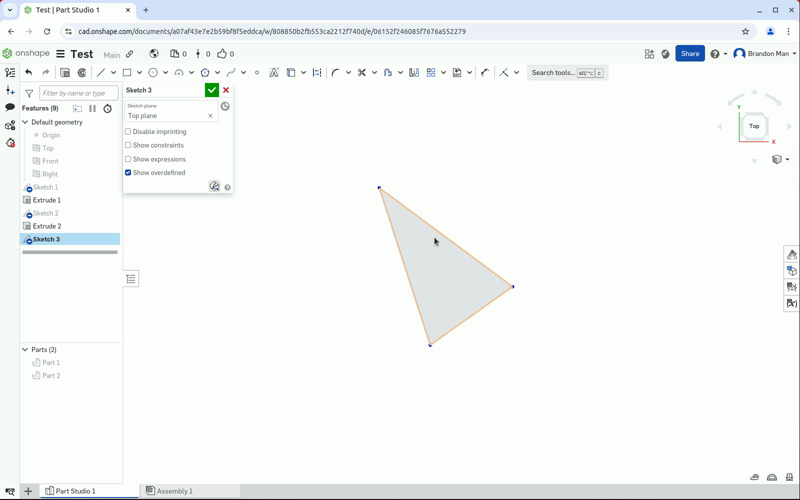
scroll(6)
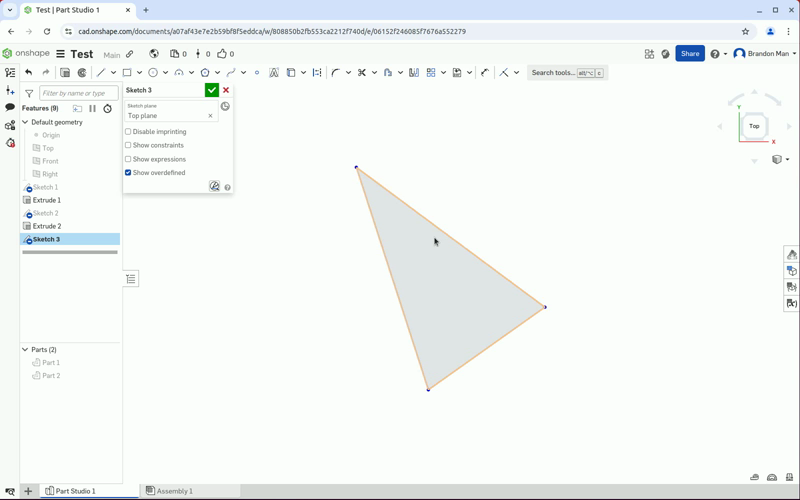
scroll(6)
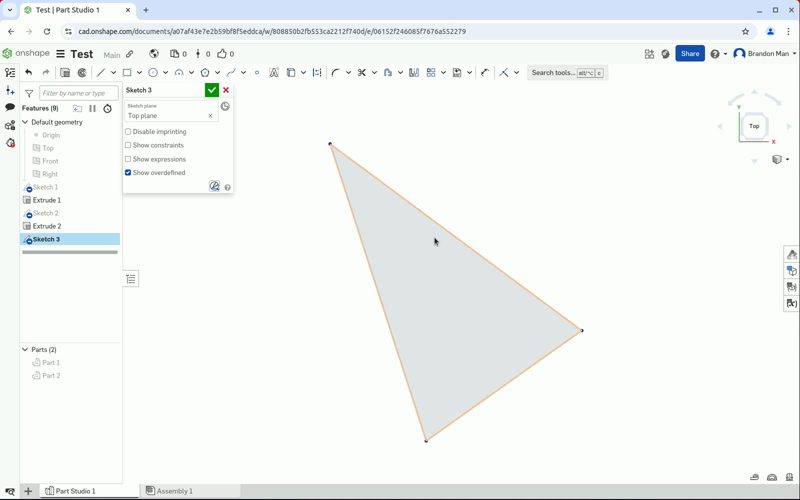
scroll(6)
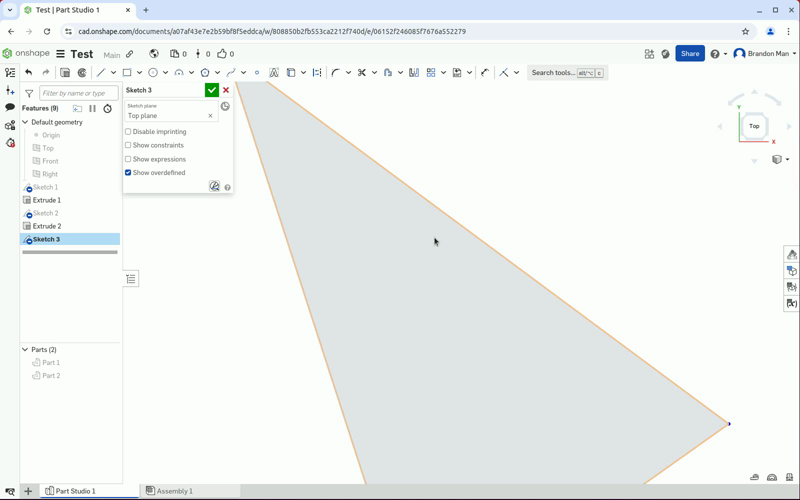
click(434, 237)
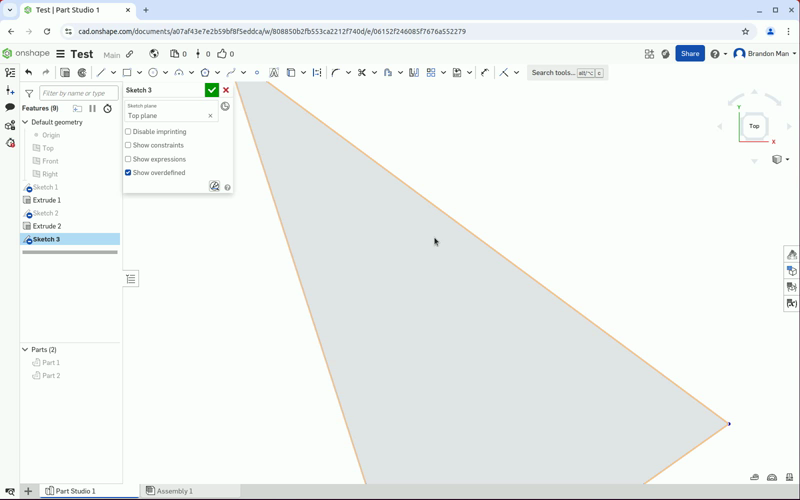
scroll(-6)
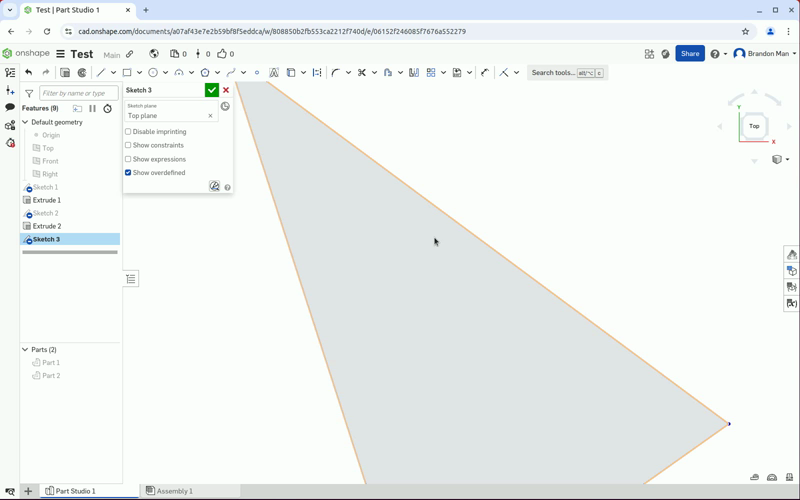
scroll(-6)
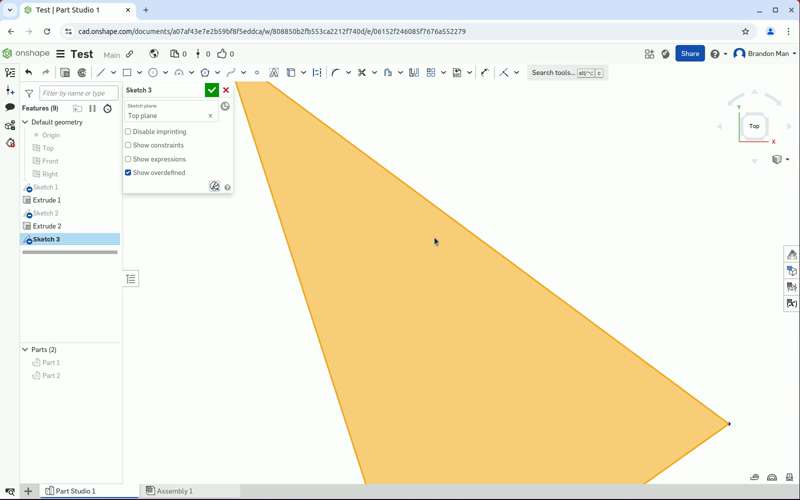
scroll(-6)
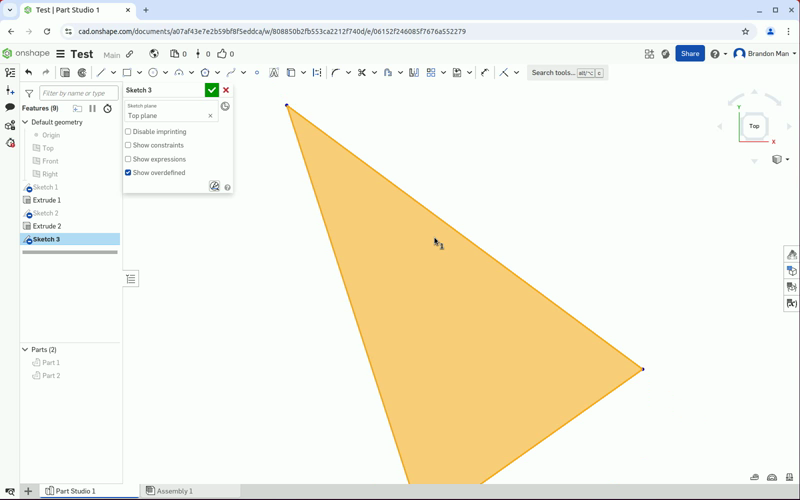
scroll(-6)
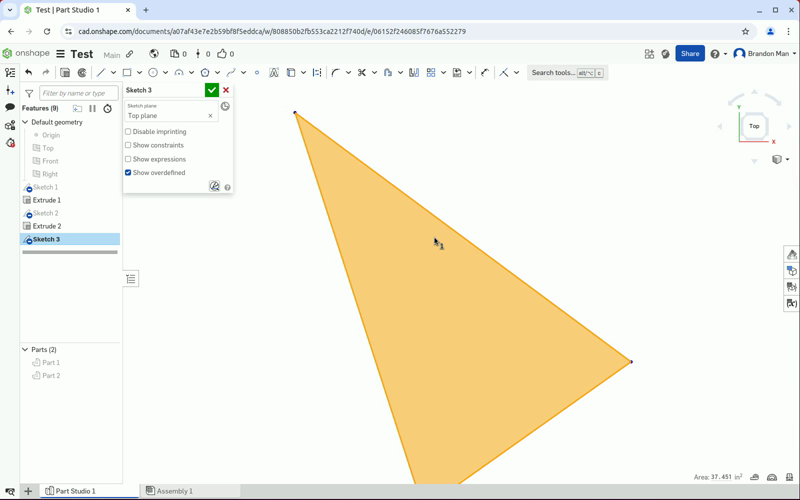
scroll(-6)
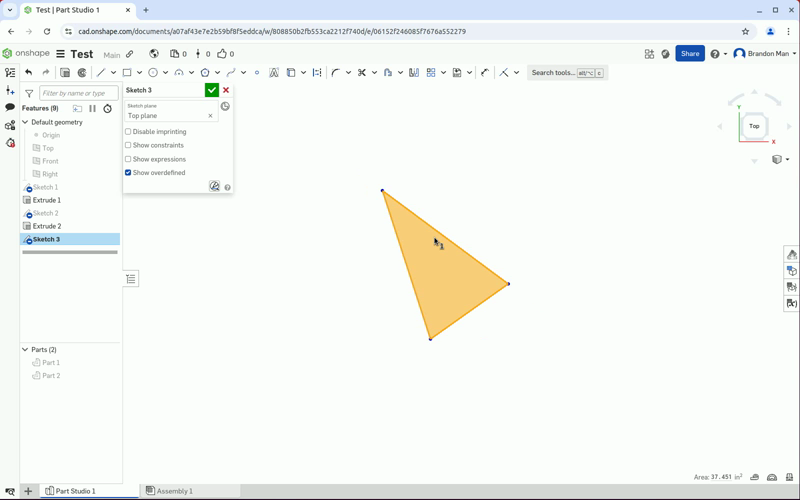
scroll(-6)
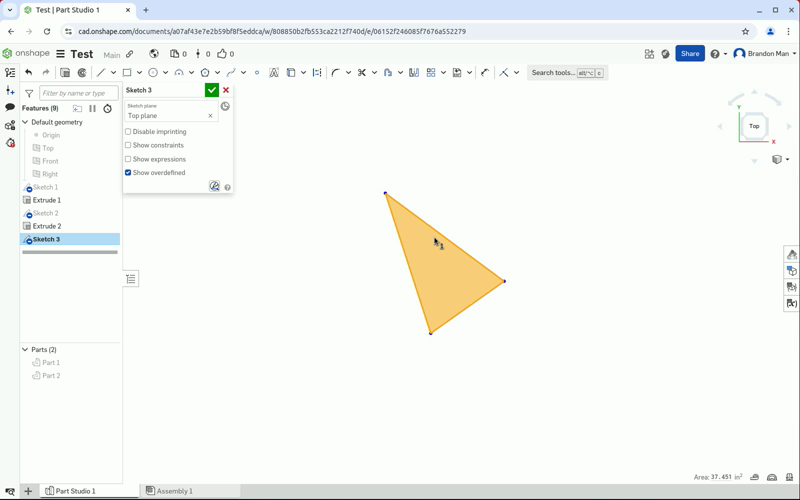
scroll(-6)
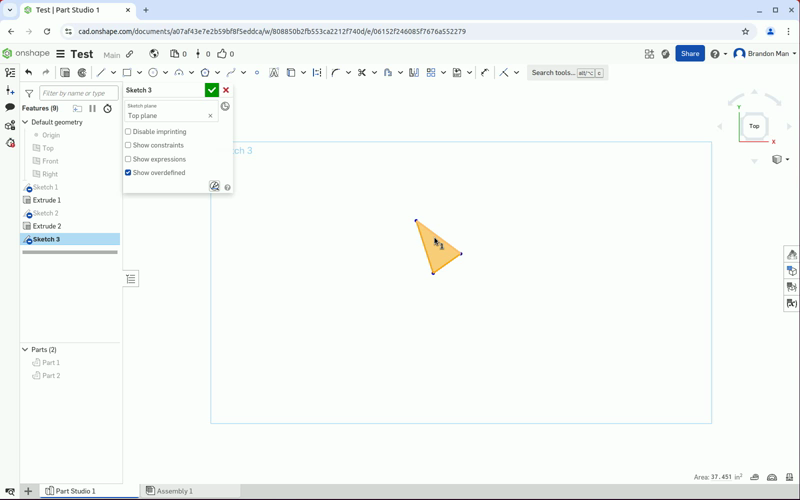
mouse_move(73, 352)
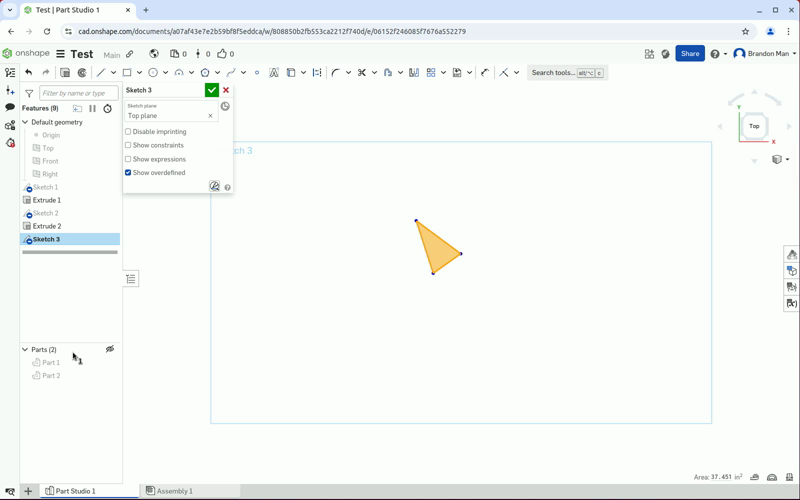
key(shift+y)
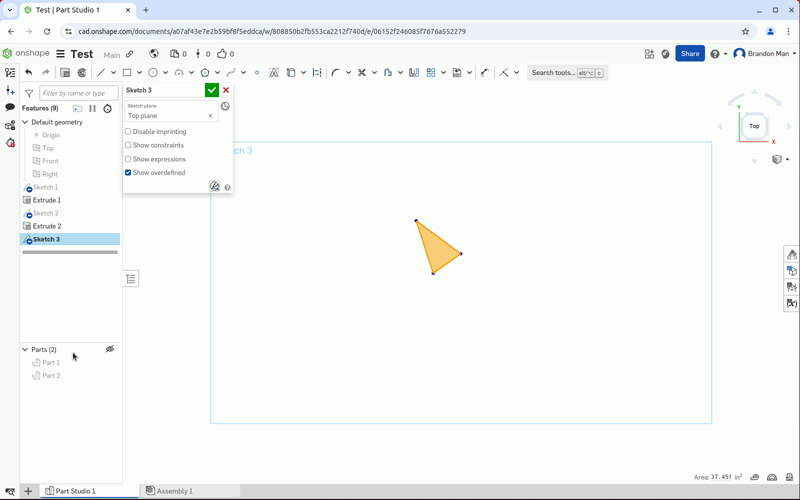
key(shift+e)
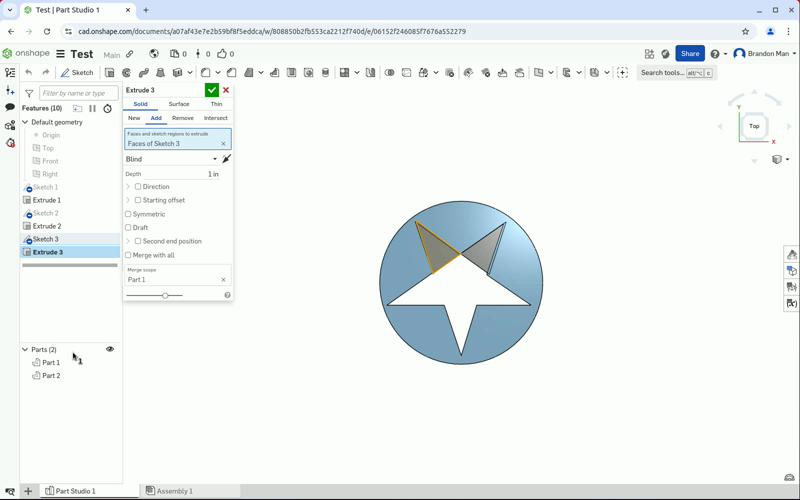
mouse_move(143, 106)
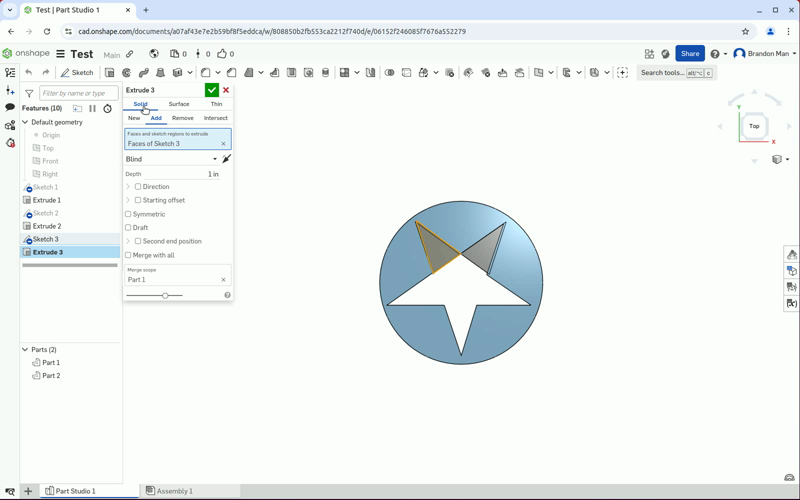
click(143, 106)
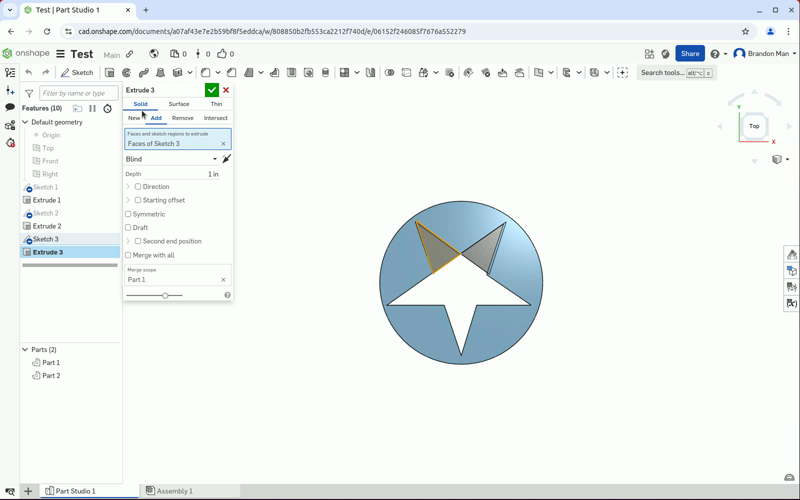
mouse_move(137, 120)
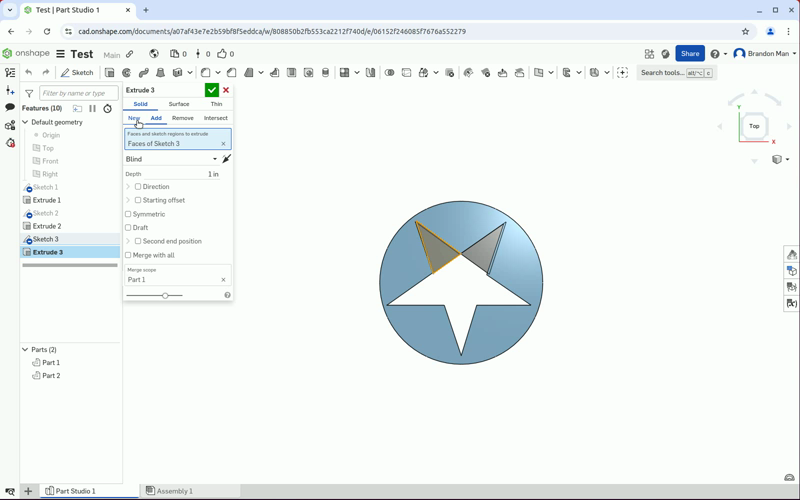
click(137, 120)
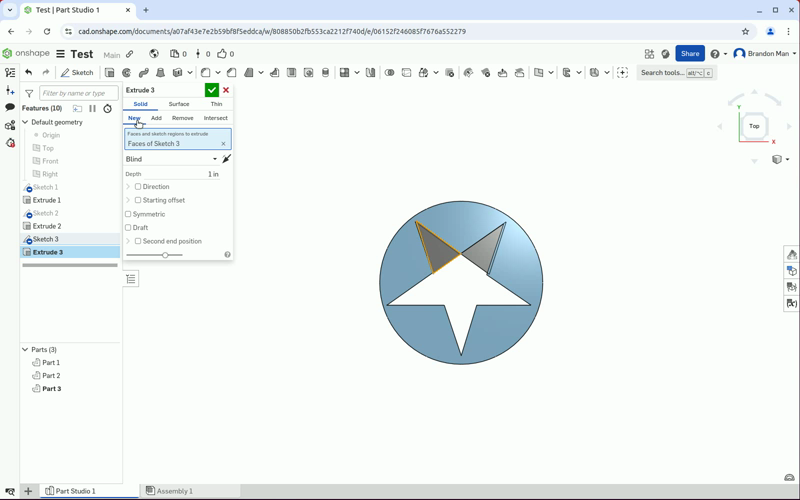
key(tab, 4)
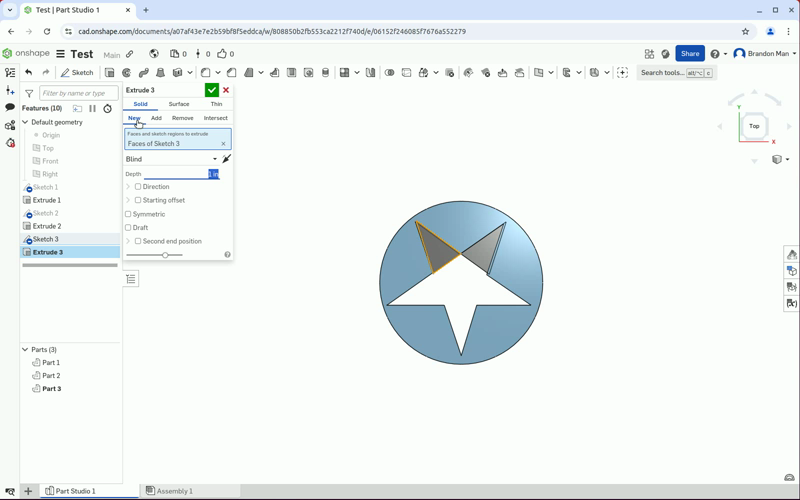
text(1.685)
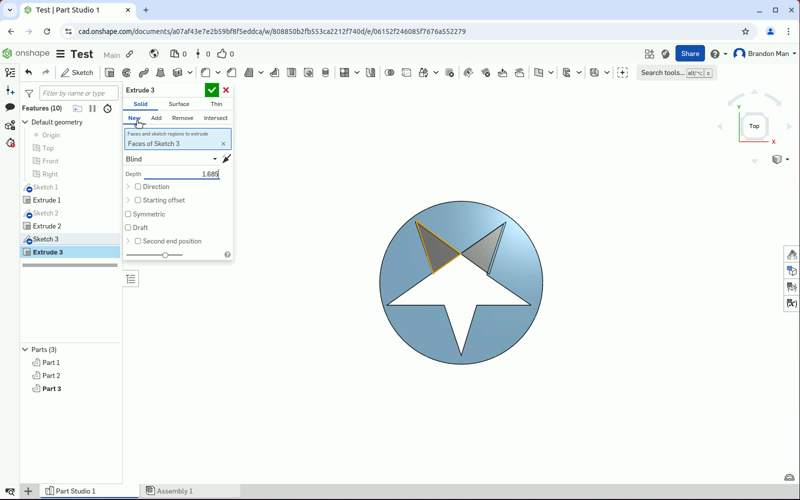
key(enter)
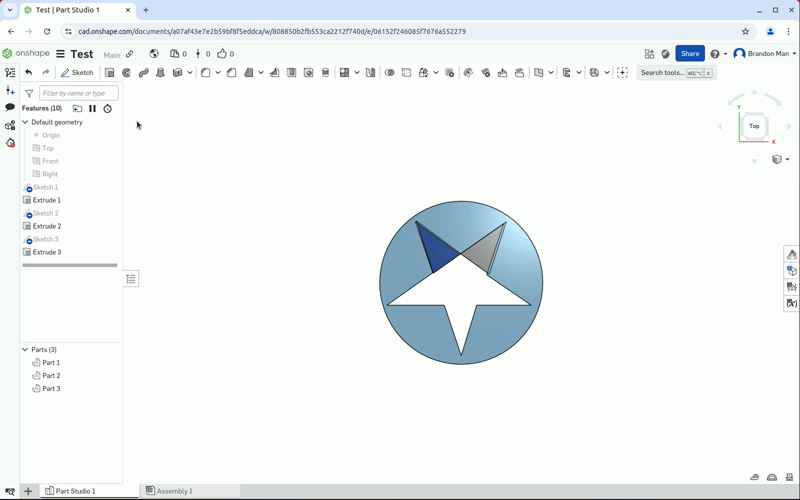
key(shift+h)
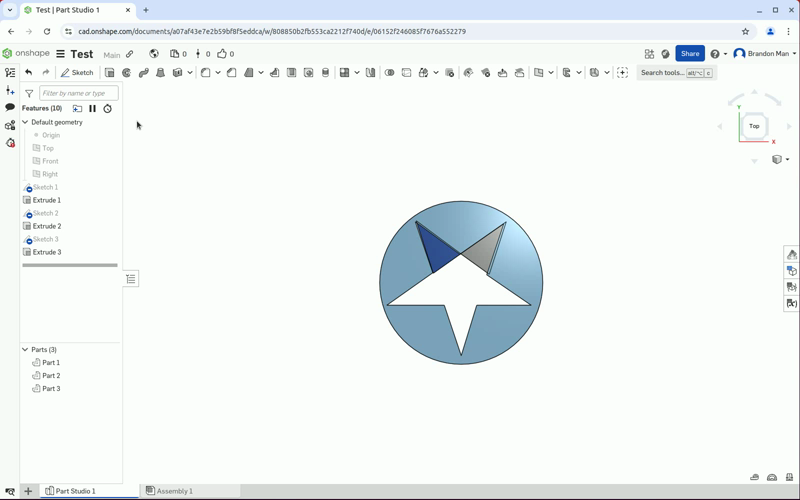
key(shift+h)
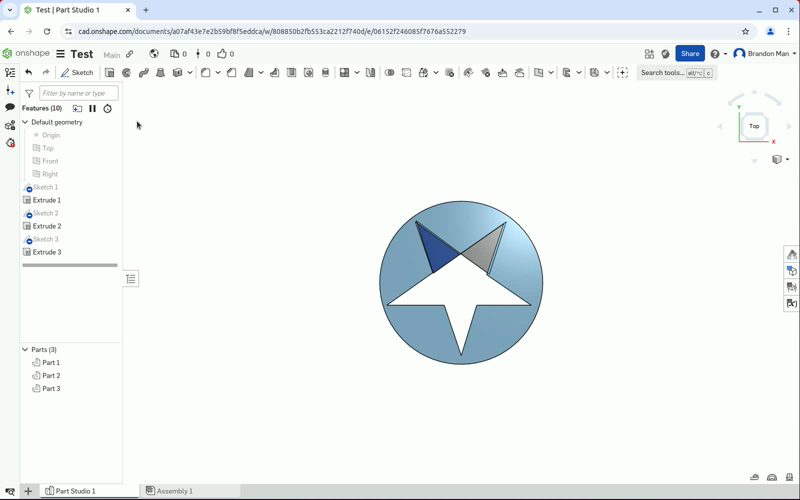
mouse_move(73, 189)
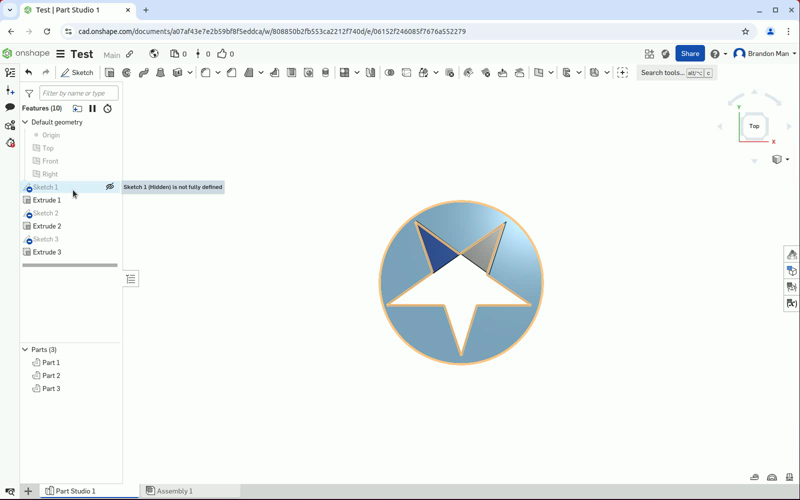
click(73, 189)
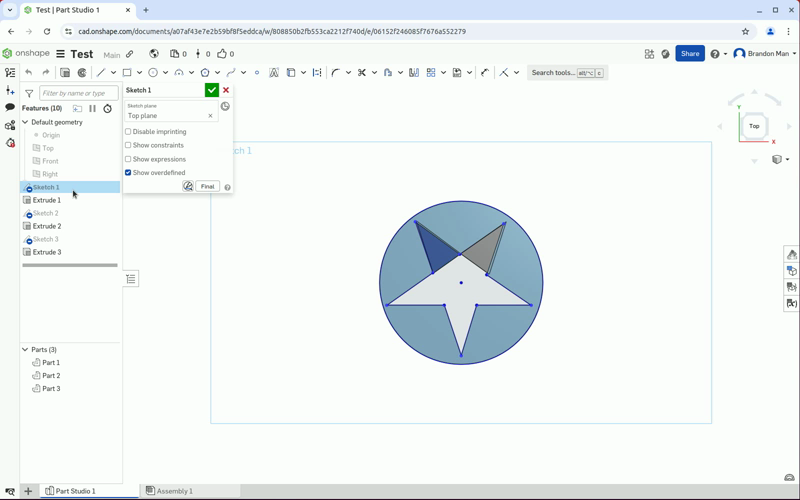
mouse_move(229, 92)
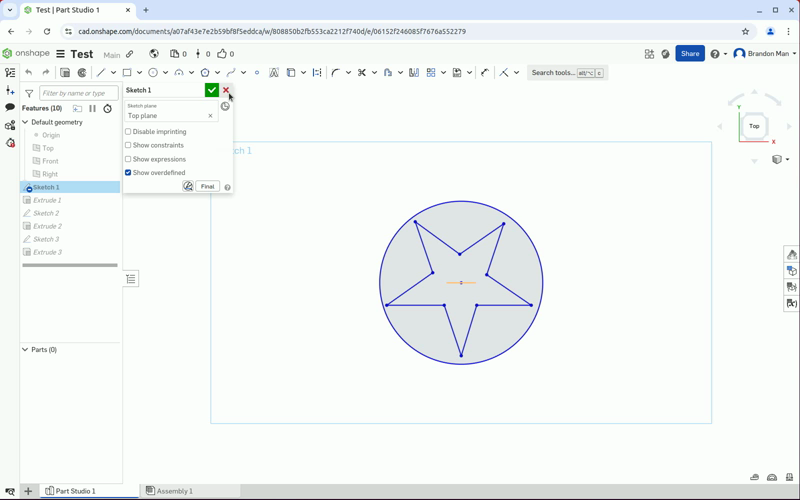
click(229, 92)
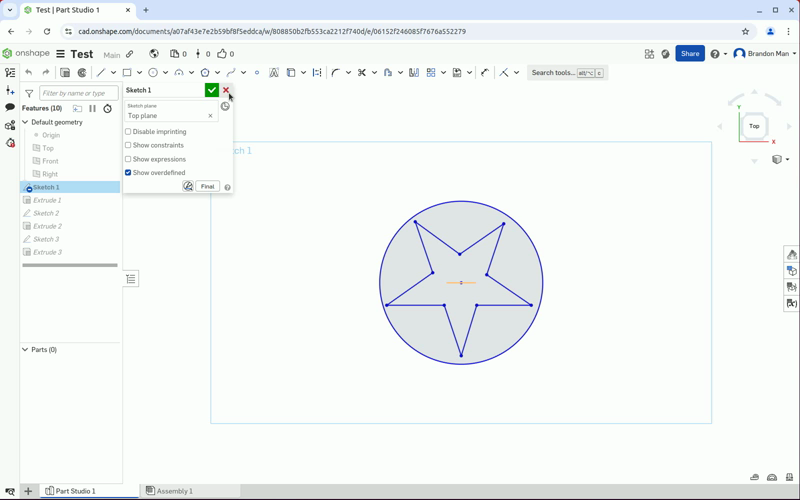
key(shift+s)
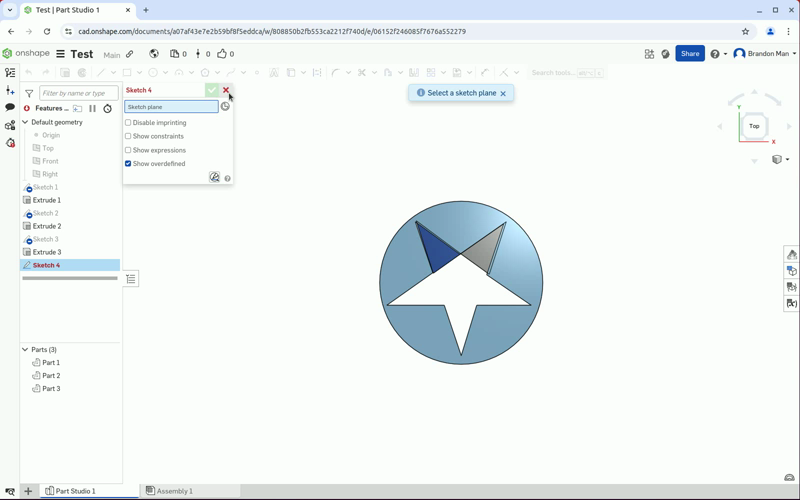
mouse_move(73, 150)
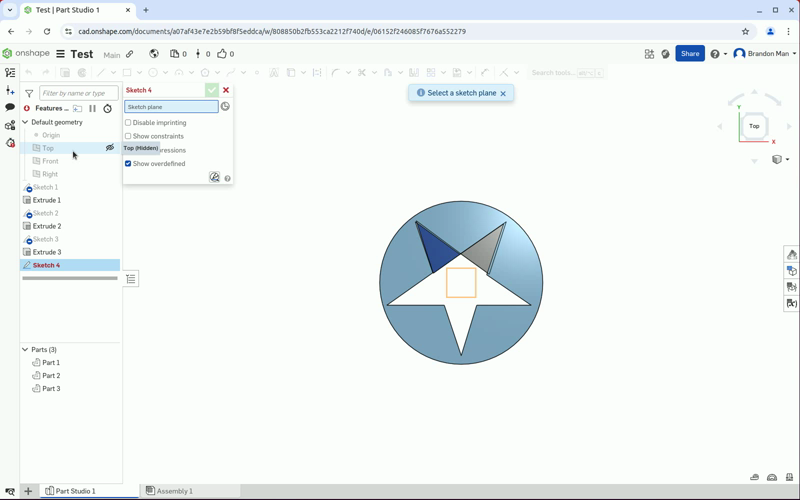
click(73, 150)
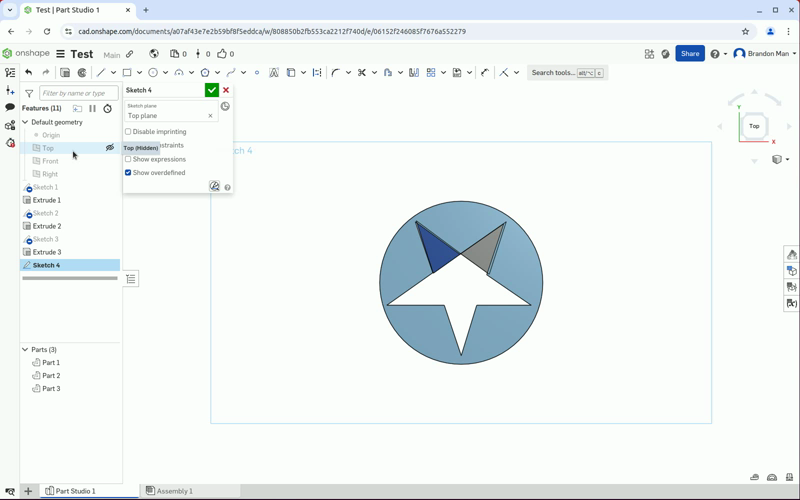
mouse_move(73, 352)
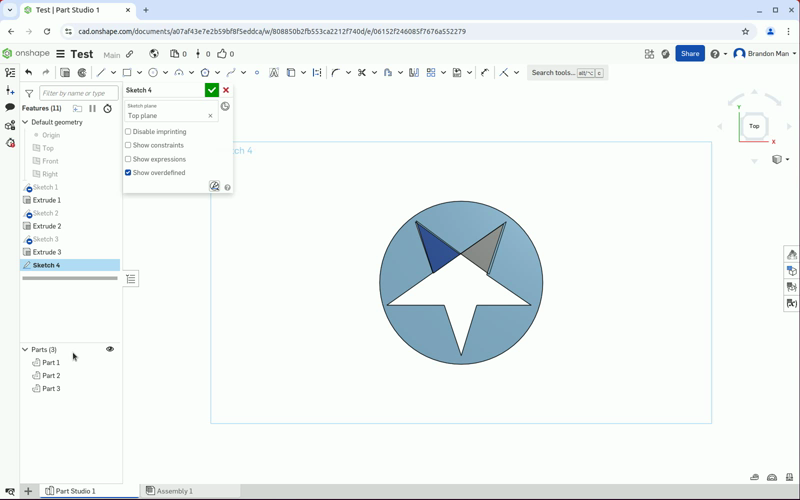
key(y)
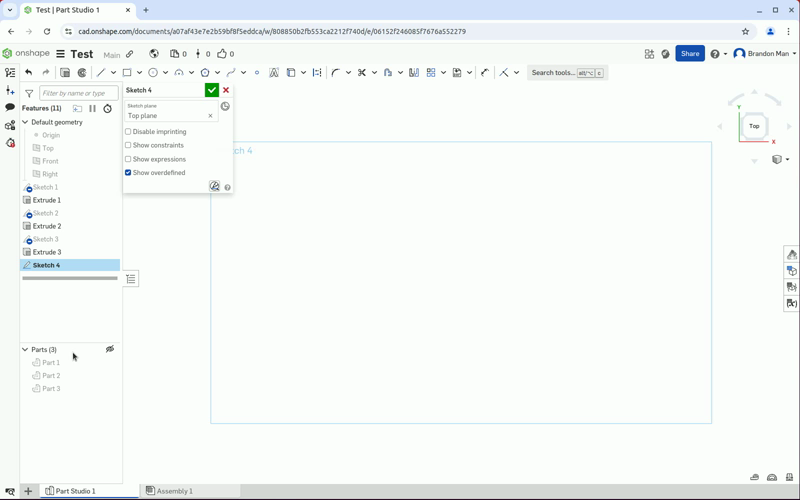
key(l)
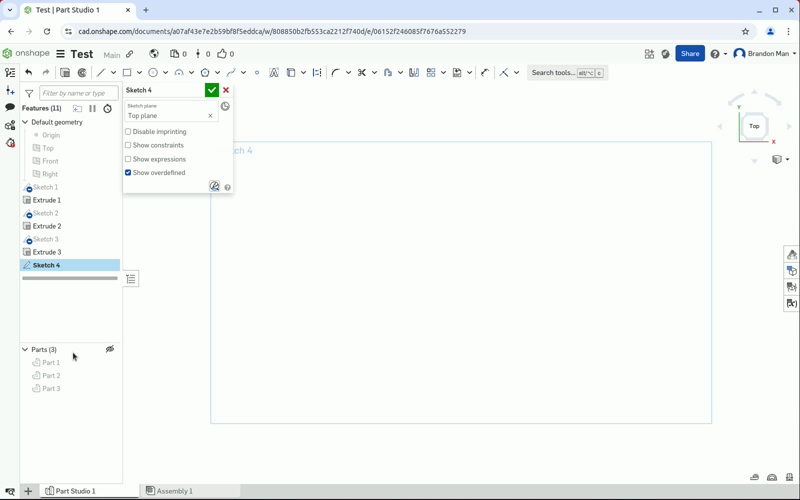
key_down(shift)
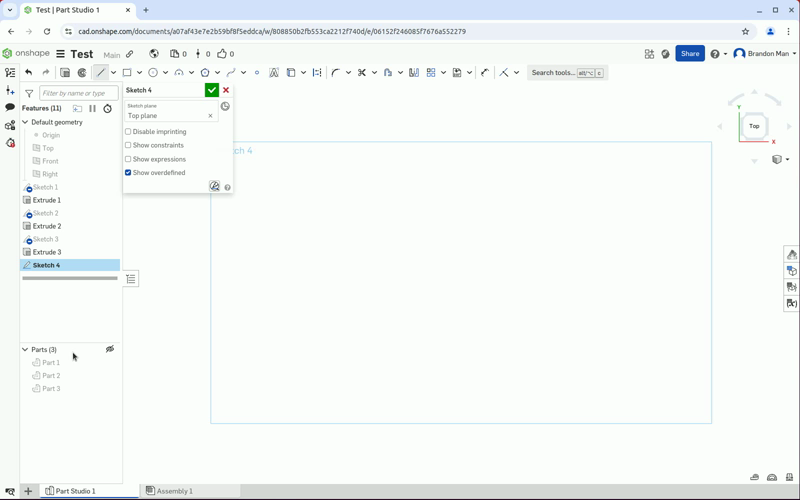
mouse_move(388, 305)
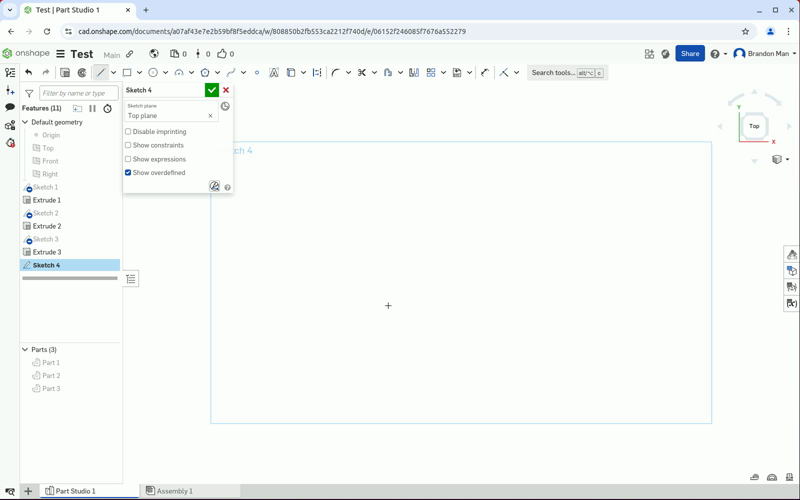
click(388, 305)
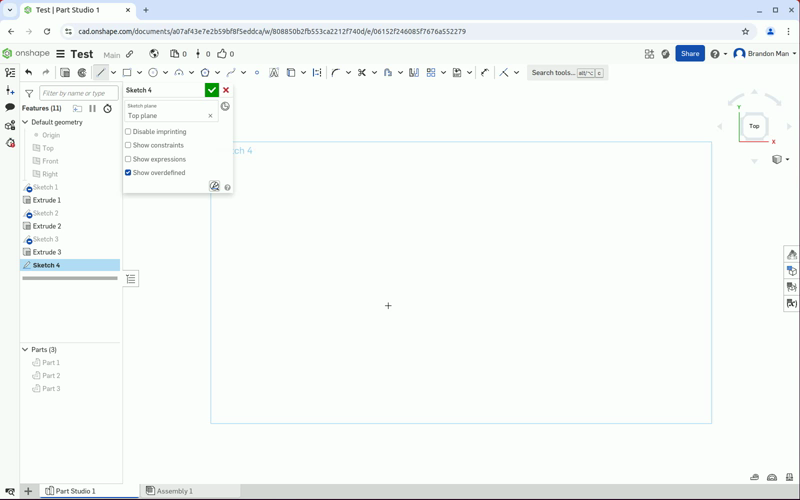
key_up(shift)
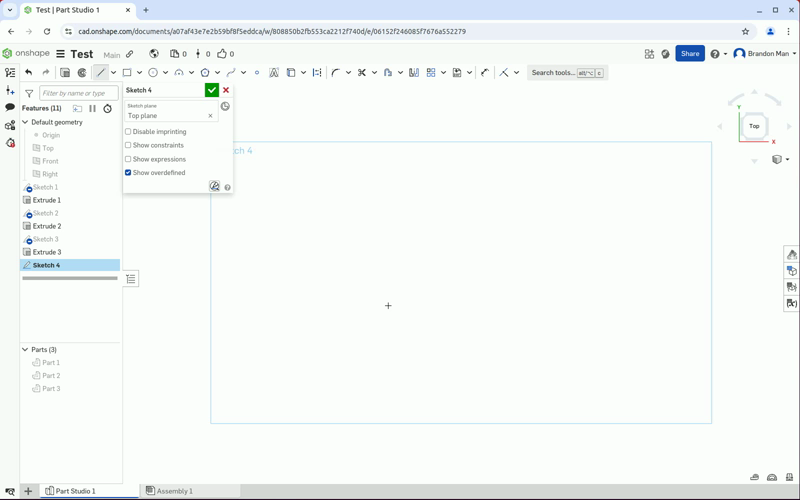
key_down(shift)
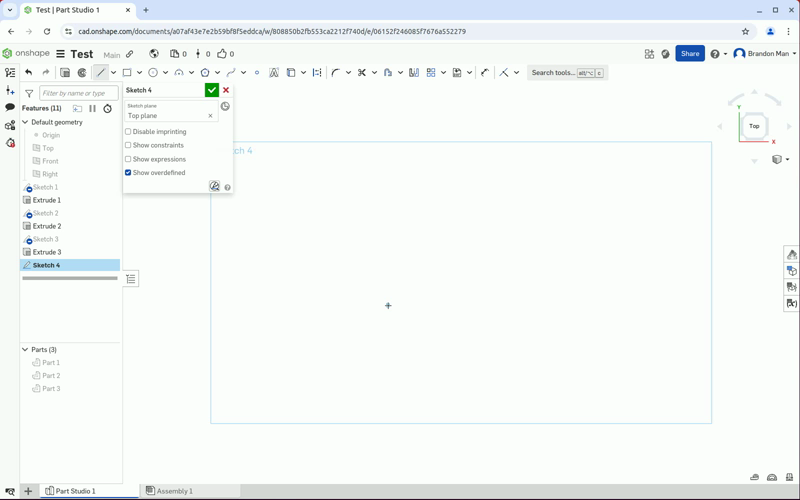
mouse_move(418, 305)
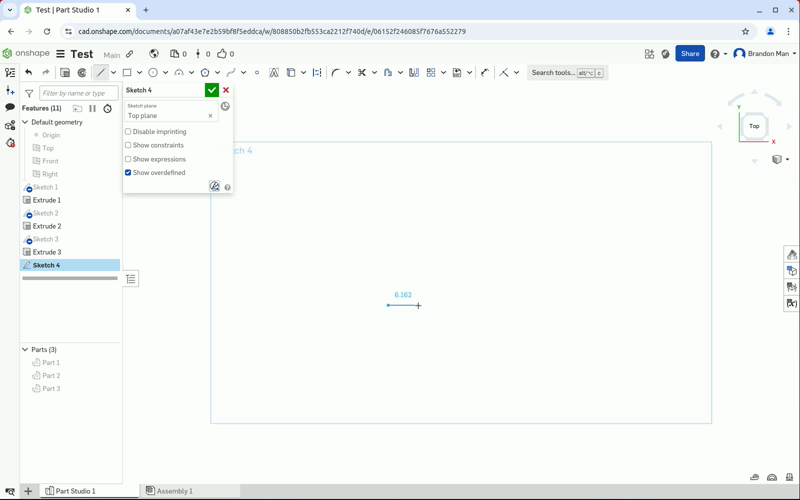
mouse_move(444, 305)
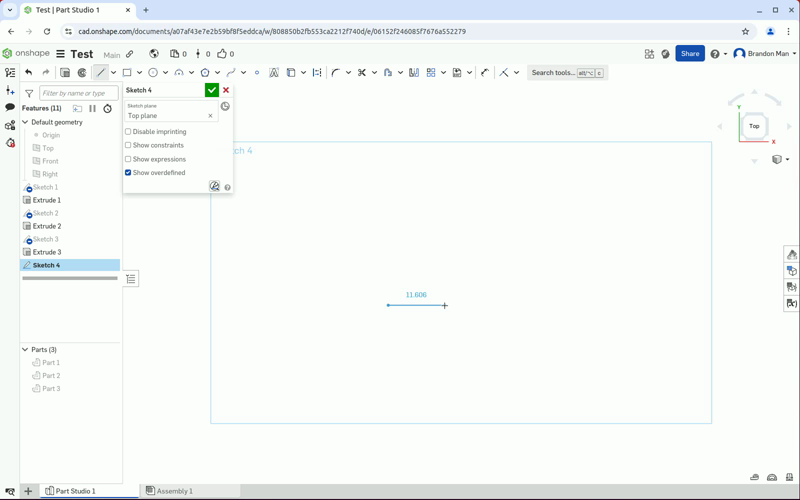
click(444, 305)
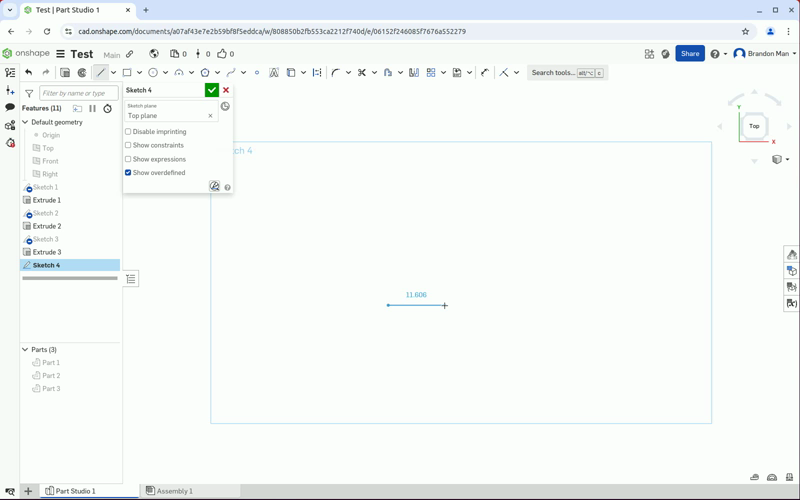
key_up(shift)
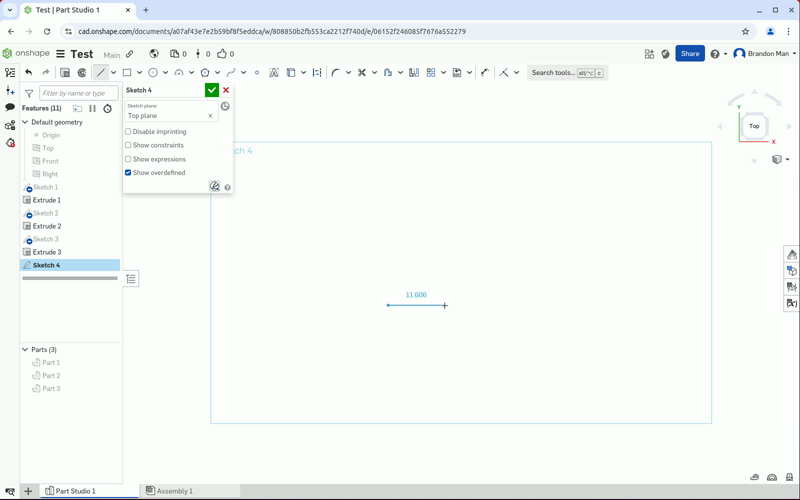
key_down(shift)
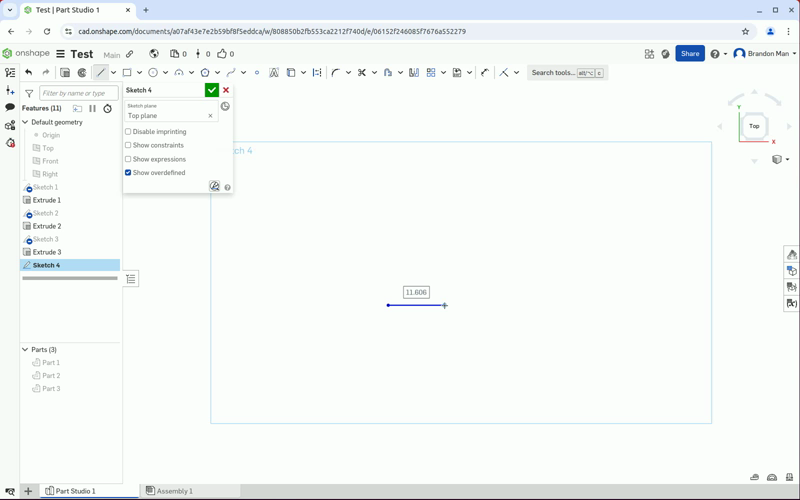
mouse_move(474, 305)
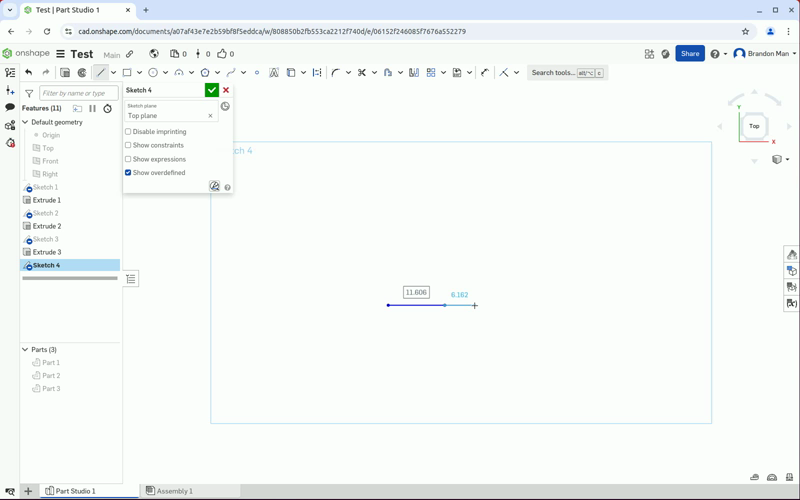
mouse_move(434, 272)
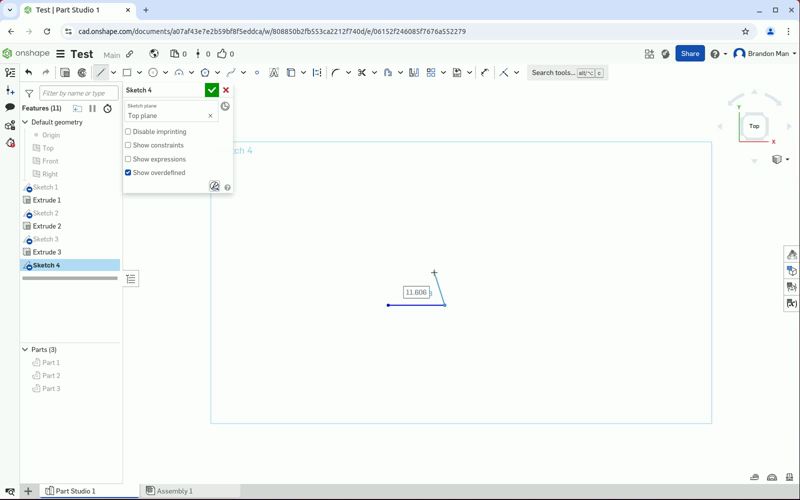
click(434, 272)
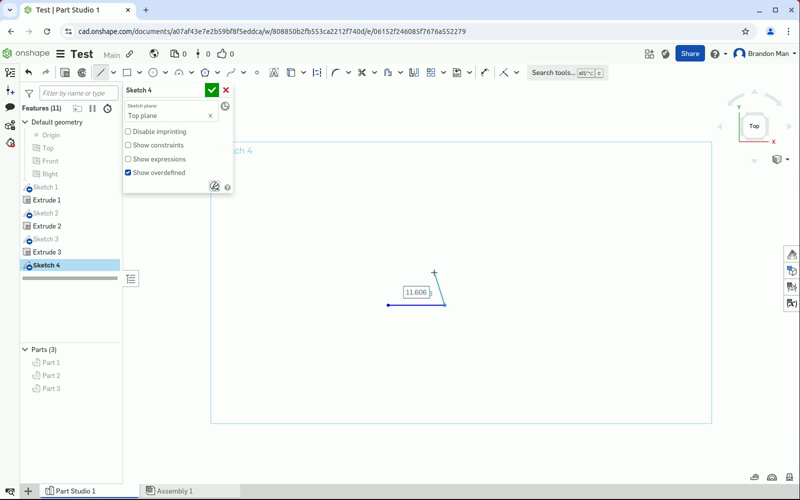
key_up(shift)
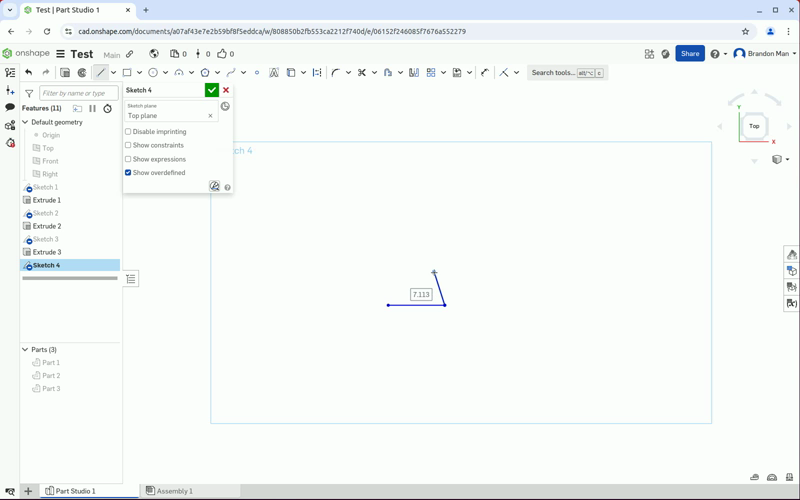
mouse_move(464, 272)
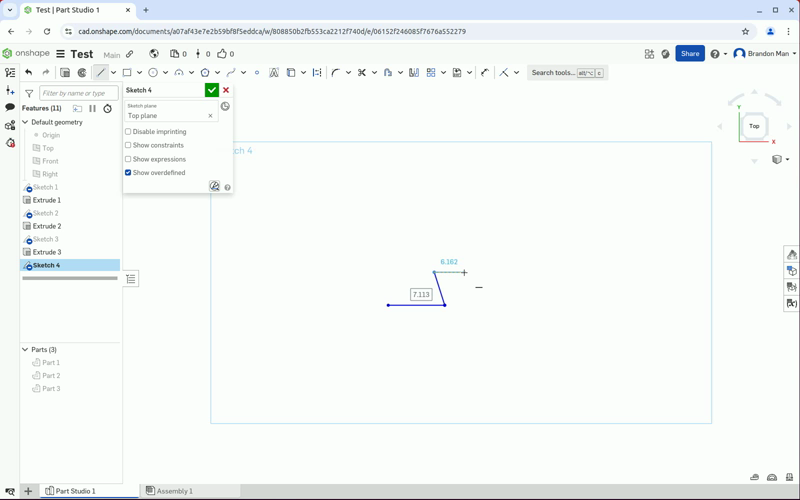
key_down(shift)
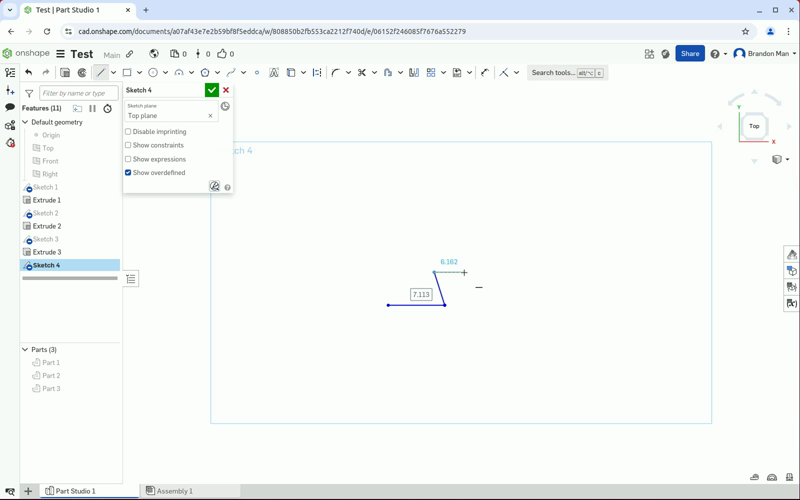
mouse_move(388, 305)
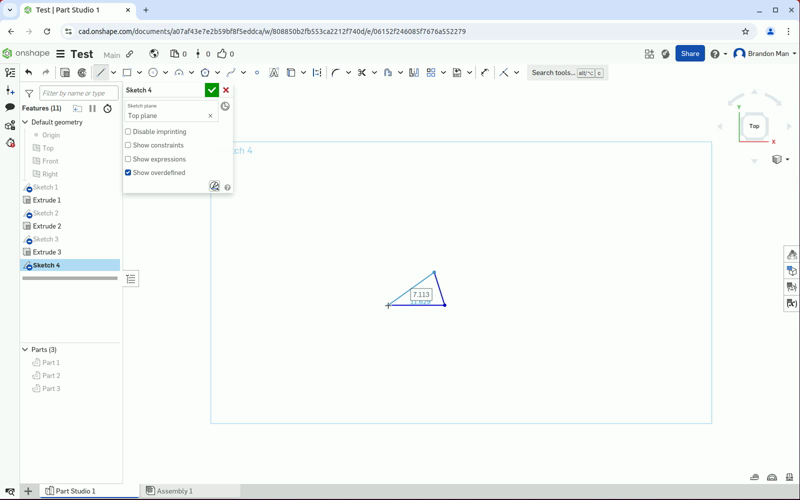
key_up(shift)
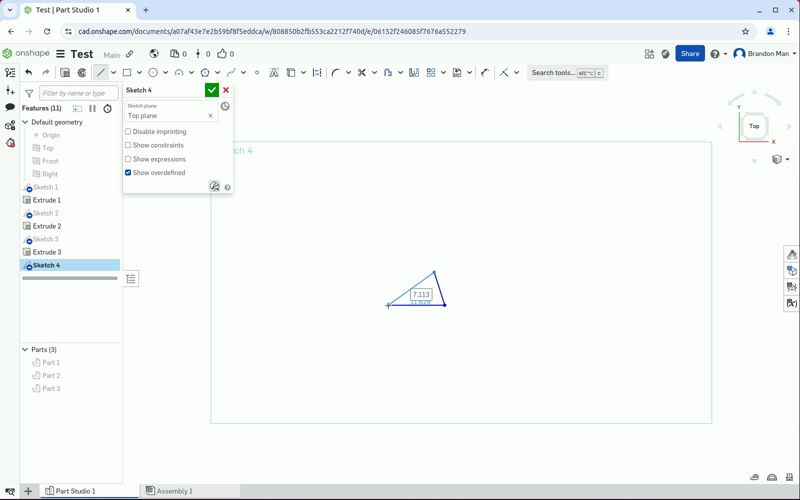
click(388, 305)
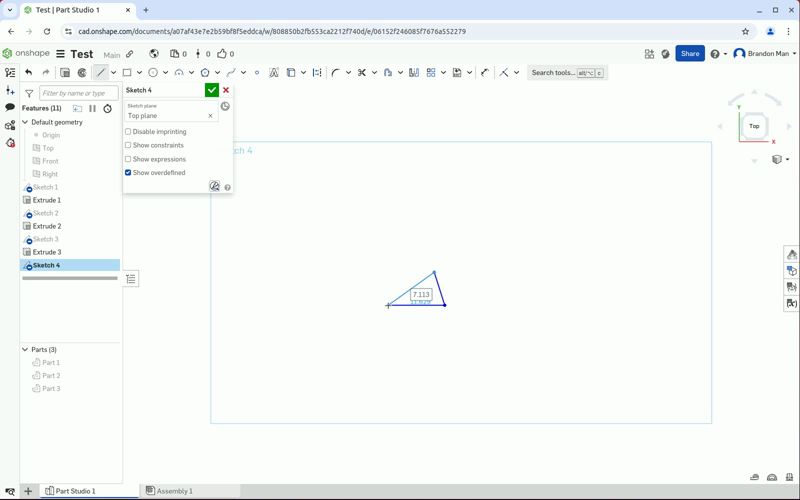
key(esc)
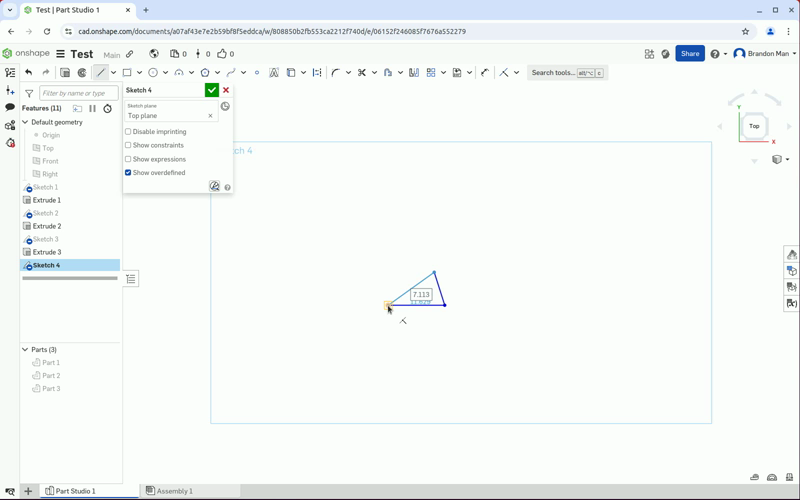
mouse_move(436, 293)
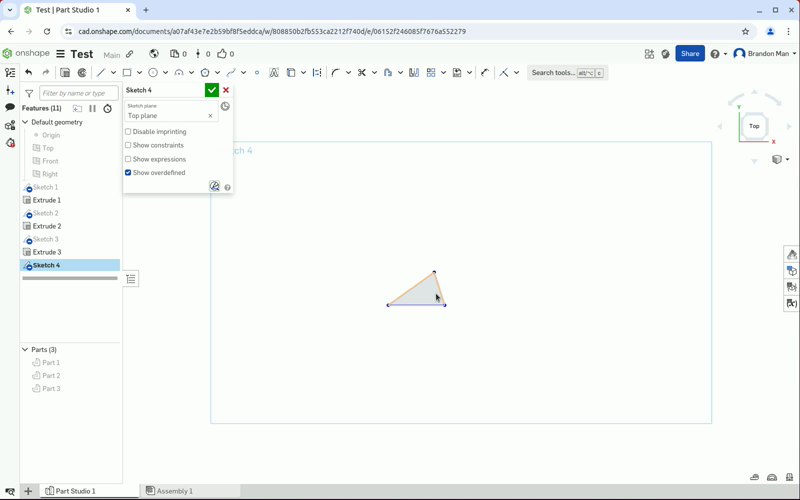
scroll(6)
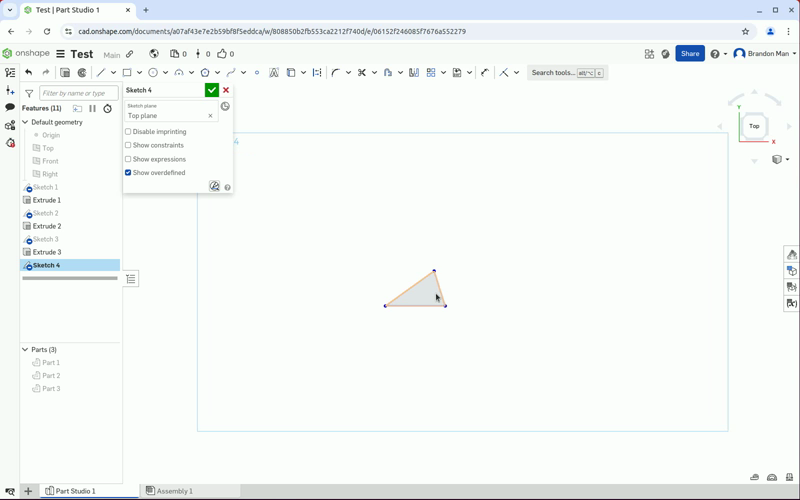
scroll(6)
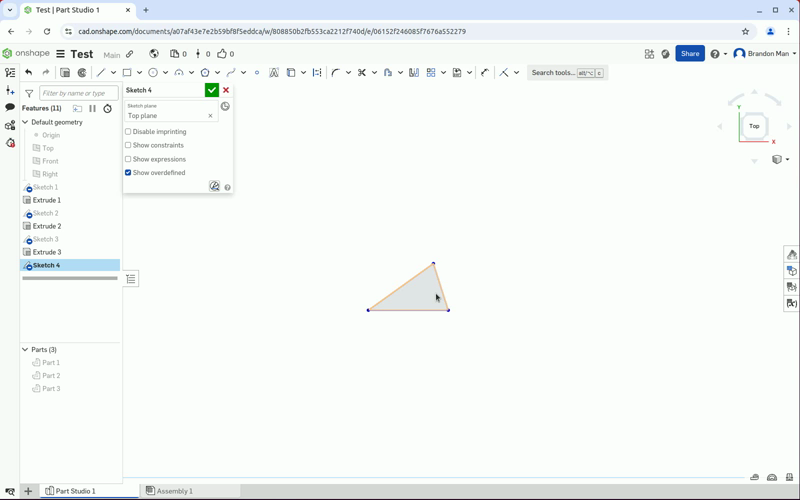
scroll(6)
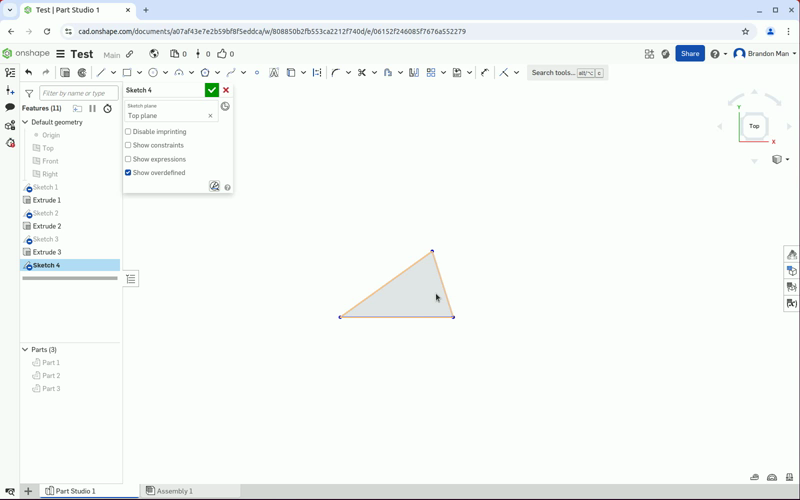
scroll(6)
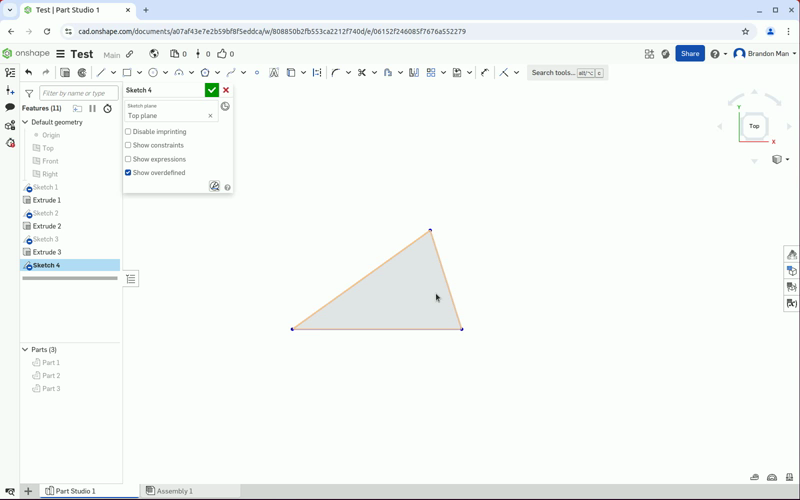
scroll(6)
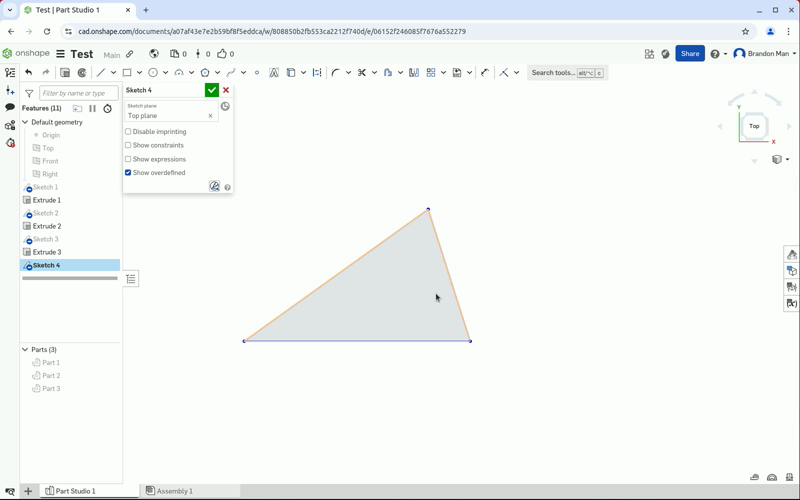
scroll(6)
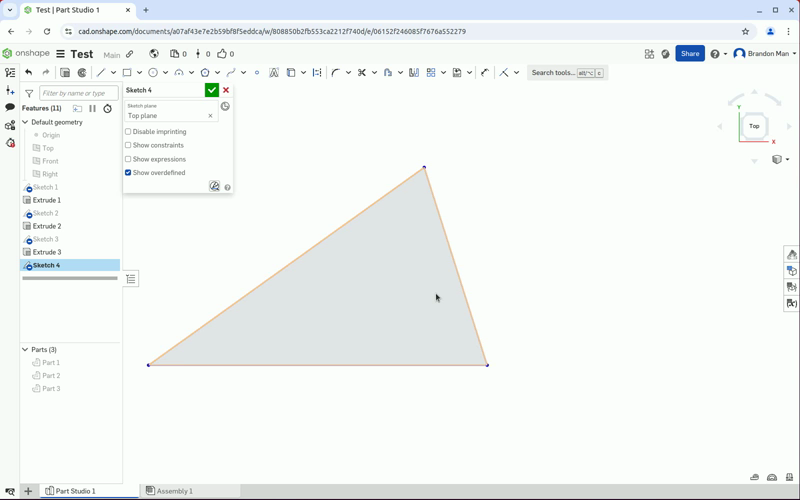
scroll(6)
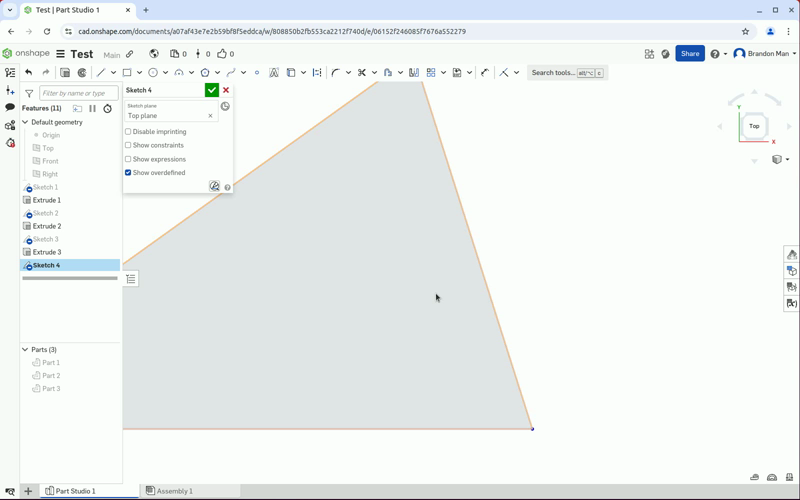
click(436, 293)
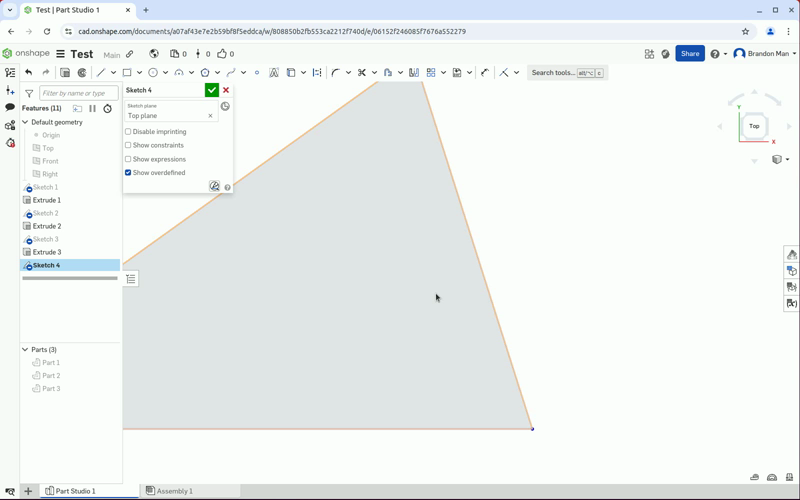
scroll(-6)
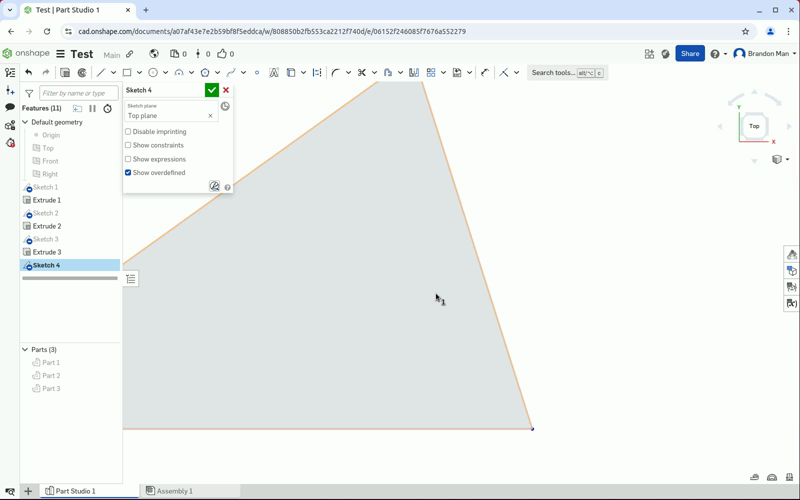
scroll(-6)
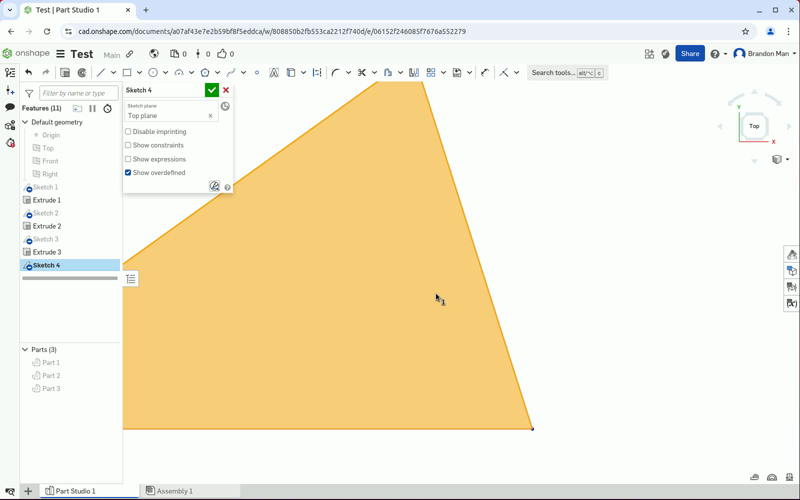
scroll(-6)
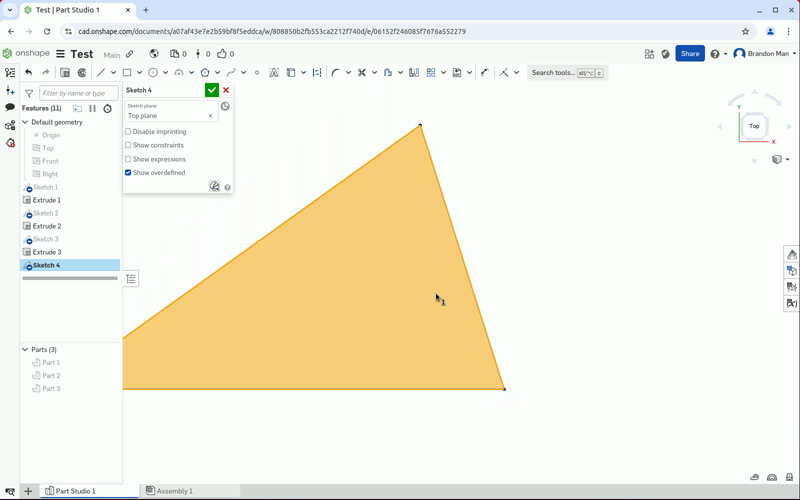
scroll(-6)
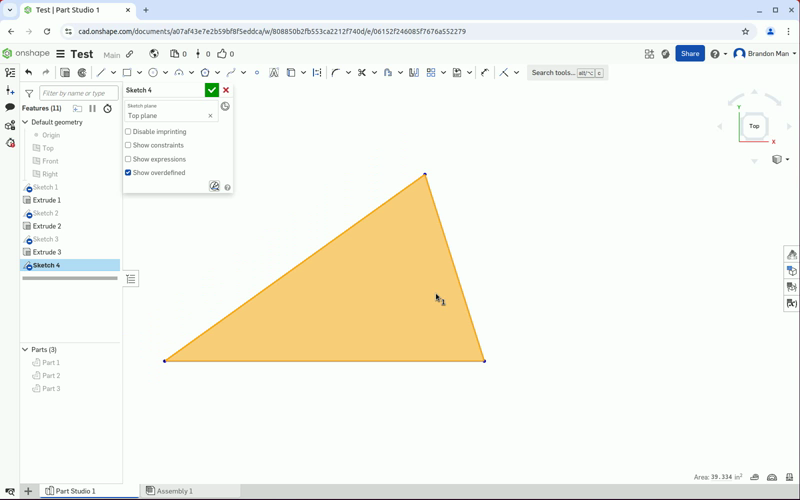
scroll(-6)
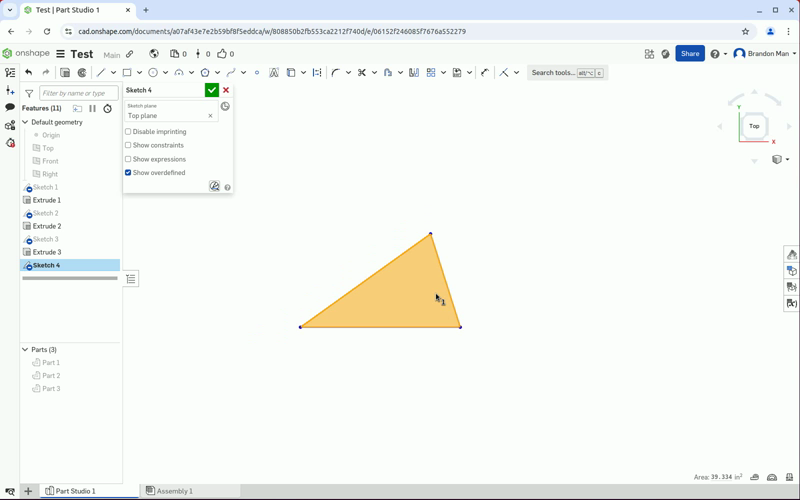
scroll(-6)
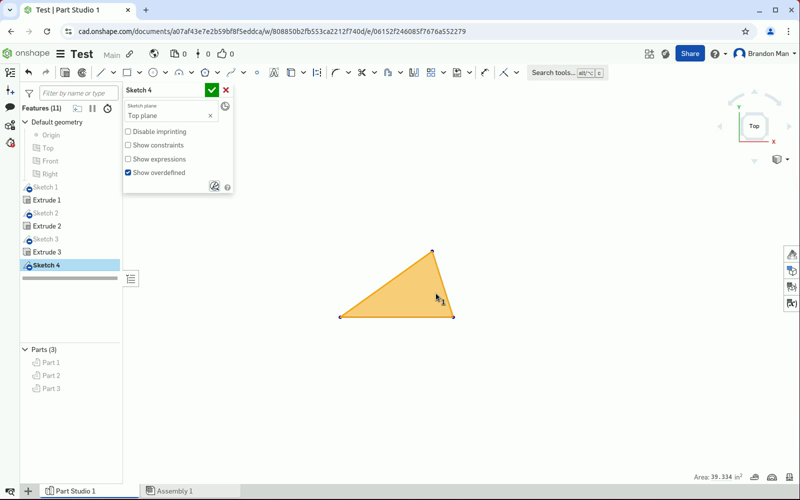
scroll(-6)
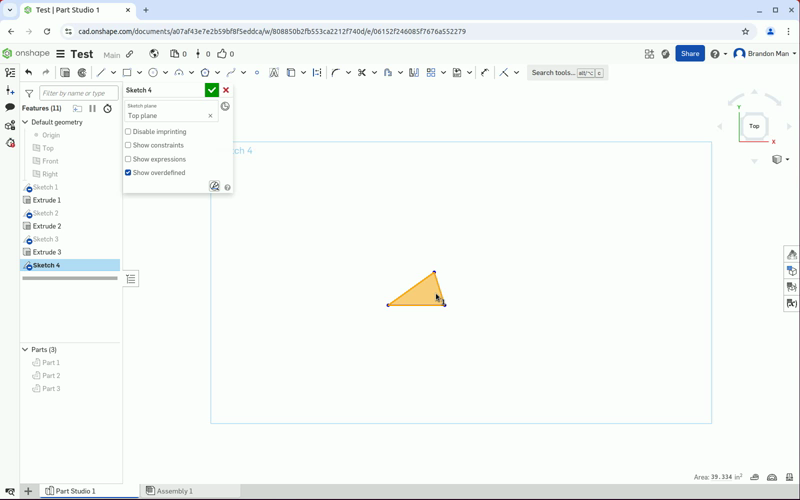
mouse_move(73, 352)
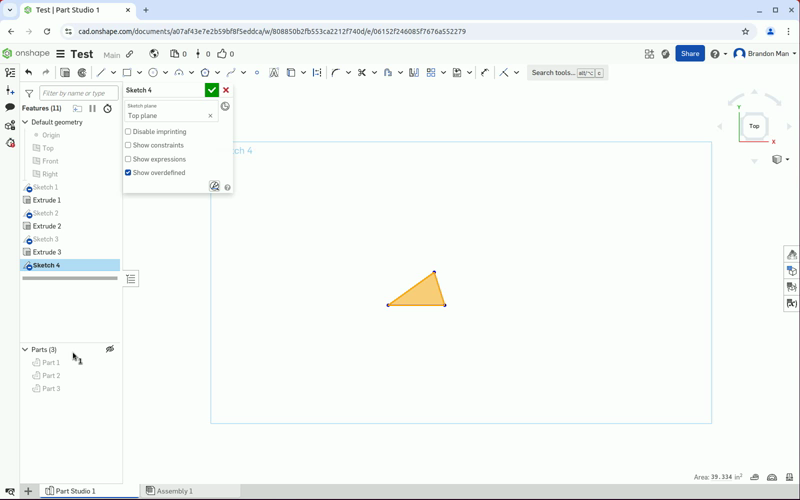
key(shift+y)
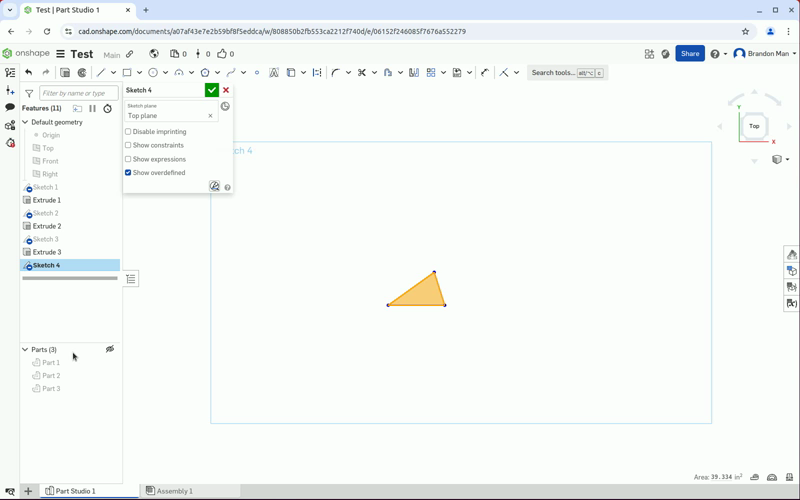
key(shift+e)
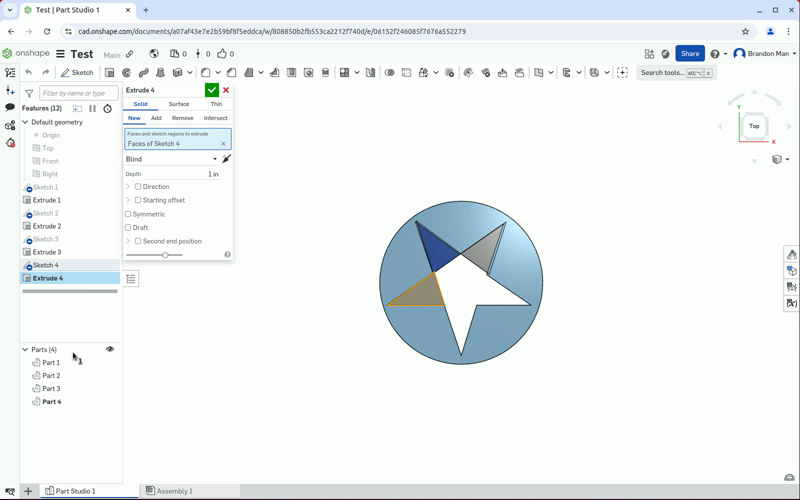
mouse_move(143, 106)
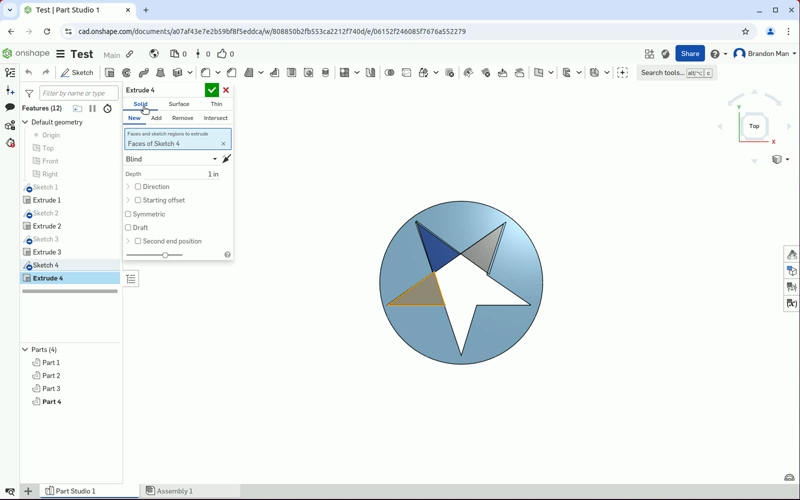
click(143, 106)
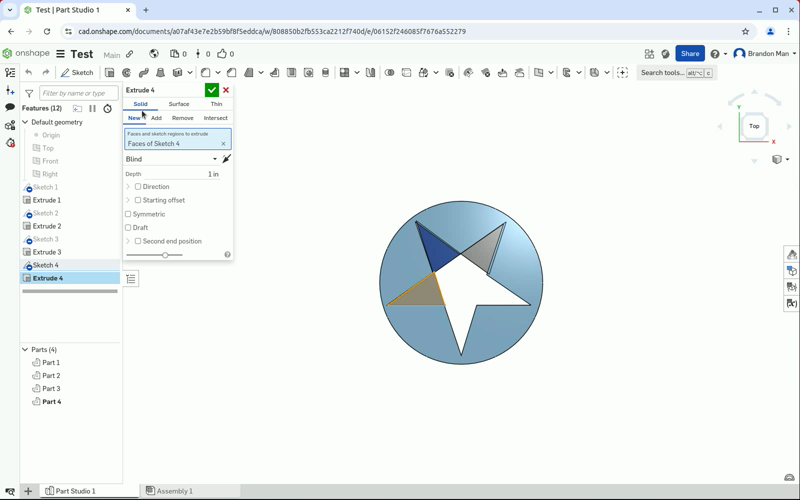
mouse_move(137, 120)
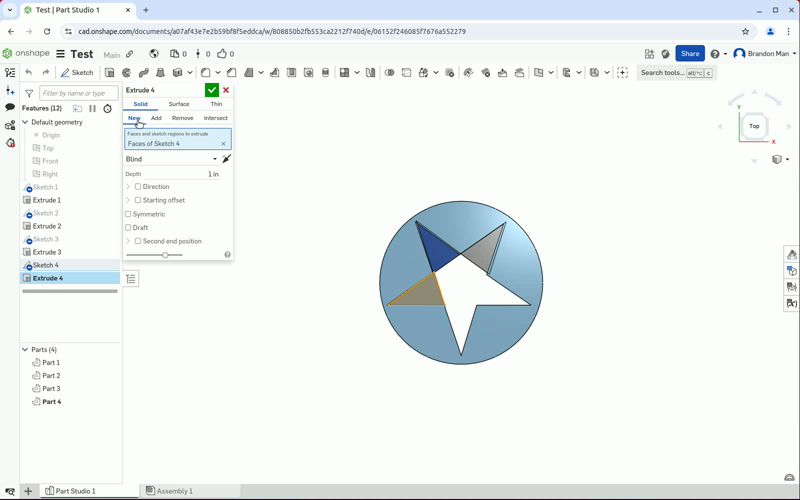
click(137, 120)
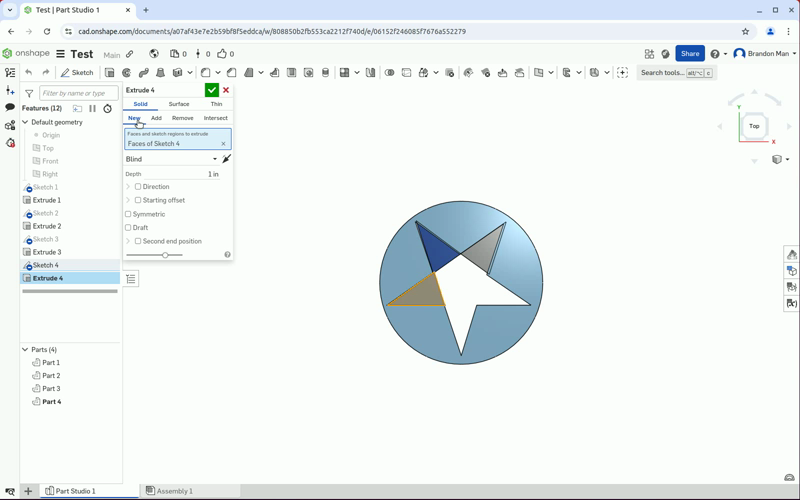
key(tab, 4)
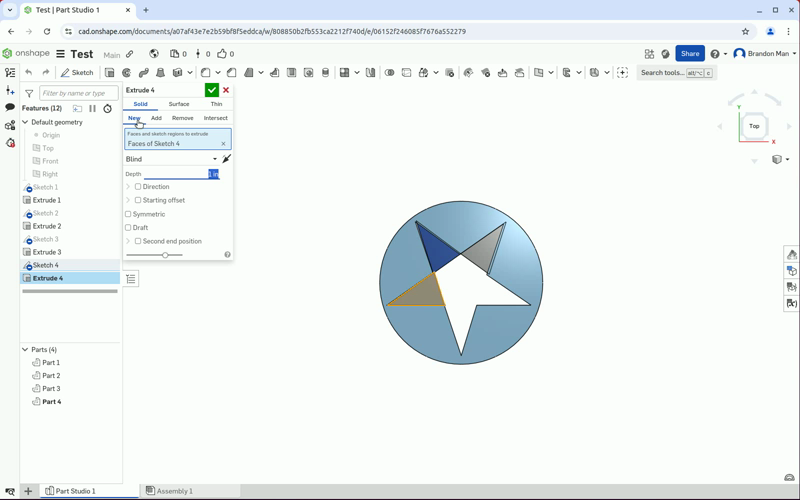
text(1.685)
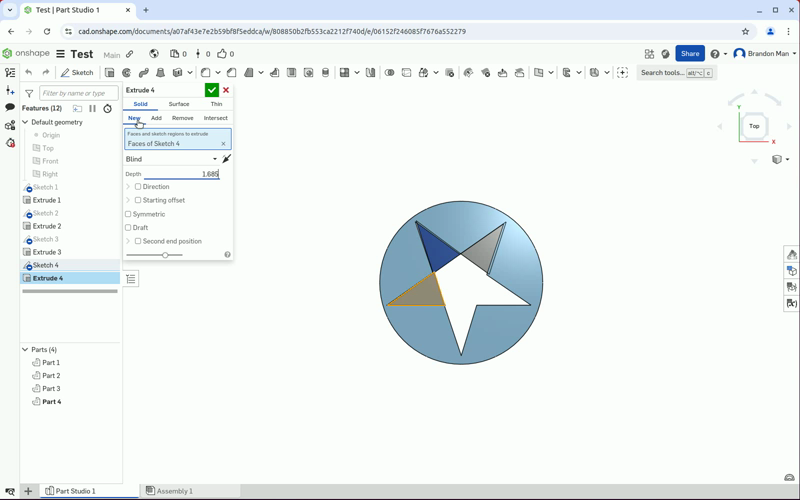
key(enter)
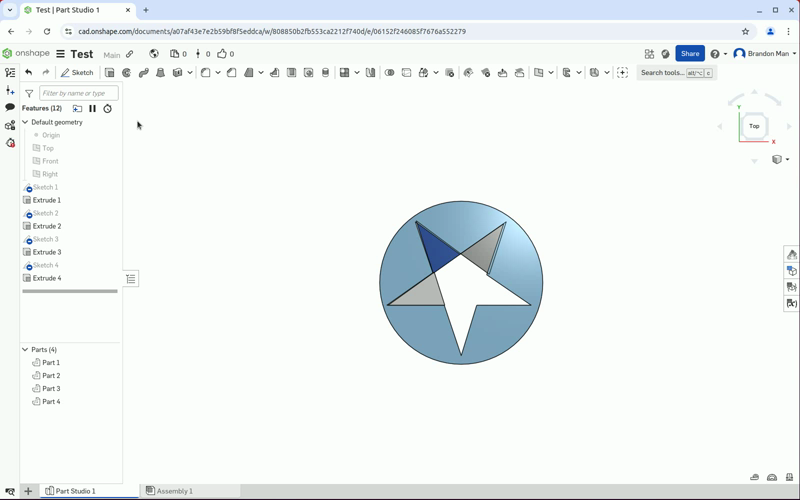
key(shift+h)
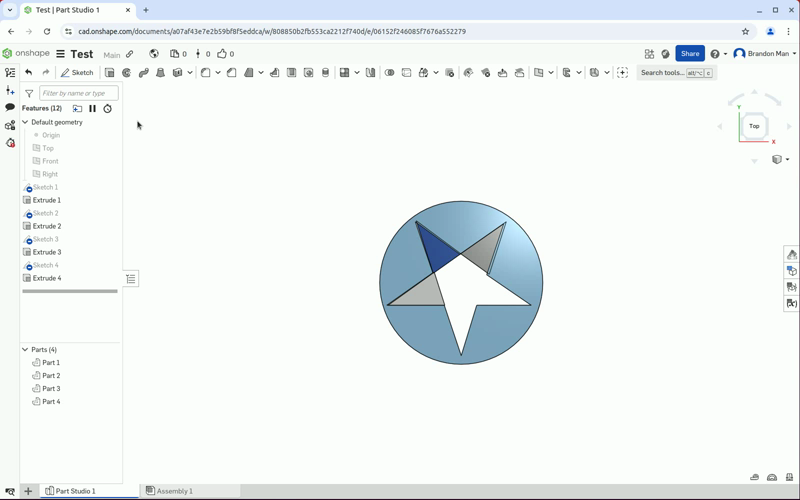
key(shift+h)
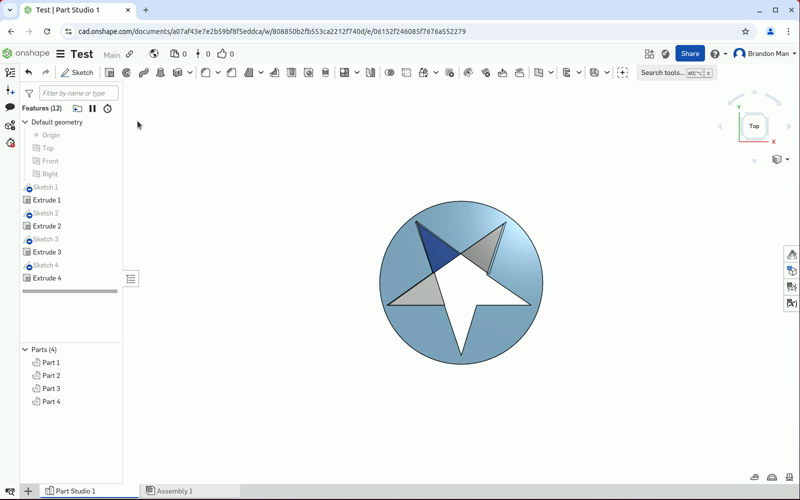
mouse_move(73, 189)
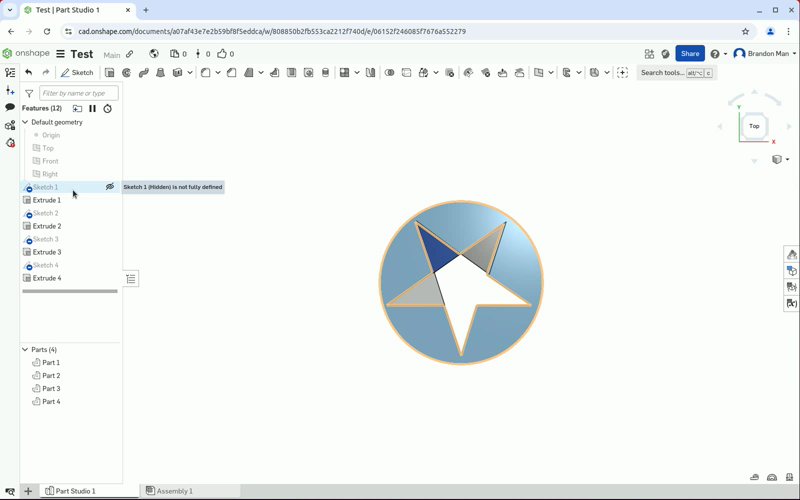
click(73, 189)
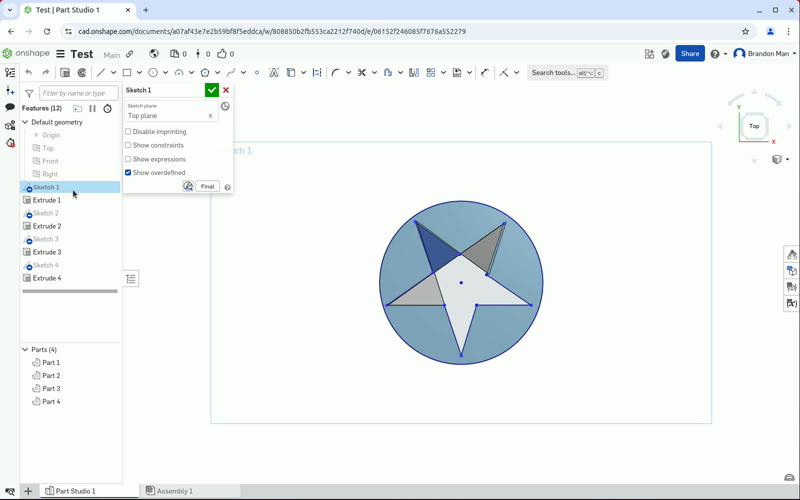
mouse_move(229, 92)
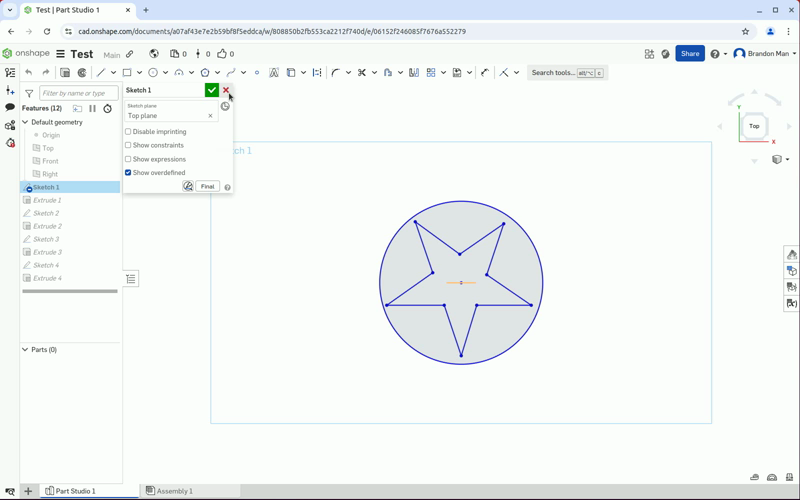
click(229, 92)
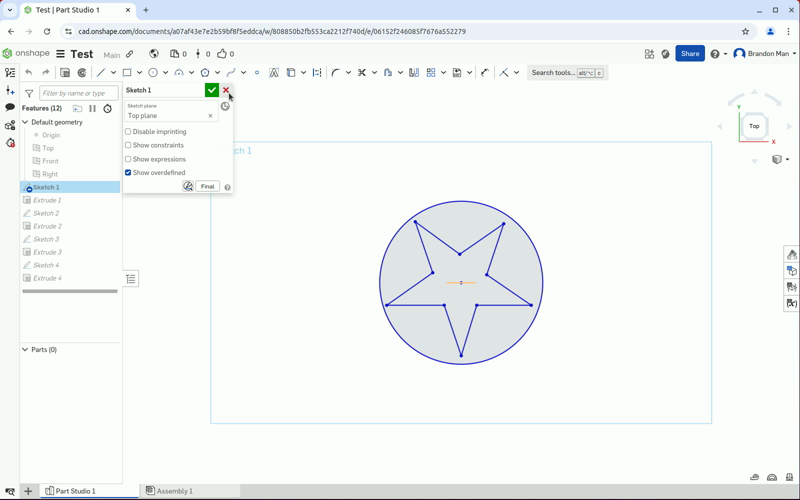
key(shift+s)
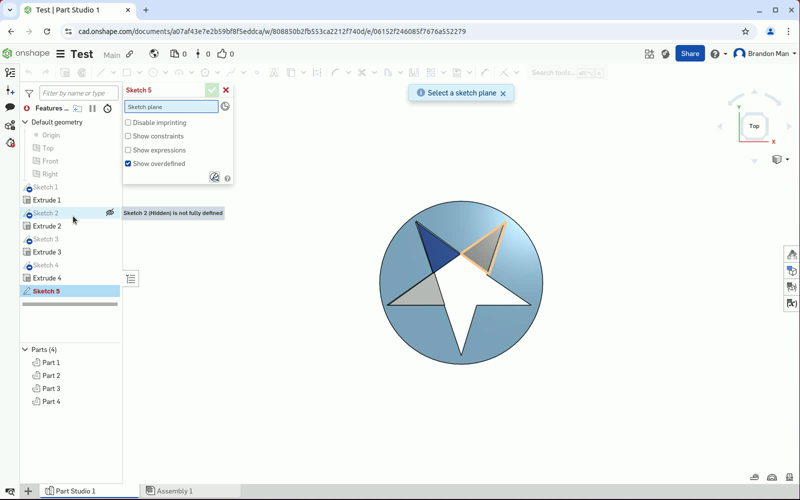
scroll(3)
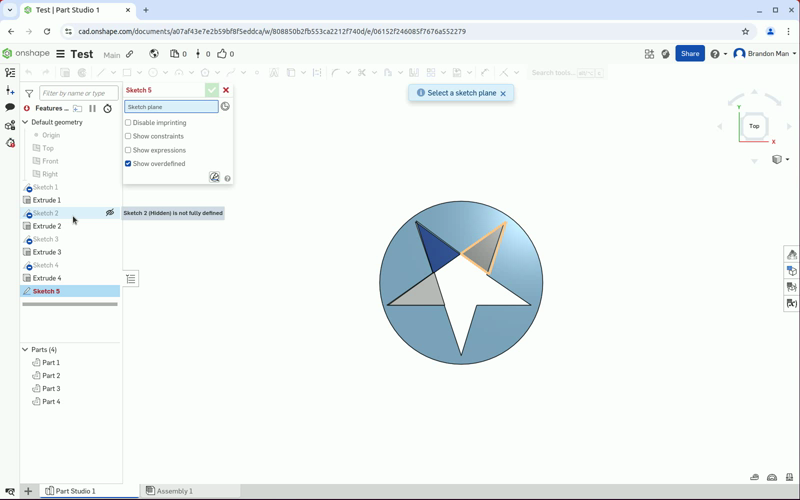
mouse_move(73, 150)
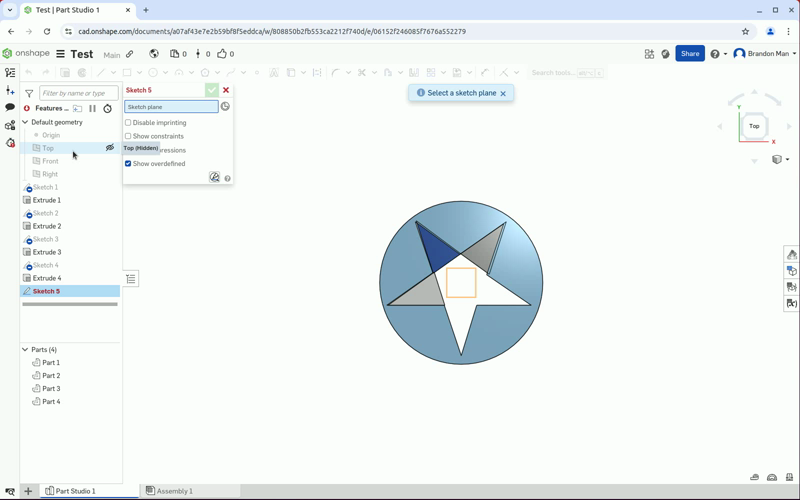
click(73, 150)
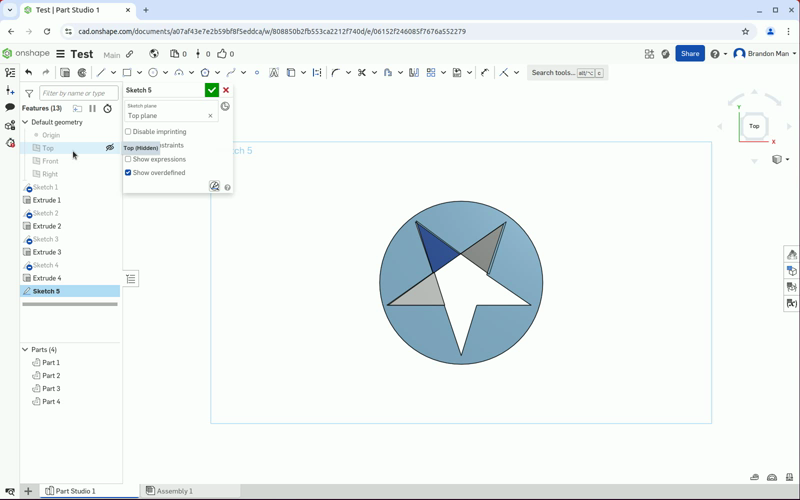
mouse_move(73, 352)
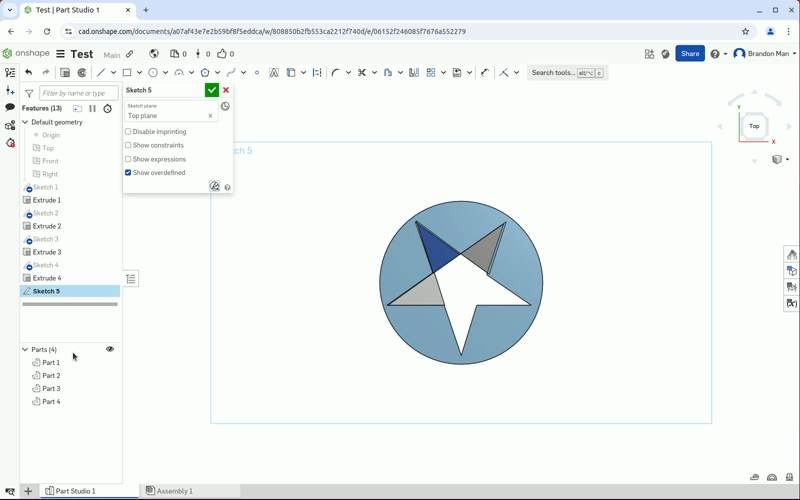
key(y)
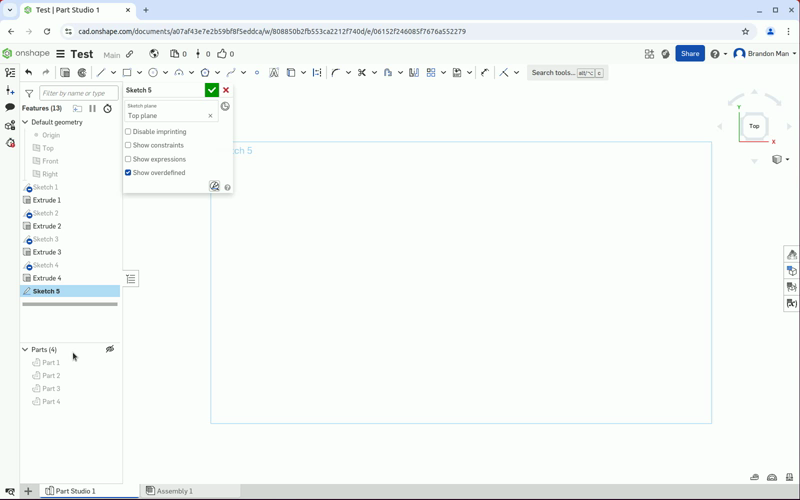
key(l)
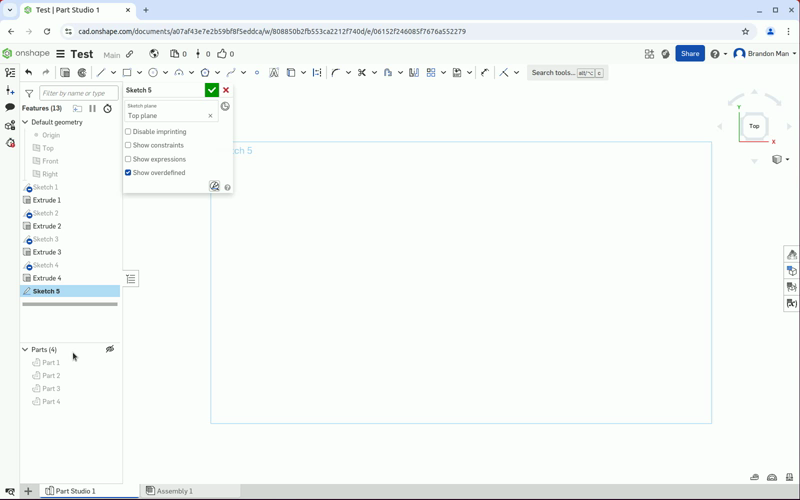
key_down(shift)
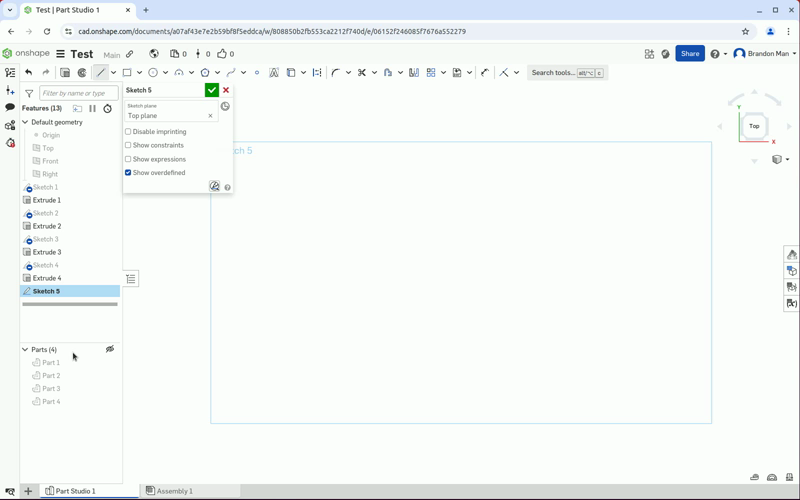
mouse_move(444, 305)
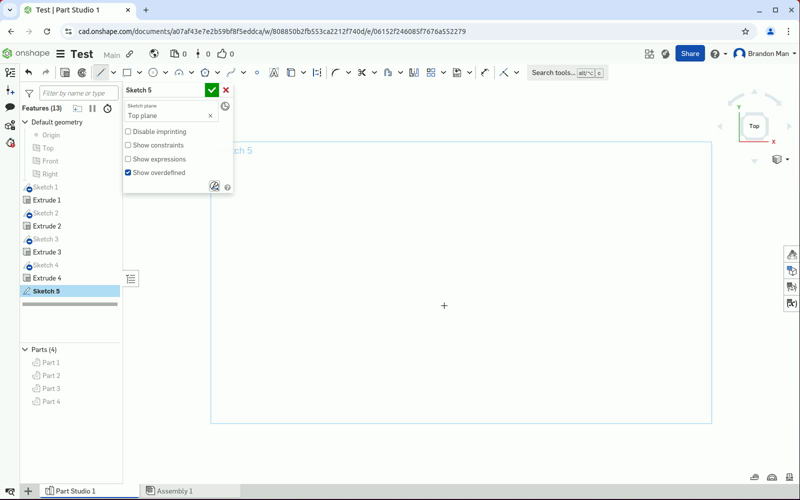
click(444, 305)
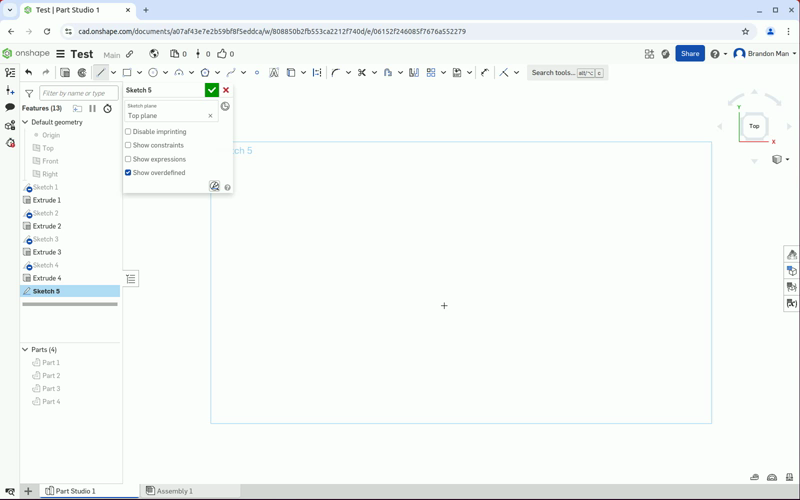
key_up(shift)
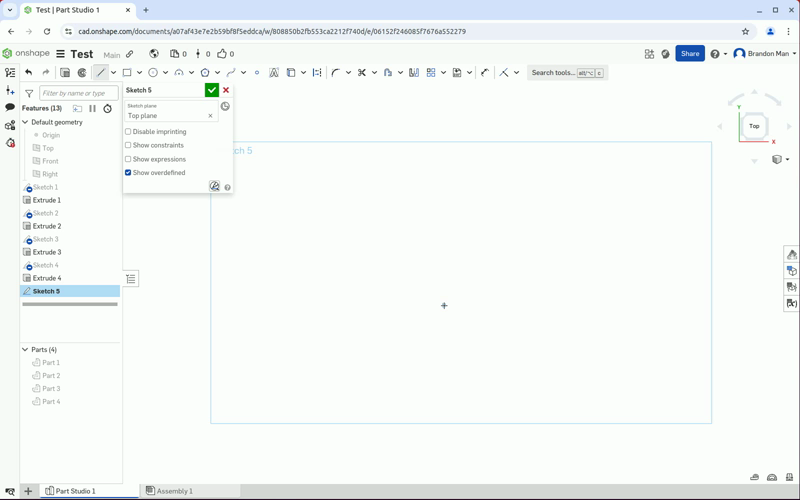
key_down(shift)
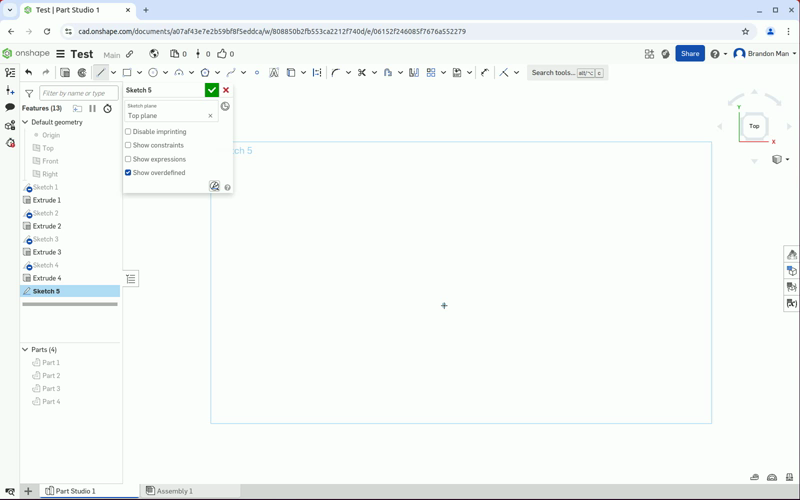
mouse_move(474, 305)
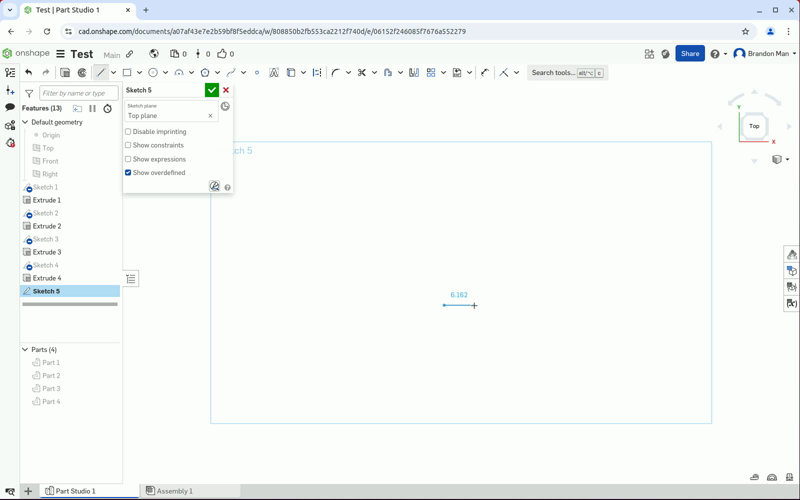
mouse_move(461, 356)
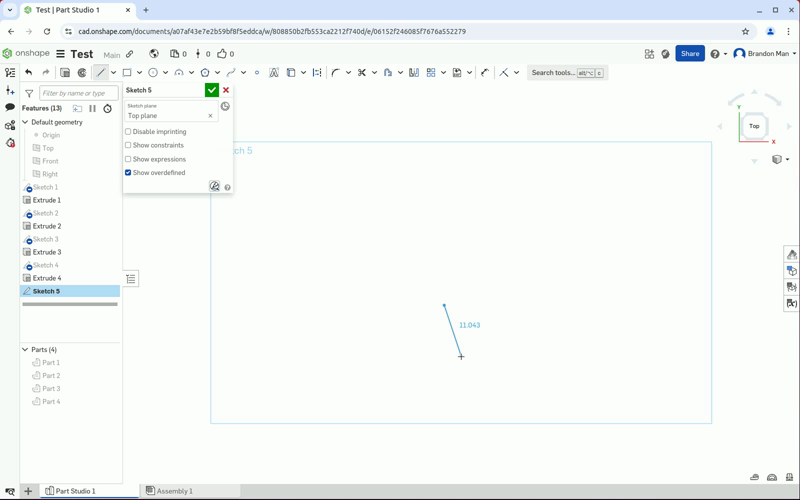
click(461, 356)
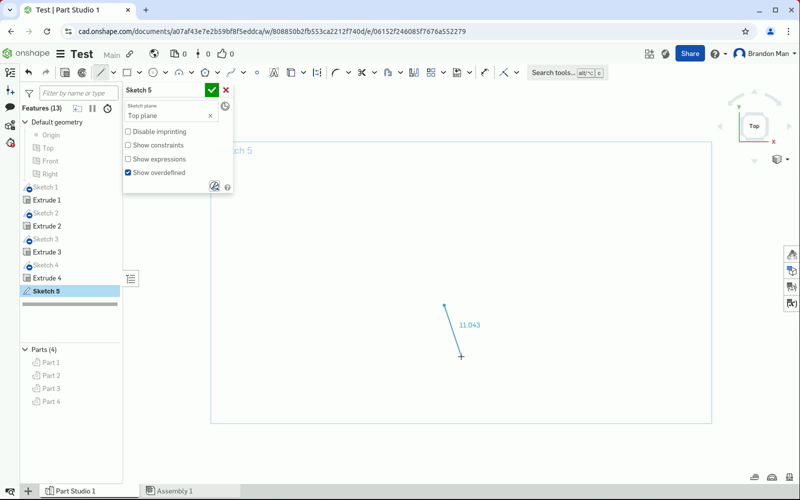
key_up(shift)
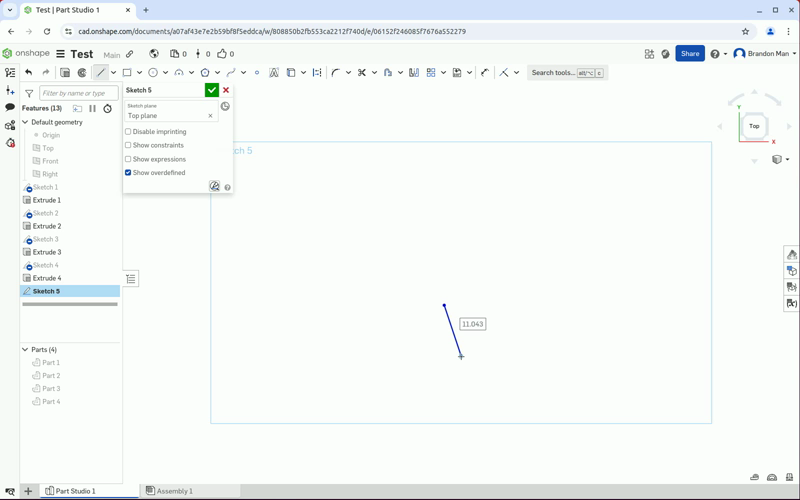
key_down(shift)
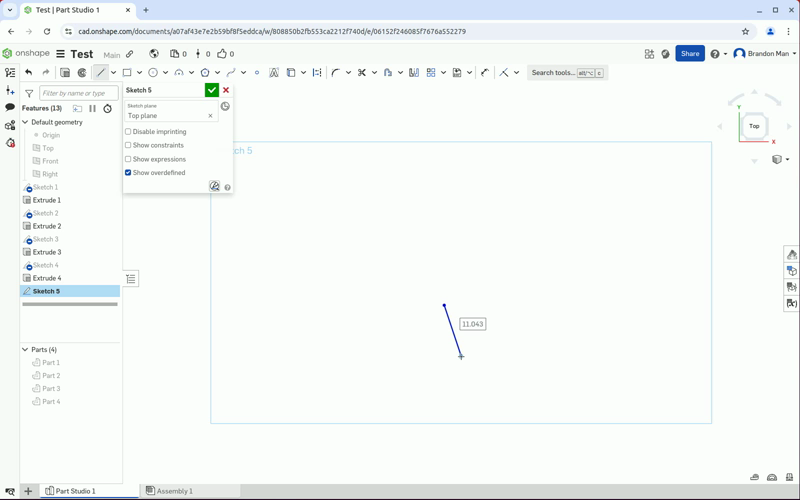
mouse_move(491, 356)
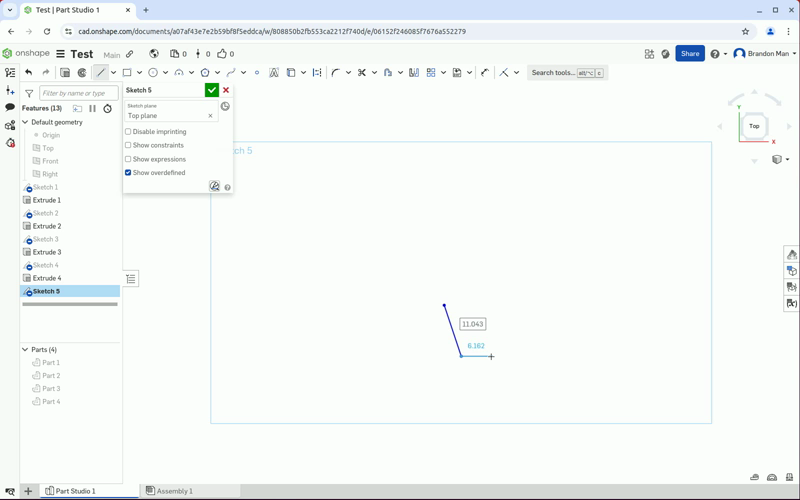
mouse_move(477, 305)
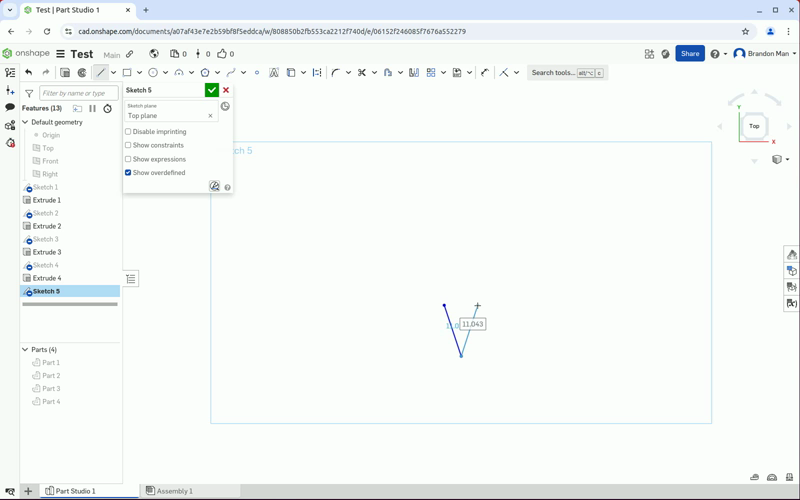
click(477, 305)
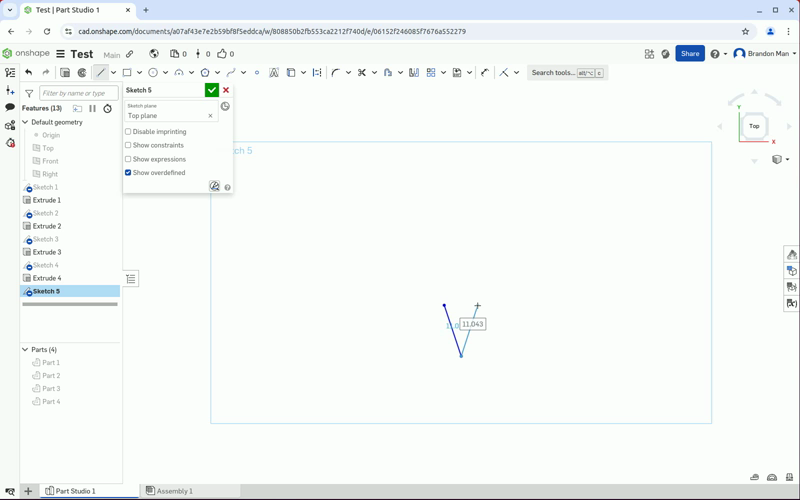
key_up(shift)
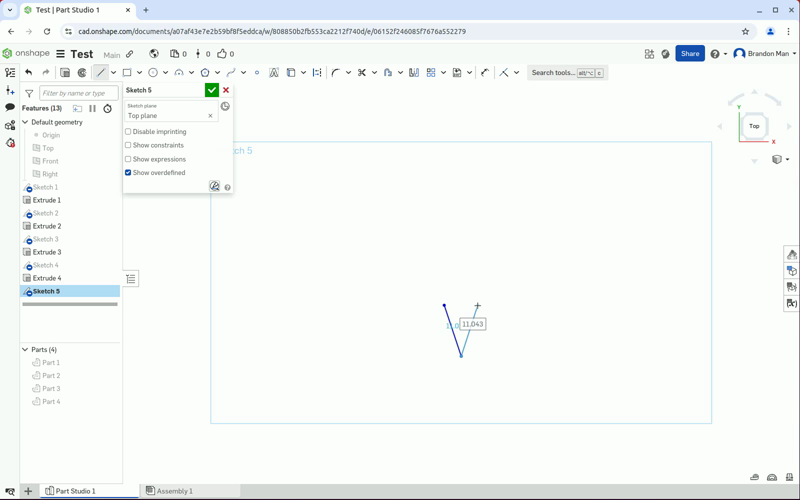
mouse_move(507, 305)
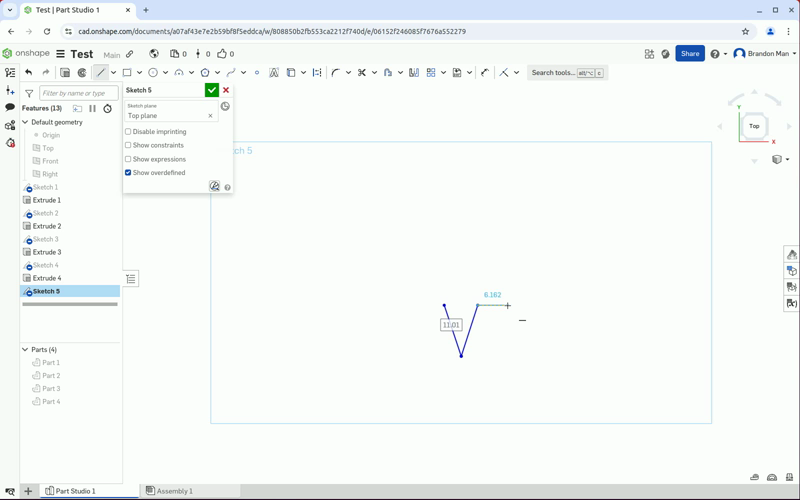
key_down(shift)
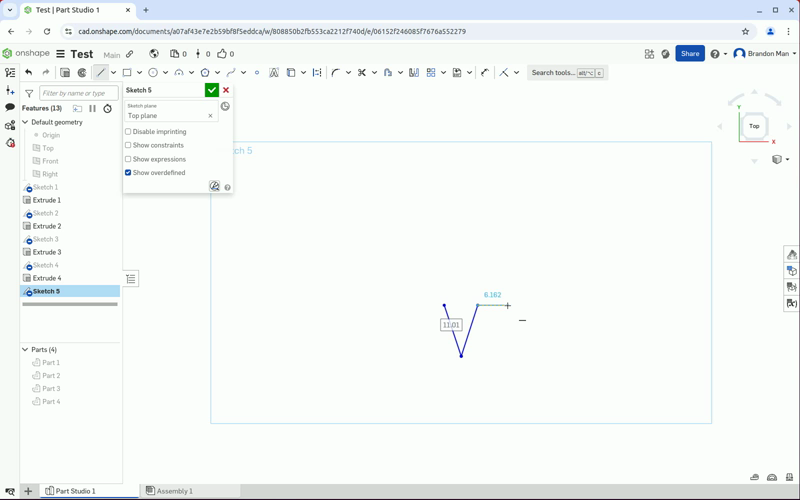
mouse_move(444, 305)
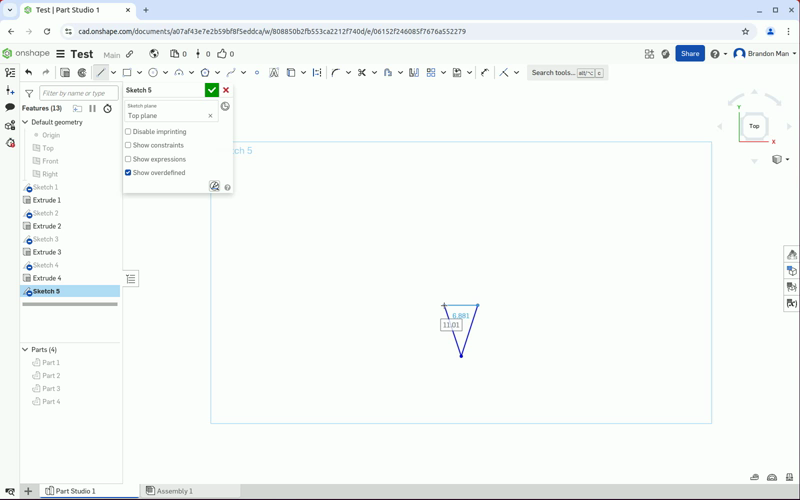
key_up(shift)
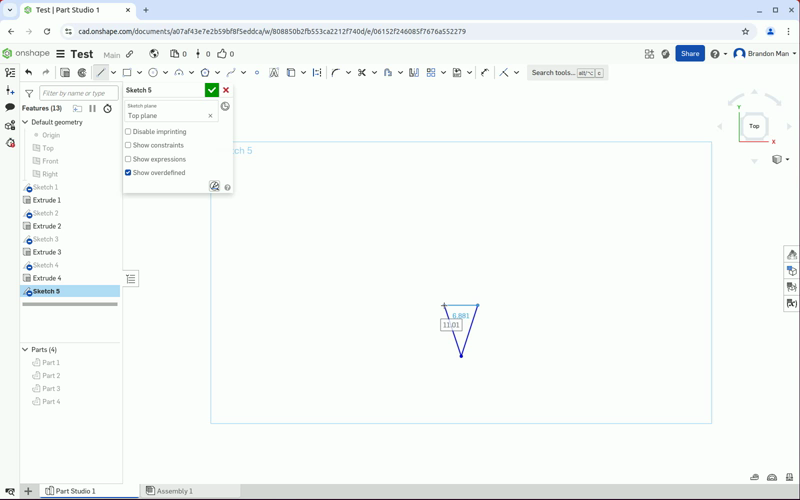
click(444, 305)
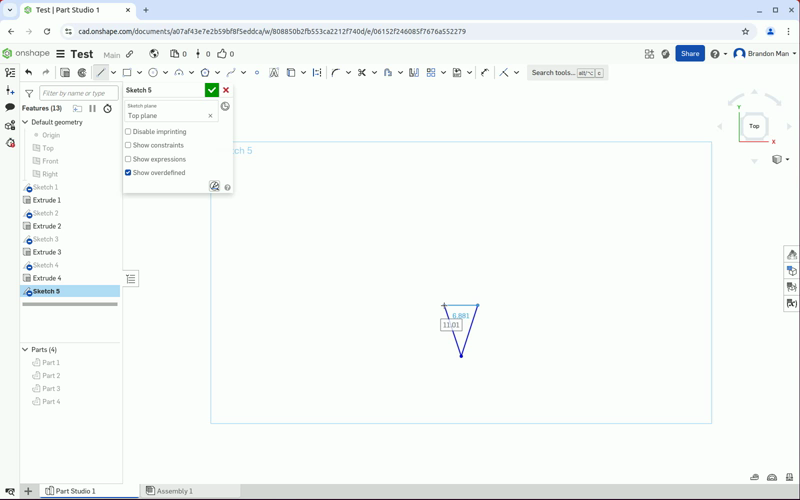
key(esc)
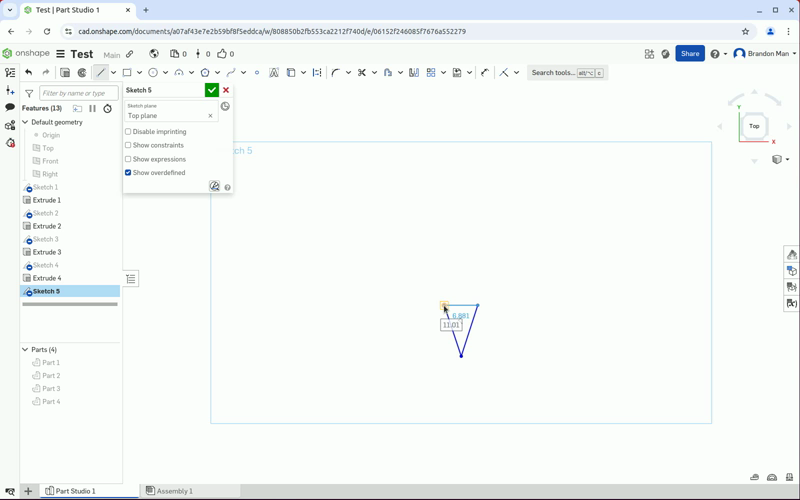
mouse_move(463, 320)
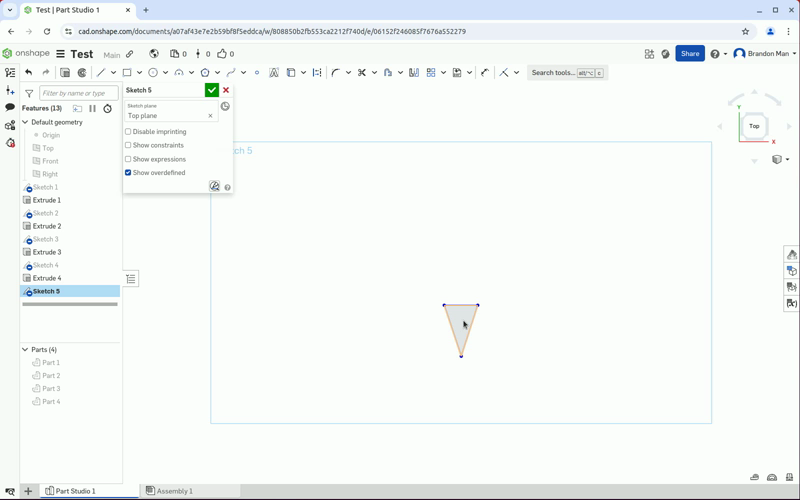
scroll(6)
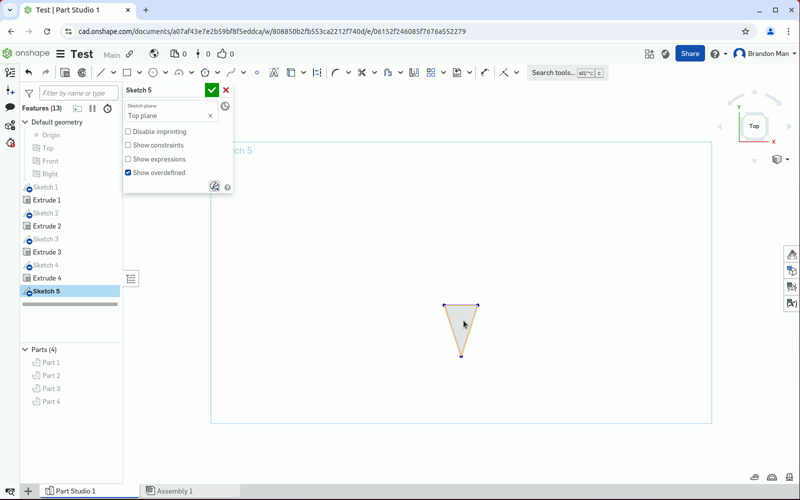
scroll(6)
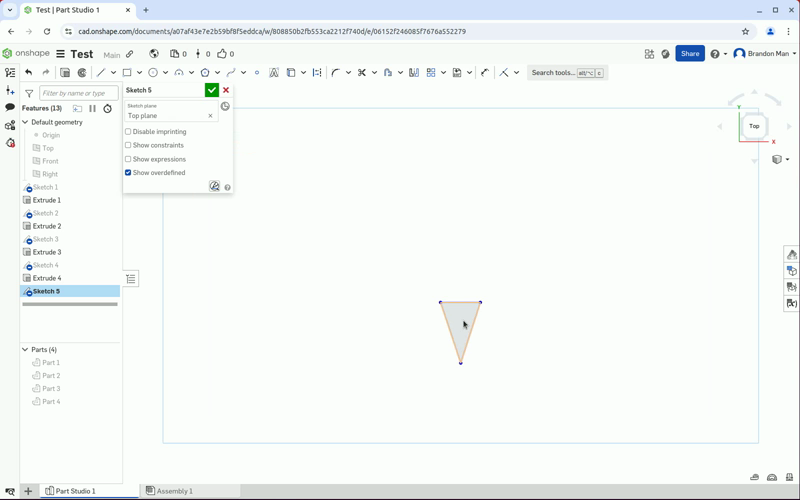
scroll(6)
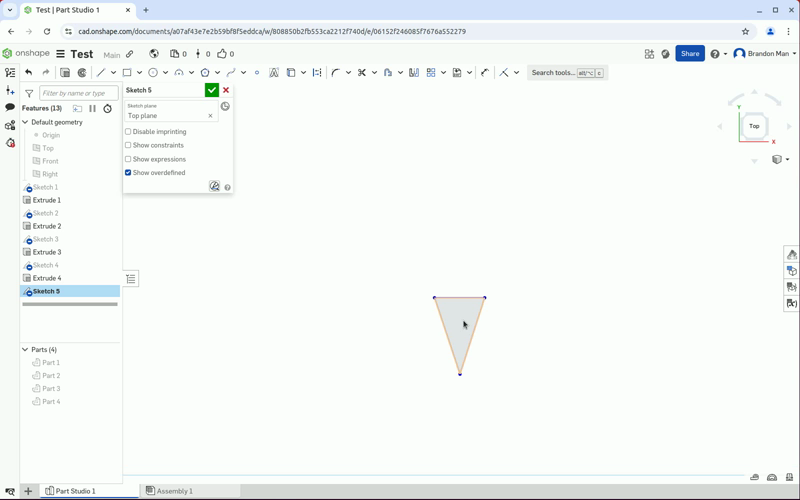
scroll(6)
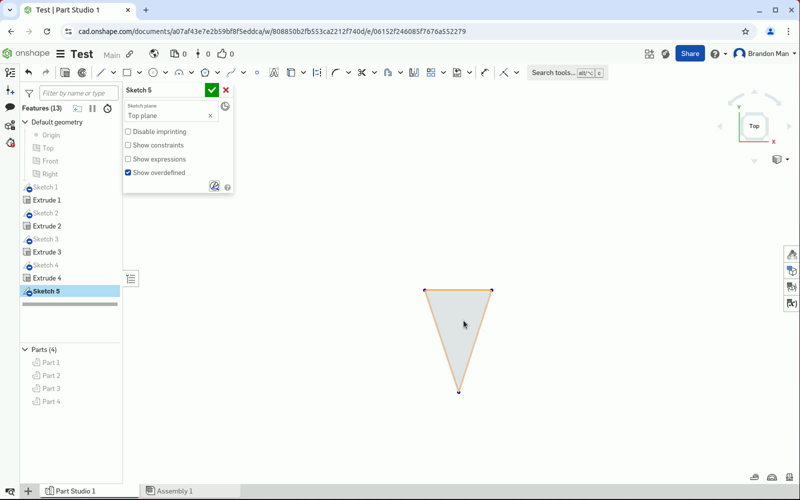
scroll(6)
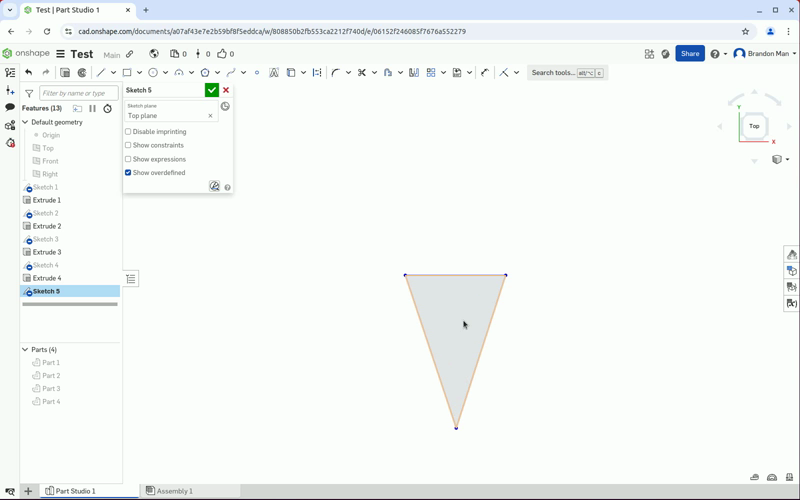
scroll(6)
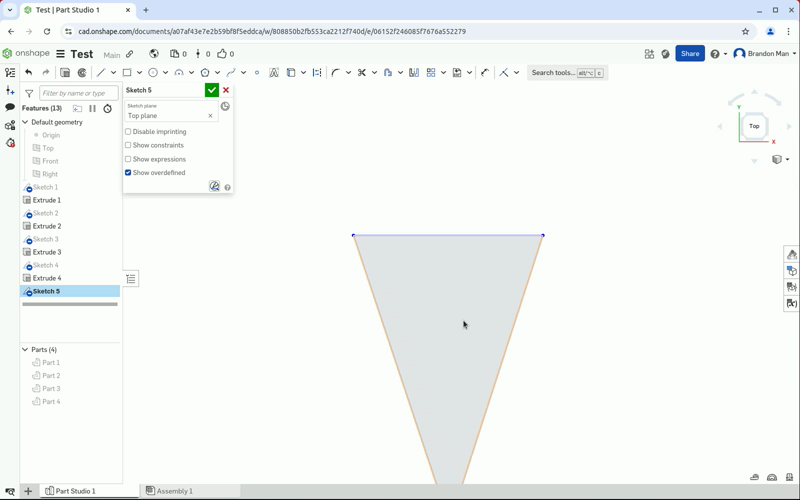
scroll(6)
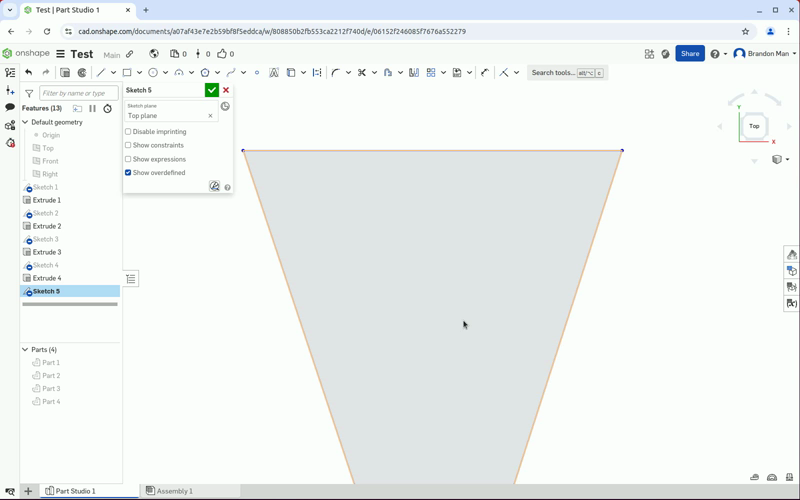
click(463, 320)
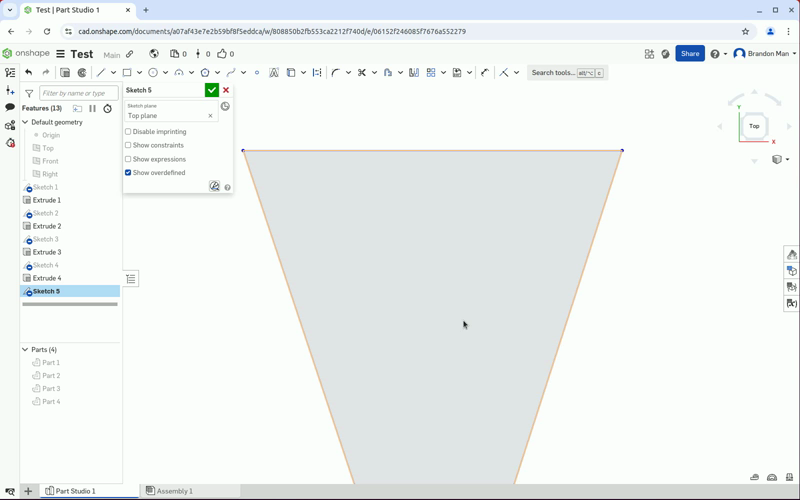
scroll(-6)
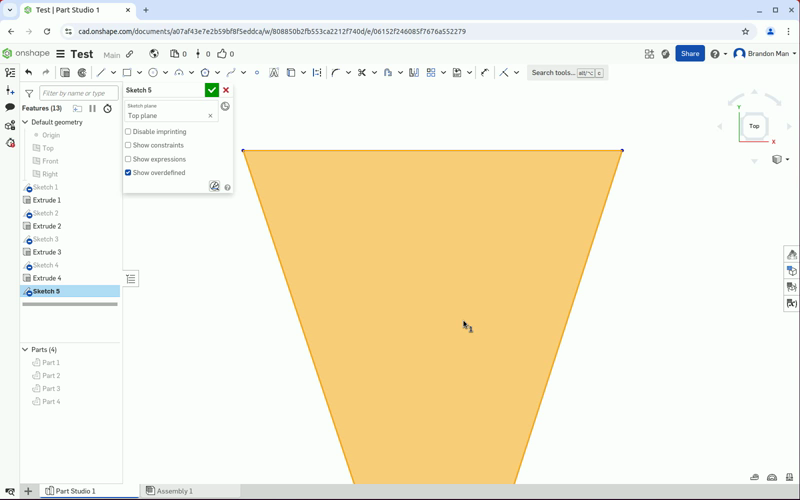
scroll(-6)
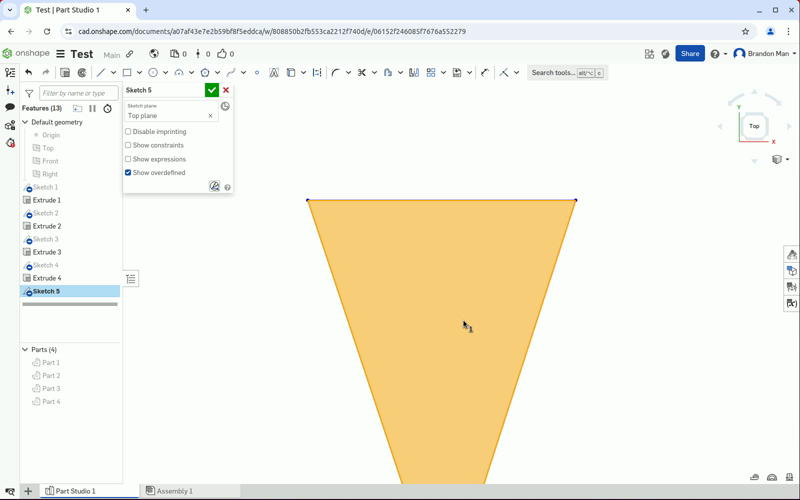
scroll(-6)
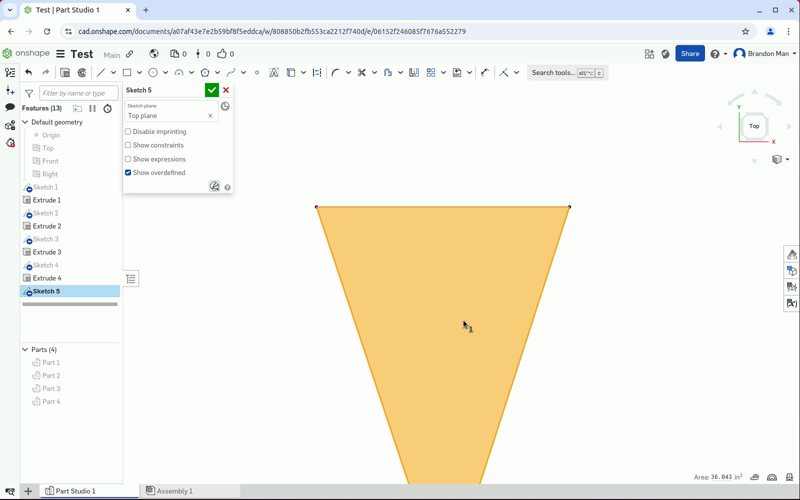
scroll(-6)
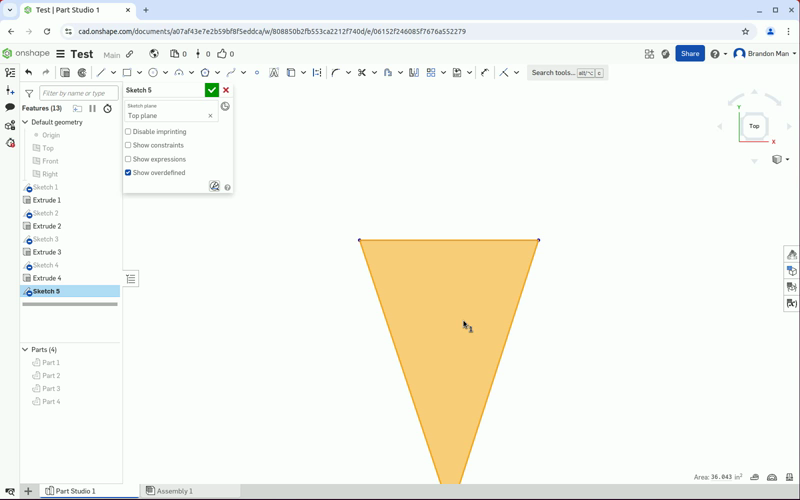
scroll(-6)
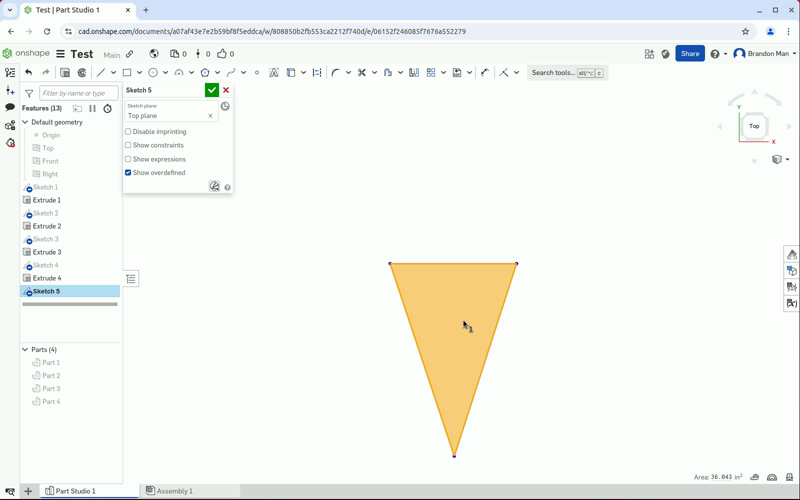
scroll(-6)
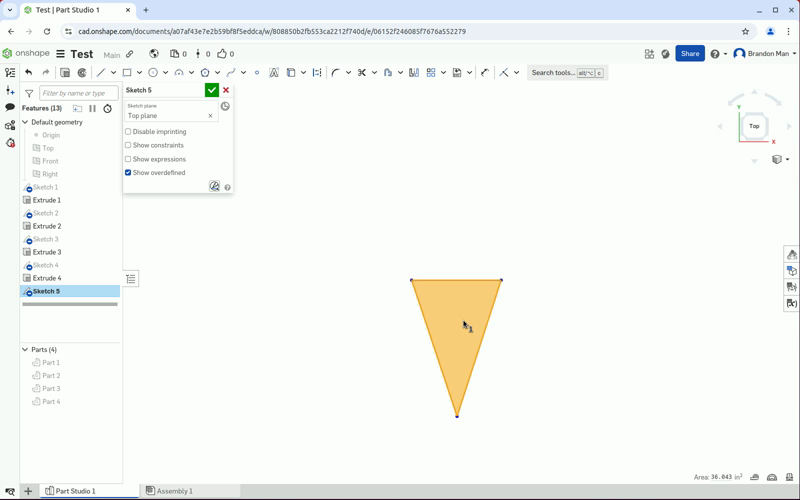
scroll(-6)
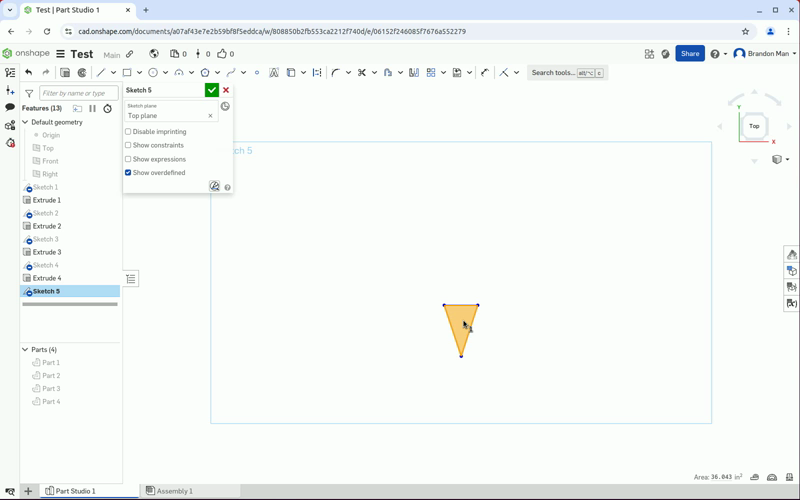
mouse_move(73, 352)
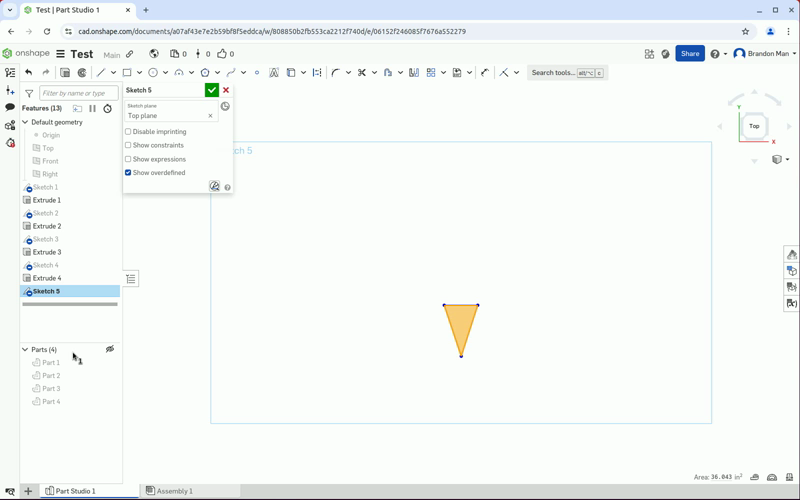
key(shift+y)
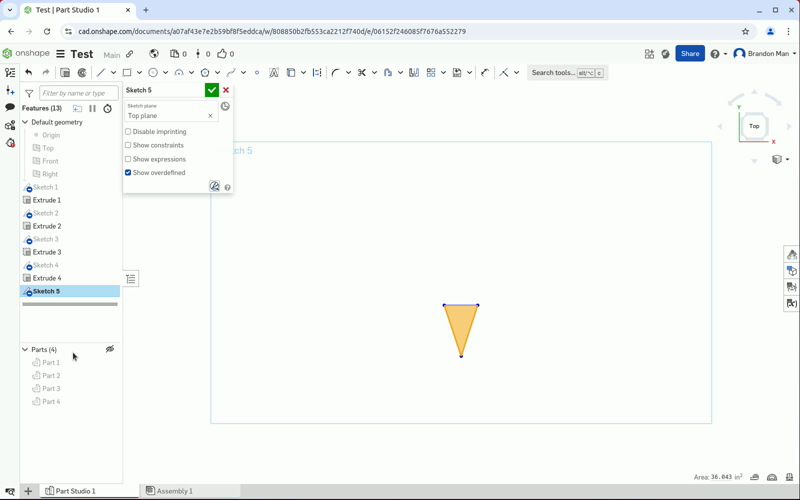
key(shift+e)
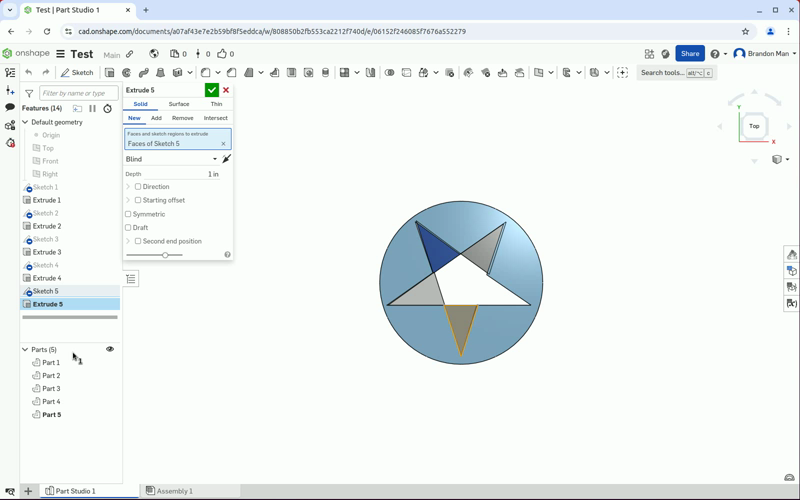
mouse_move(143, 106)
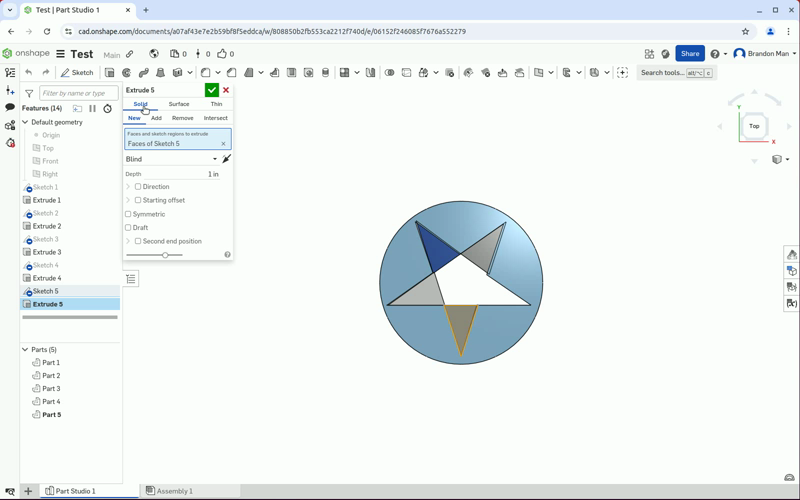
click(143, 106)
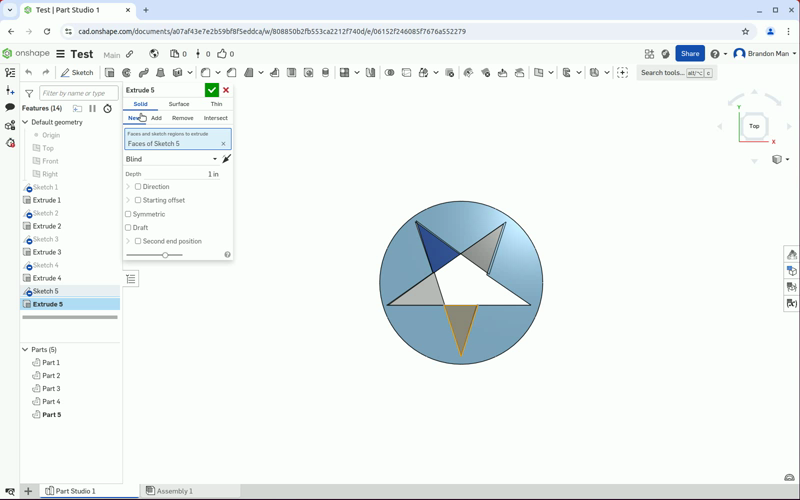
mouse_move(137, 120)
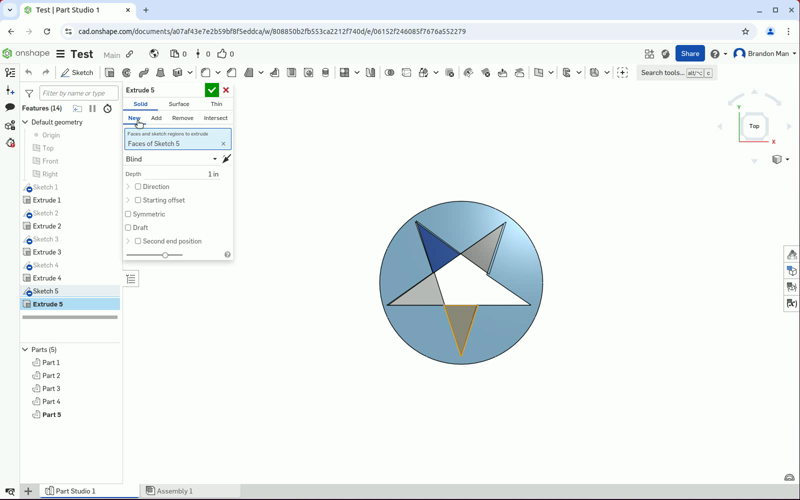
click(137, 120)
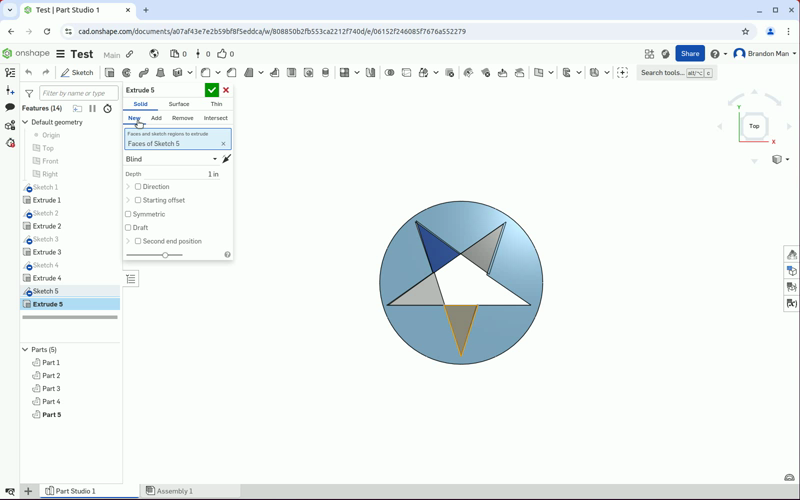
key(tab, 4)
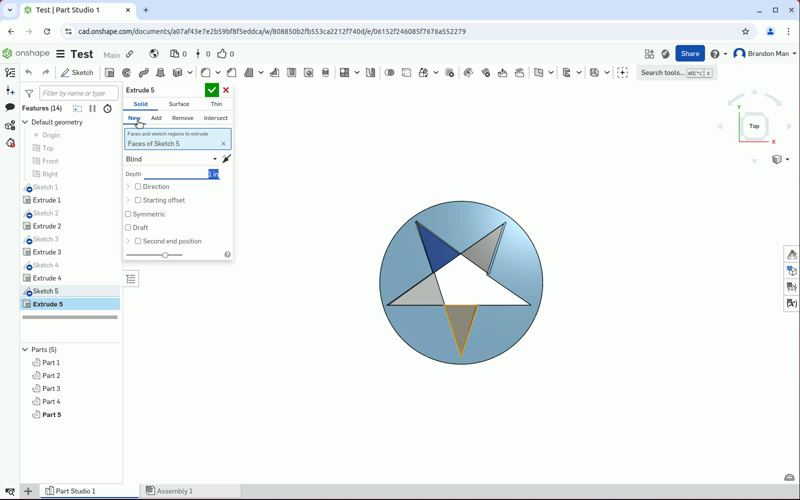
text(1.685)
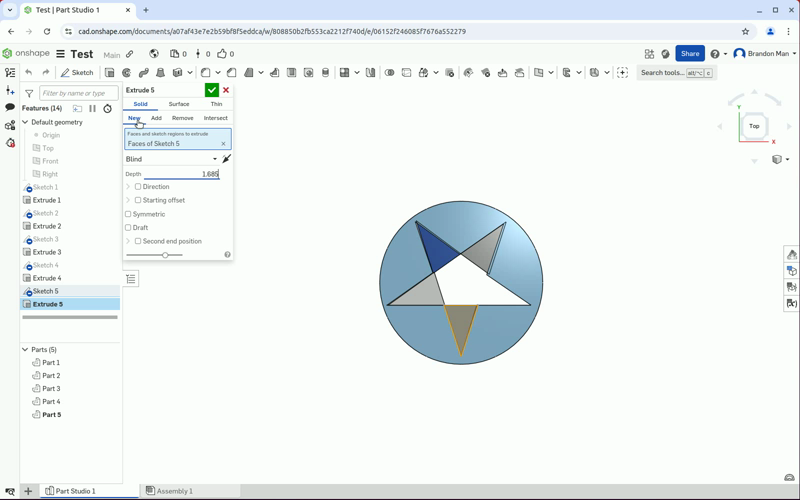
key(enter)
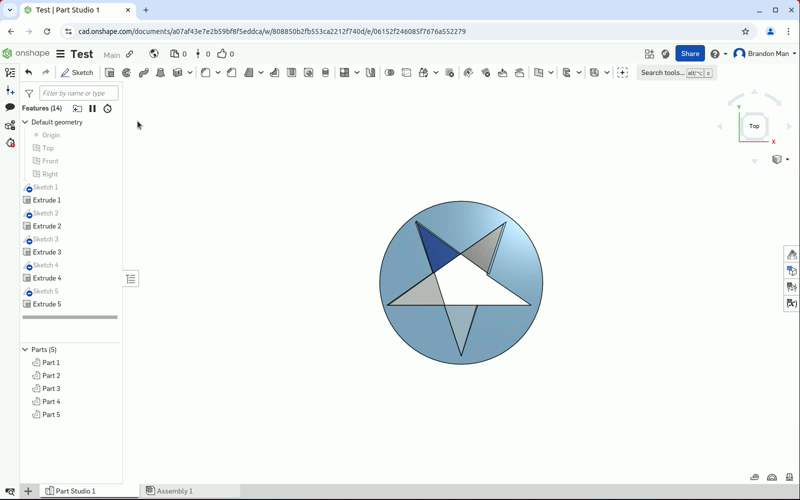
key(shift+h)
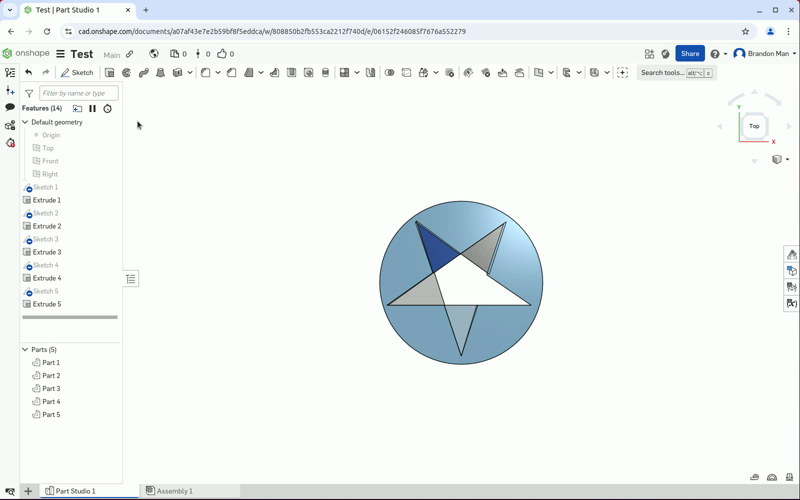
key(shift+h)
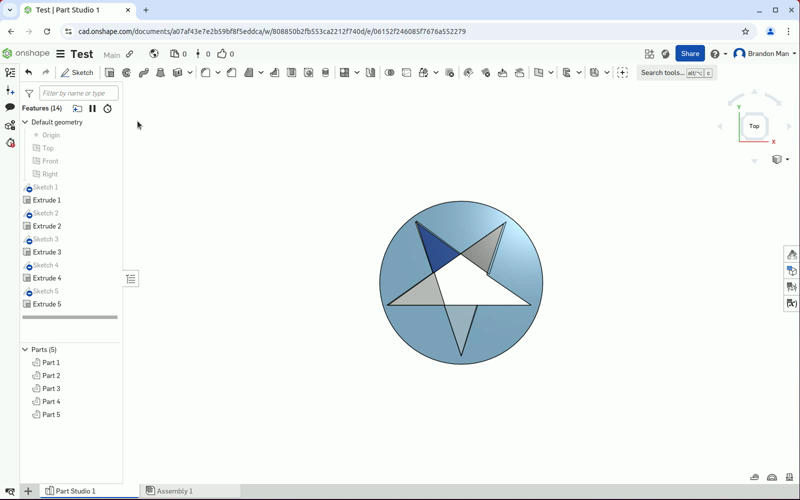
mouse_move(73, 189)
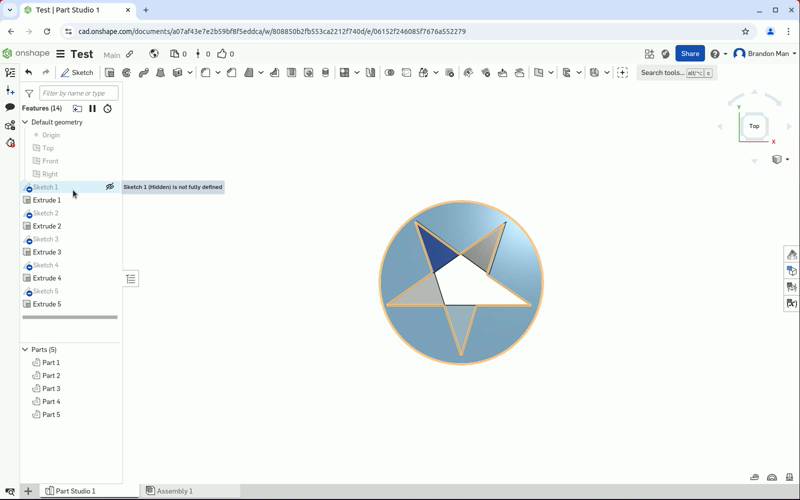
click(73, 189)
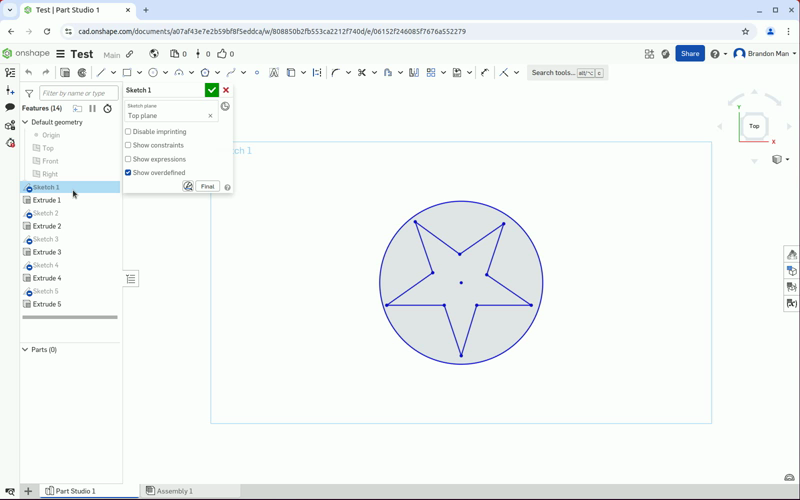
mouse_move(229, 92)
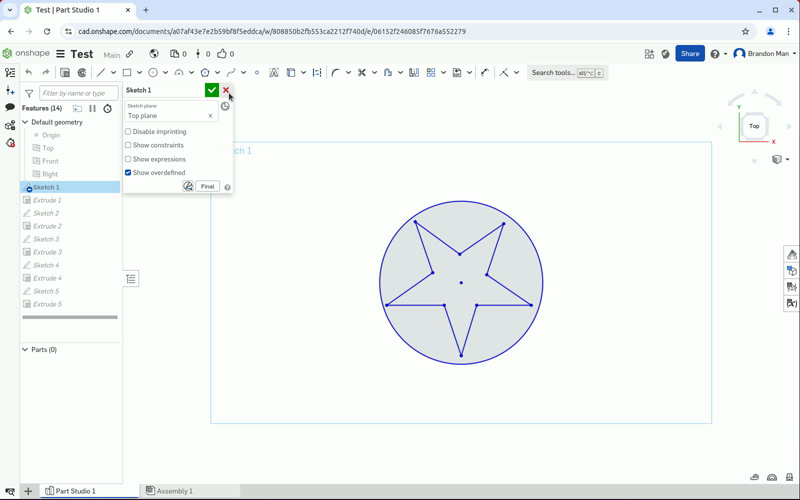
click(229, 92)
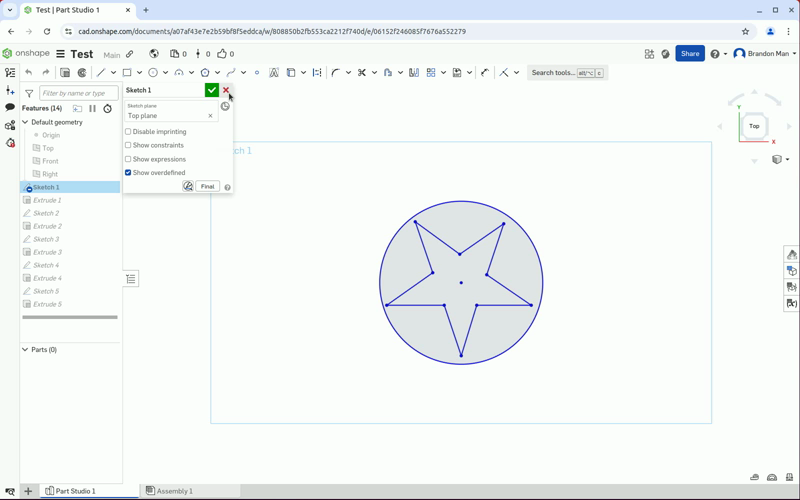
key(shift+s)
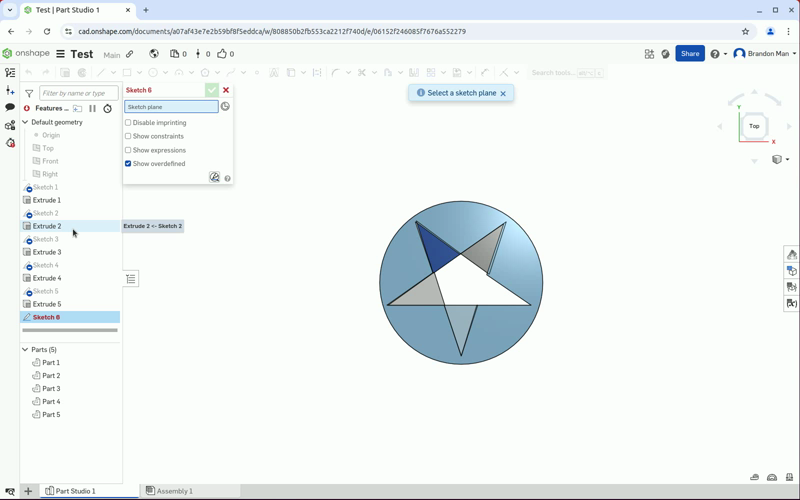
scroll(3)
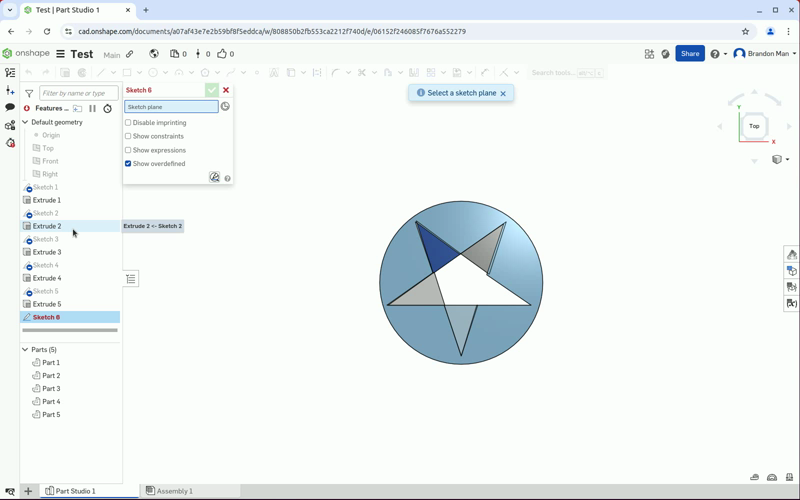
mouse_move(73, 150)
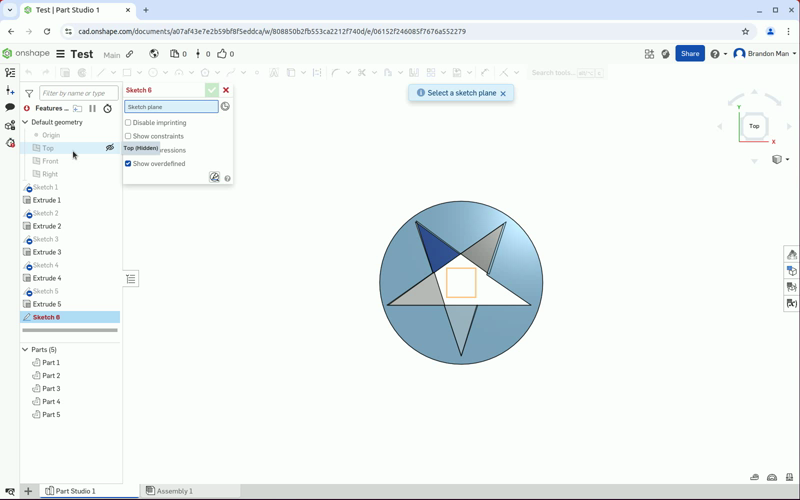
click(73, 150)
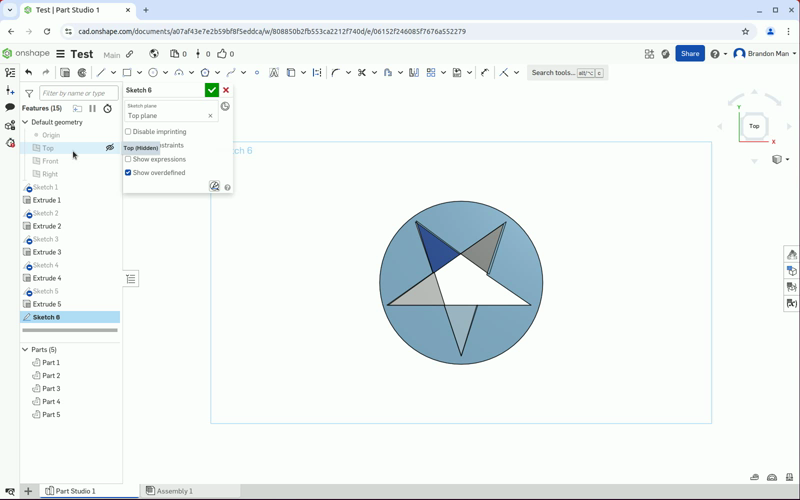
mouse_move(73, 352)
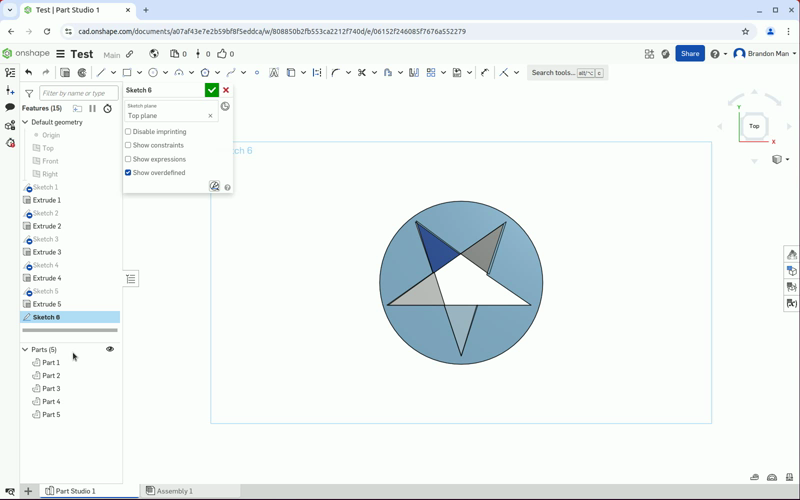
key(y)
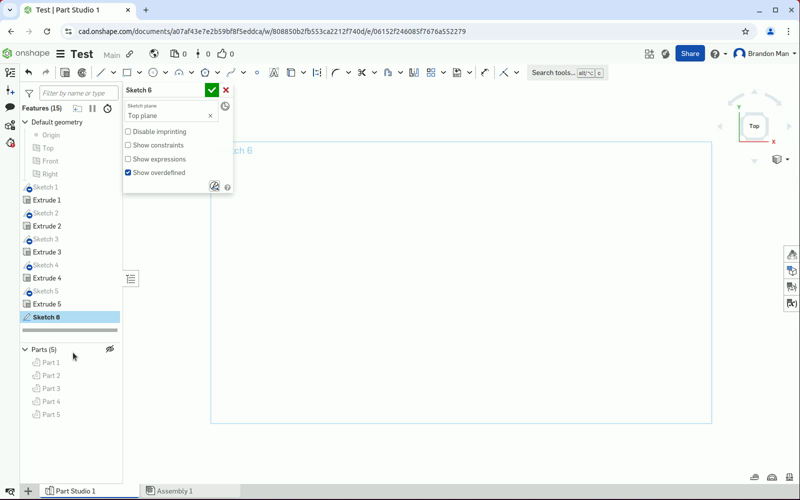
key(l)
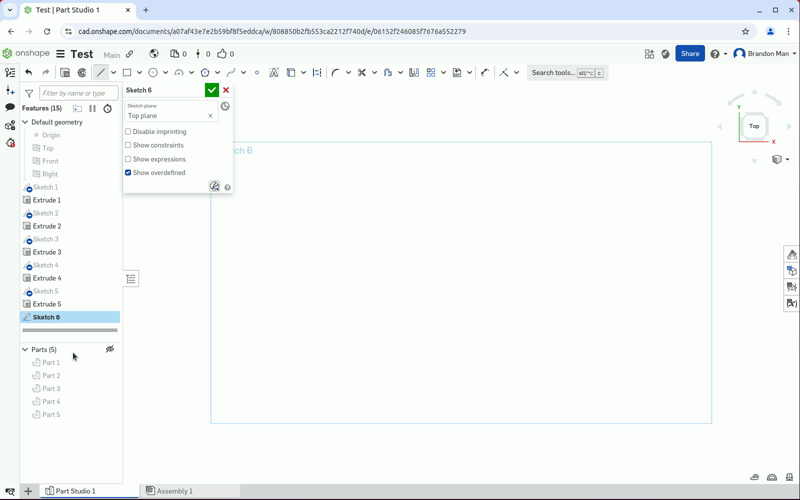
key_down(shift)
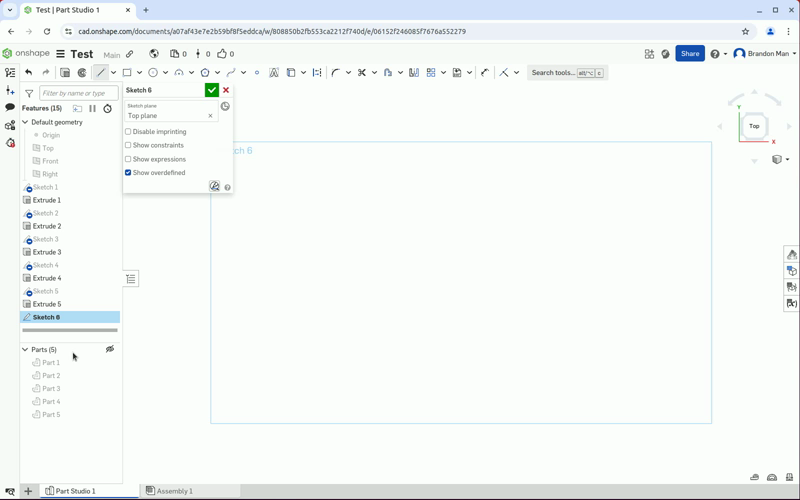
mouse_move(477, 305)
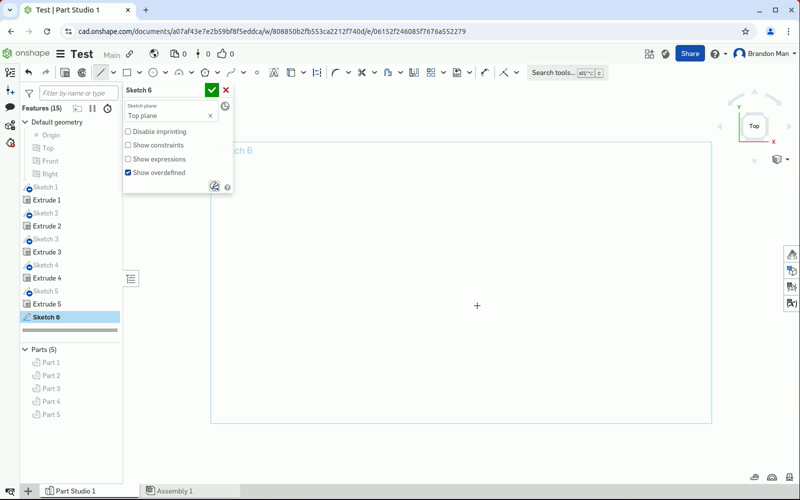
click(477, 305)
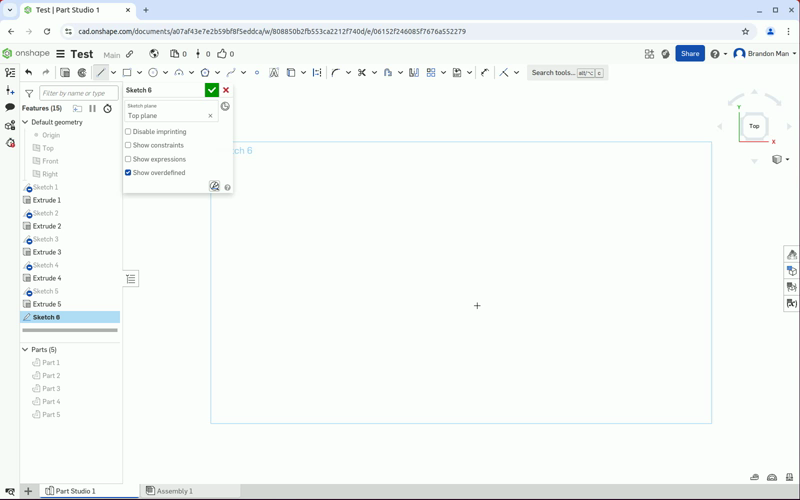
key_up(shift)
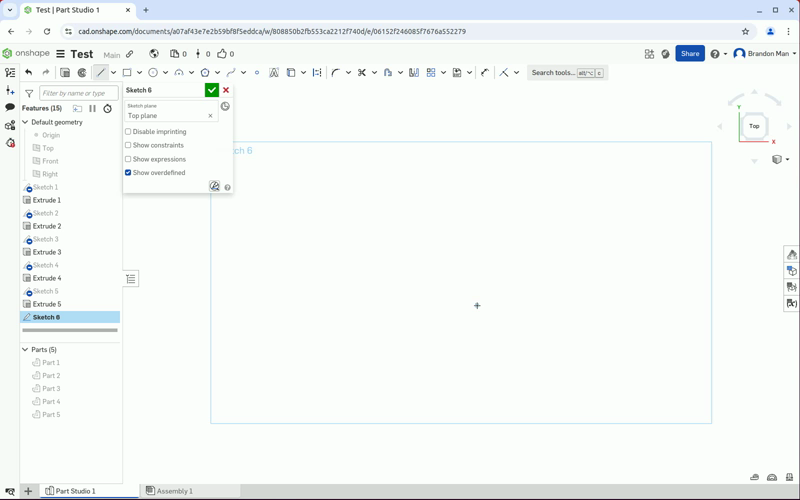
key_down(shift)
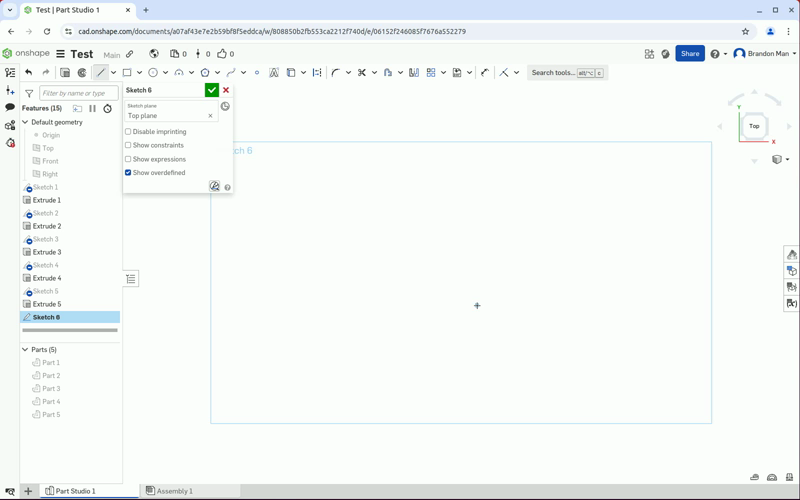
mouse_move(507, 305)
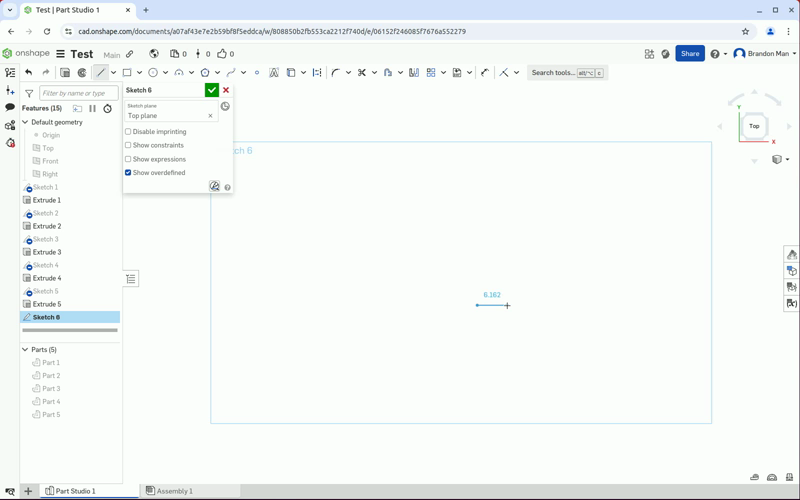
mouse_move(531, 305)
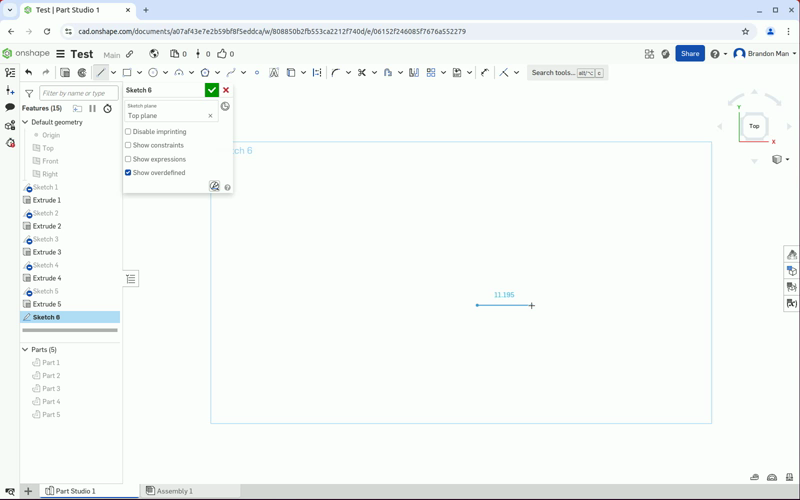
click(531, 305)
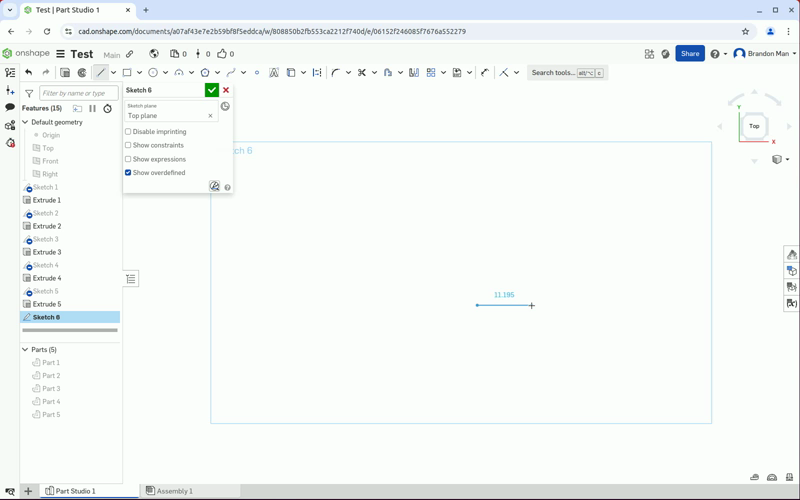
key_up(shift)
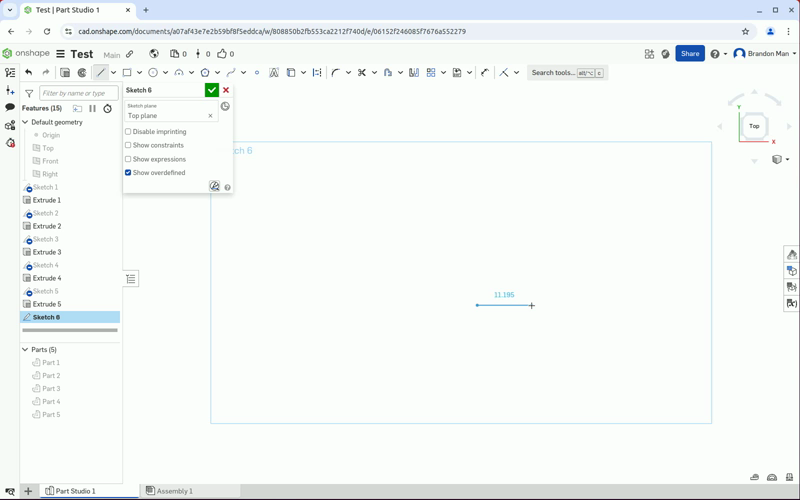
key_down(shift)
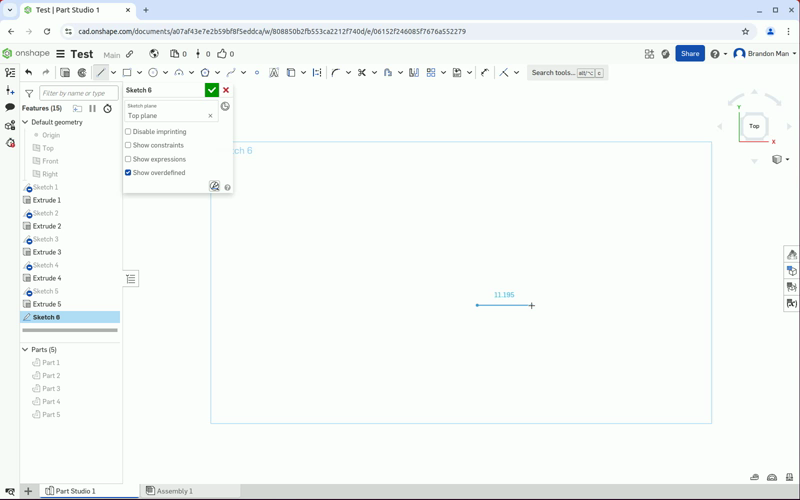
mouse_move(561, 305)
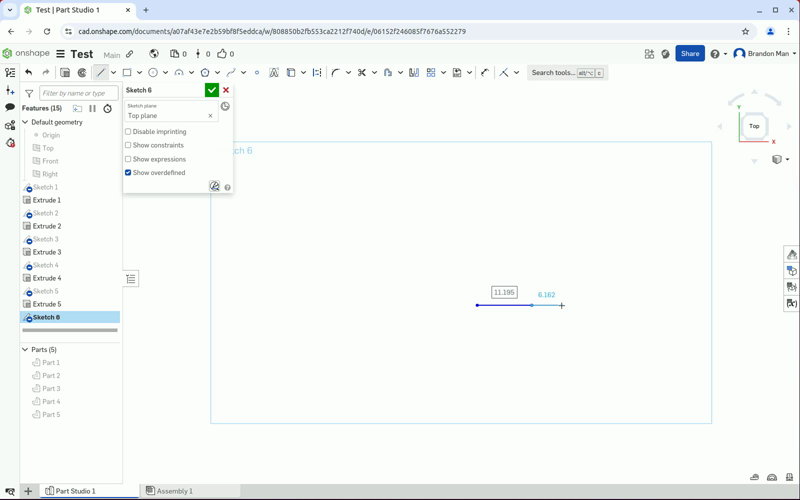
mouse_move(488, 273)
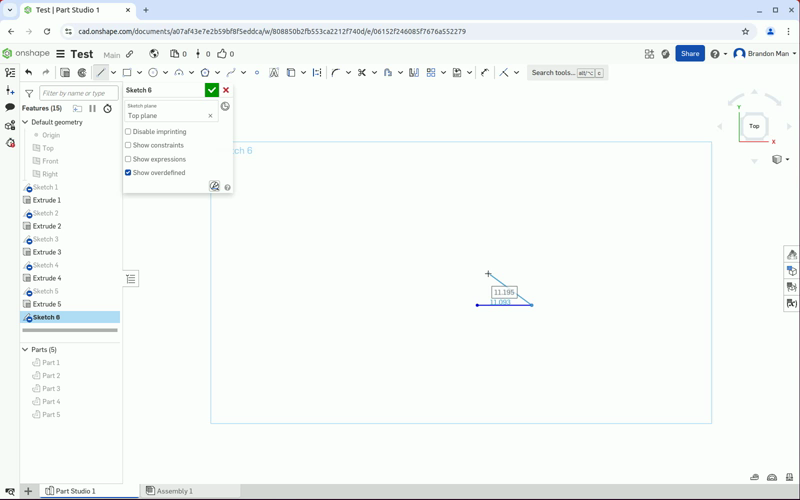
click(488, 273)
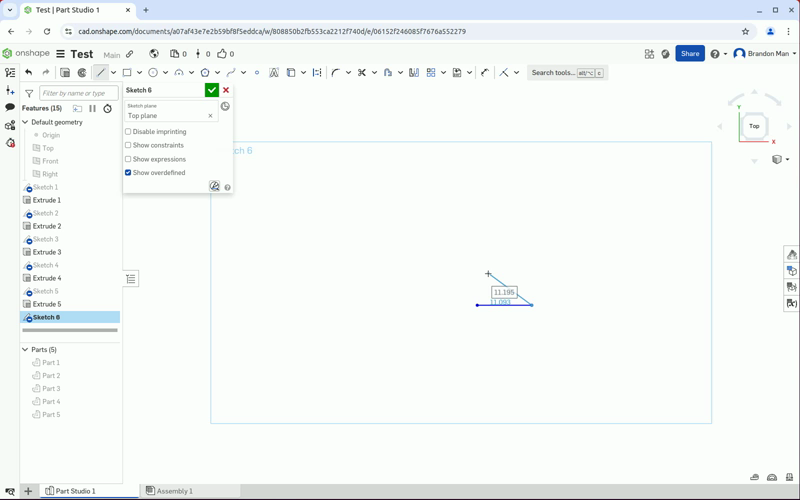
key_up(shift)
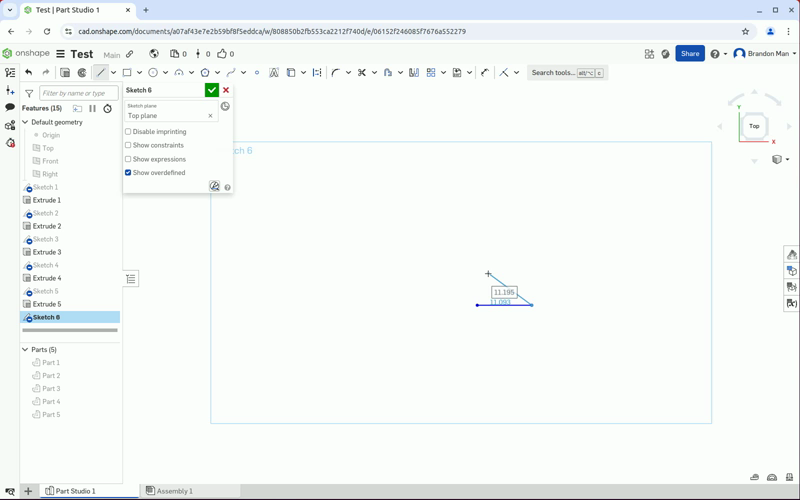
mouse_move(518, 273)
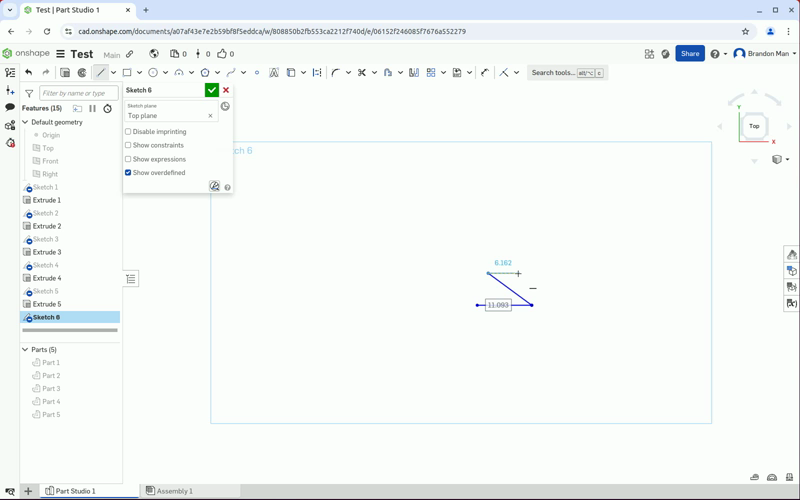
key_down(shift)
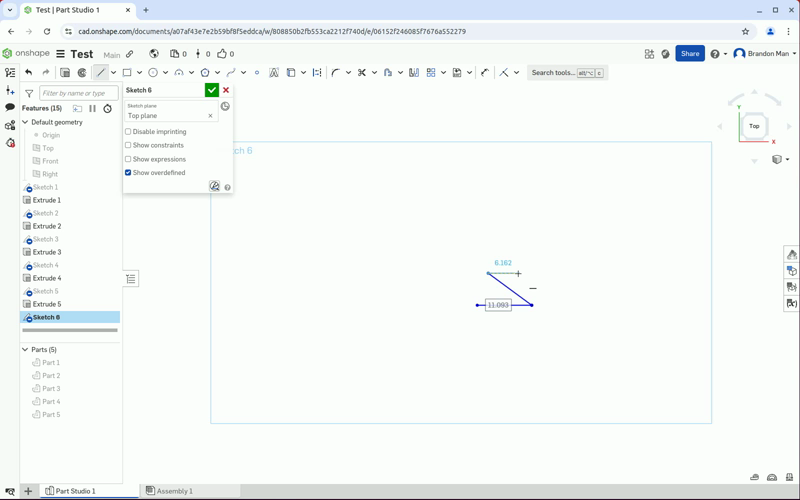
mouse_move(477, 305)
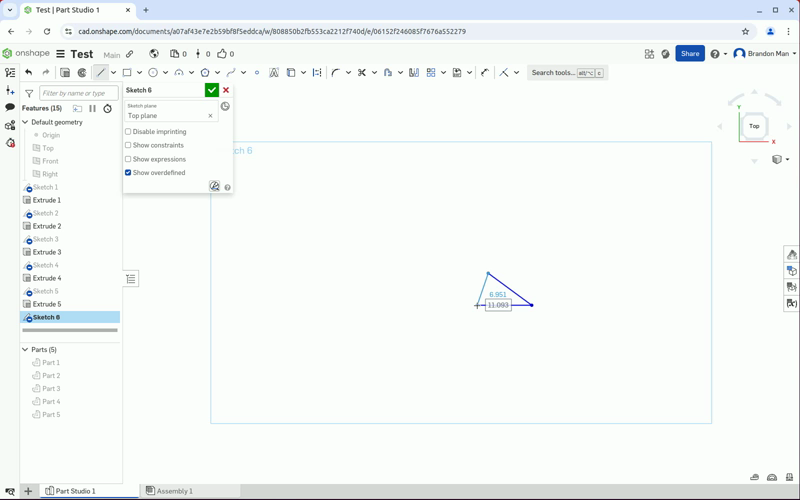
key_up(shift)
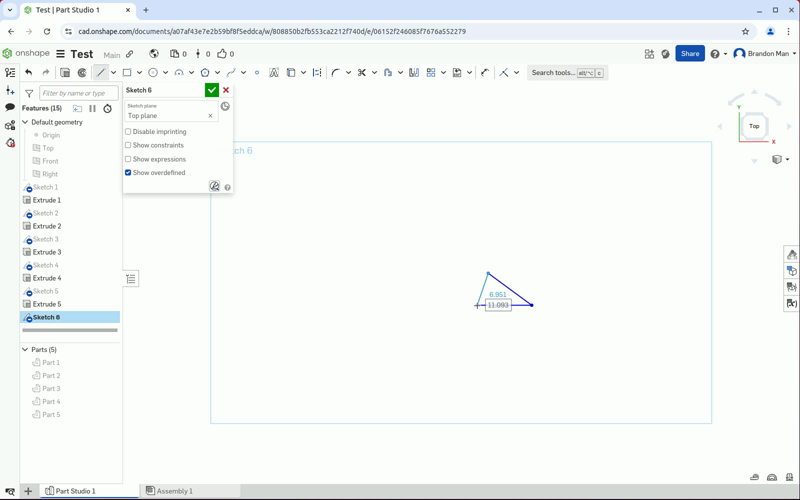
click(477, 305)
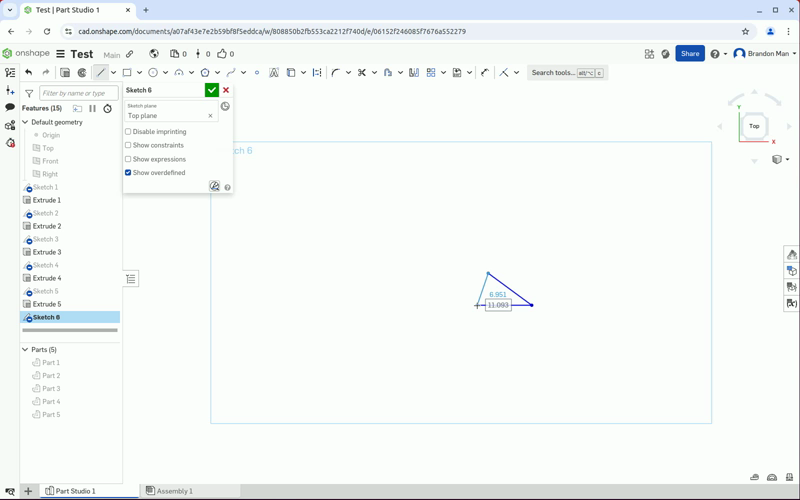
key(esc)
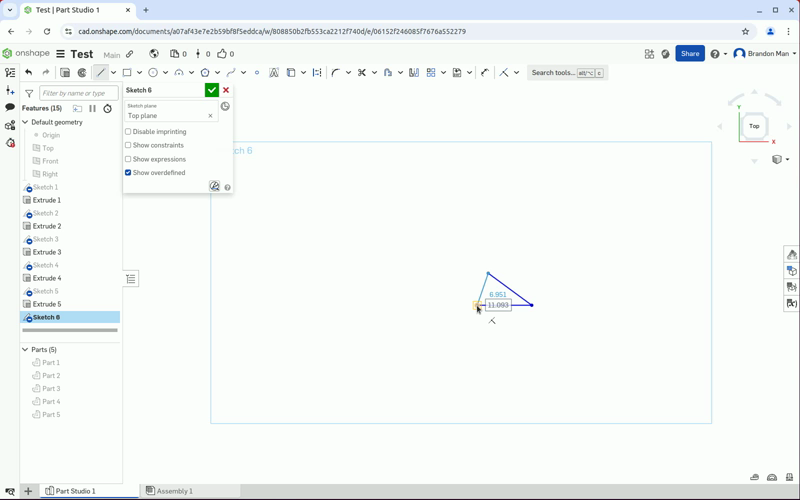
mouse_move(492, 289)
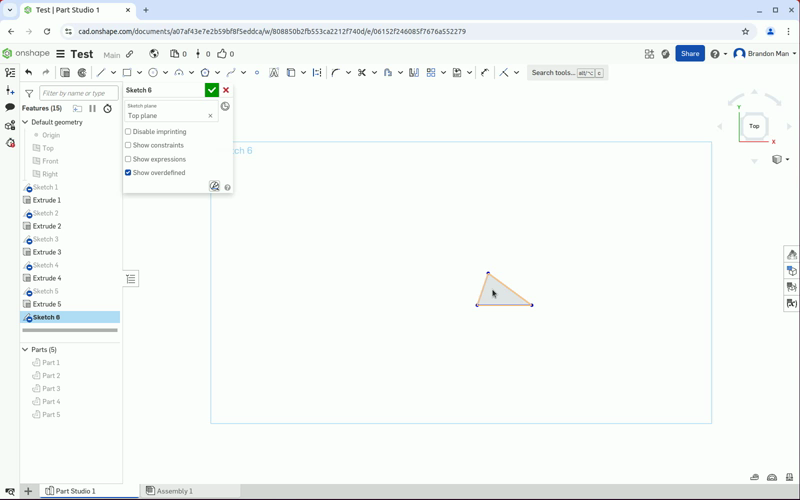
scroll(6)
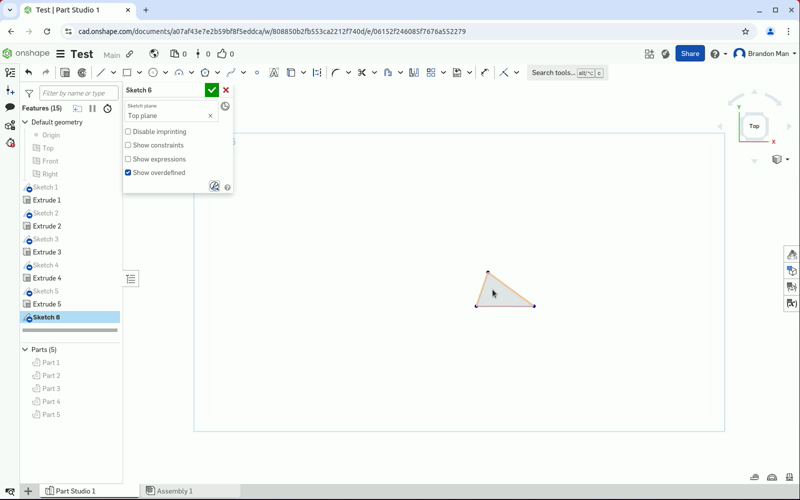
scroll(6)
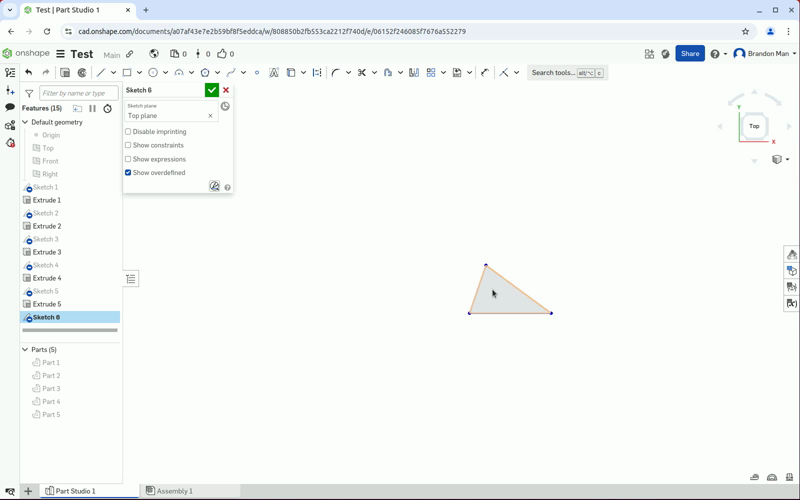
scroll(6)
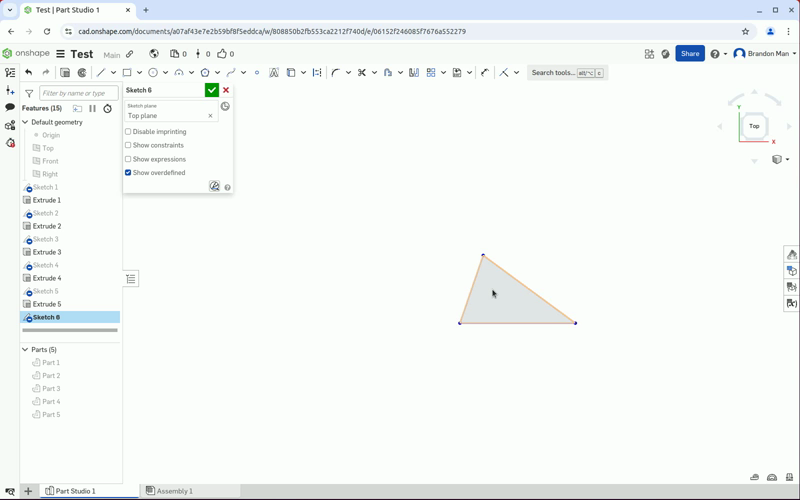
scroll(6)
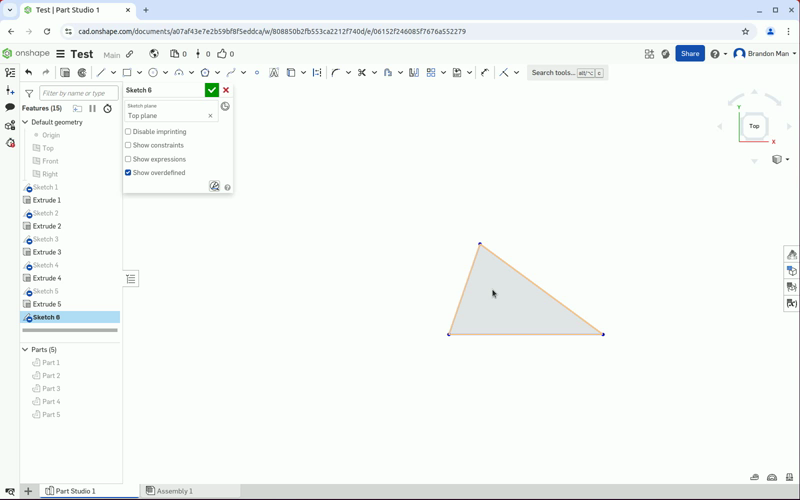
scroll(6)
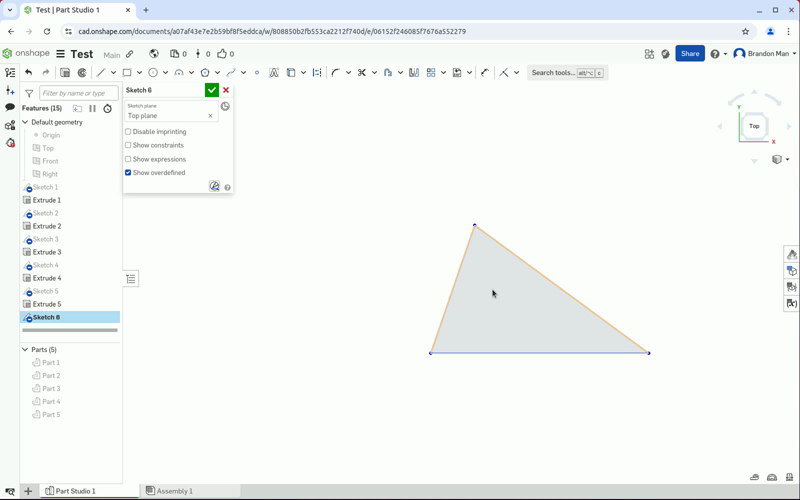
scroll(6)
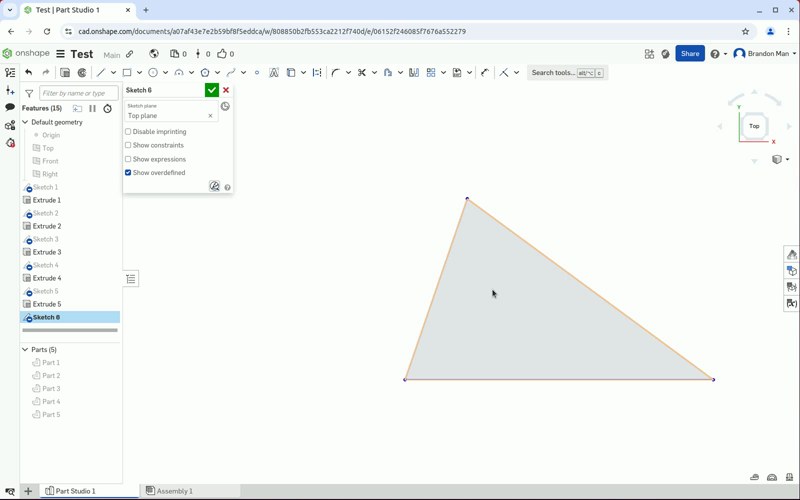
scroll(6)
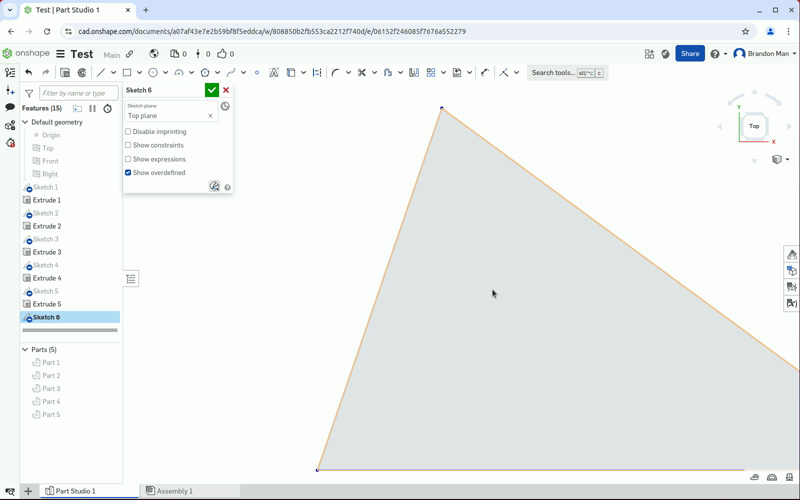
click(492, 289)
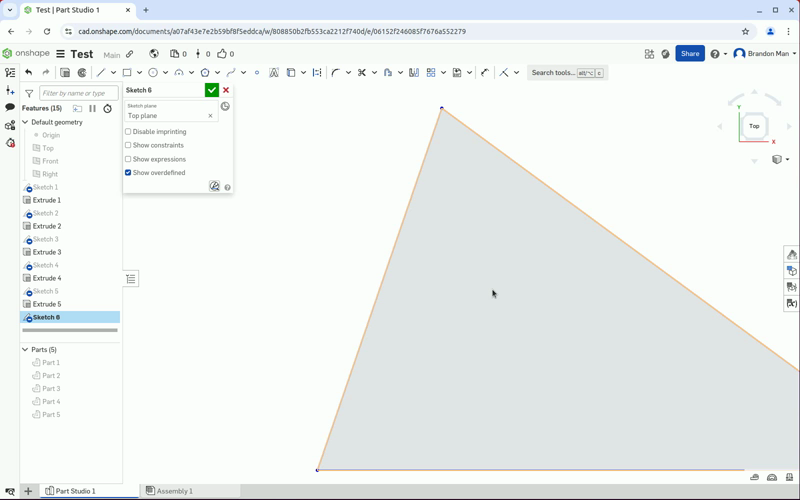
scroll(-6)
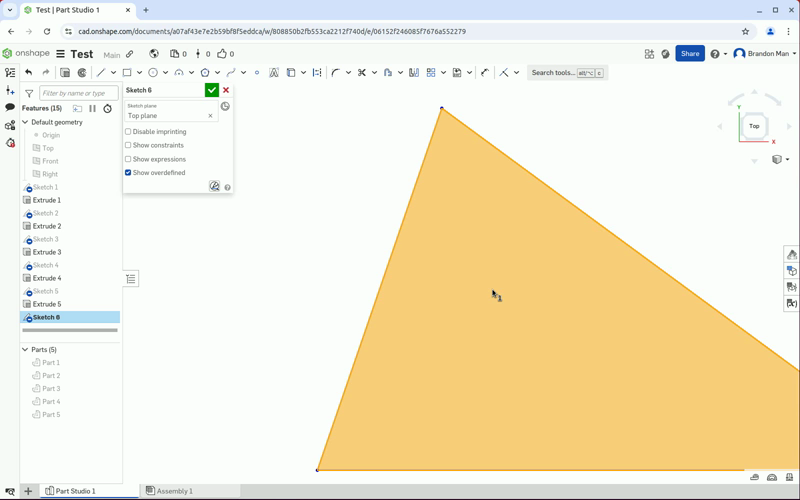
scroll(-6)
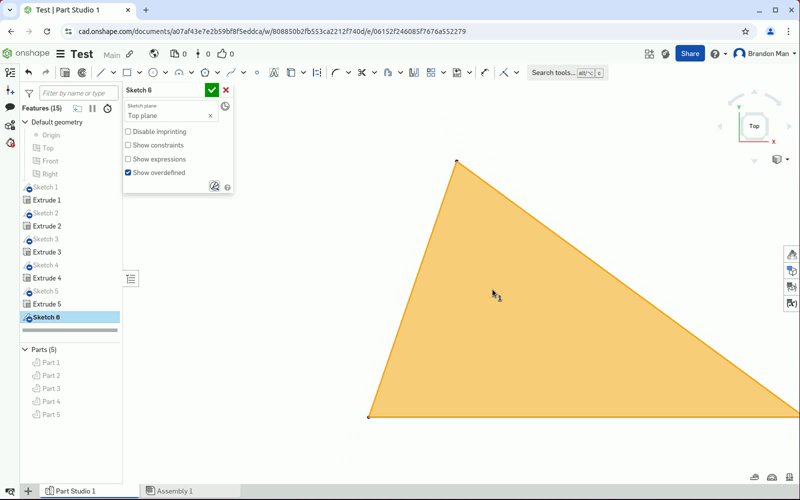
scroll(-6)
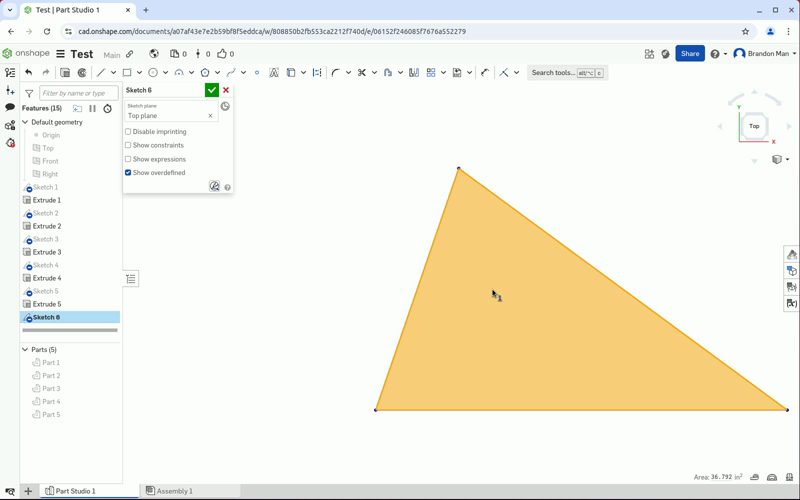
scroll(-6)
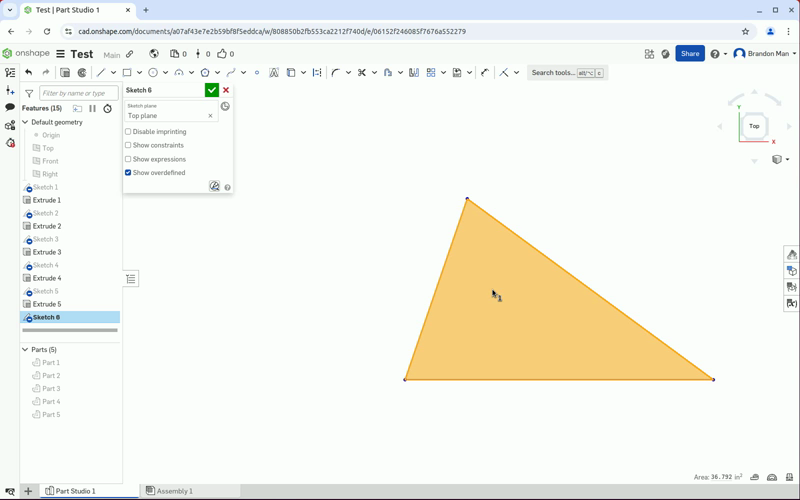
scroll(-6)
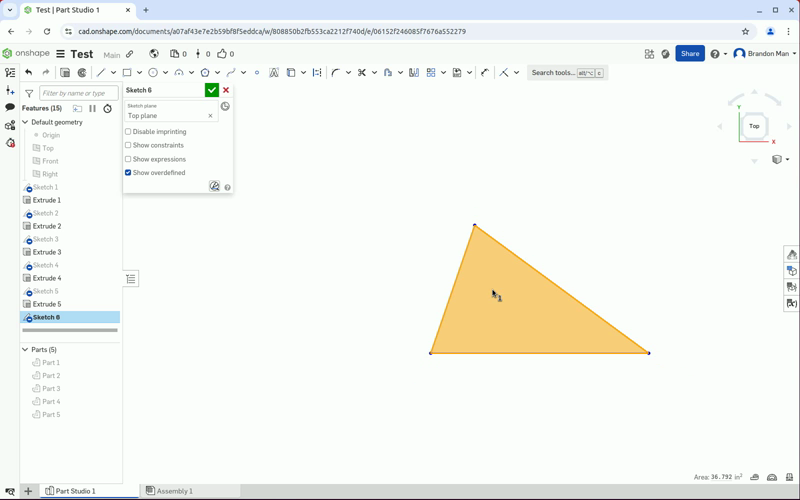
scroll(-6)
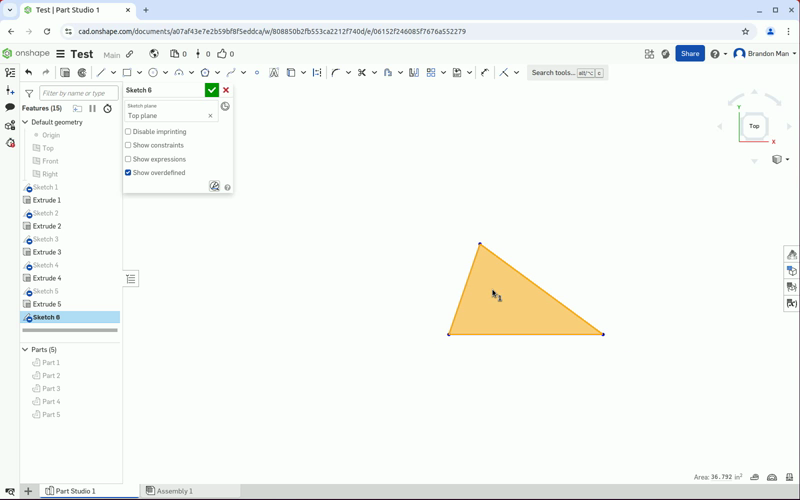
scroll(-6)
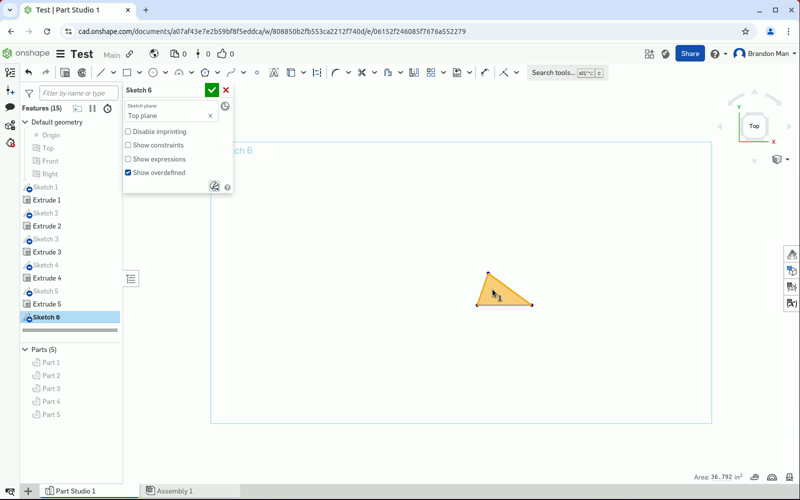
mouse_move(73, 352)
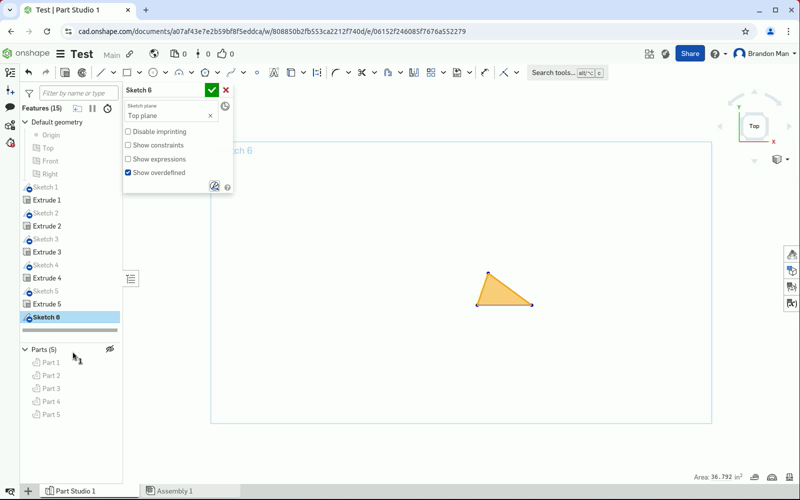
key(shift+y)
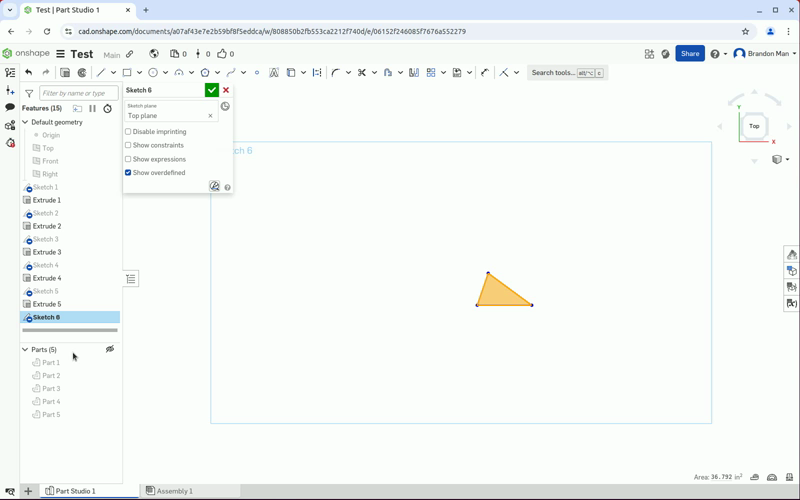
key(shift+e)
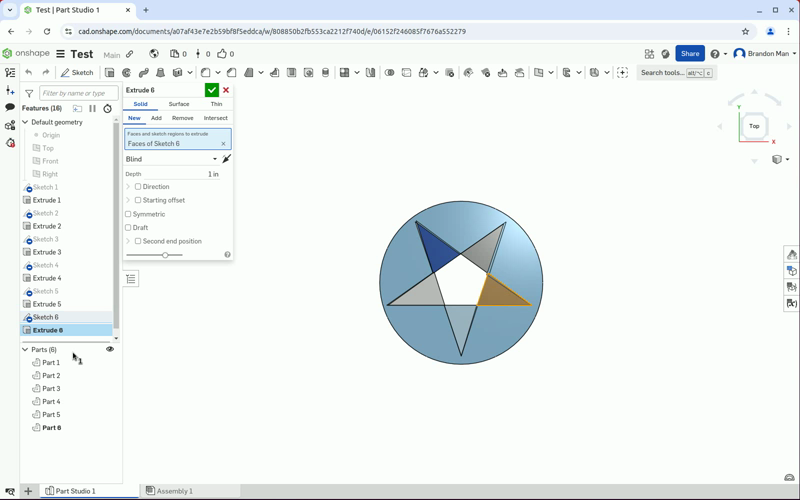
mouse_move(143, 106)
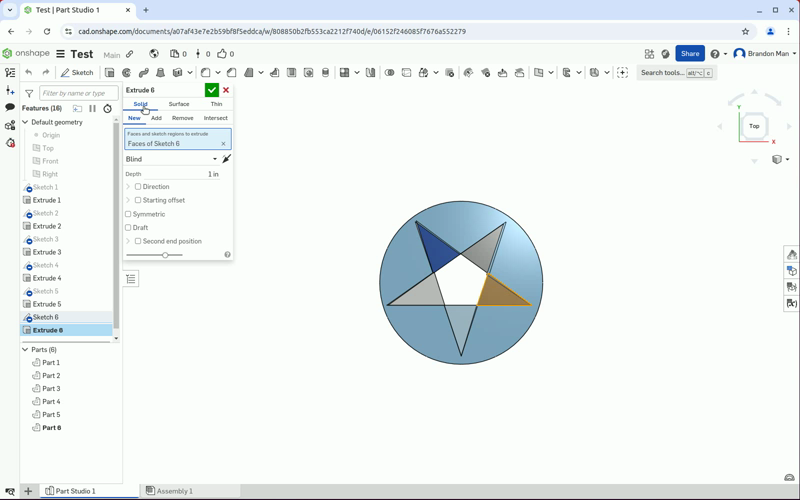
click(143, 106)
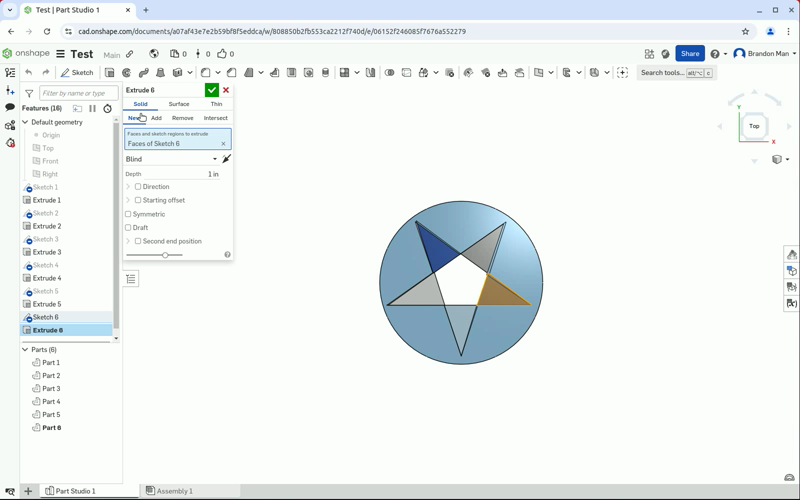
mouse_move(137, 120)
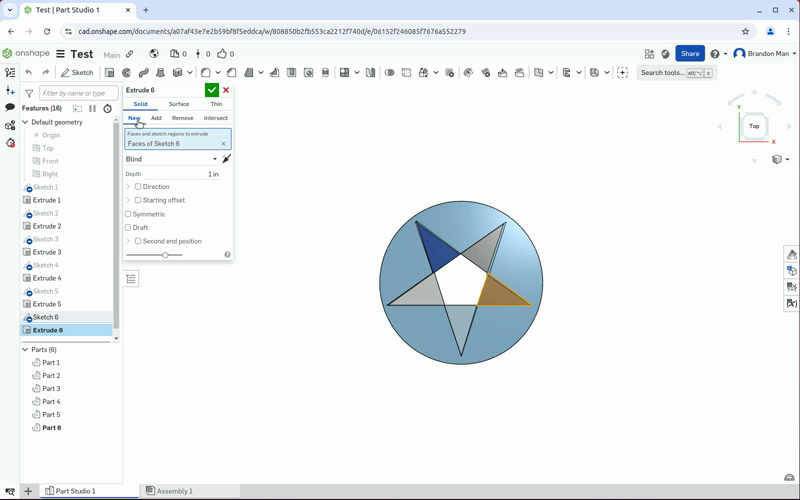
click(137, 120)
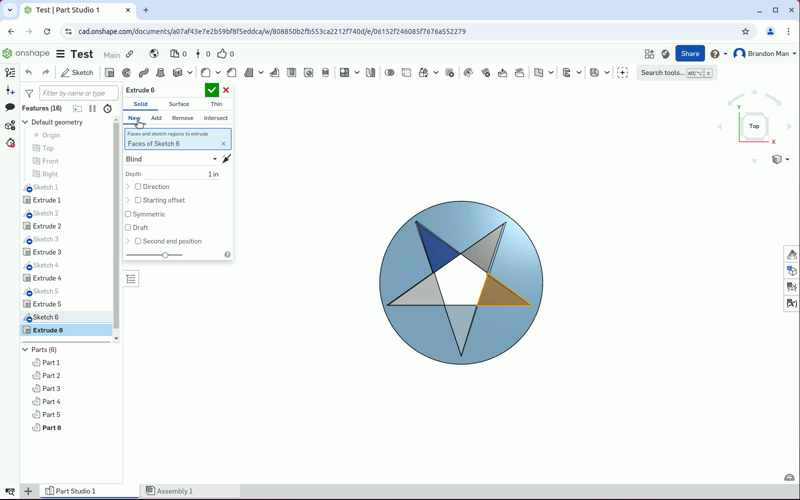
key(tab, 4)
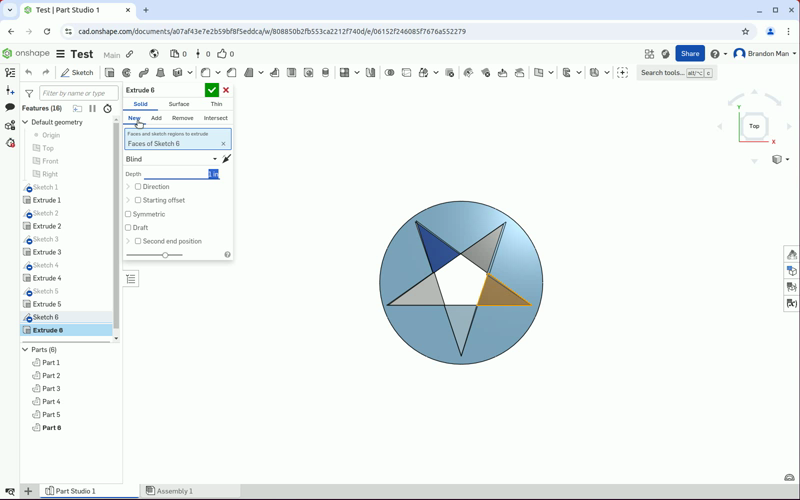
text(1.685)
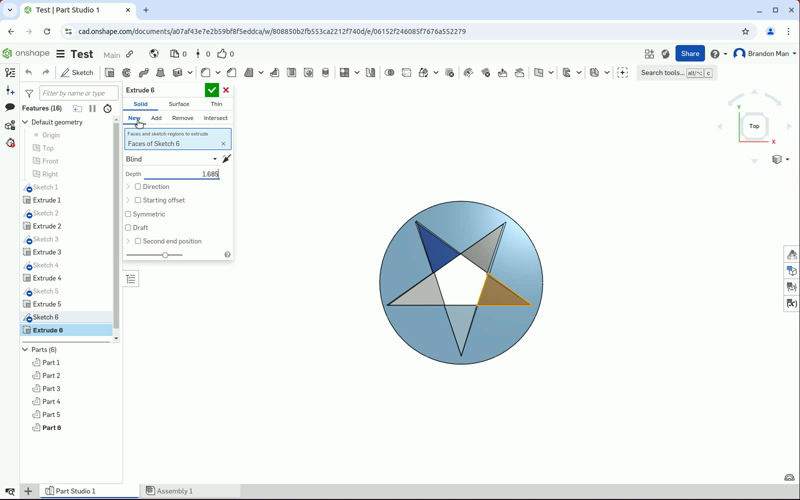
key(enter)
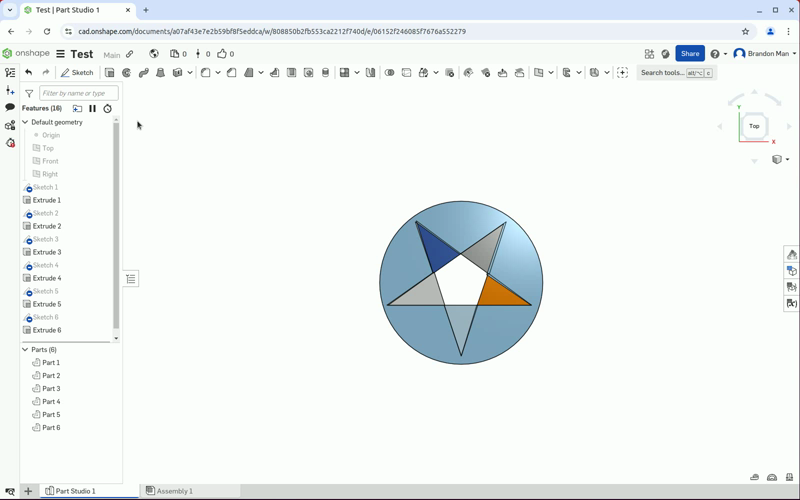
key(shift+h)
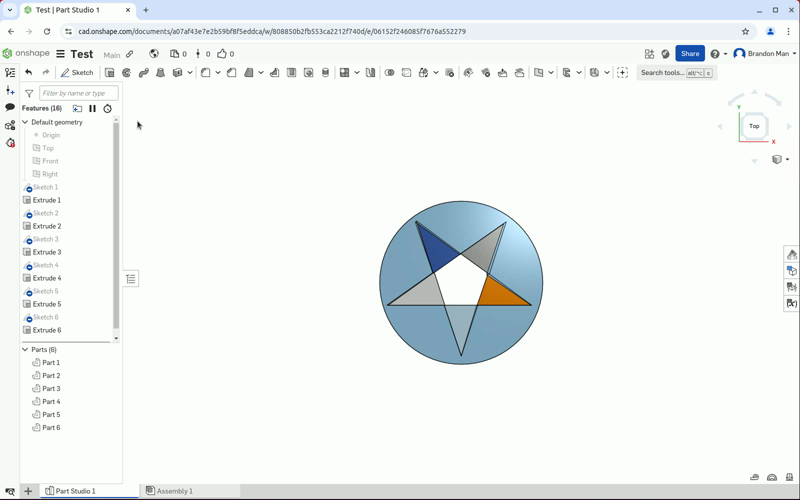
key(shift+h)
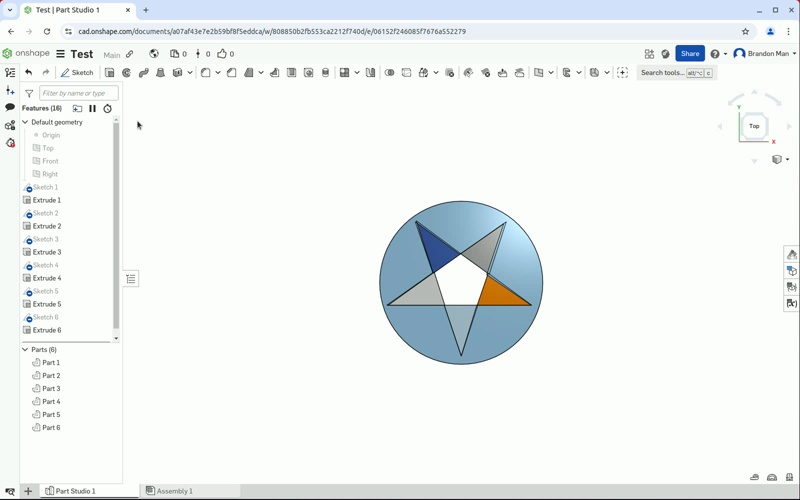
mouse_move(69, 189)
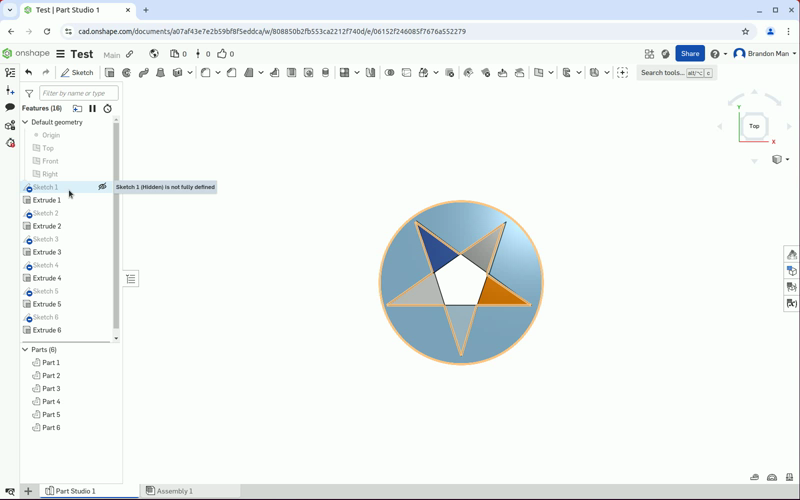
click(69, 189)
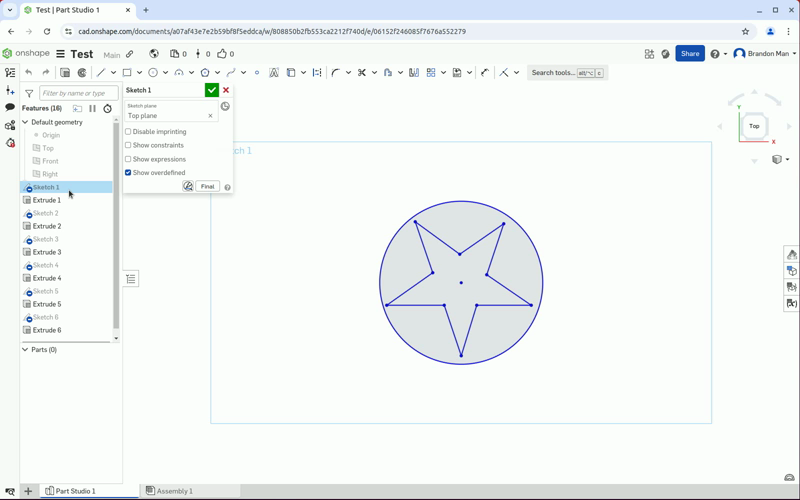
mouse_move(229, 92)
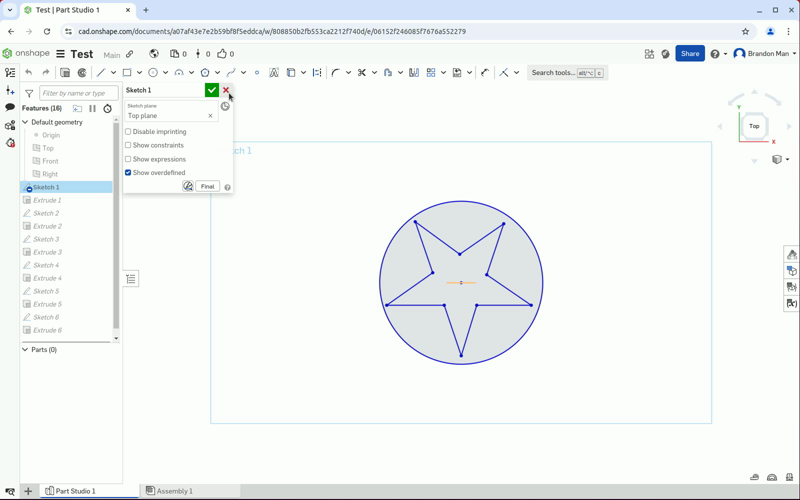
click(229, 92)
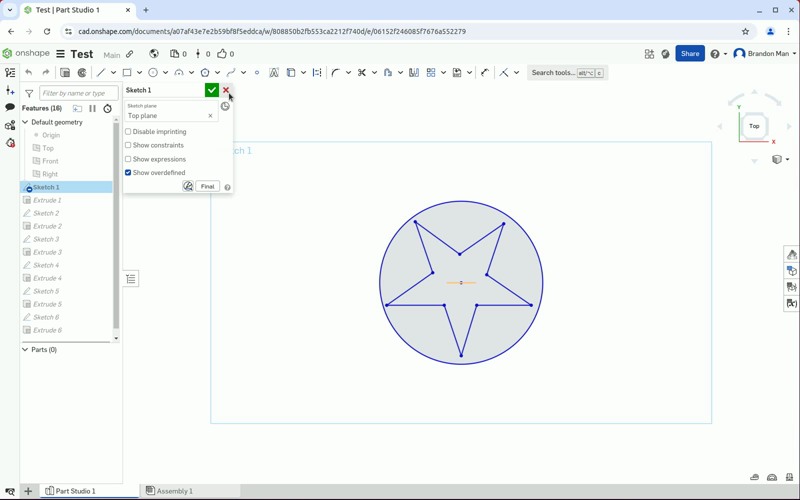
key(shift+s)
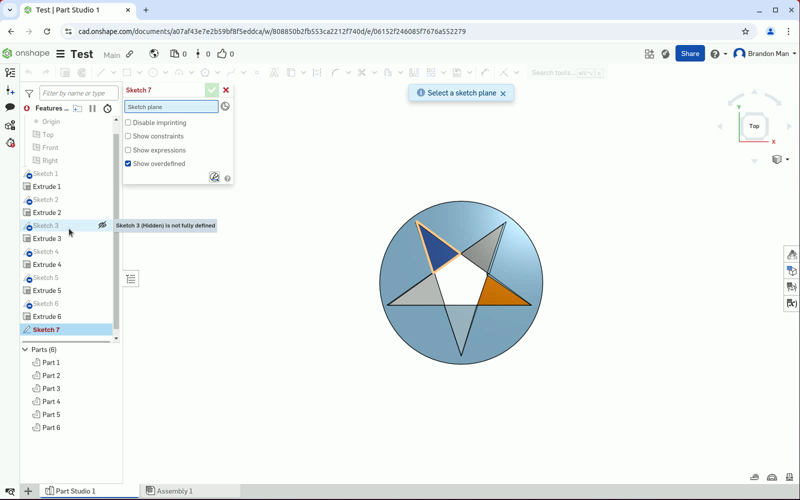
scroll(3)
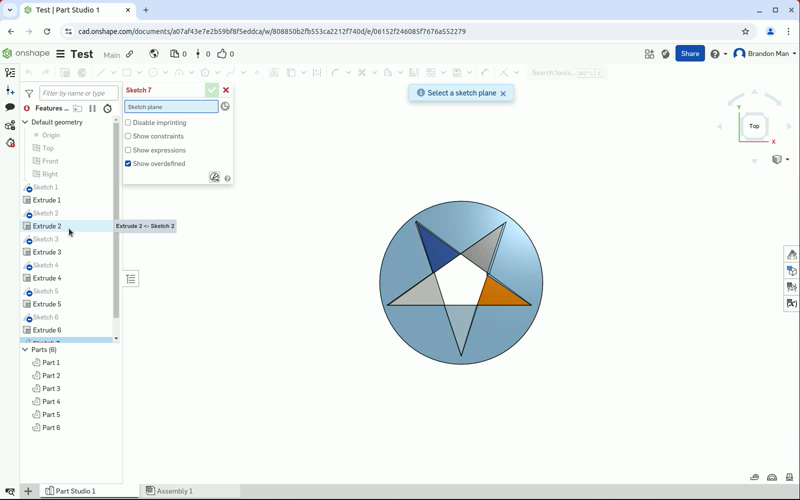
mouse_move(69, 150)
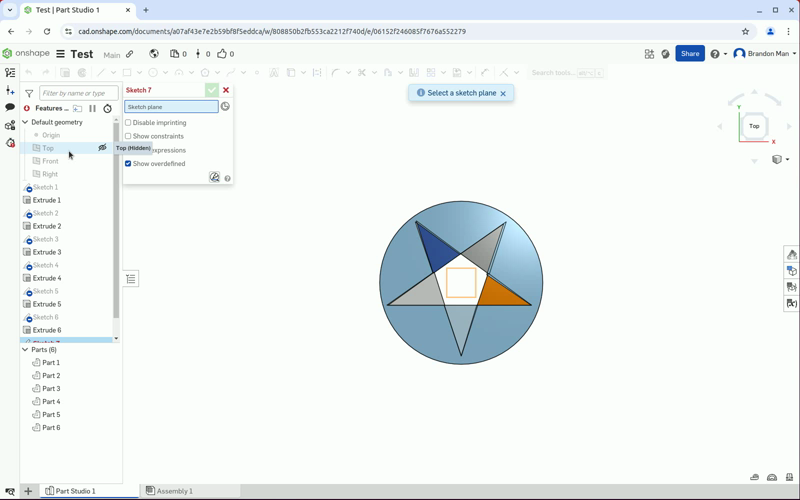
click(69, 150)
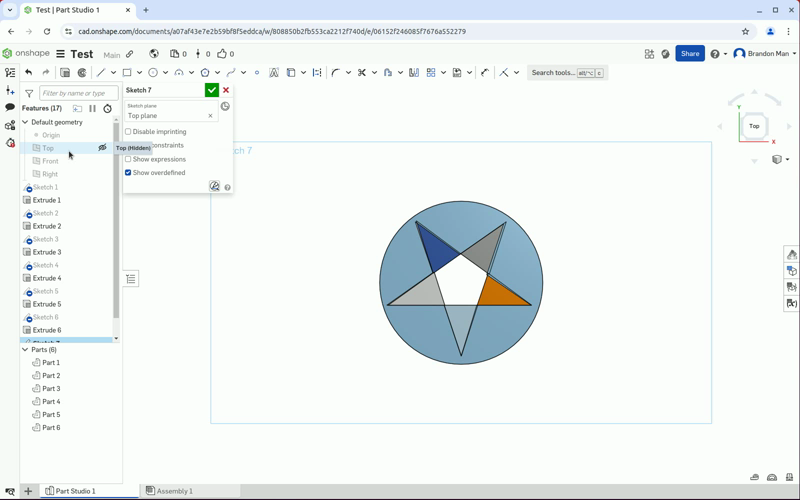
mouse_move(73, 352)
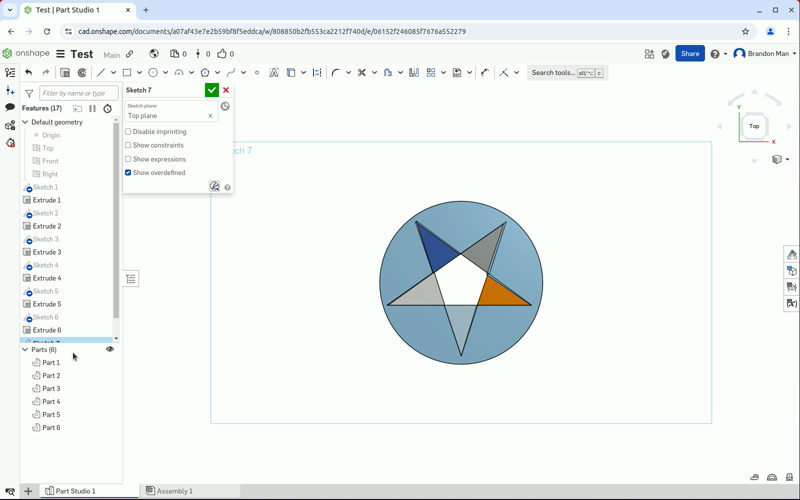
key(y)
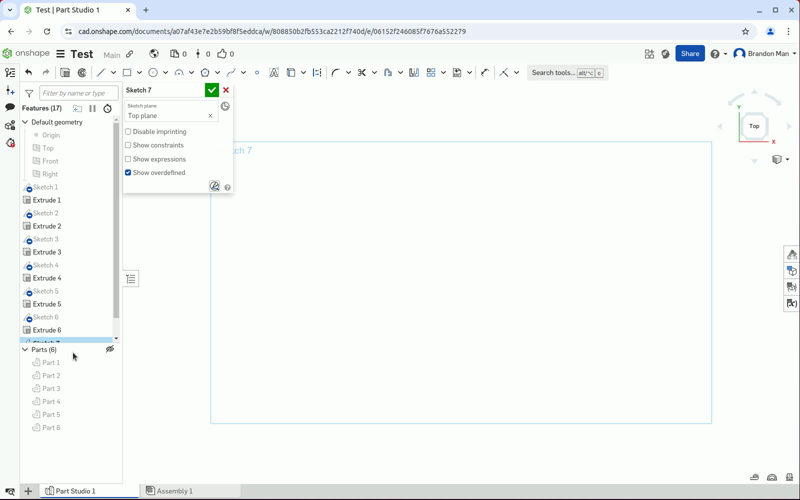
key(l)
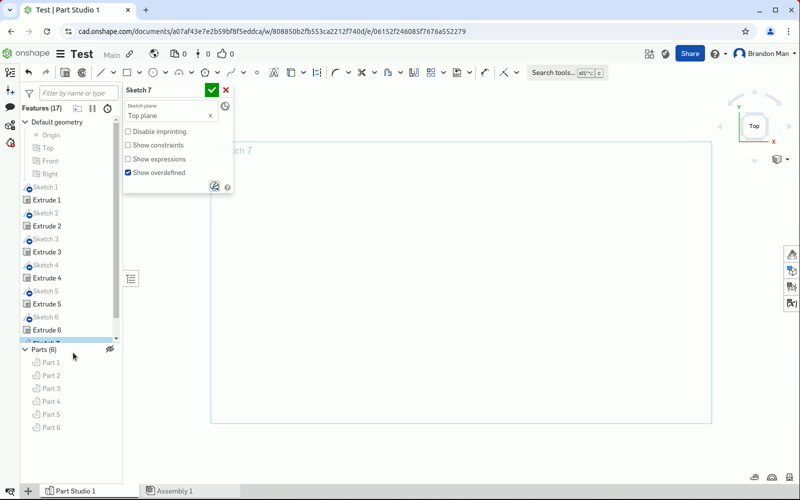
key_down(shift)
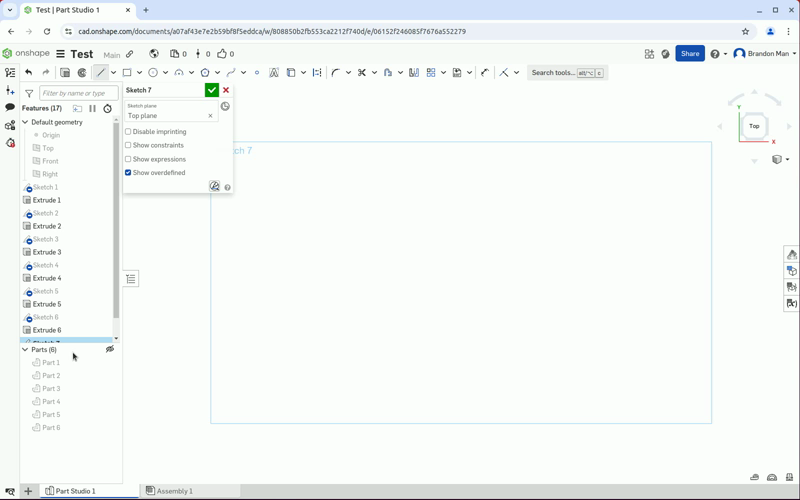
mouse_move(433, 273)
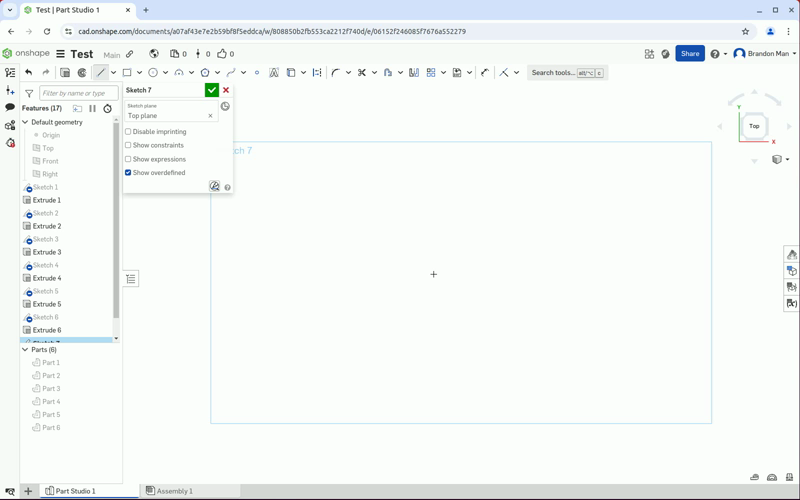
click(433, 273)
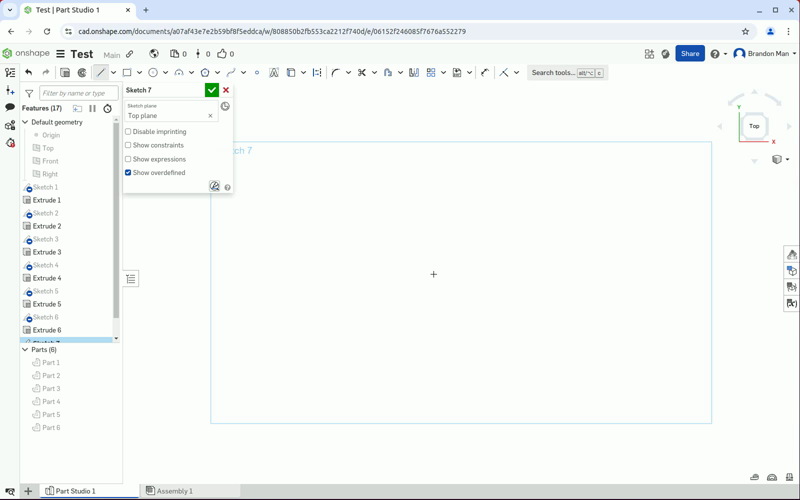
key_up(shift)
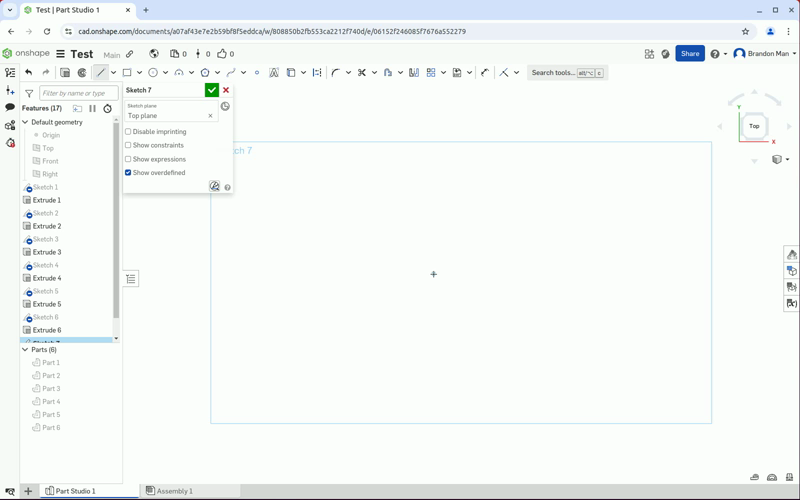
key_down(shift)
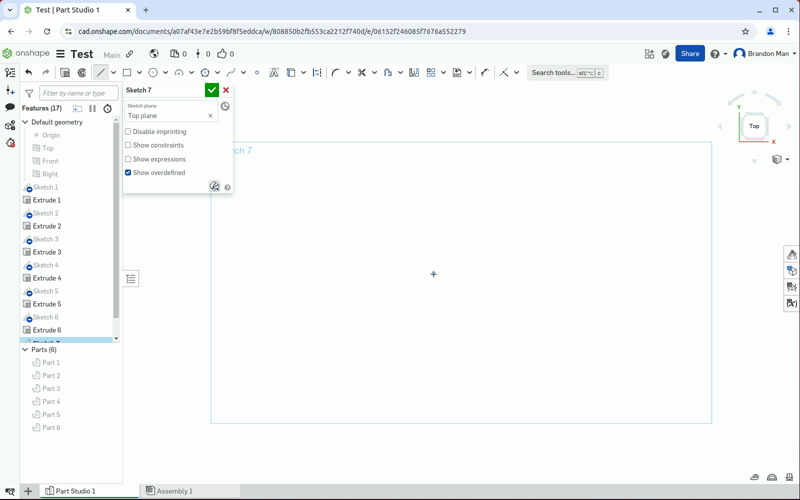
mouse_move(463, 273)
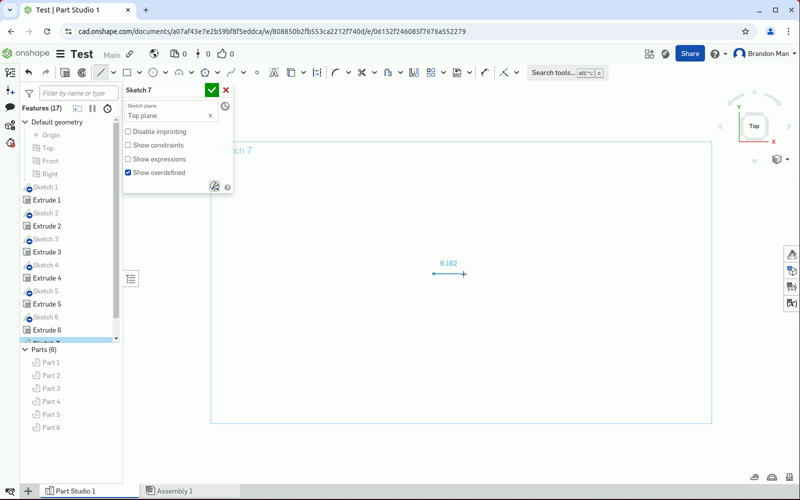
mouse_move(444, 306)
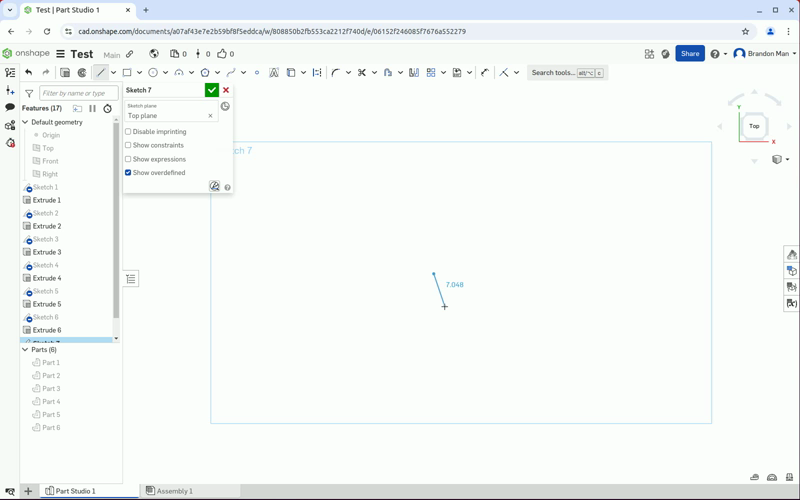
click(444, 306)
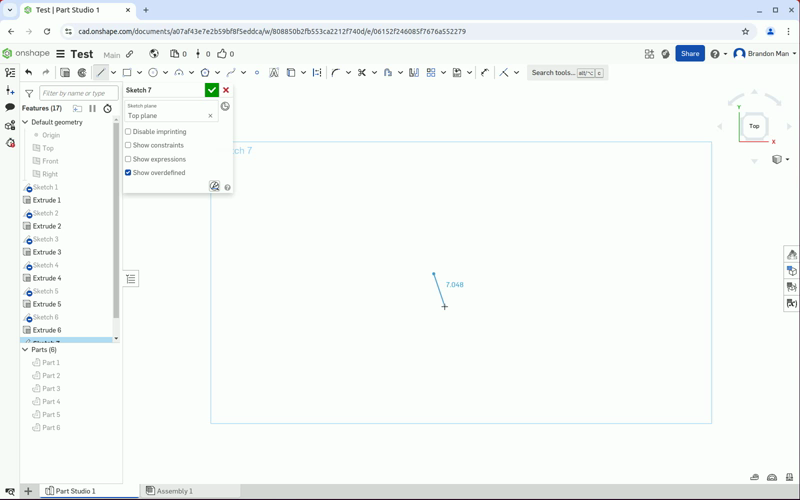
key_up(shift)
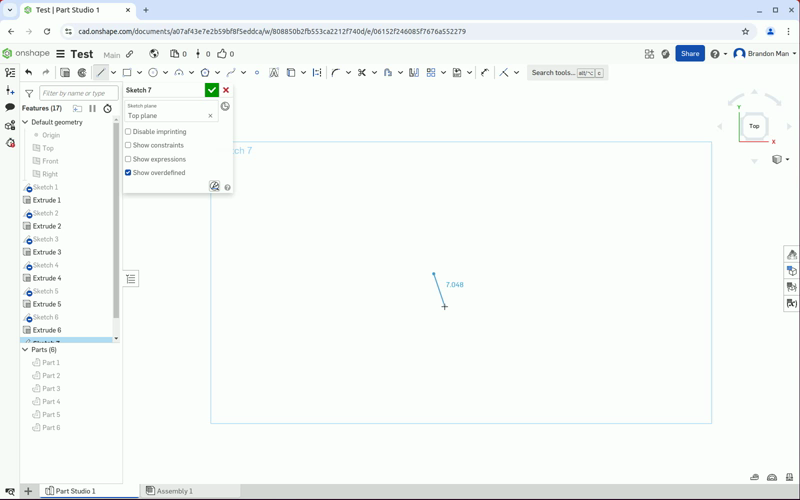
key_down(shift)
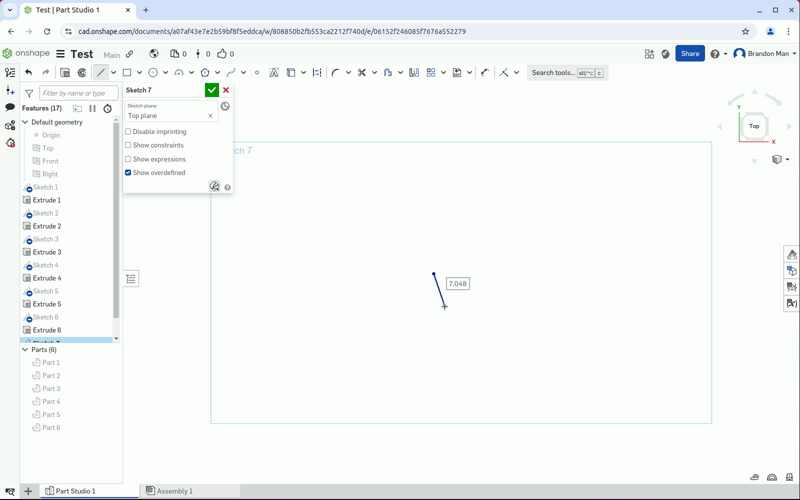
mouse_move(474, 306)
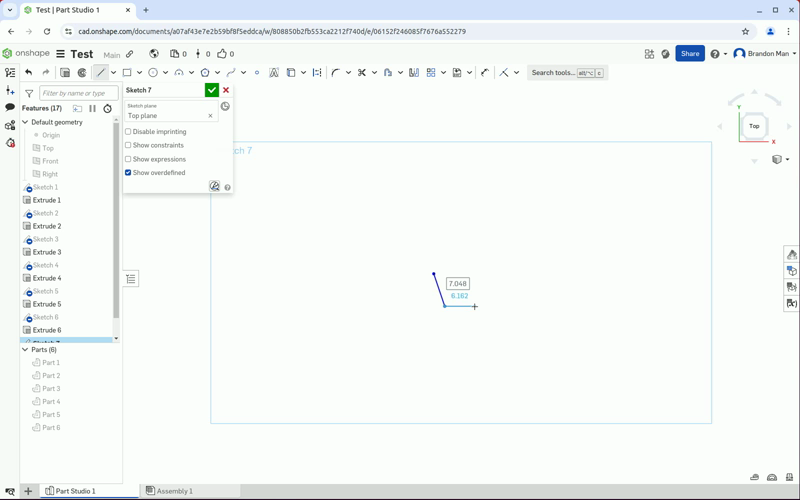
mouse_move(477, 306)
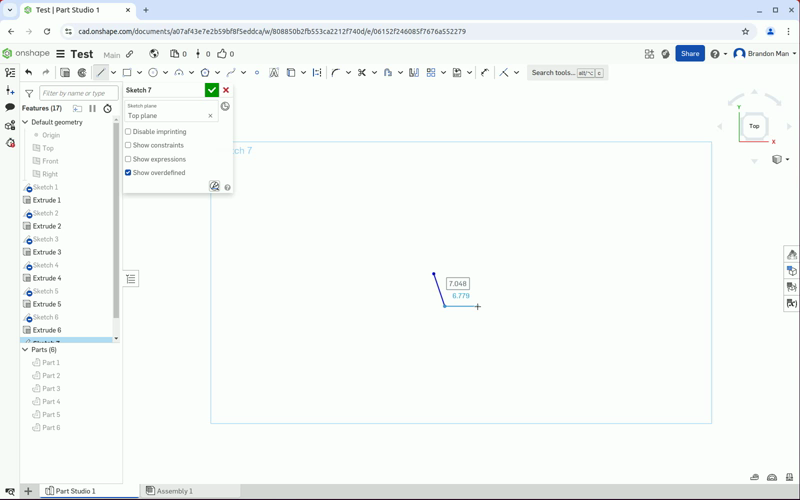
click(477, 306)
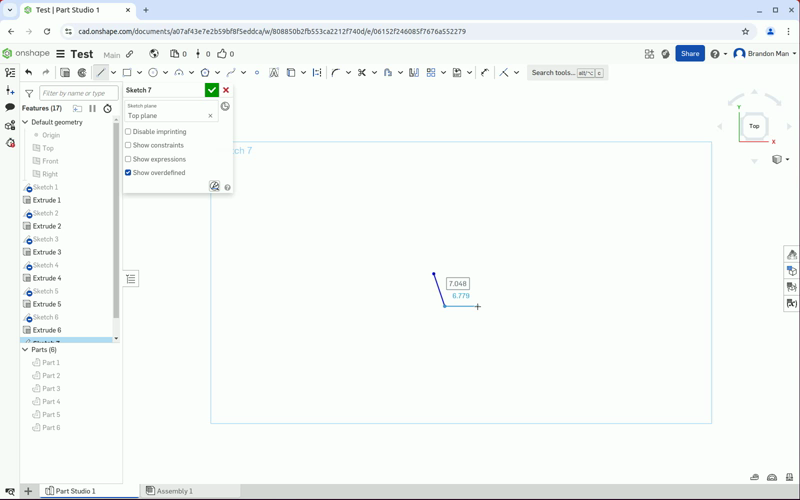
key_up(shift)
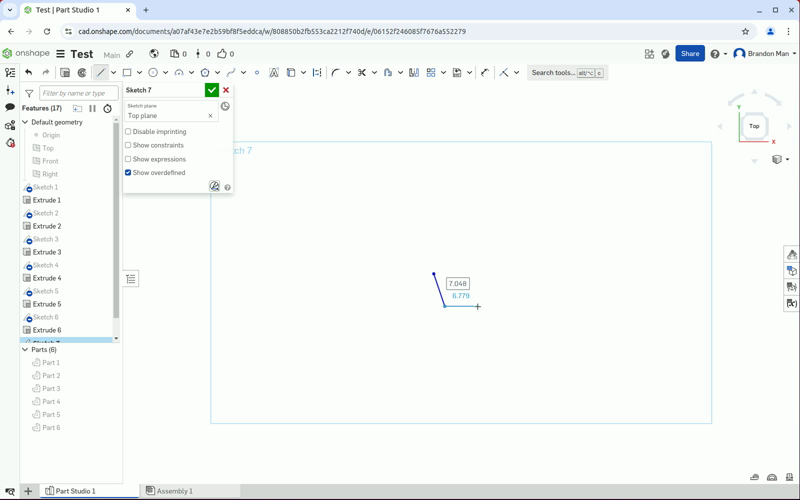
key_down(shift)
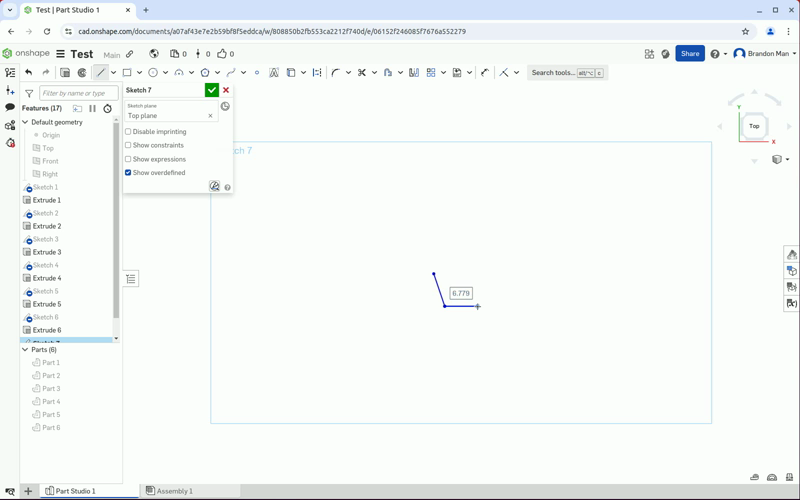
mouse_move(507, 306)
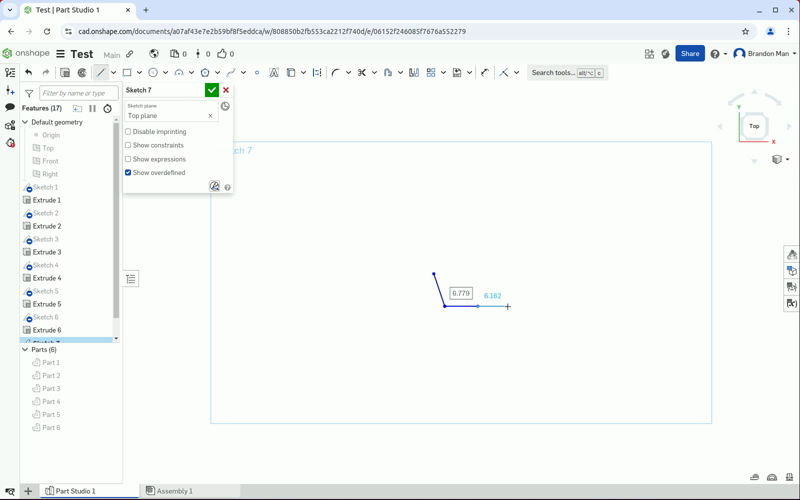
mouse_move(488, 274)
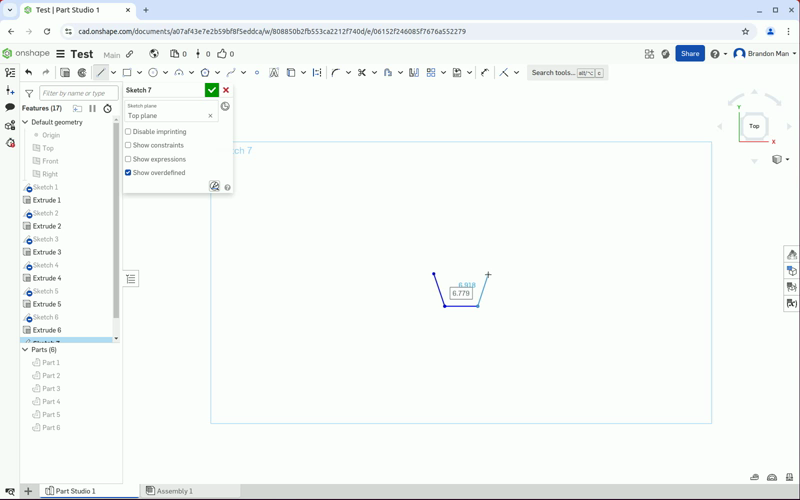
click(488, 274)
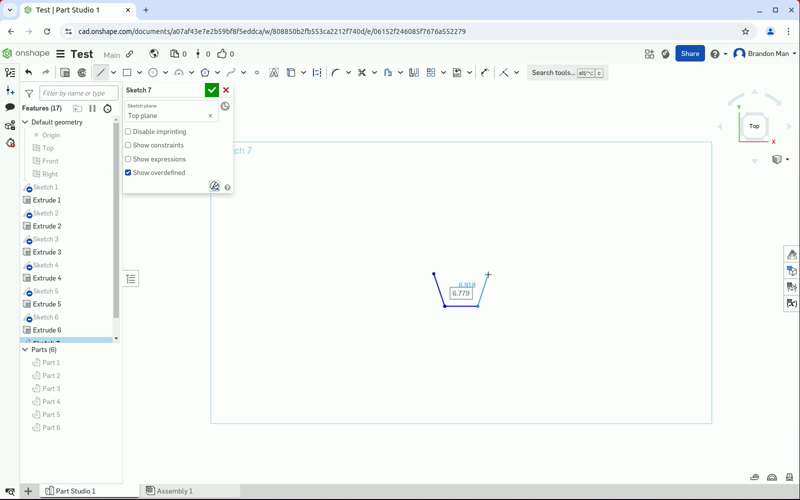
key_up(shift)
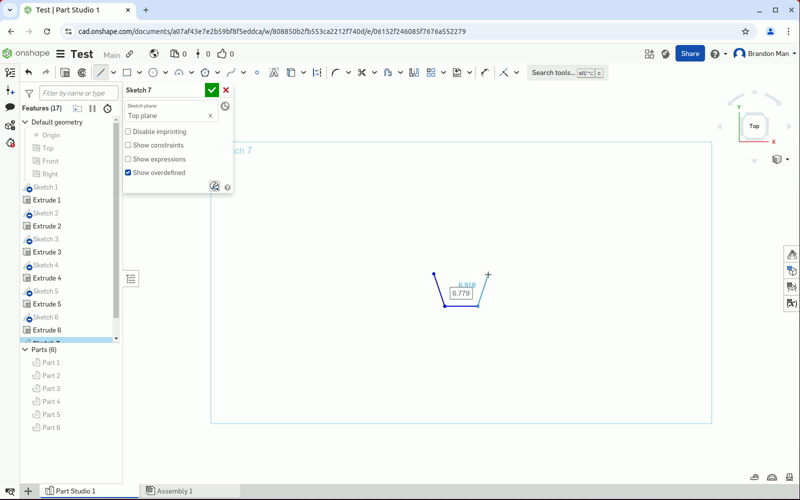
key_down(shift)
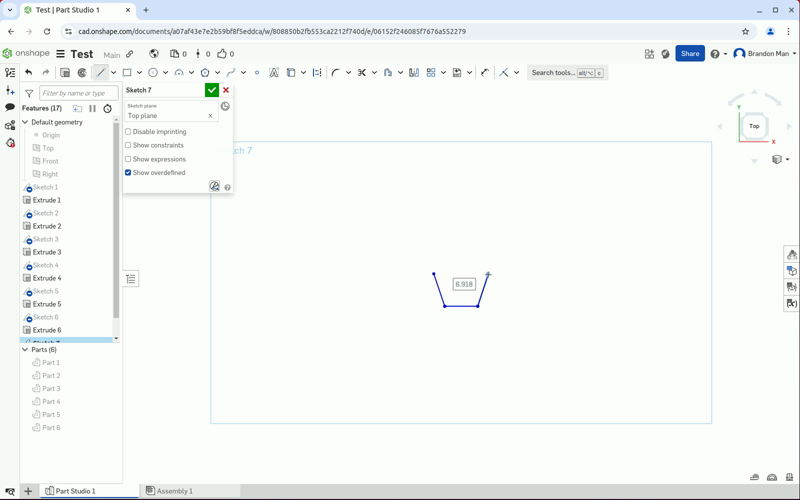
mouse_move(518, 274)
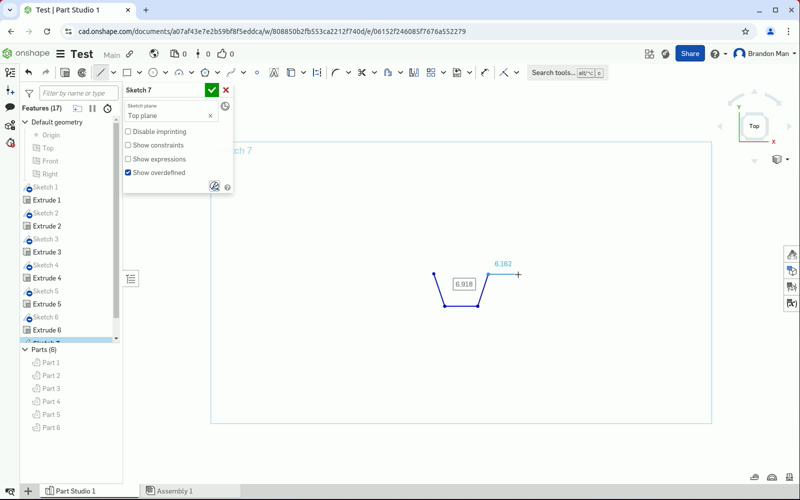
mouse_move(460, 254)
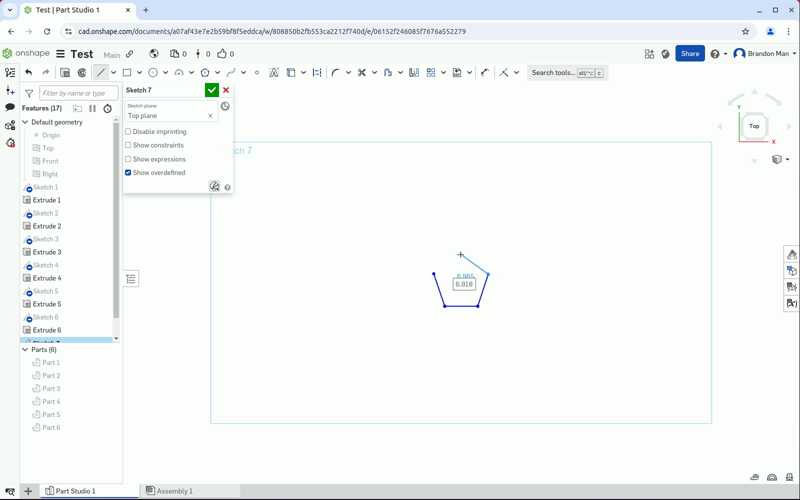
click(460, 254)
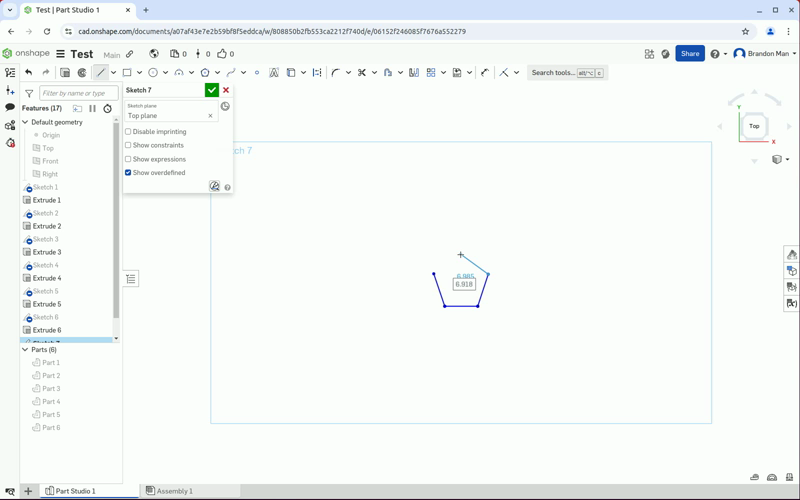
key_up(shift)
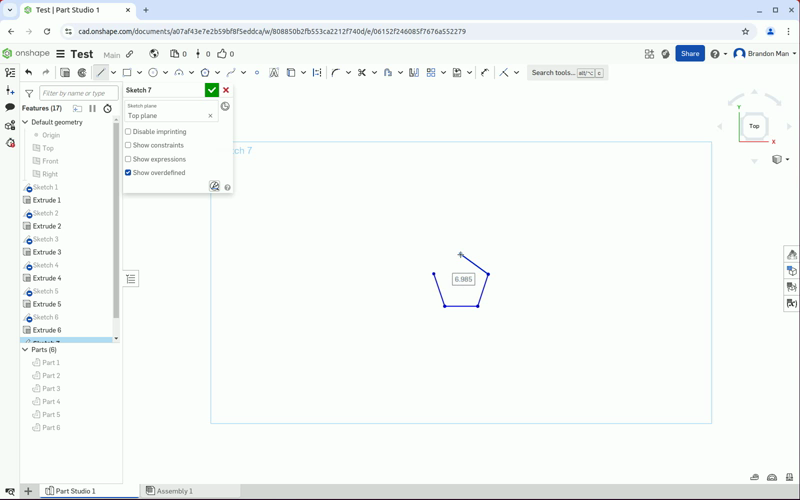
mouse_move(490, 254)
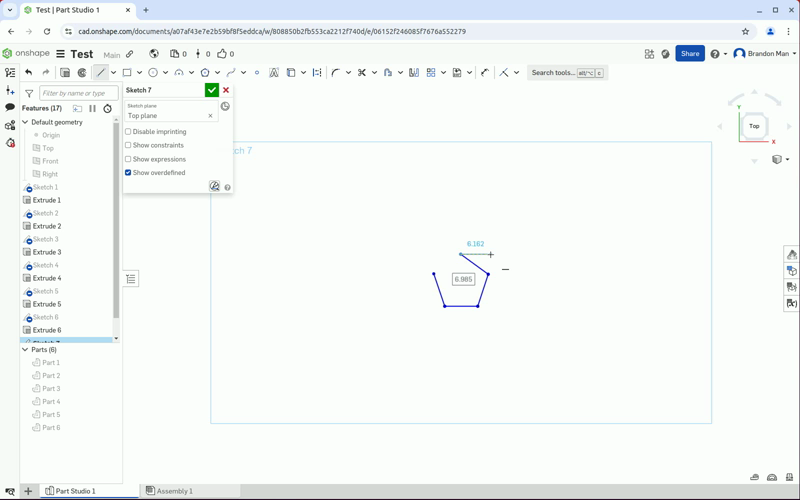
key_down(shift)
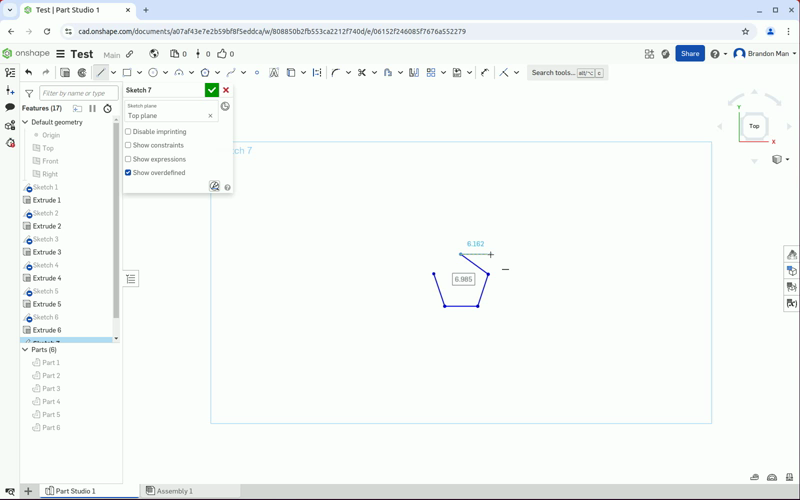
mouse_move(433, 273)
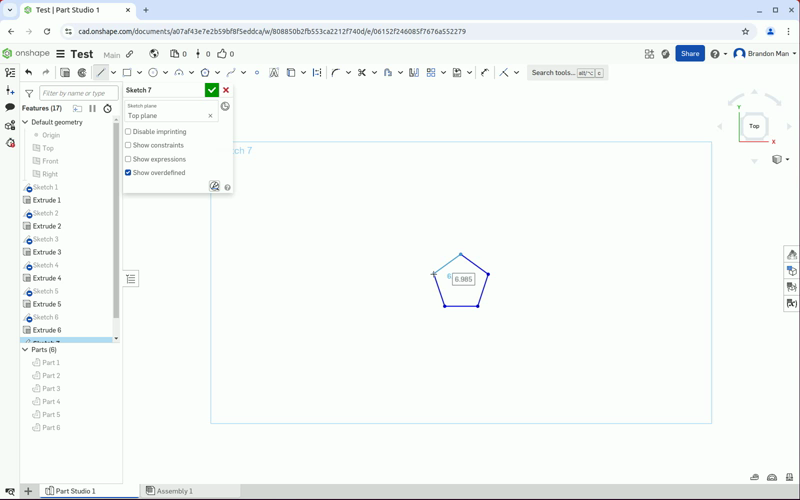
key_up(shift)
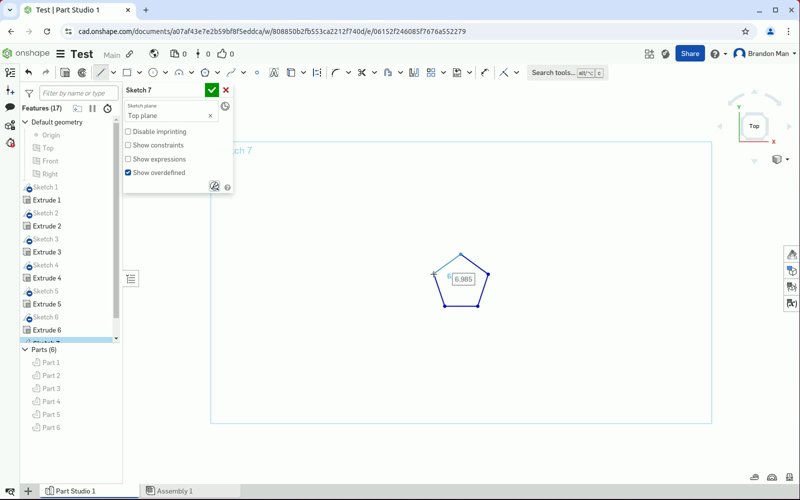
click(433, 273)
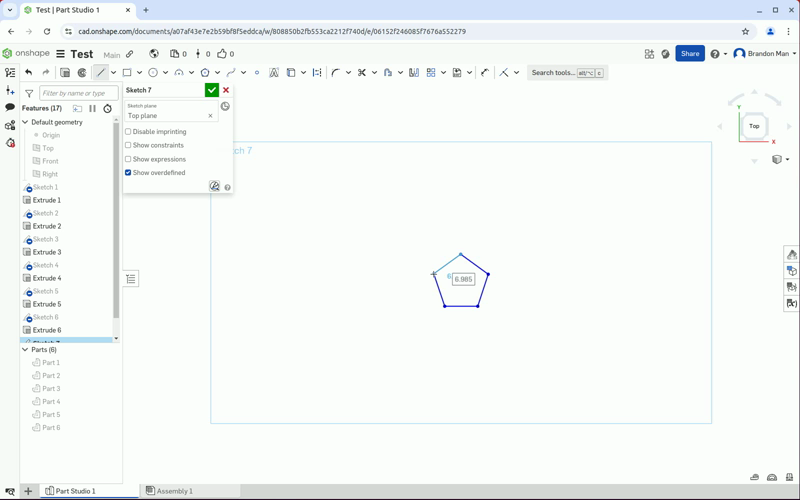
key(esc)
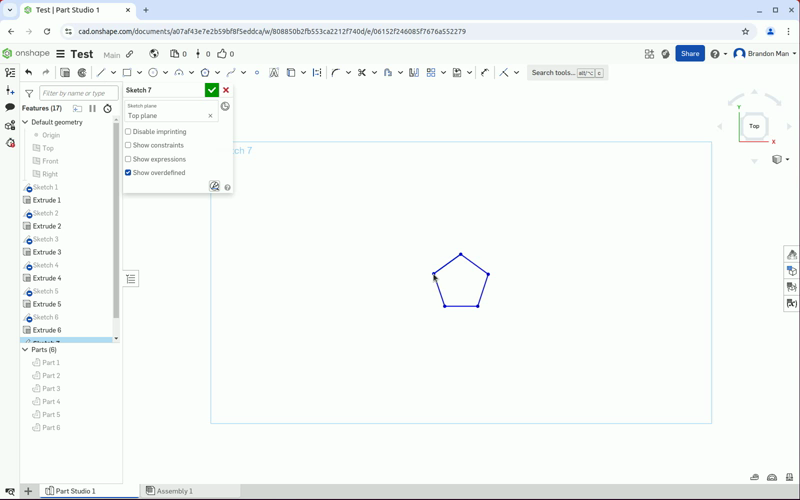
mouse_move(480, 283)
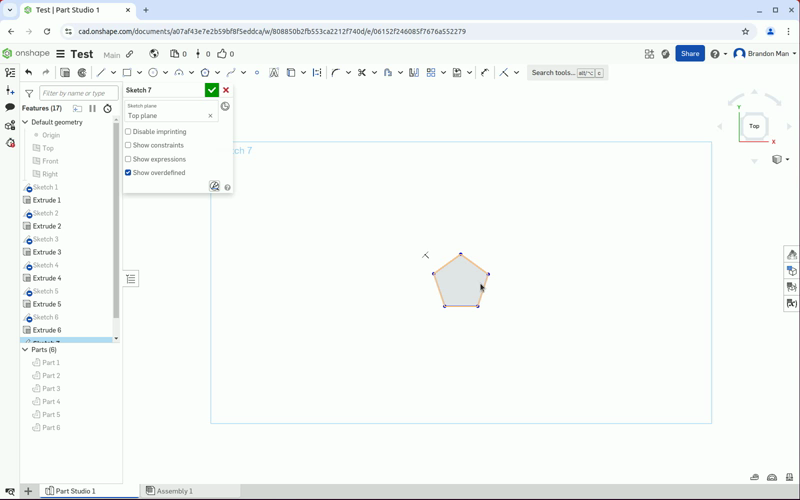
click(480, 283)
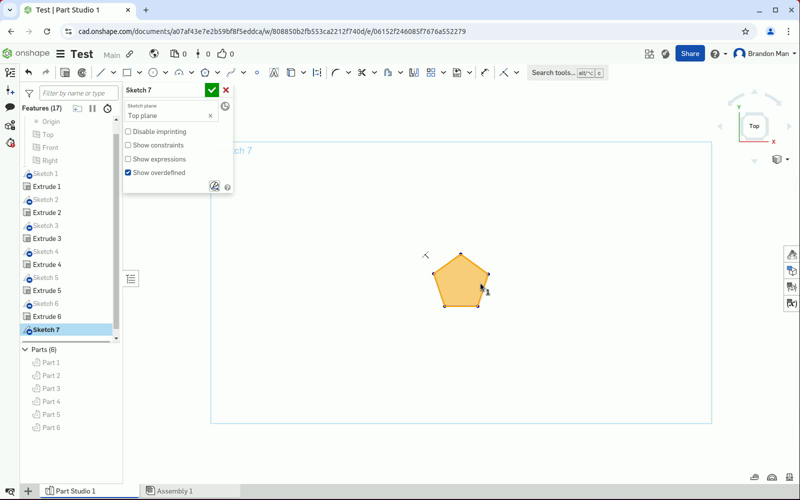
mouse_move(73, 352)
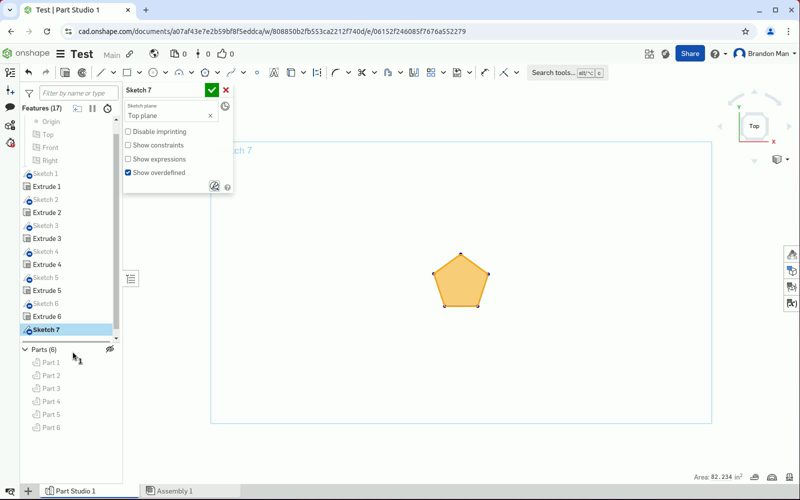
key(shift+y)
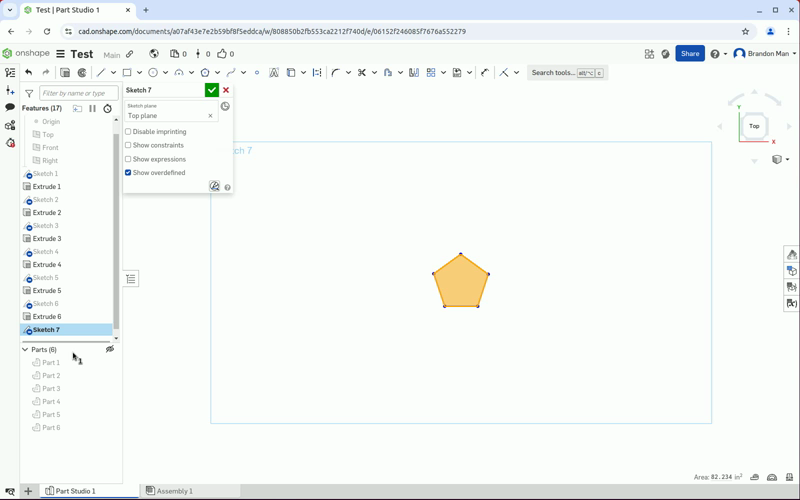
key(shift+e)
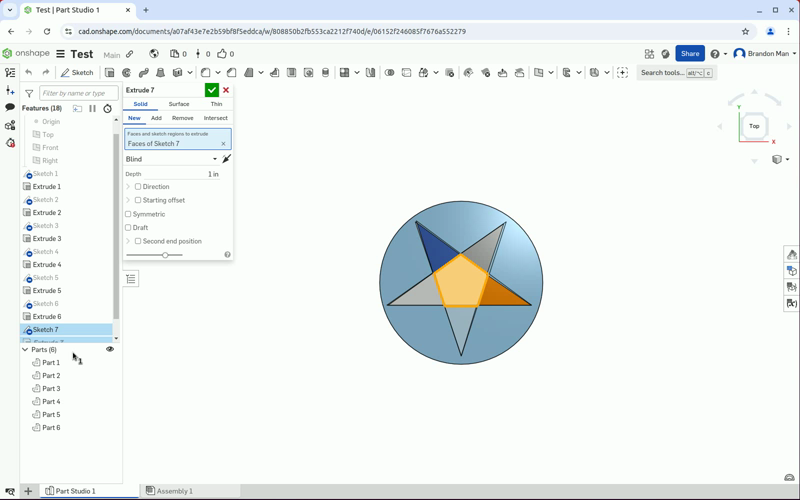
mouse_move(143, 106)
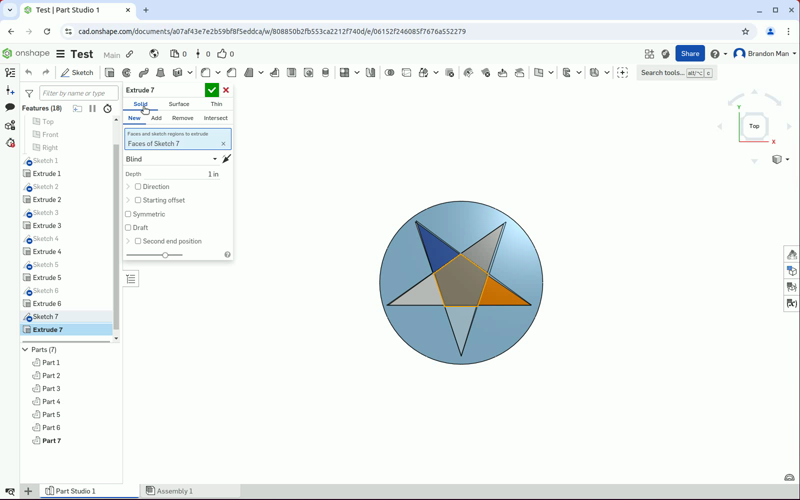
click(143, 106)
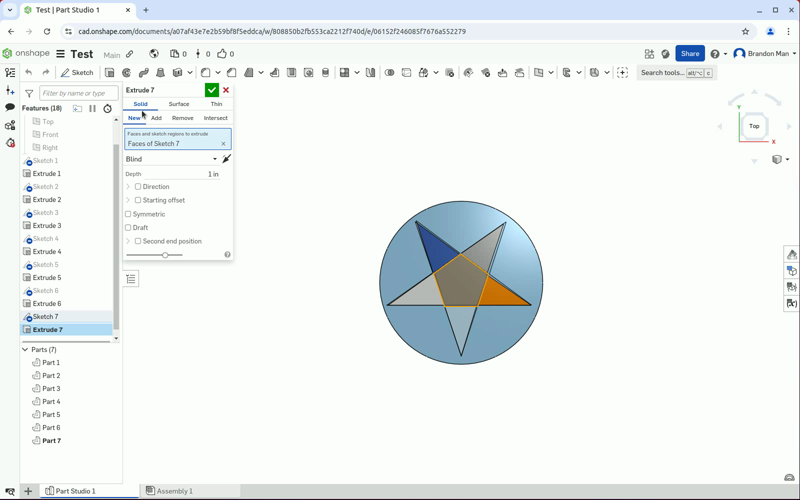
mouse_move(137, 120)
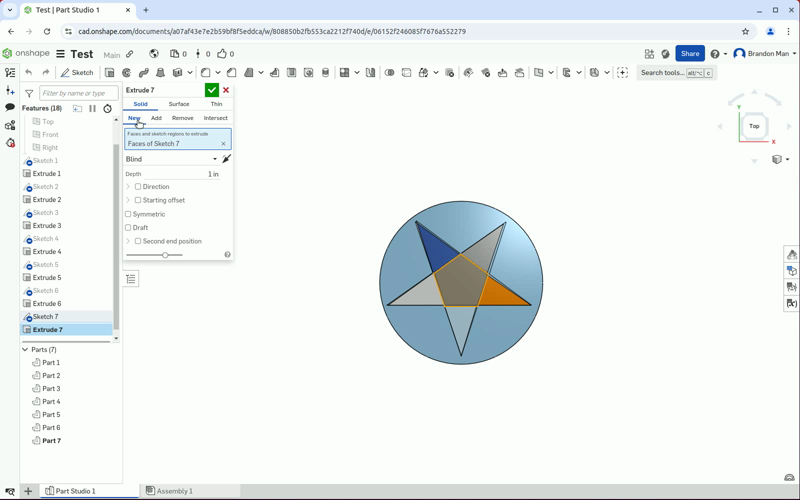
click(137, 120)
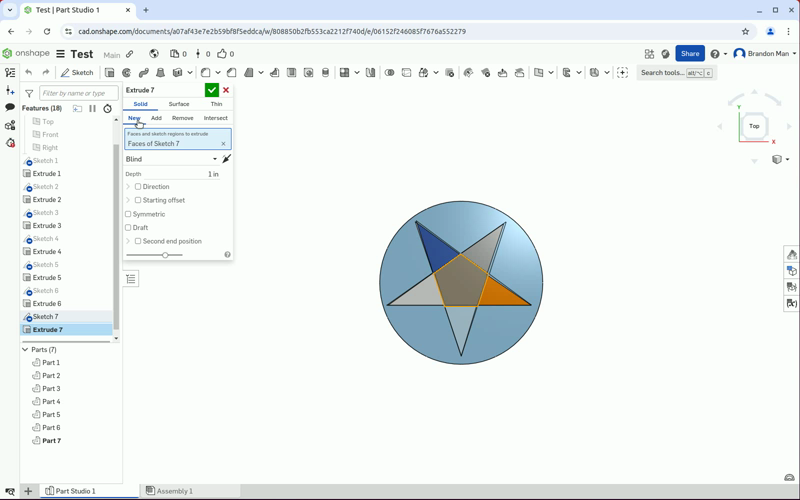
key(tab, 4)
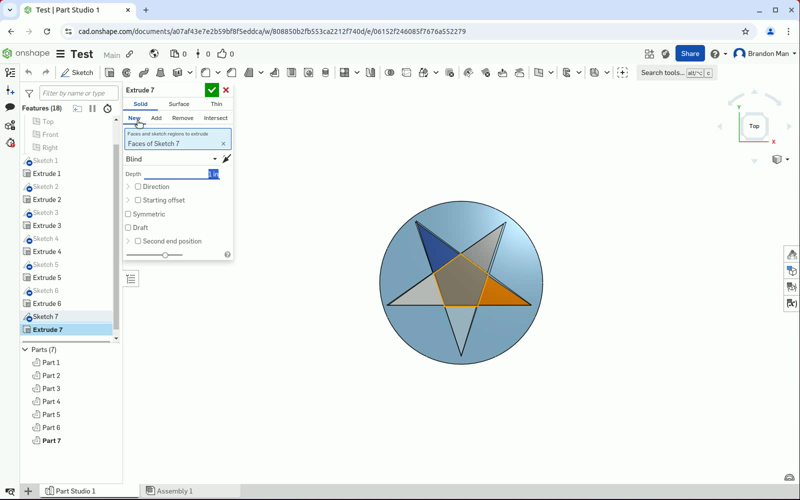
text(1.685)
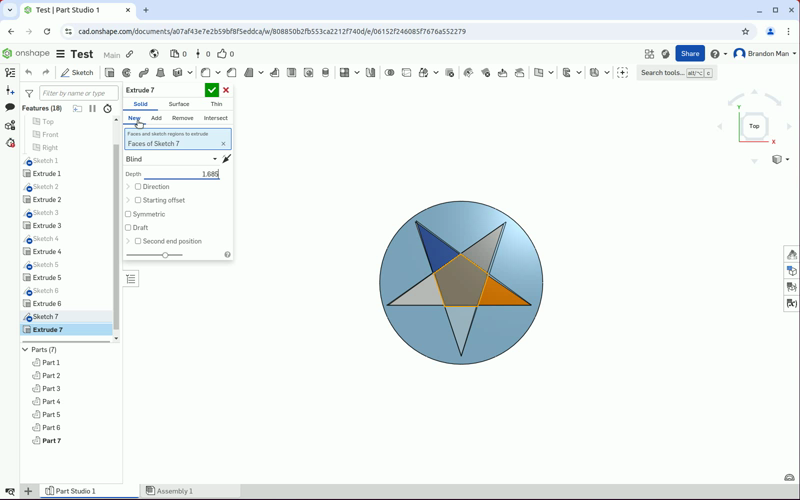
key(enter)
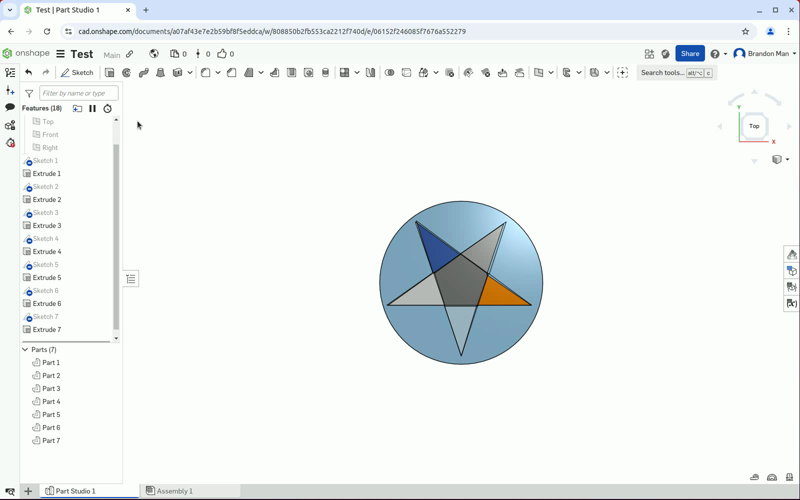
key(shift+h)
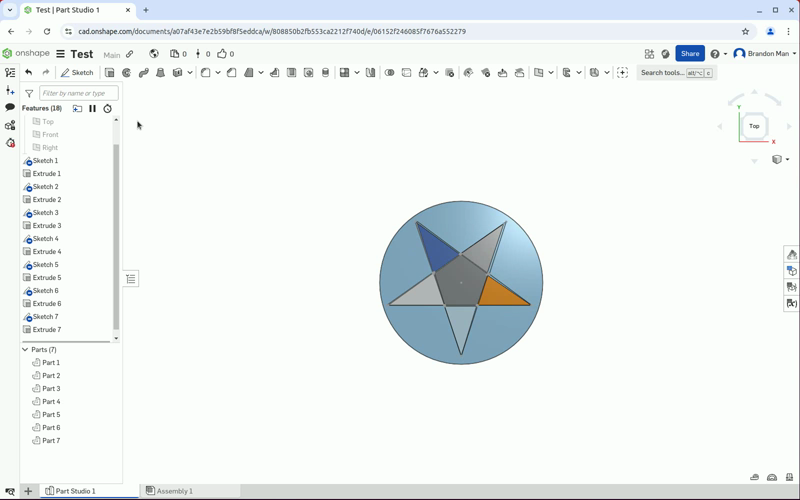
key(shift+h)
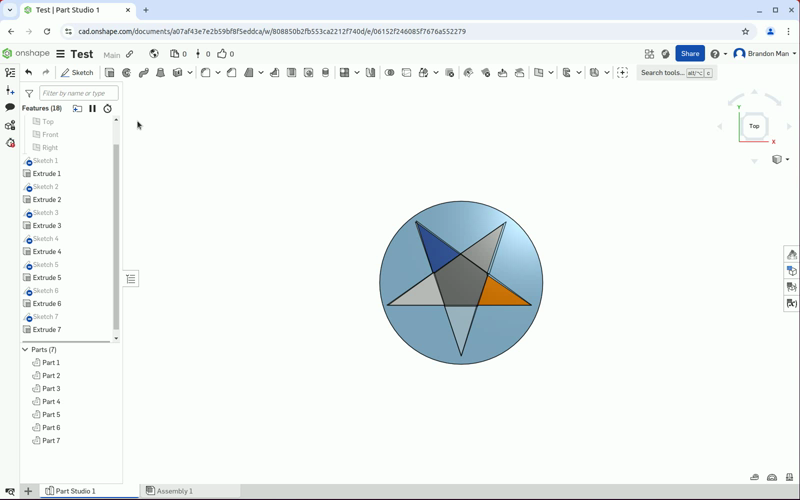
mouse_move(69, 163)
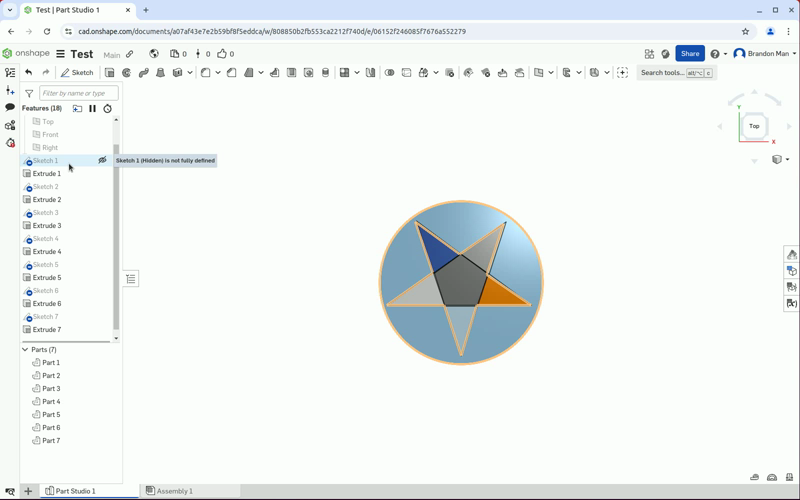
click(69, 163)
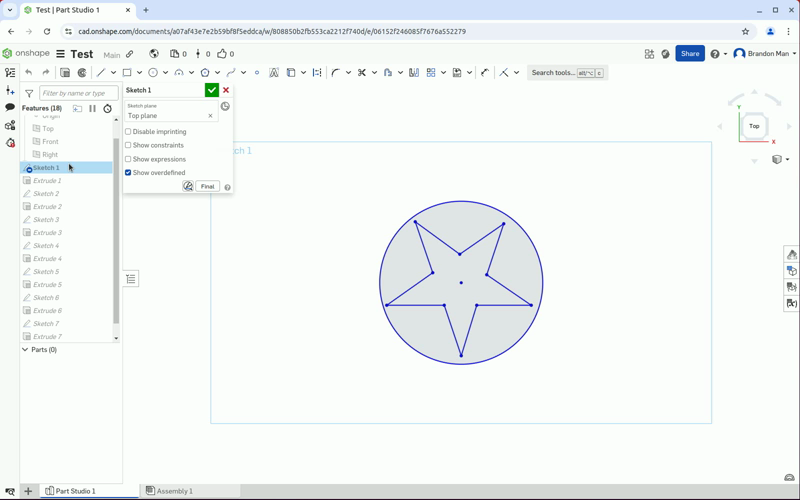
mouse_move(229, 92)
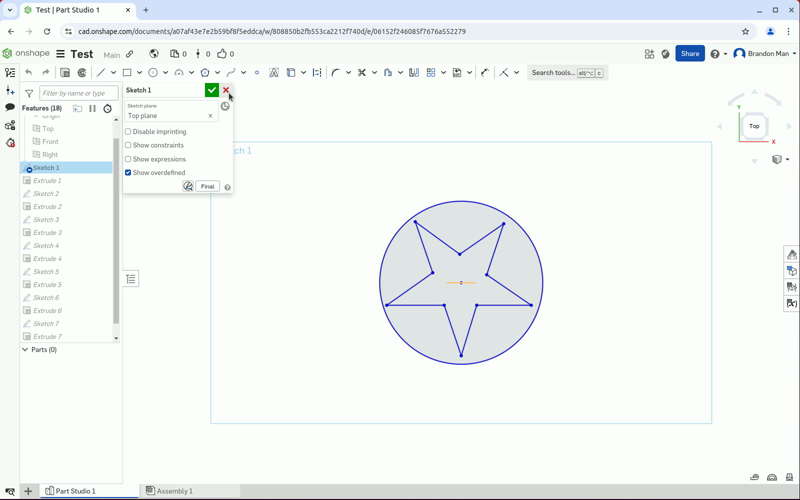
click(229, 92)
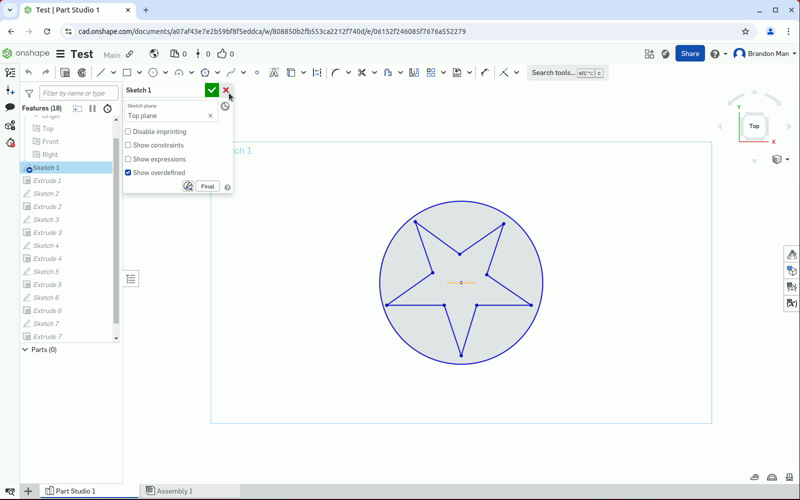
key(shift+s)
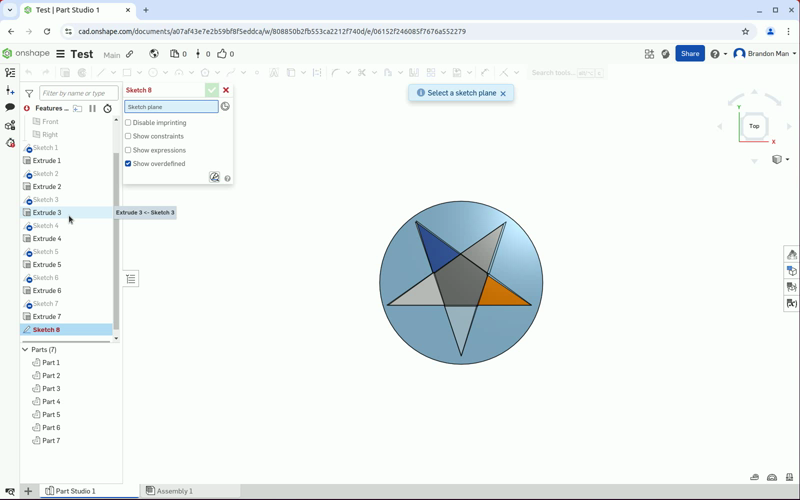
scroll(3)
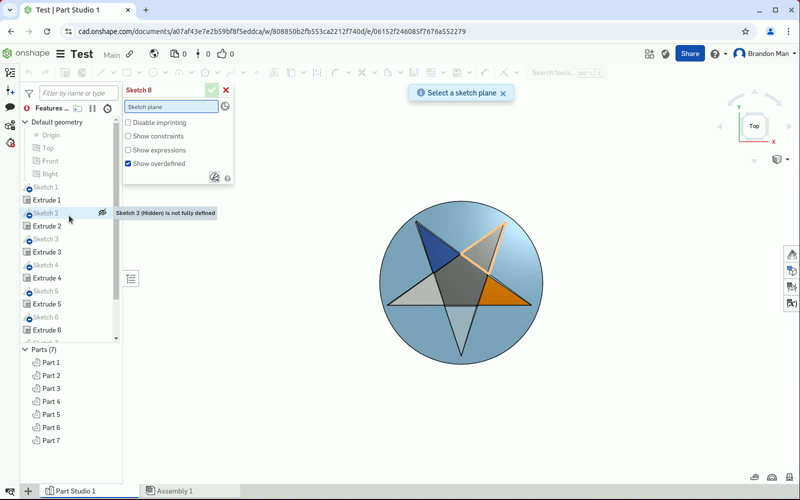
mouse_move(69, 150)
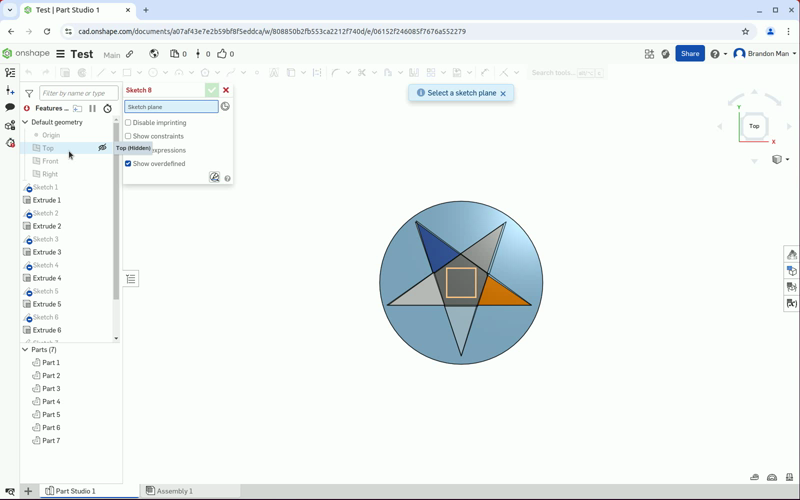
click(69, 150)
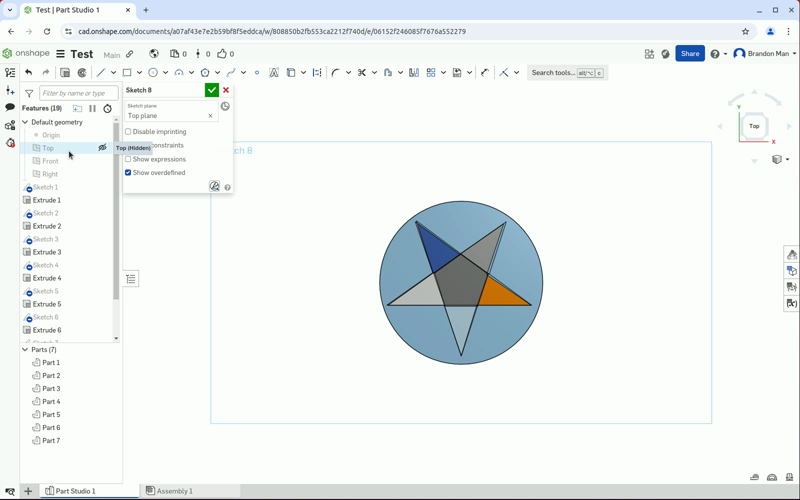
mouse_move(73, 352)
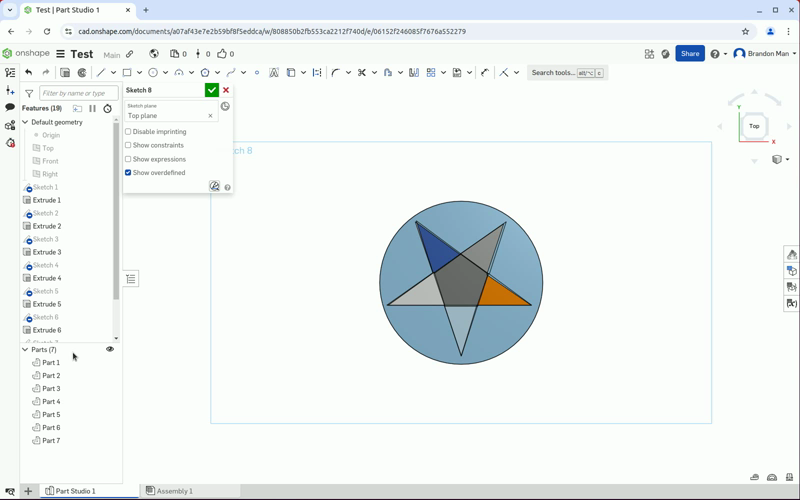
key(y)
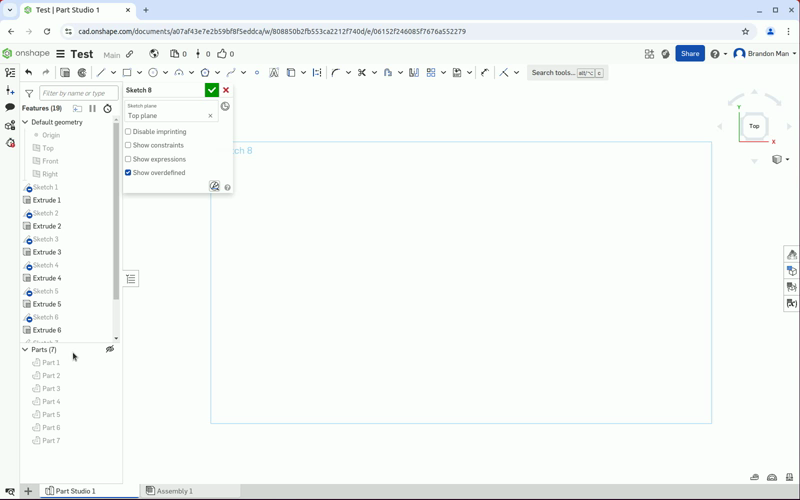
key(c)
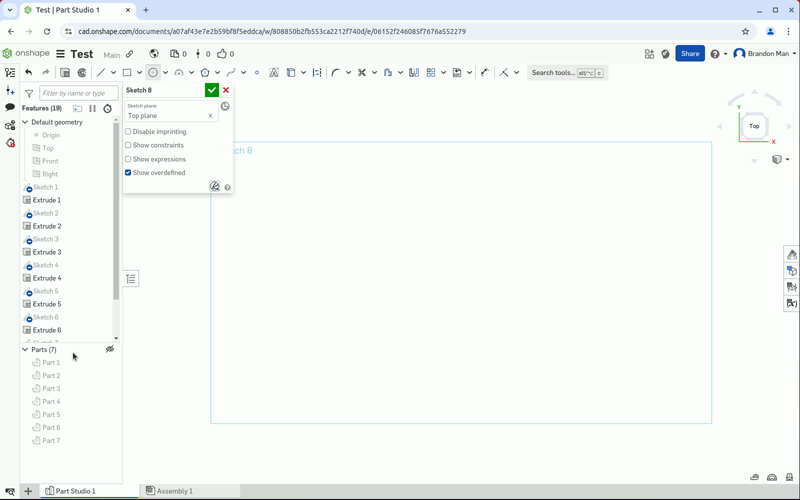
key_down(shift)
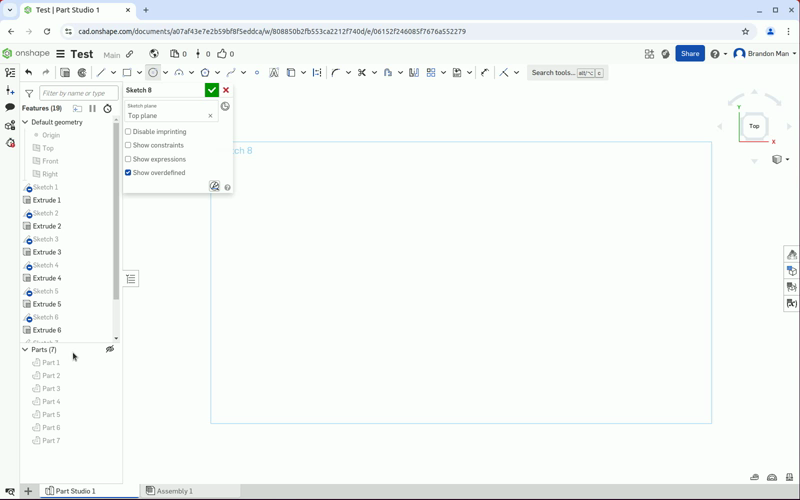
mouse_move(460, 282)
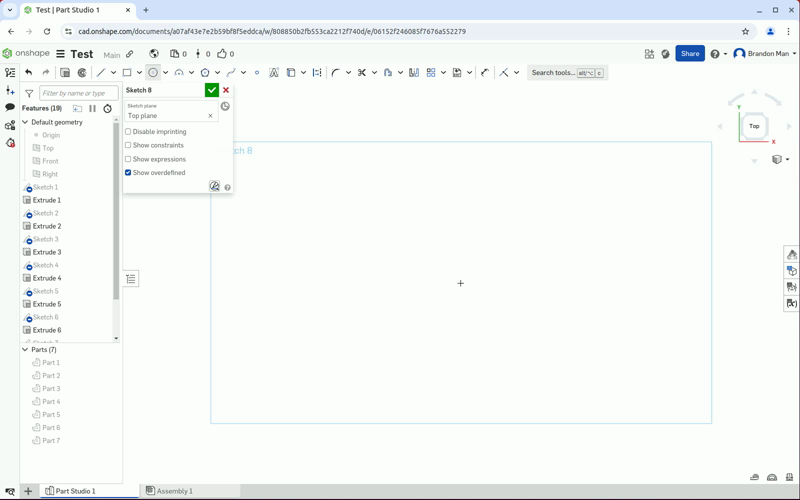
click(460, 282)
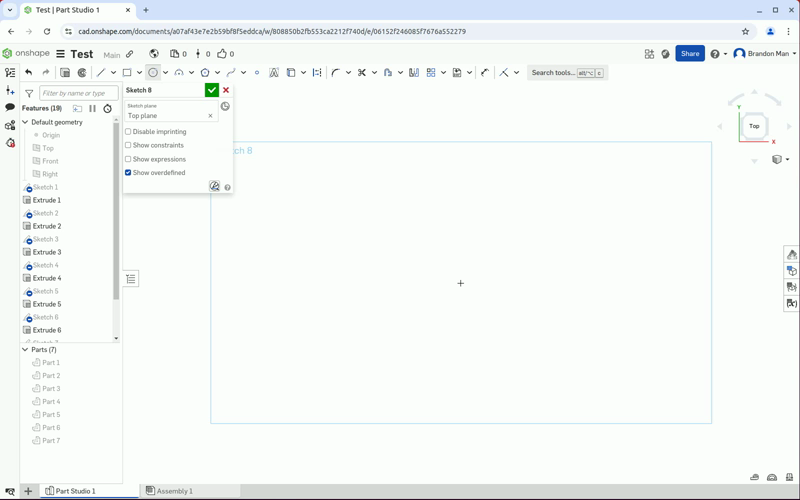
key_up(shift)
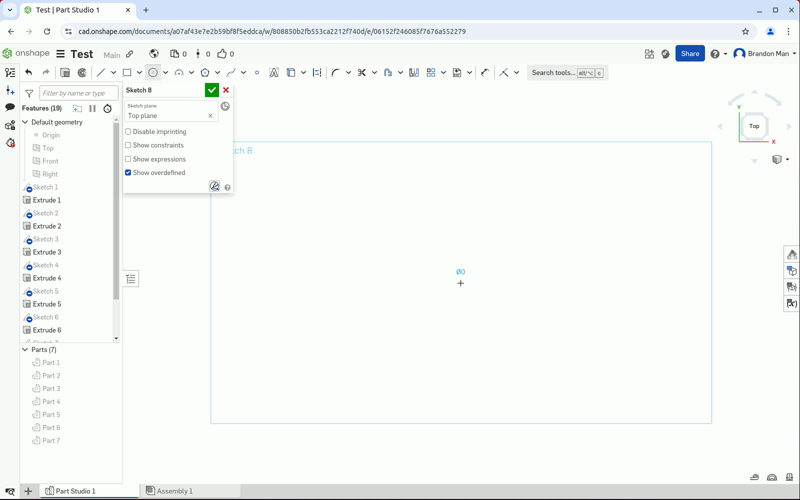
mouse_move(546, 282)
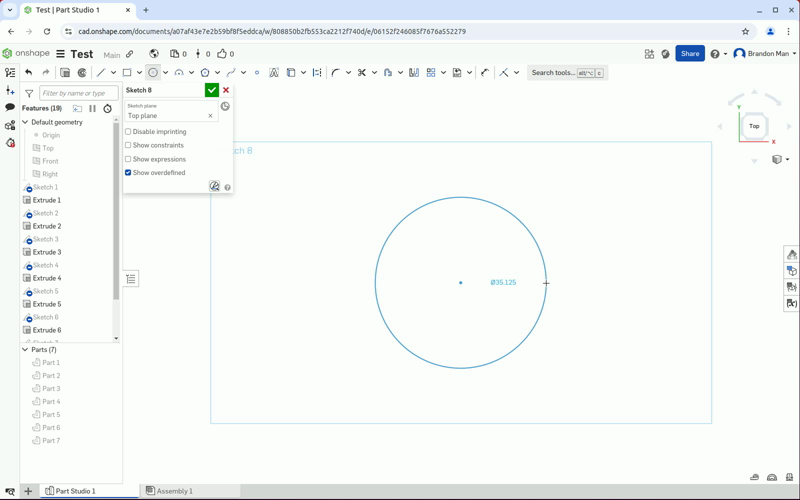
click(546, 282)
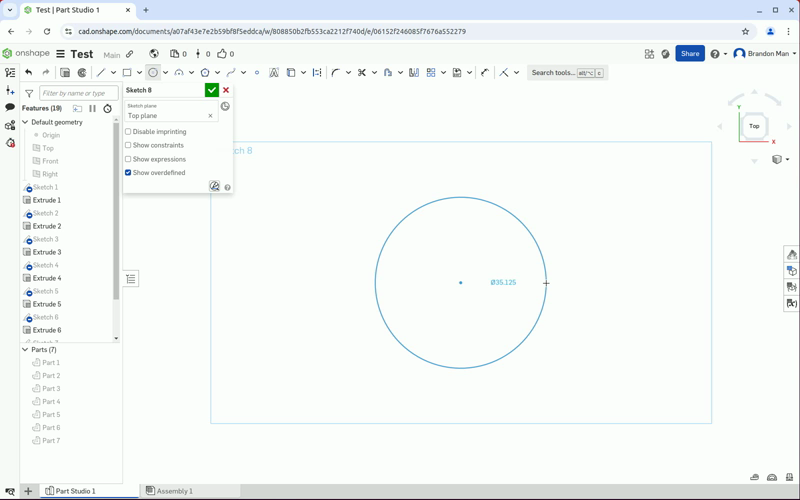
key(esc)
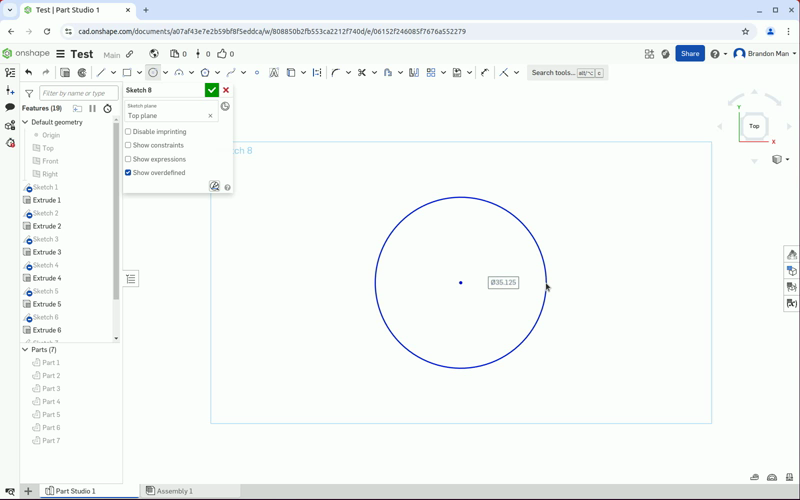
key(c)
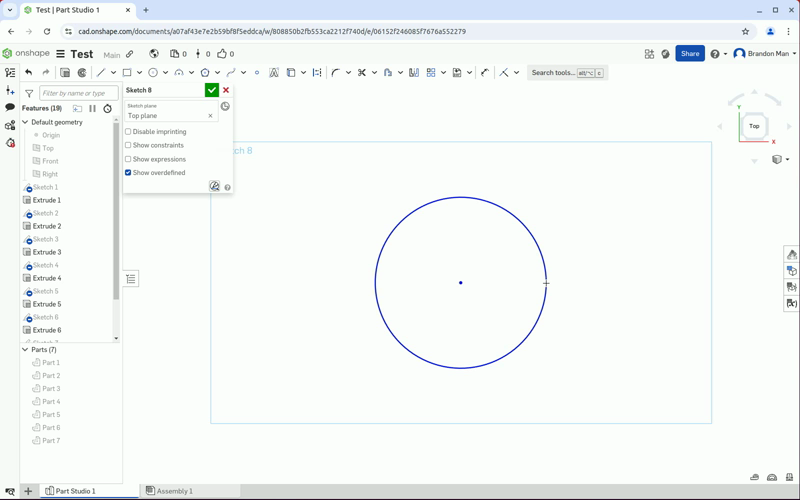
key_down(shift)
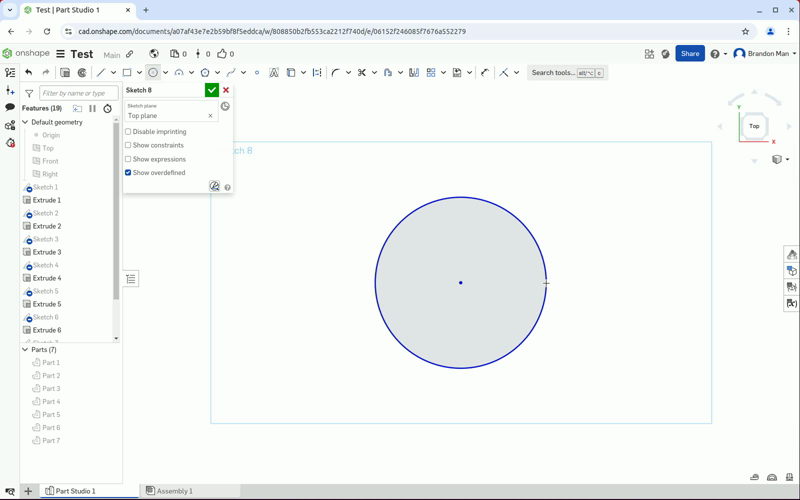
mouse_move(460, 282)
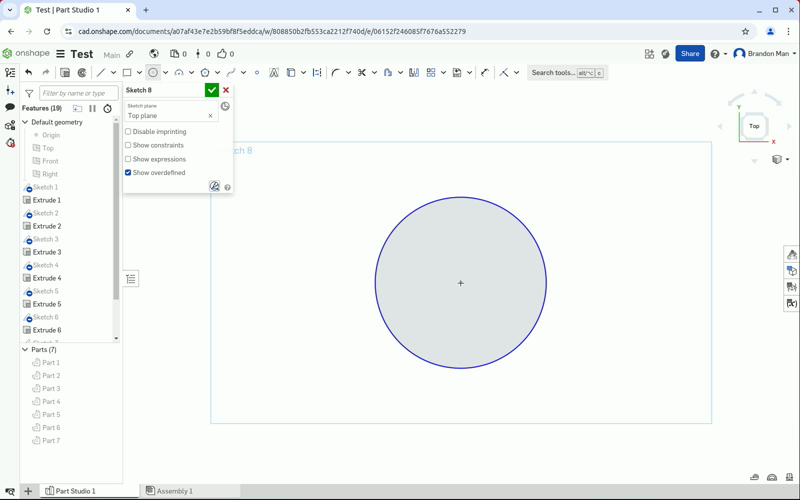
click(460, 282)
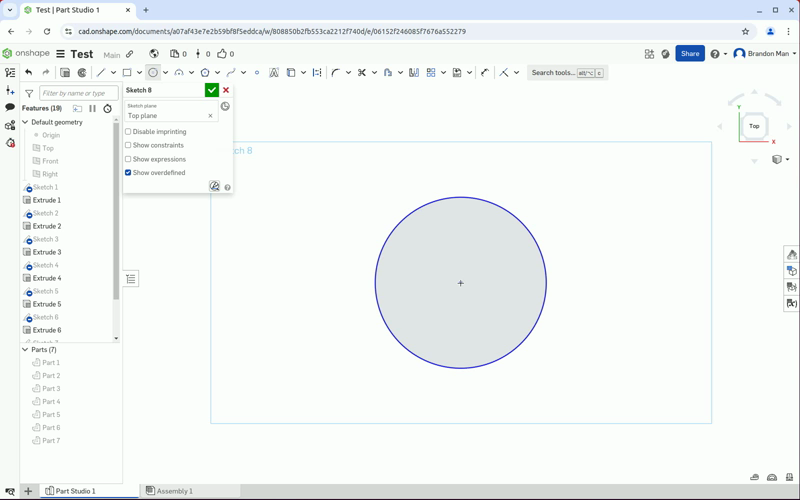
key_up(shift)
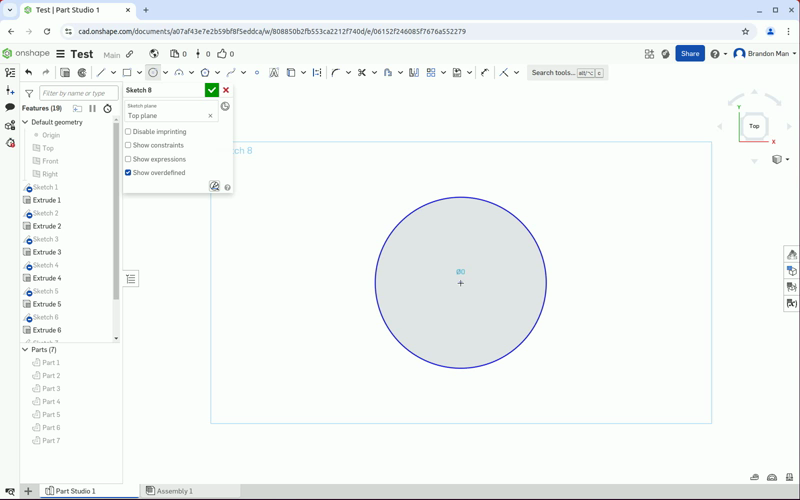
mouse_move(540, 282)
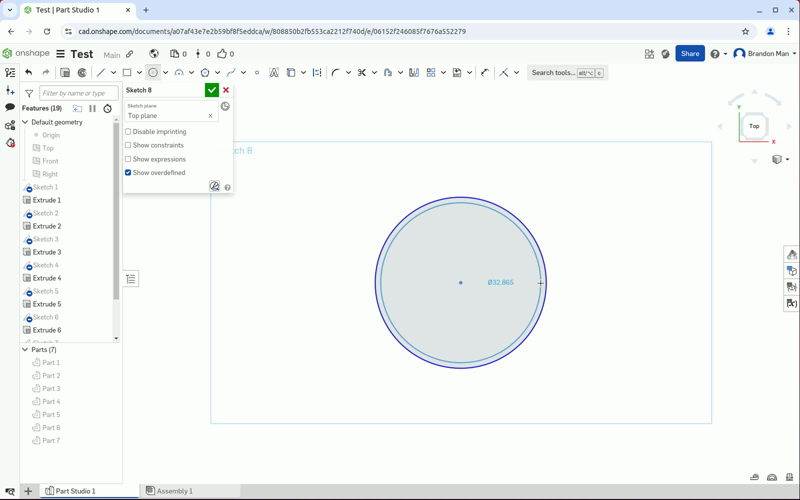
click(540, 282)
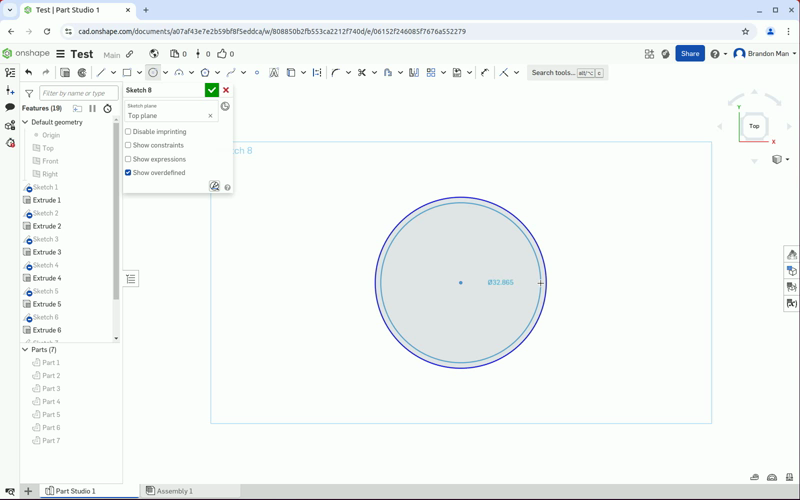
key(esc)
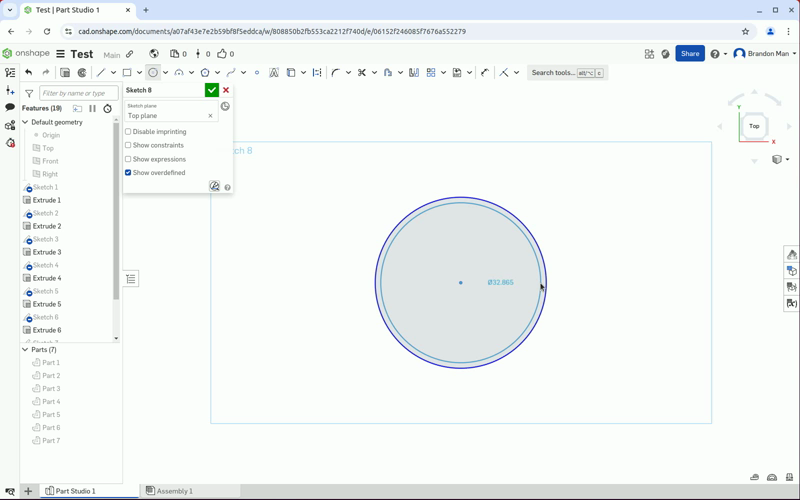
mouse_move(514, 346)
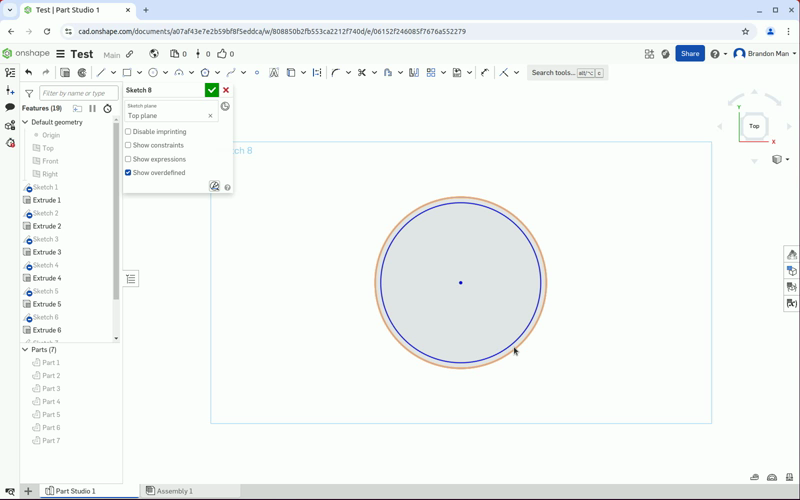
click(514, 346)
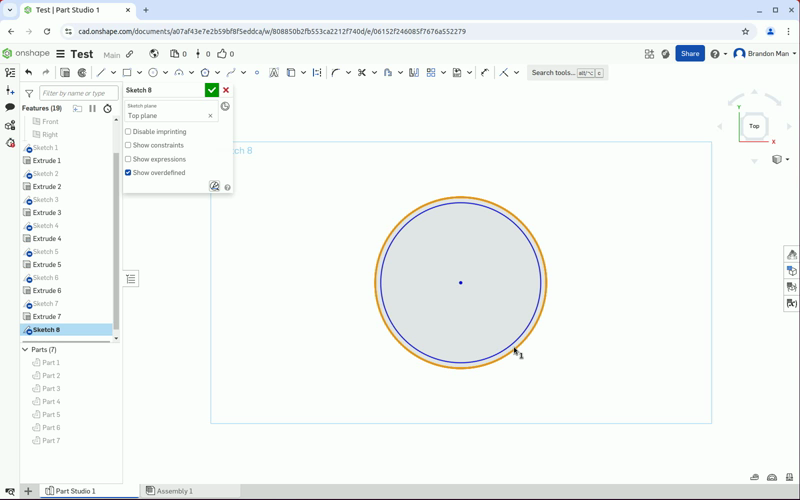
mouse_move(73, 352)
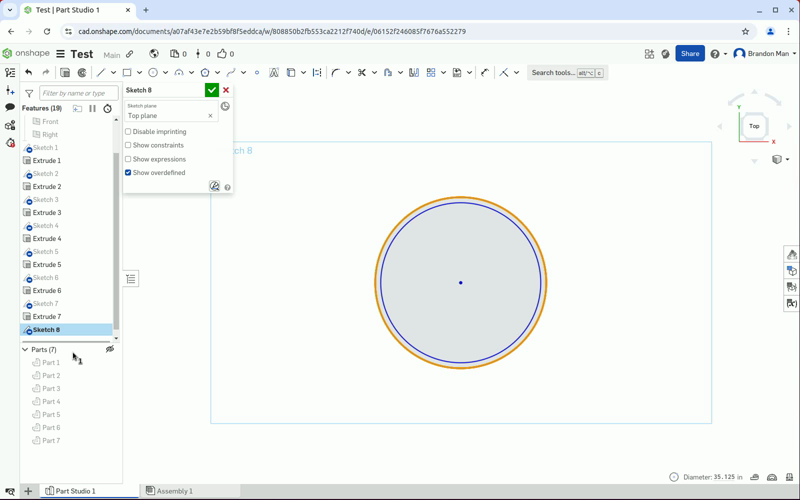
key(shift+y)
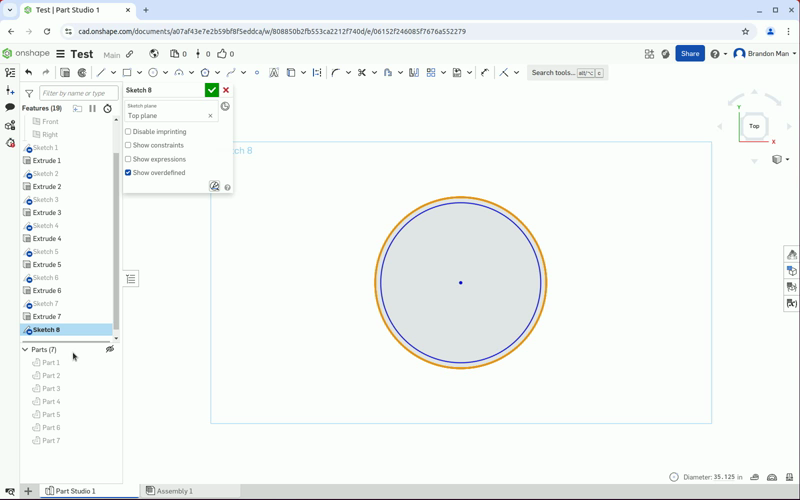
key(shift+e)
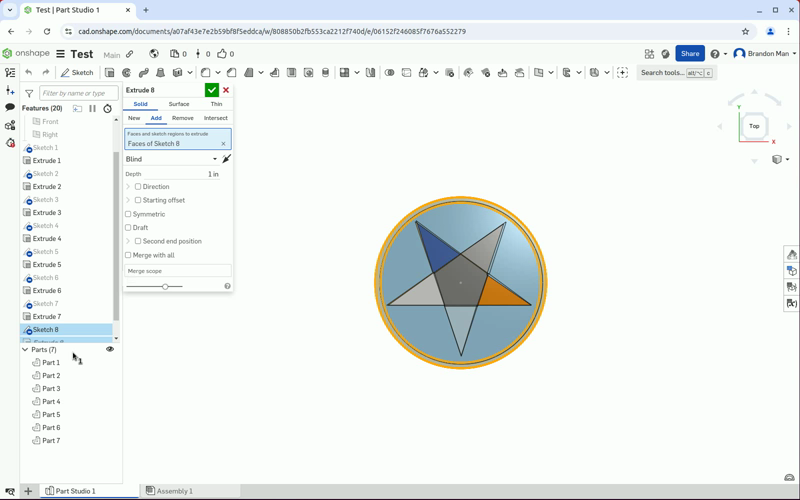
mouse_move(143, 106)
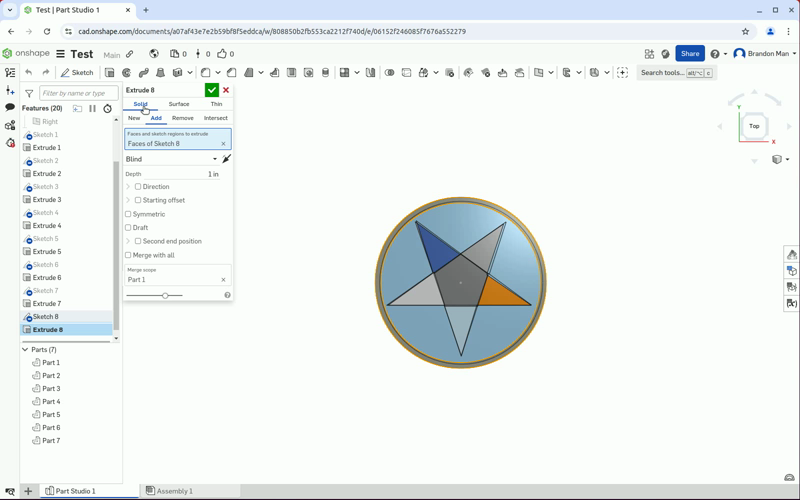
click(143, 106)
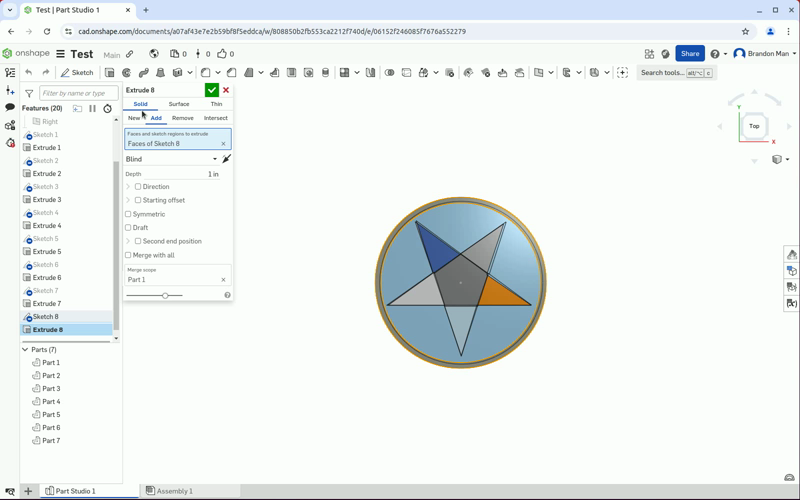
mouse_move(137, 120)
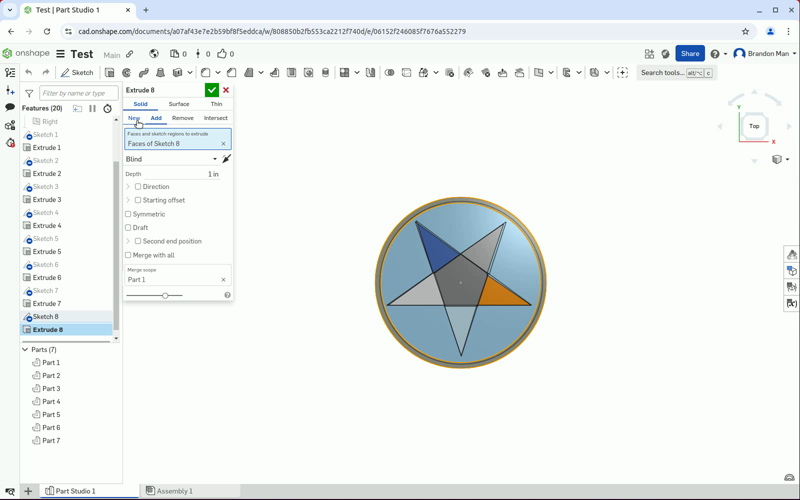
click(137, 120)
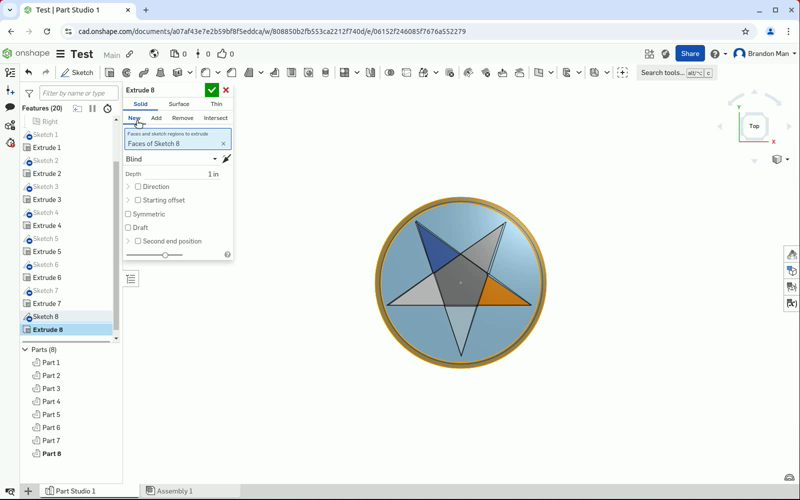
key(tab, 4)
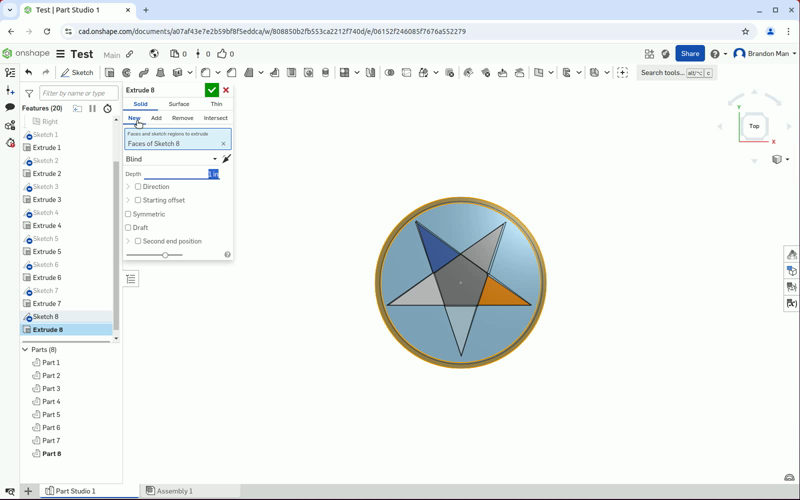
text(3.851)
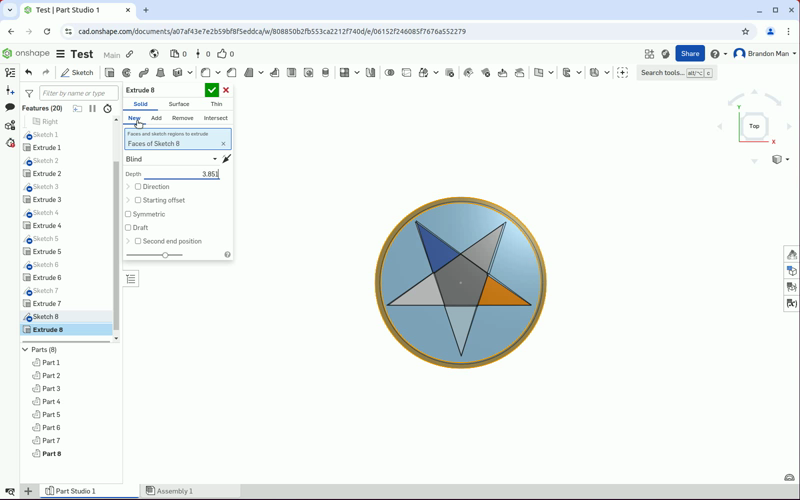
key(enter)
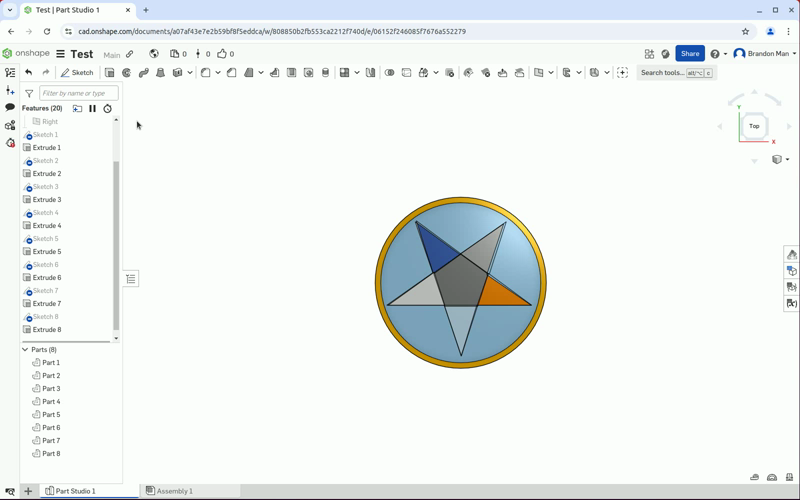
key(shift+h)
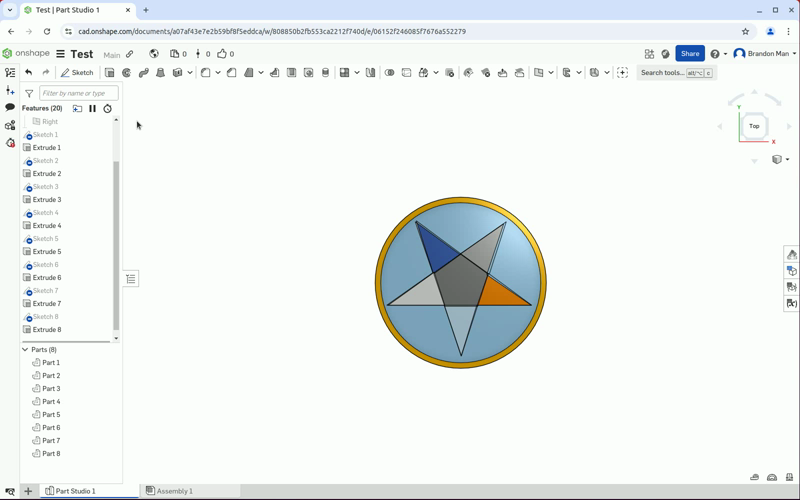
key(shift+h)
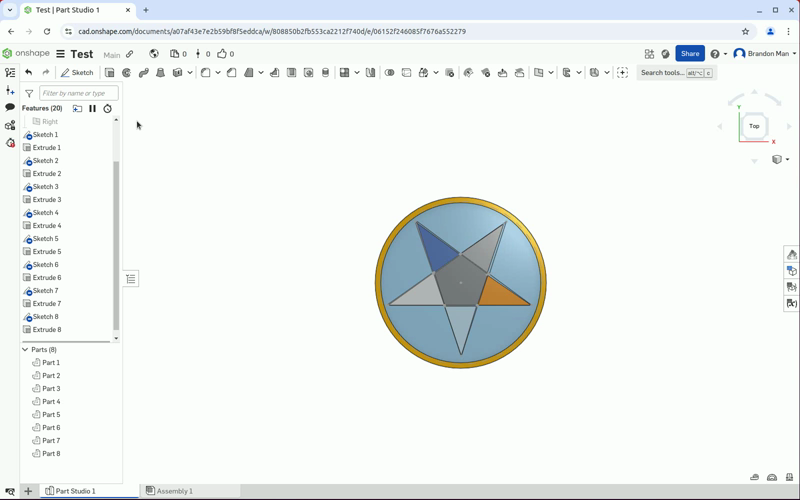
key(shift+7)
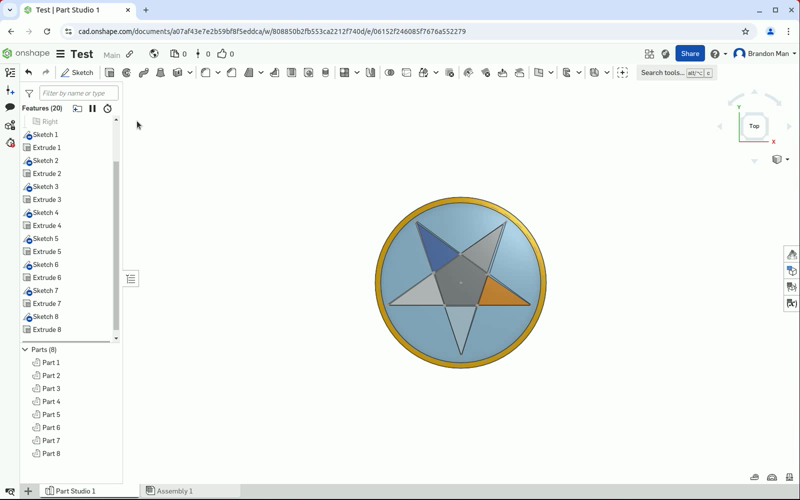
key(up, 3)
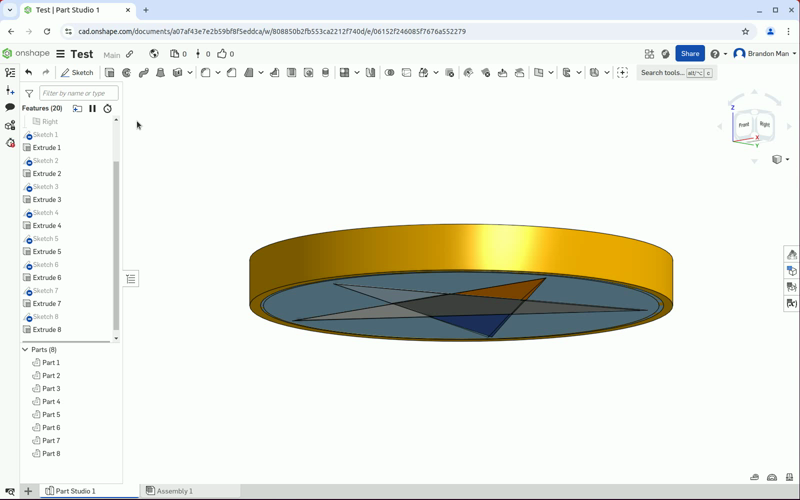
key(left, 3)
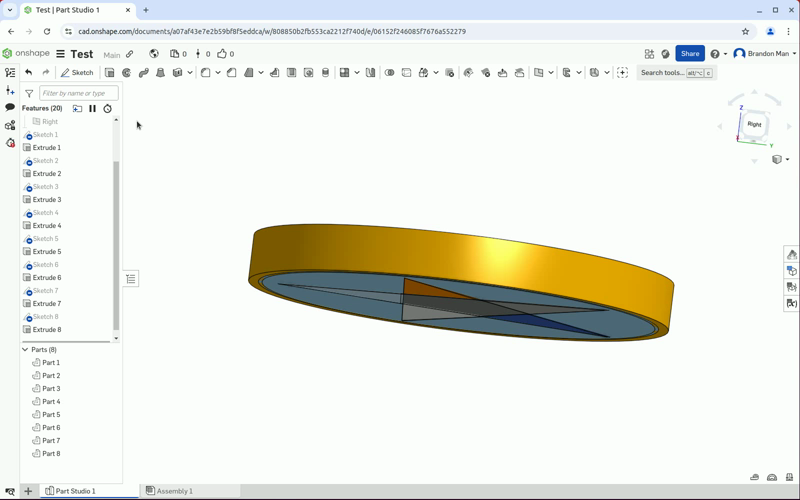
key(right, 3)
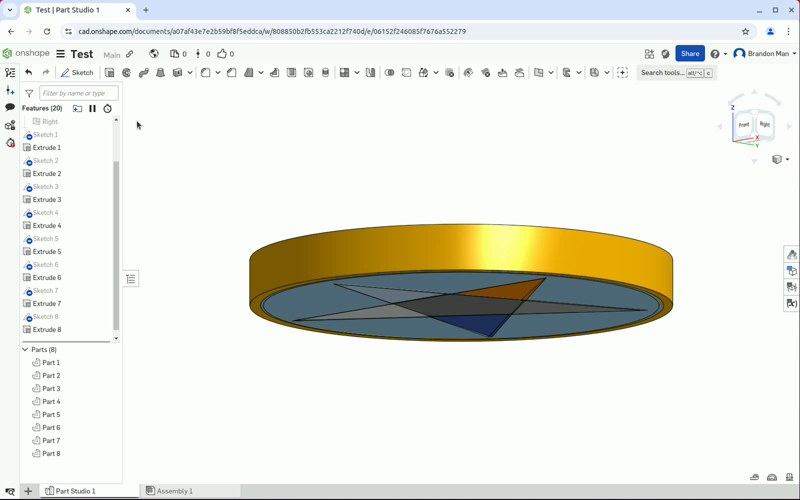
key(down, 3)
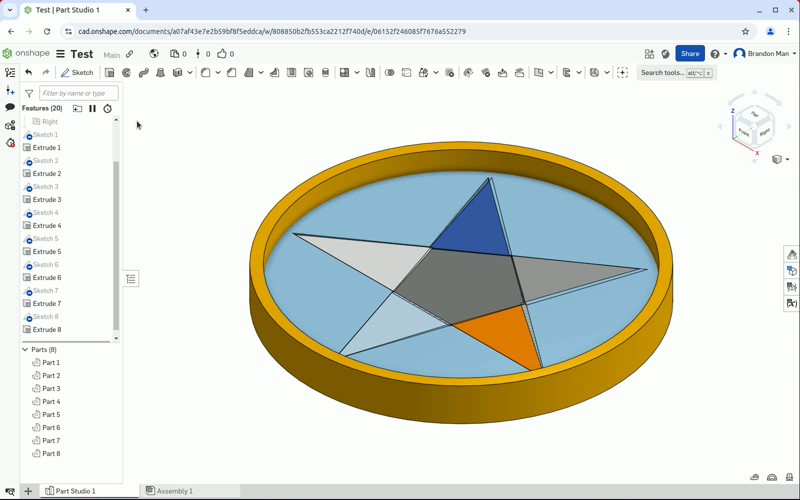
mouse_move(69, 137)
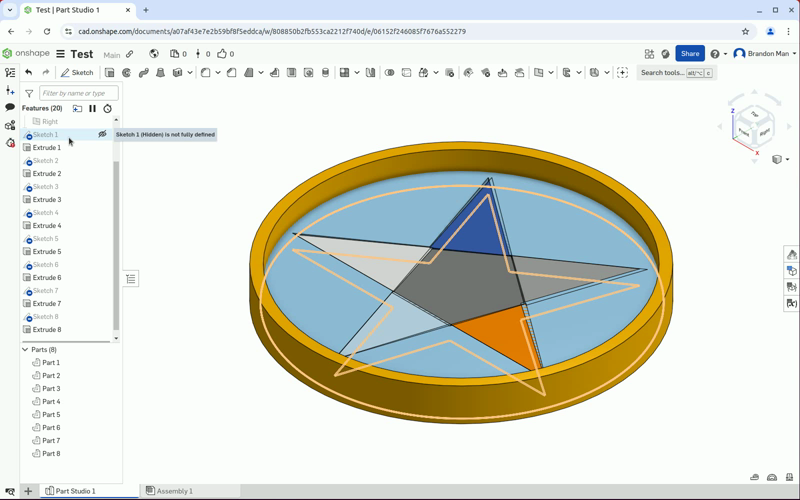
click(69, 137)